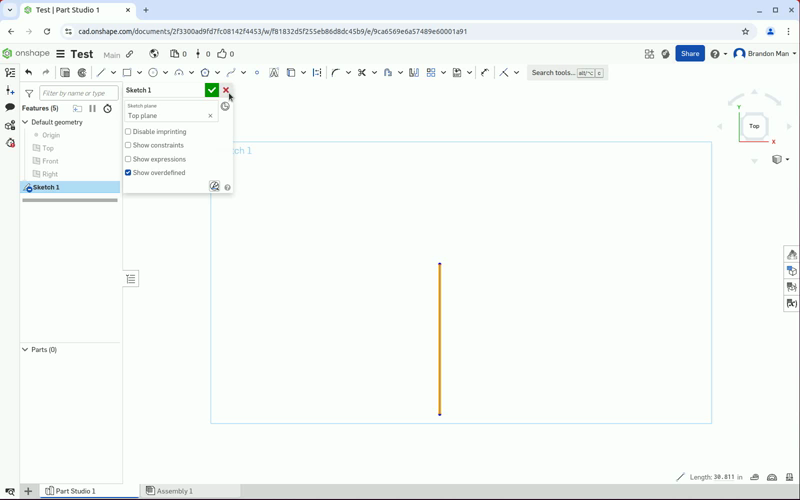
key(shift+h)
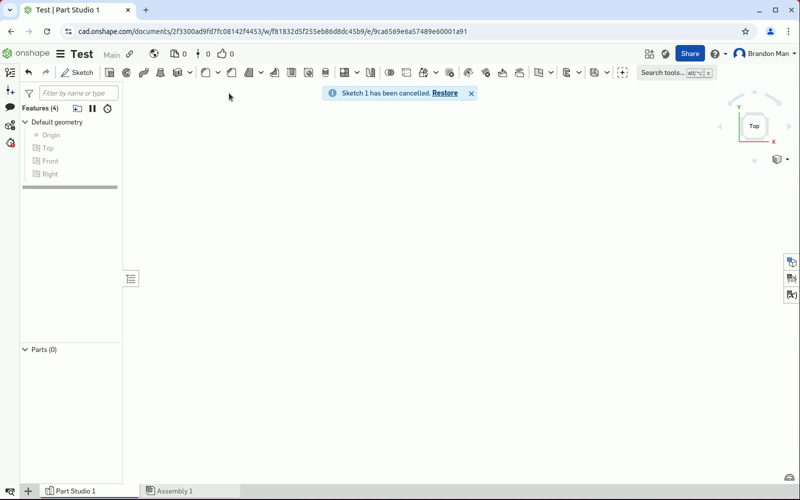
mouse_move(73, 352)
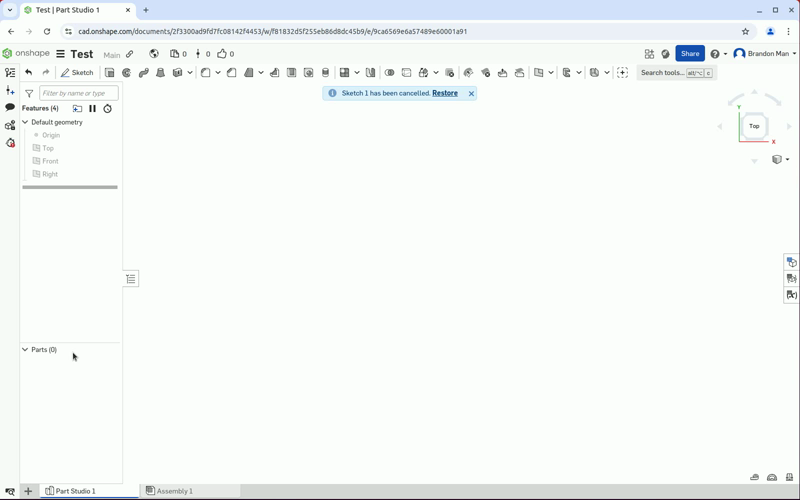
key(y)
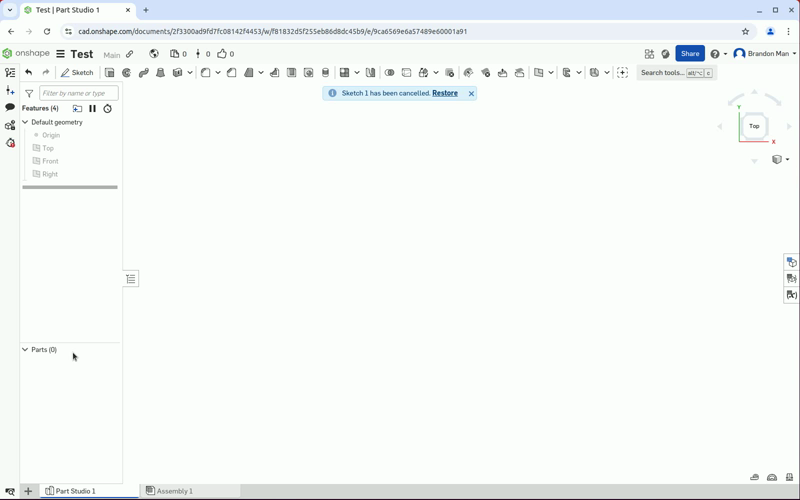
key(shift+p)
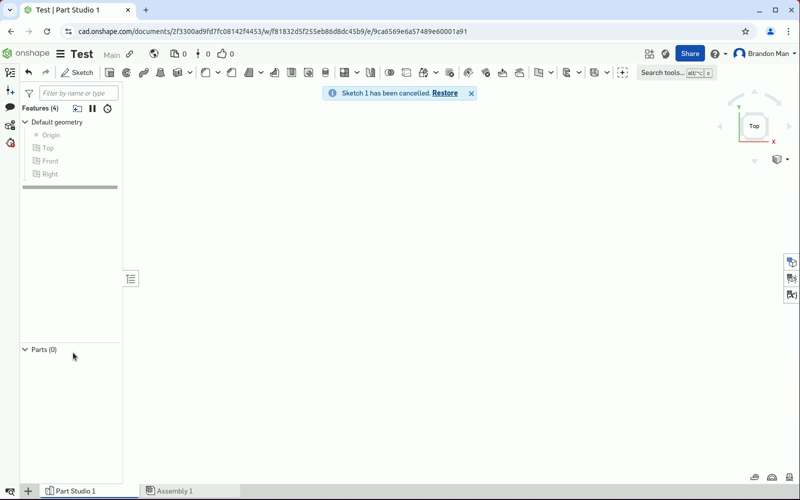
key(space)
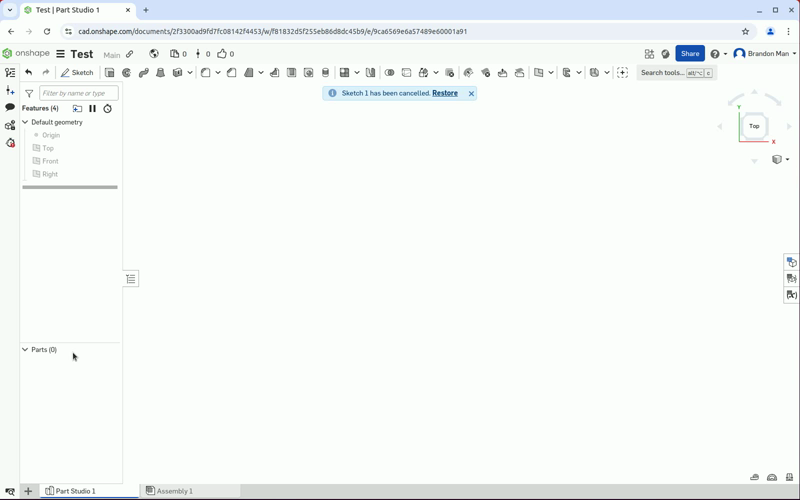
key_down(shift)
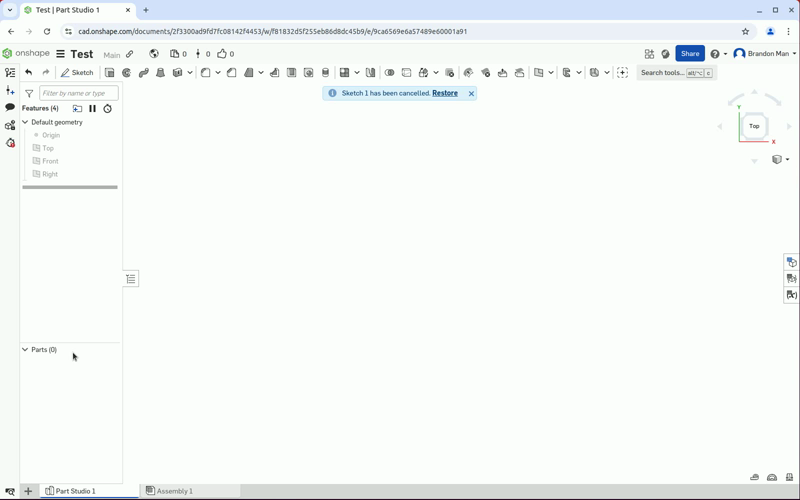
key(up)
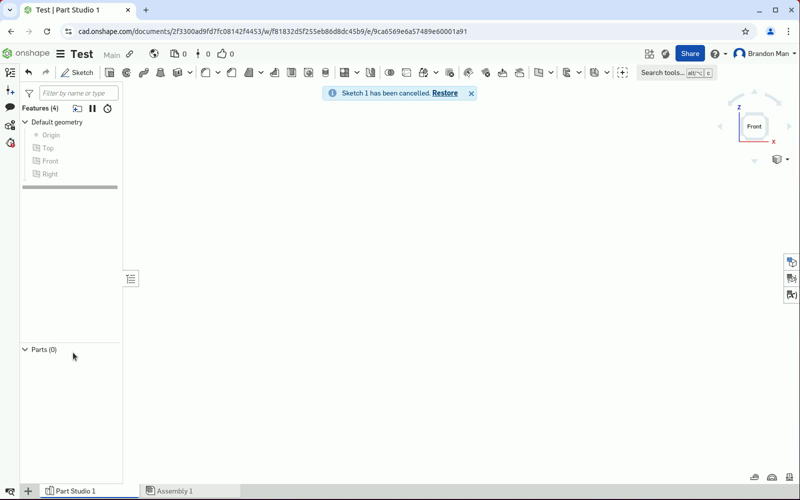
key_up(shift)
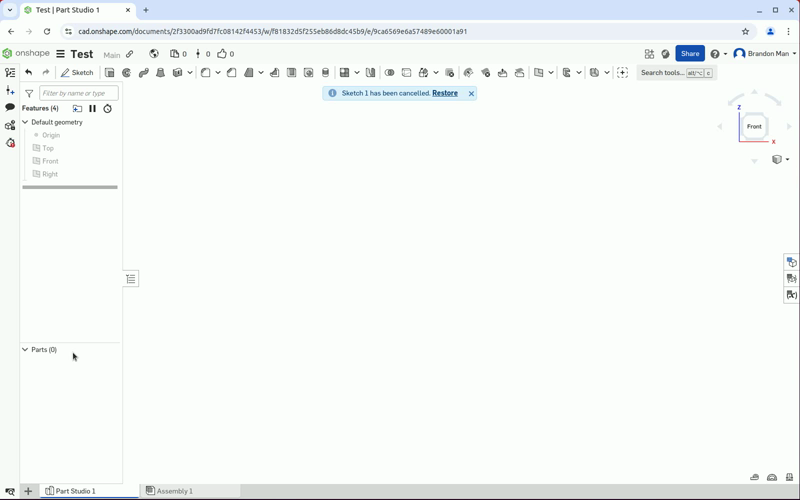
mouse_move(73, 352)
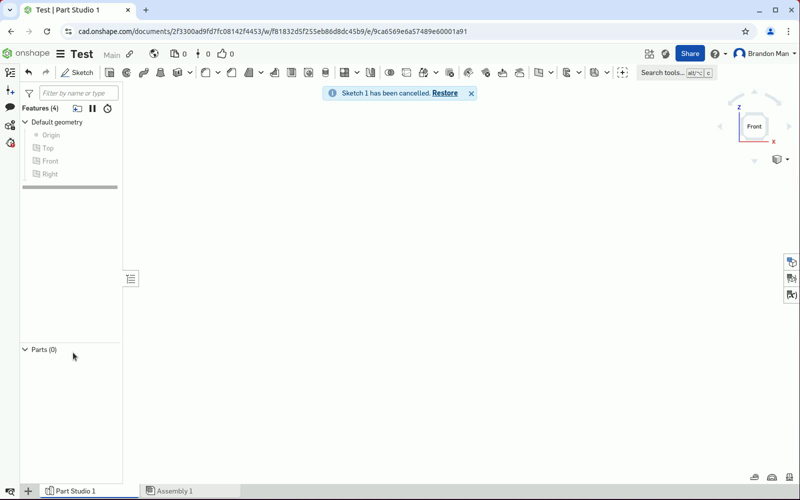
key(shift+y)
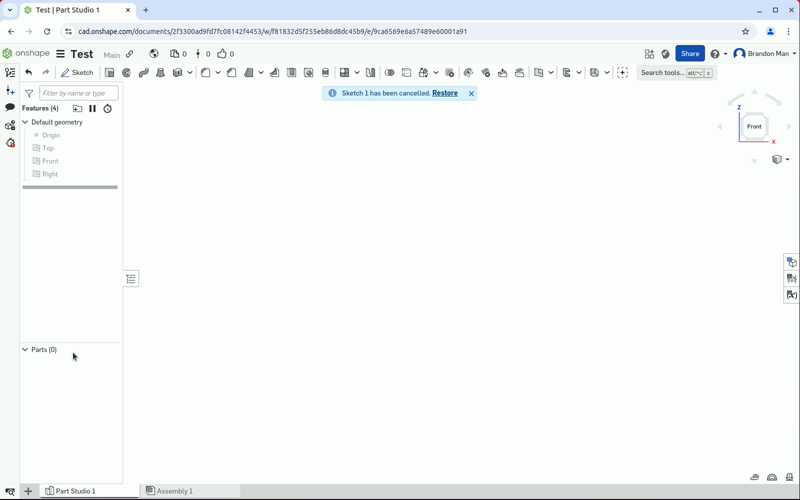
key(shift+s)
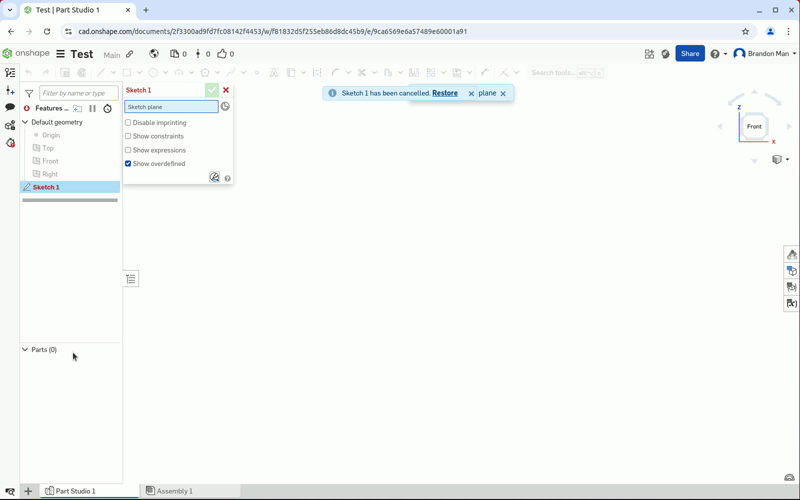
mouse_move(73, 163)
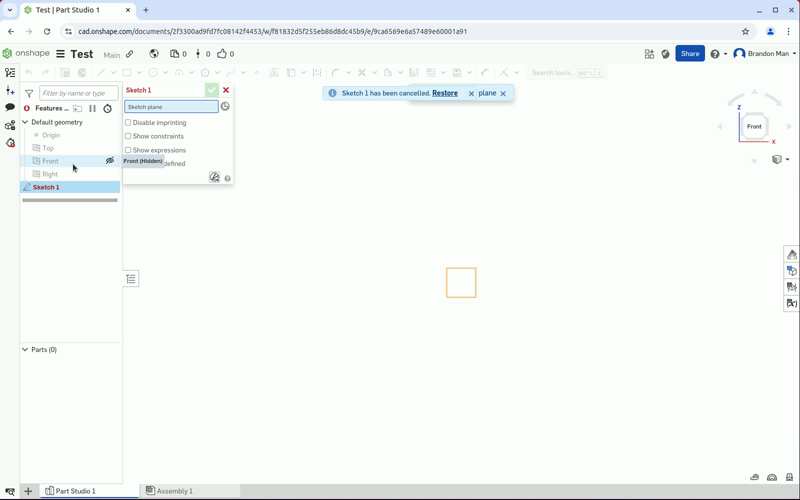
click(73, 163)
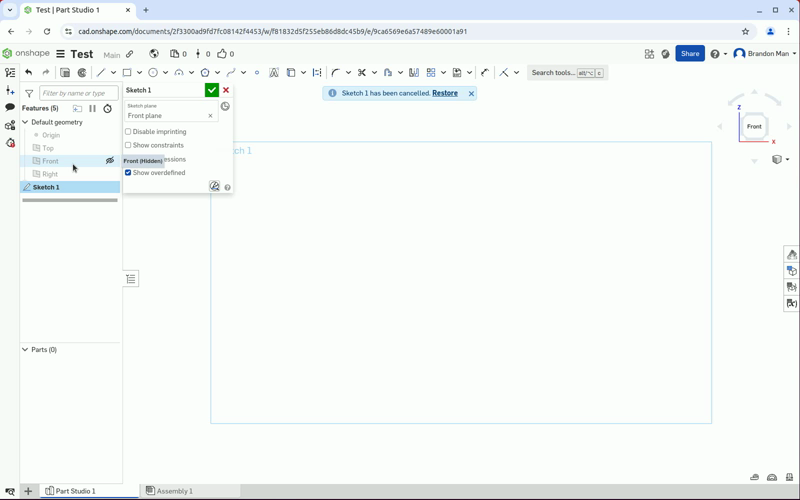
mouse_move(73, 352)
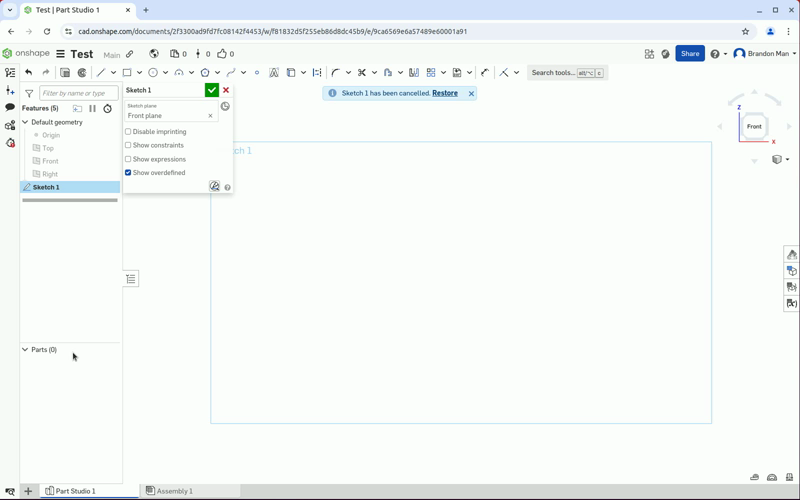
key(y)
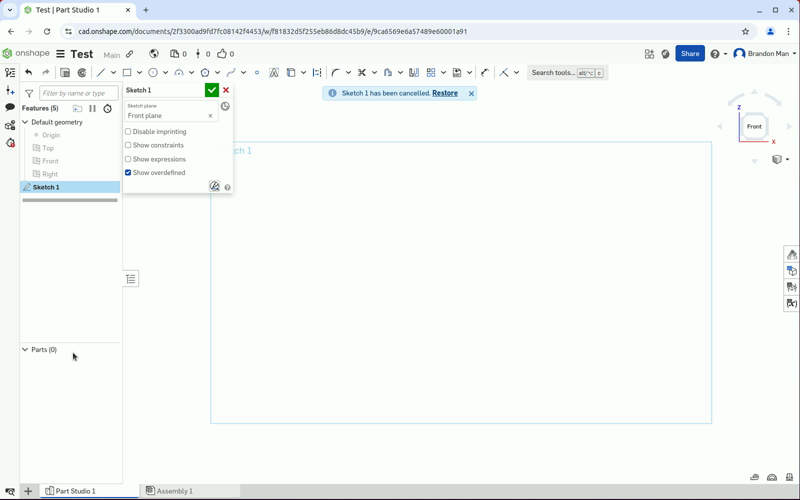
key(l)
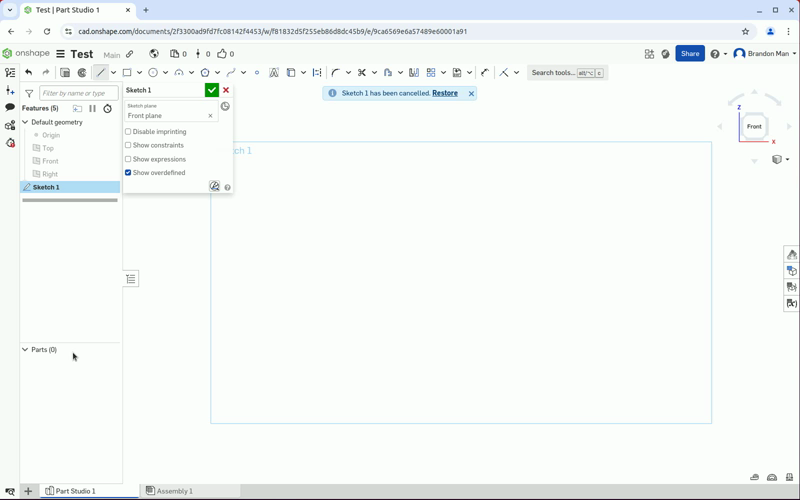
key_down(shift)
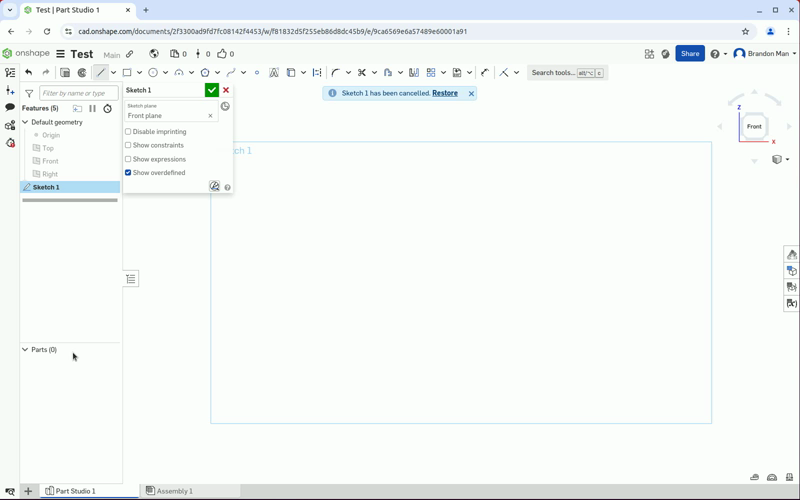
mouse_move(436, 348)
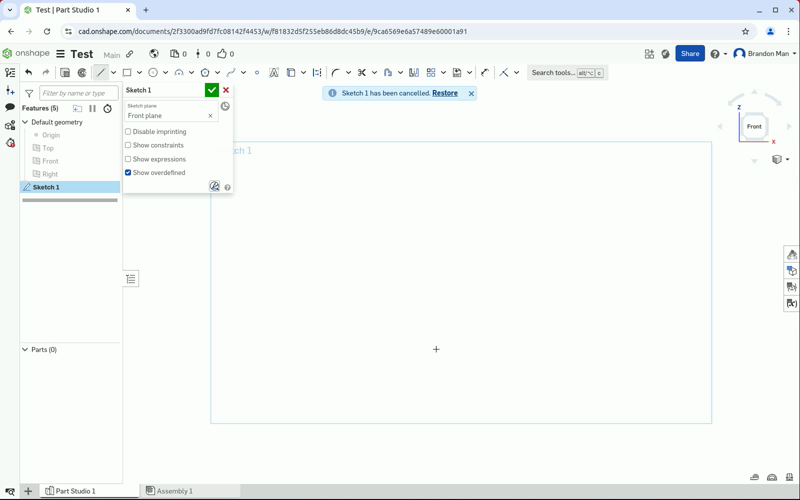
click(436, 348)
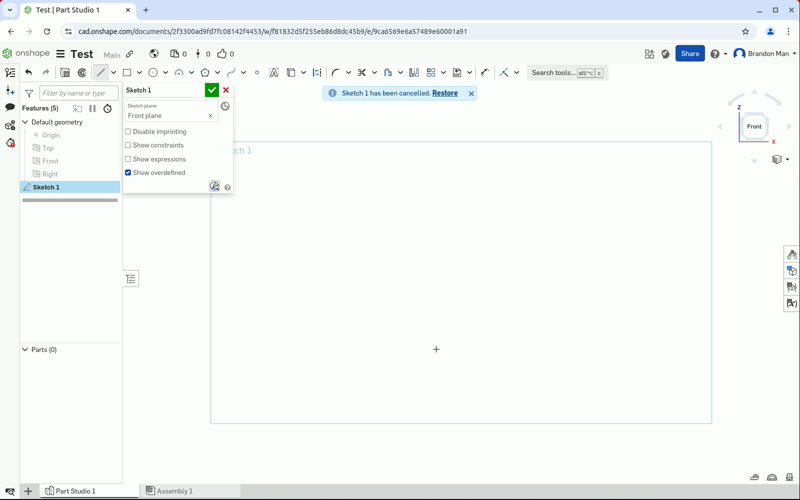
key_up(shift)
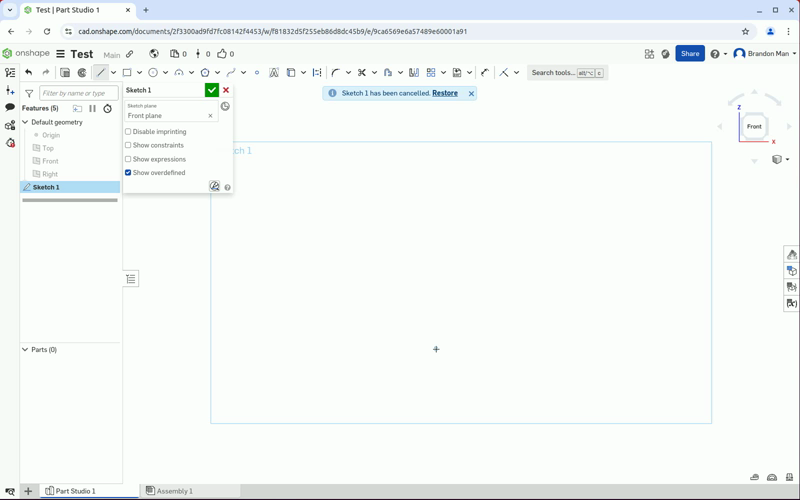
key_down(shift)
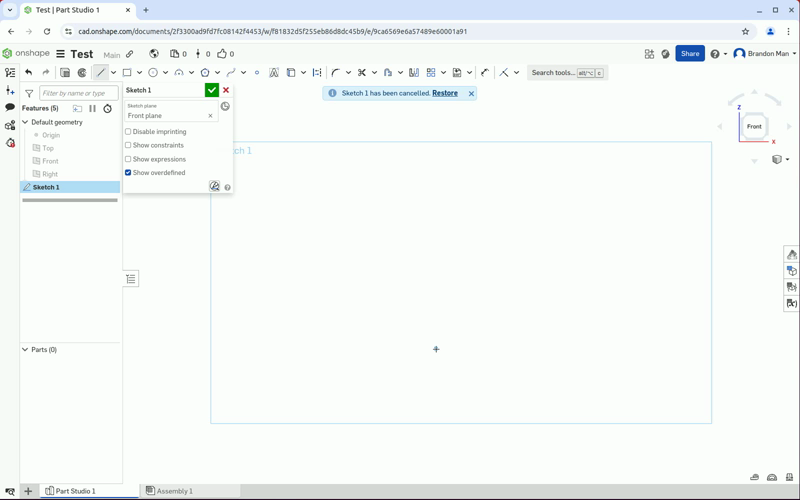
mouse_move(466, 348)
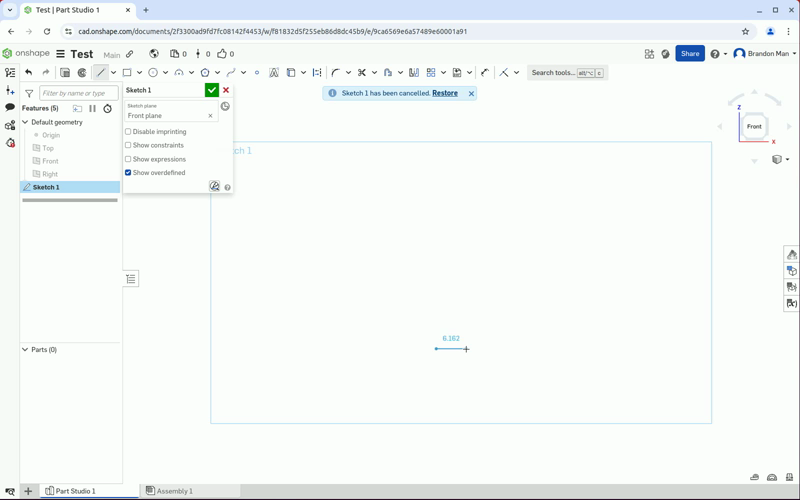
mouse_move(484, 348)
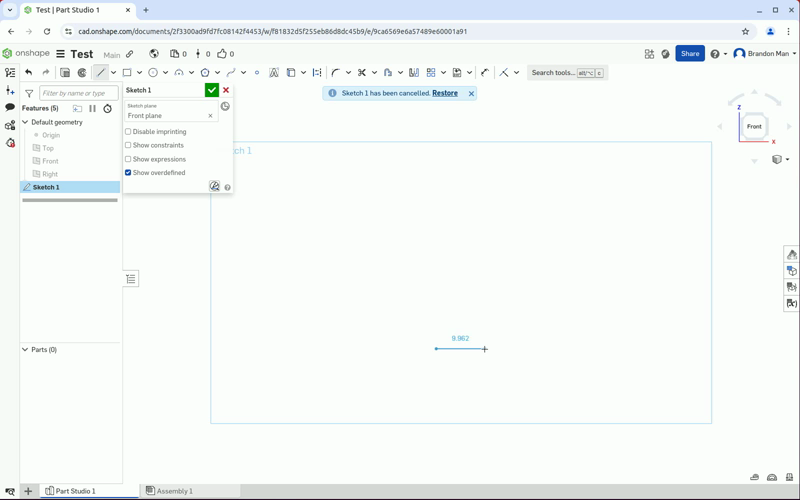
click(484, 348)
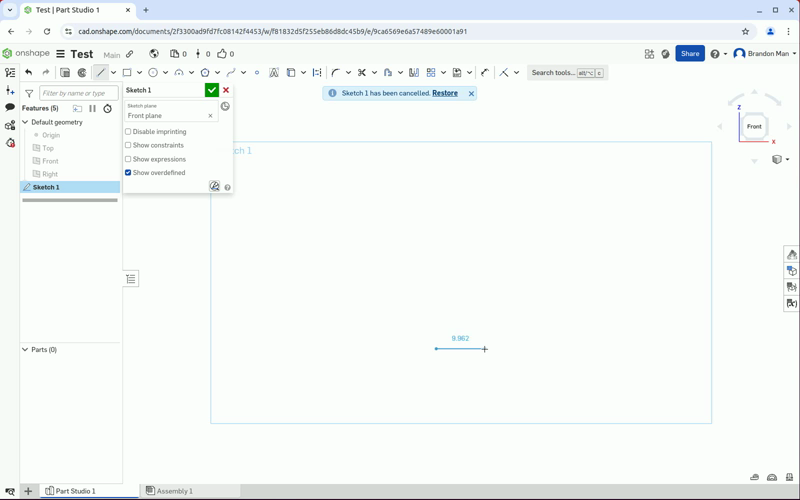
key_up(shift)
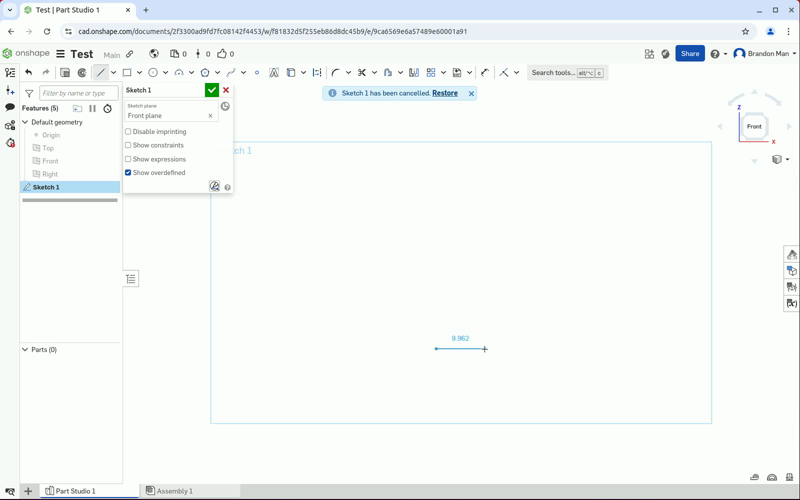
key_down(shift)
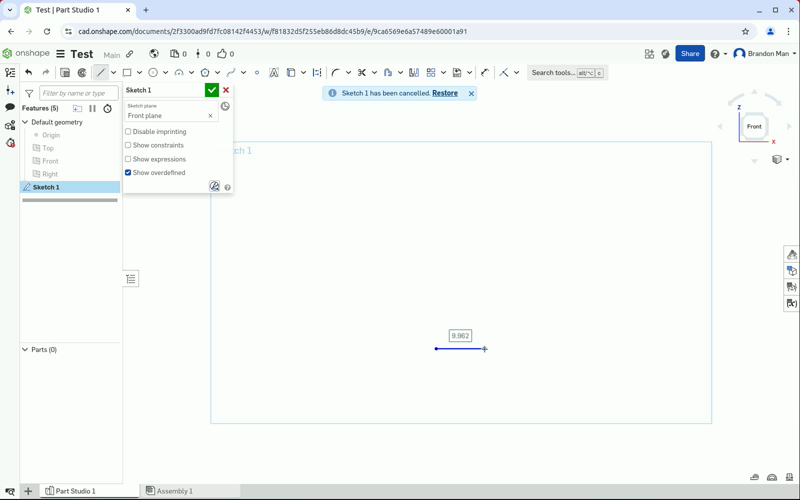
mouse_move(484, 217)
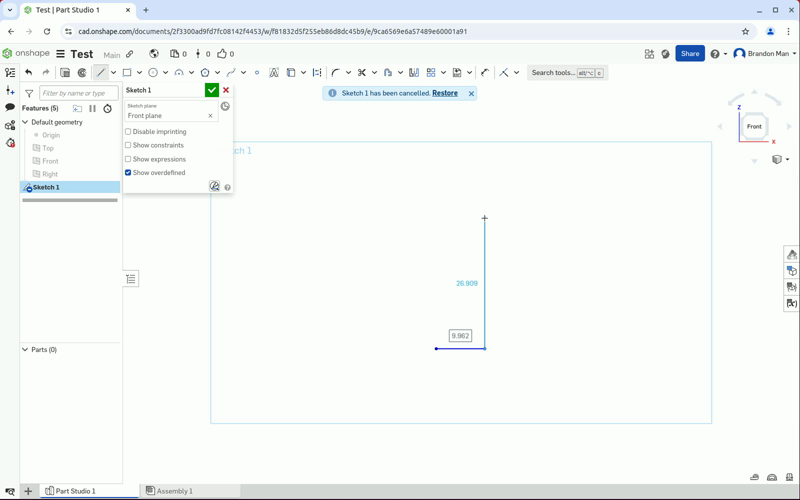
click(484, 217)
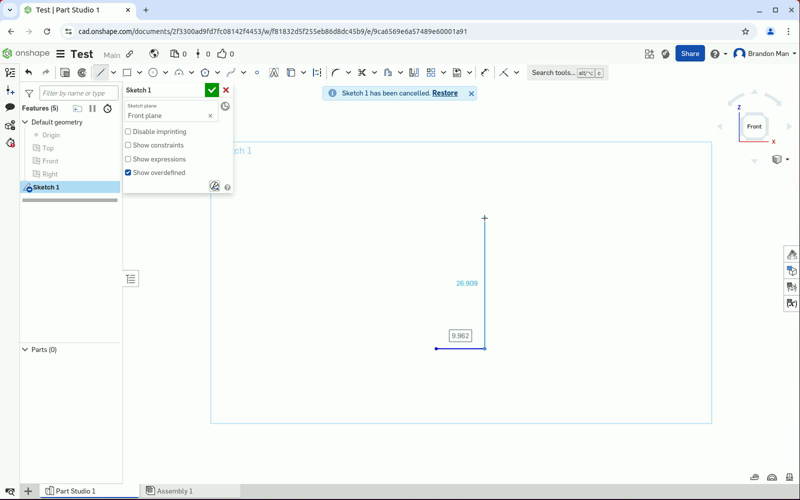
key_up(shift)
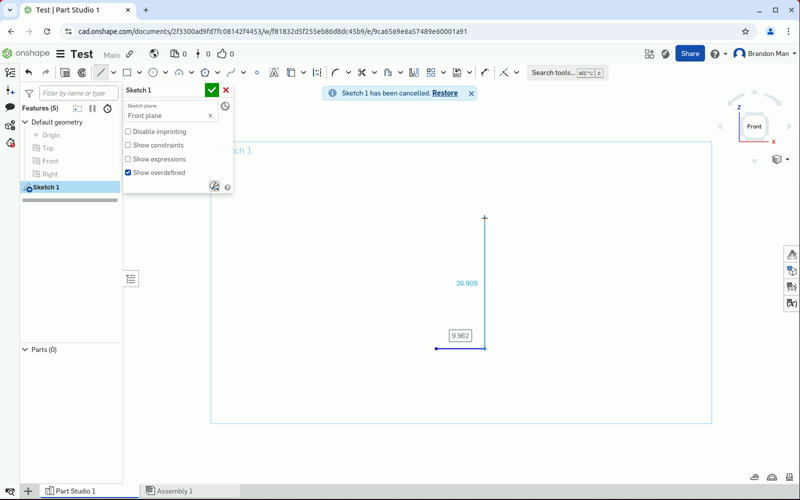
key_down(shift)
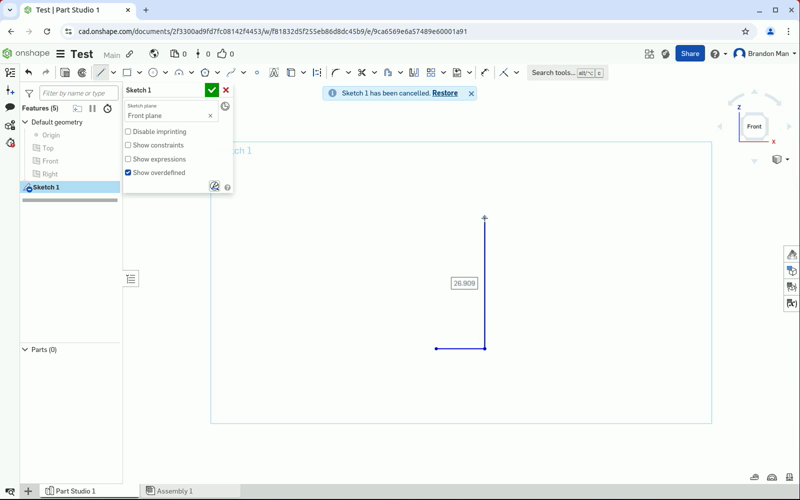
mouse_move(514, 217)
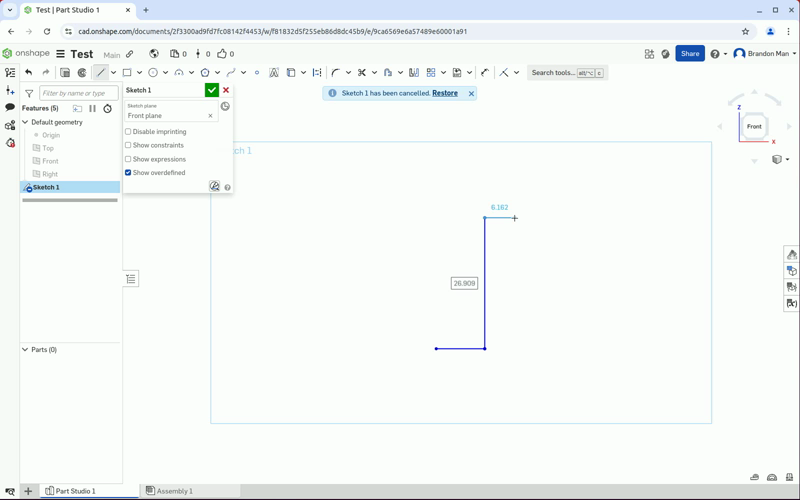
mouse_move(436, 217)
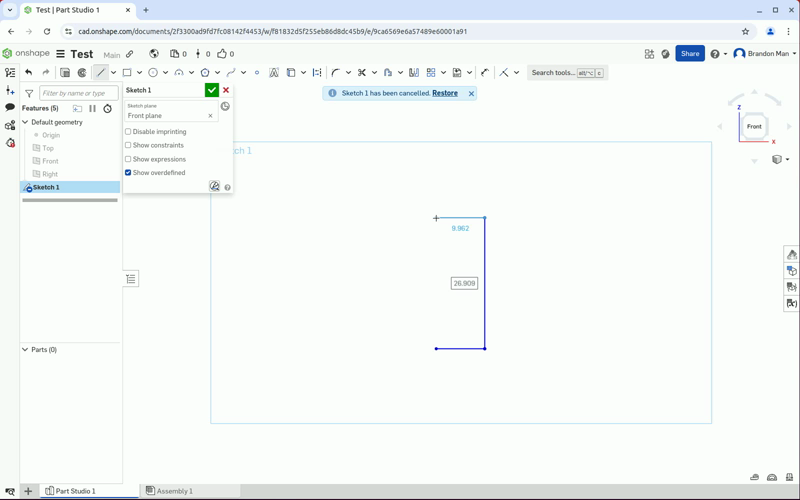
click(436, 217)
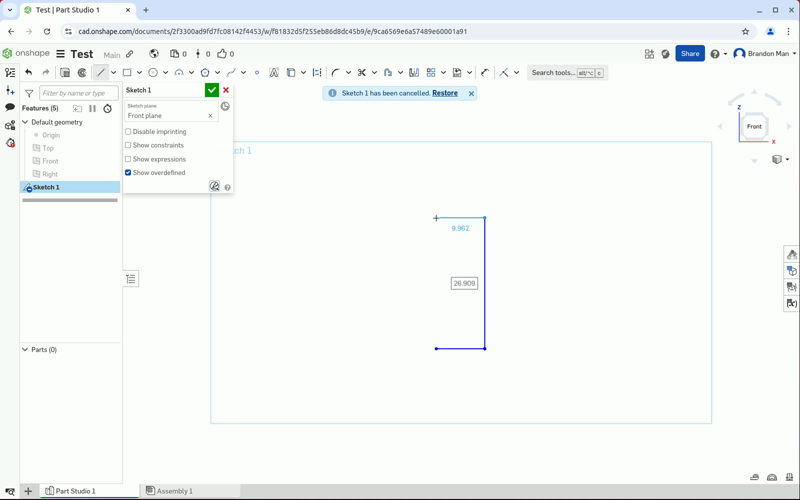
key_up(shift)
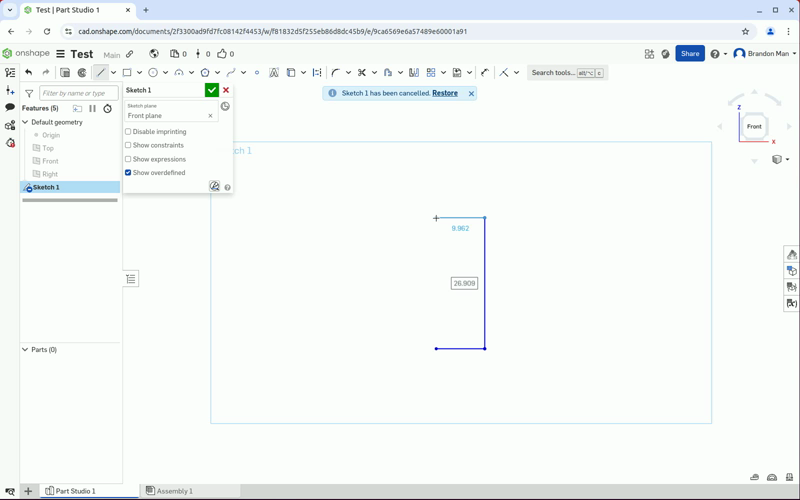
key_down(shift)
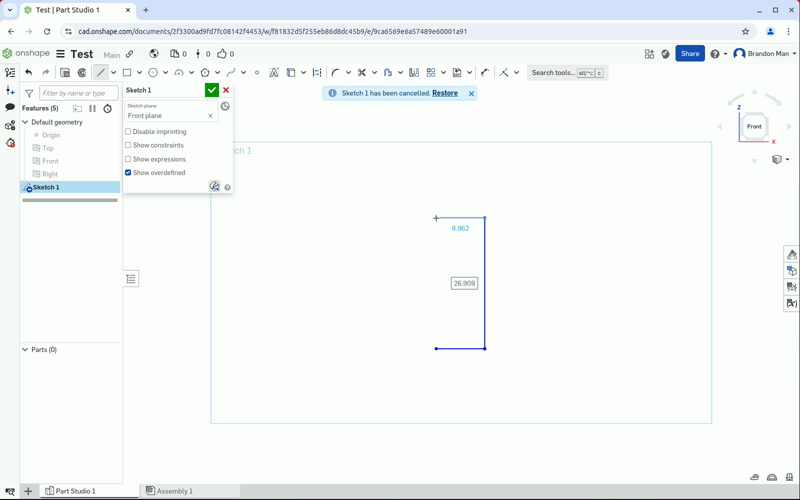
mouse_move(436, 348)
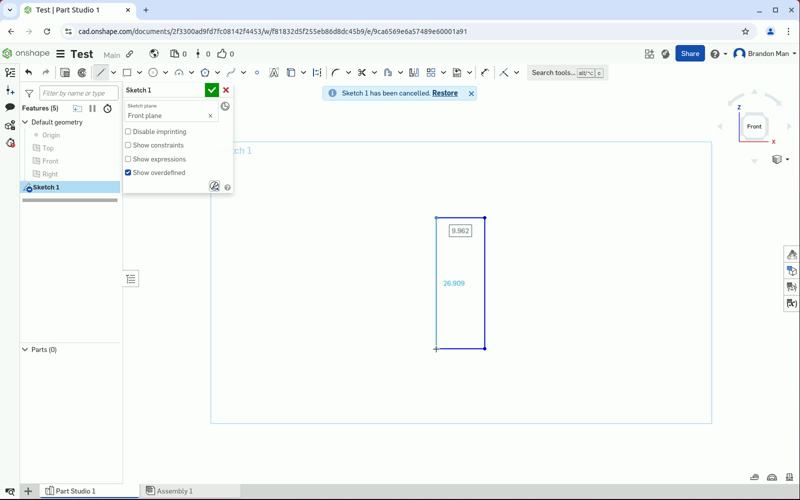
key_up(shift)
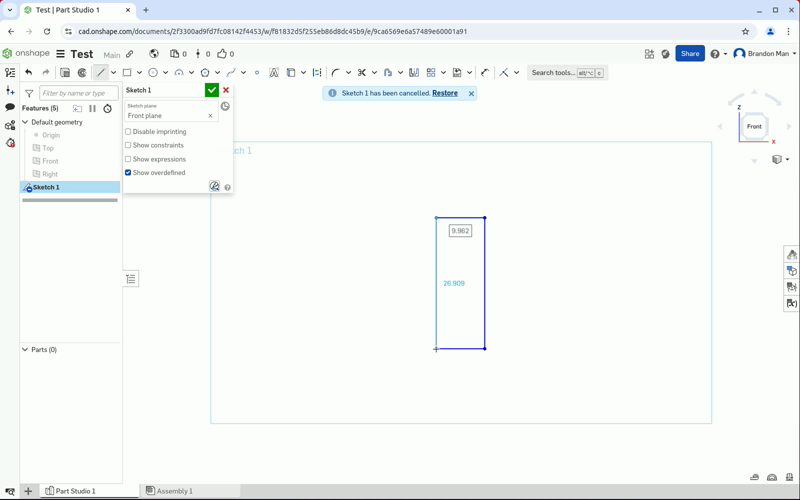
click(436, 348)
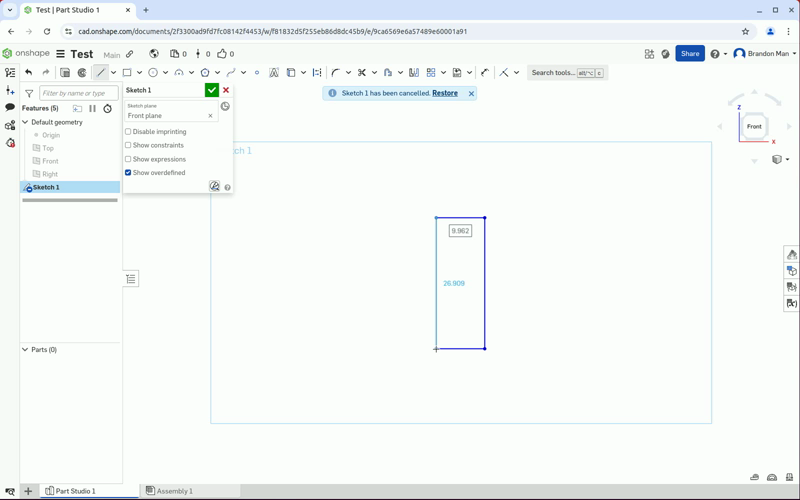
key(esc)
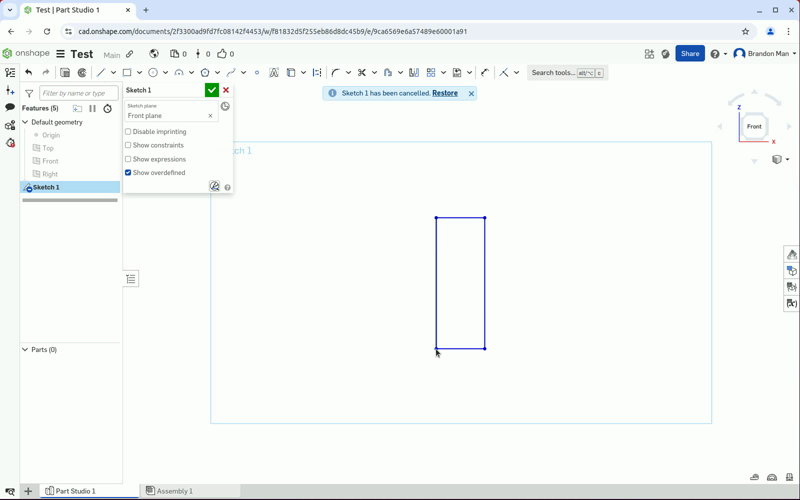
mouse_move(477, 305)
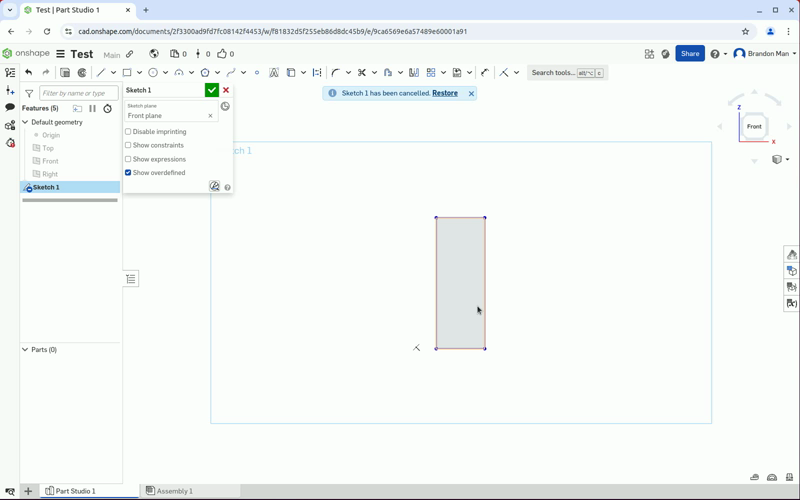
click(477, 305)
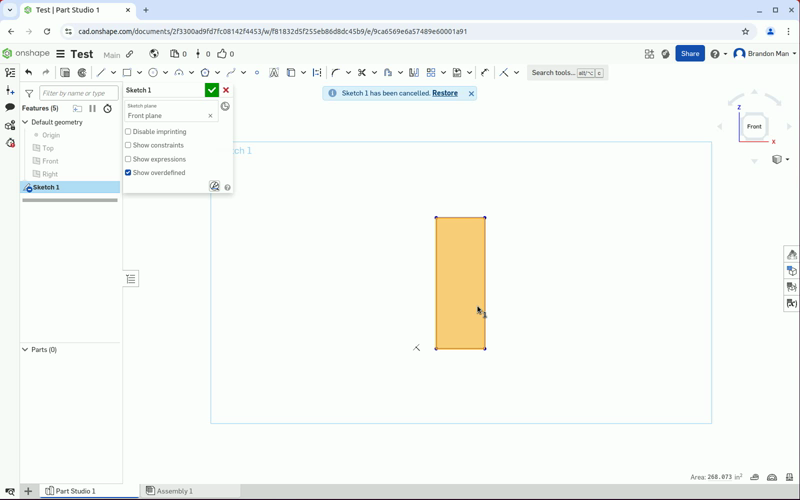
mouse_move(73, 352)
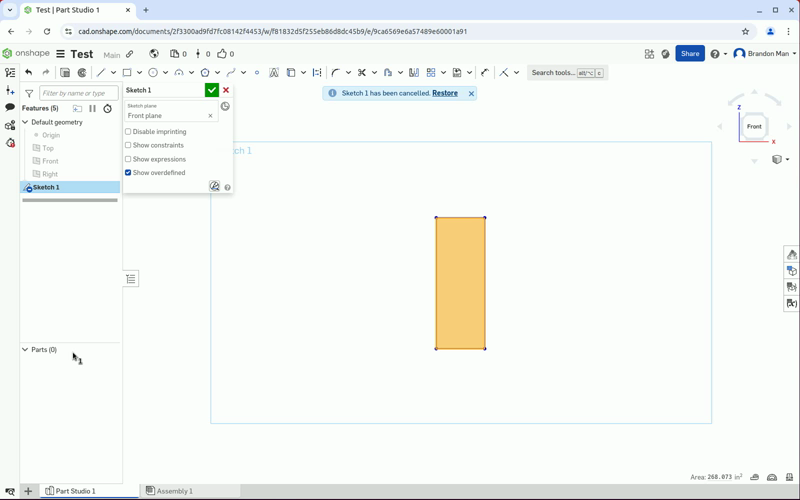
key(shift+y)
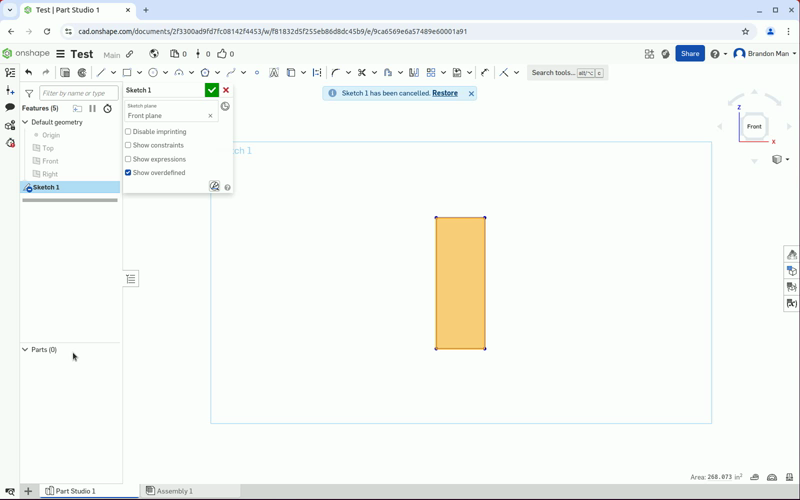
key(shift+e)
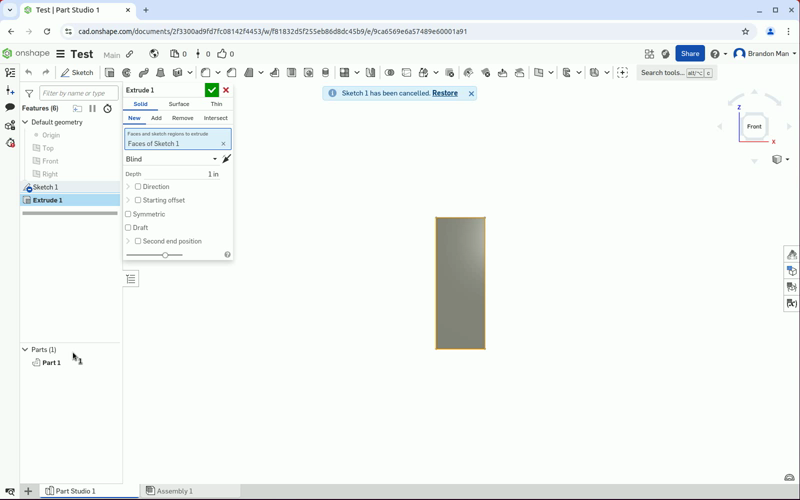
mouse_move(143, 106)
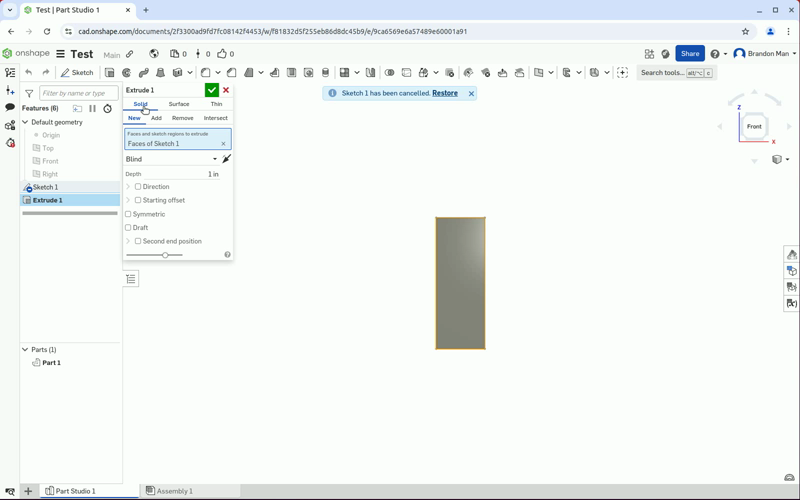
click(143, 106)
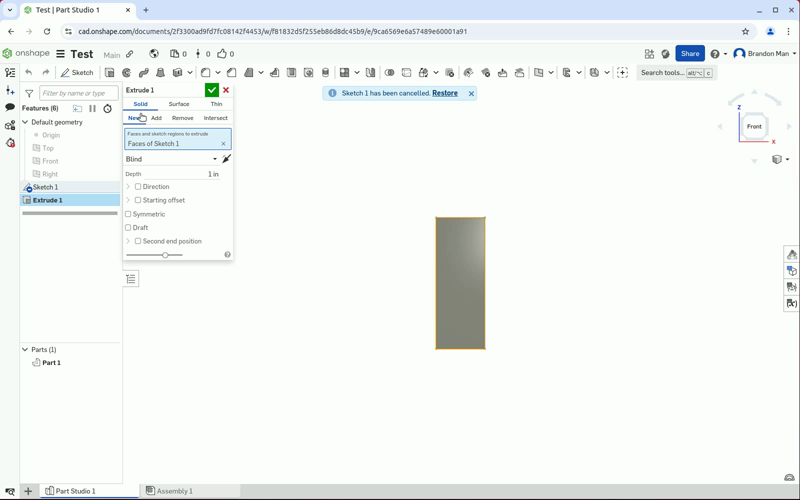
mouse_move(137, 120)
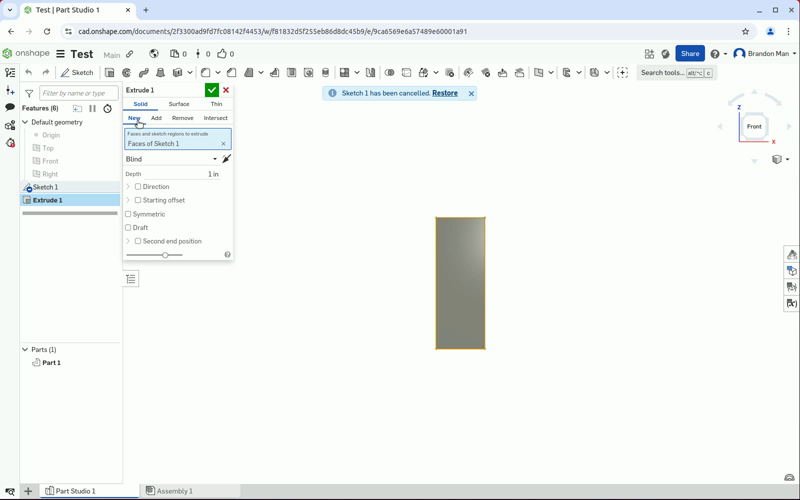
click(137, 120)
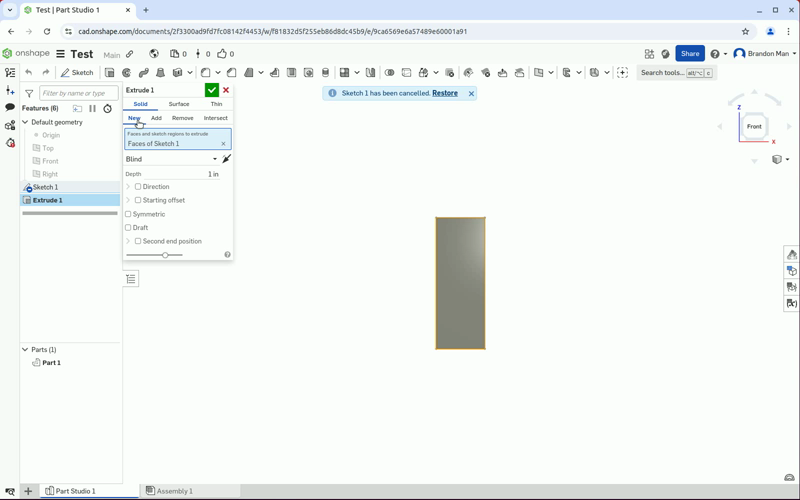
key(tab, 4)
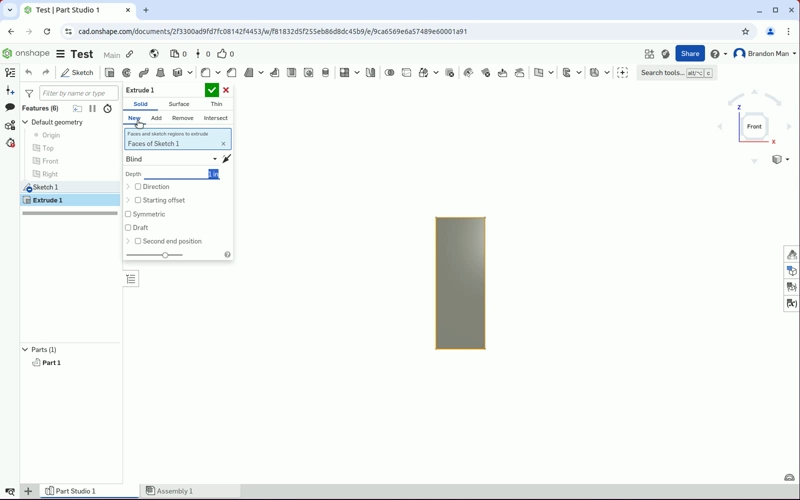
text(0.722)
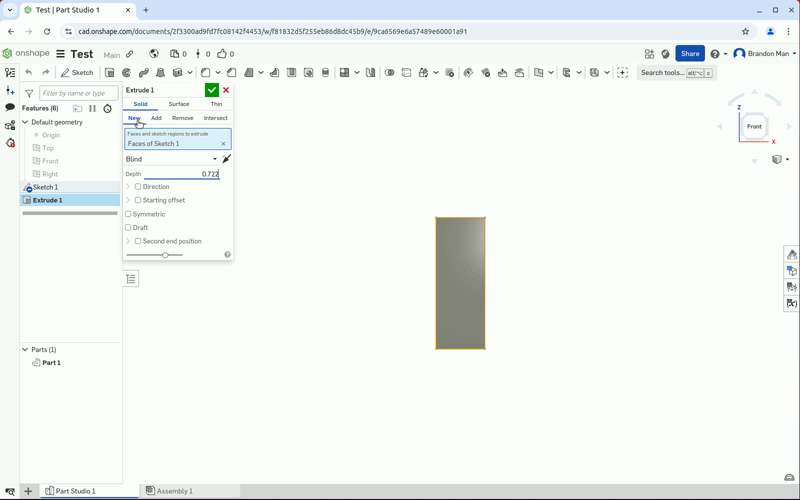
key(enter)
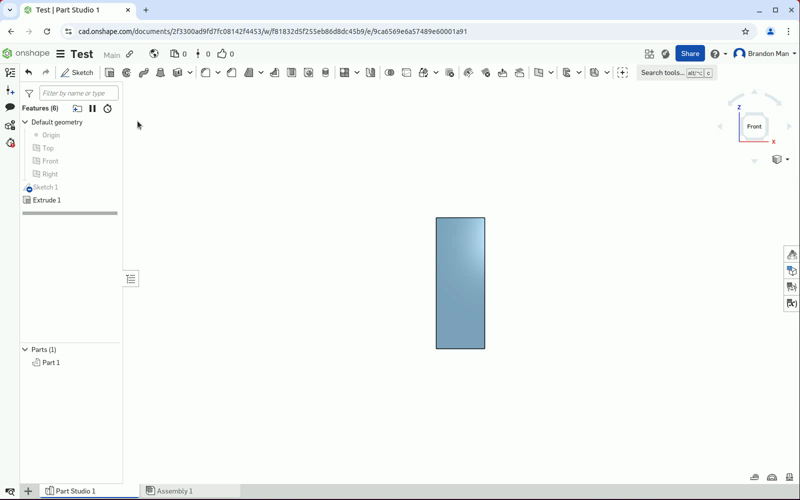
key(shift+h)
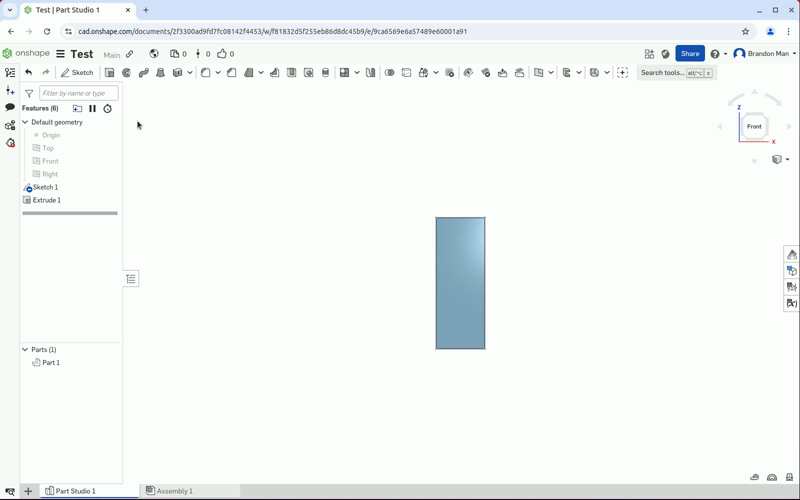
key(shift+h)
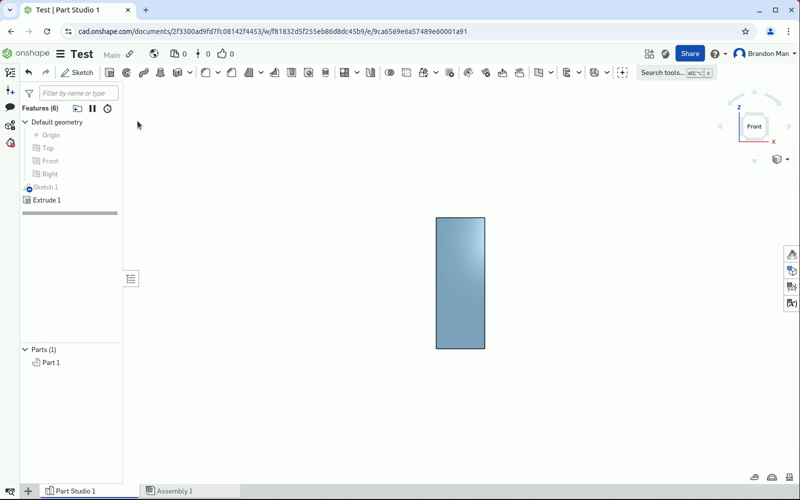
mouse_move(73, 189)
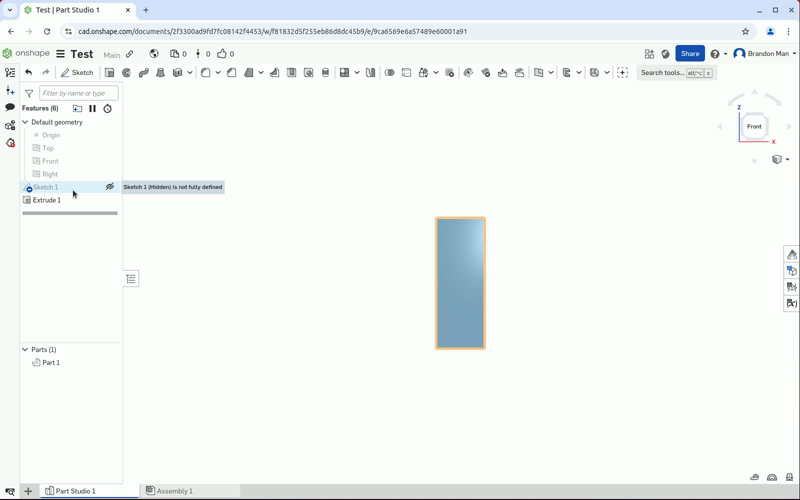
click(73, 189)
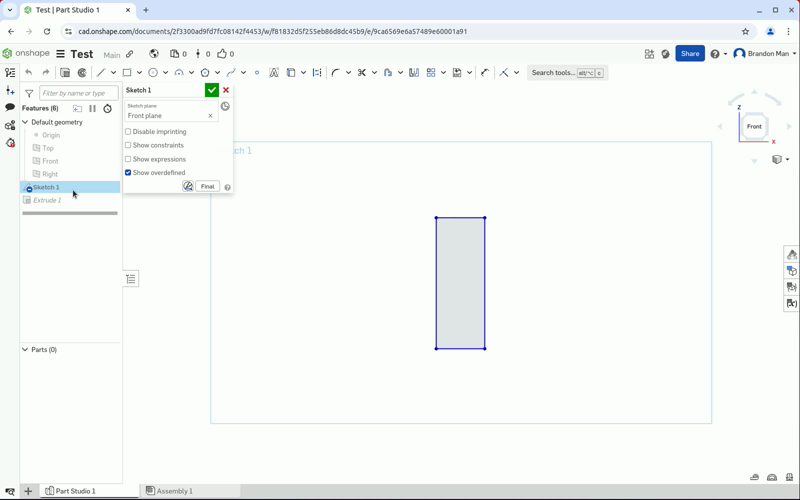
mouse_move(229, 92)
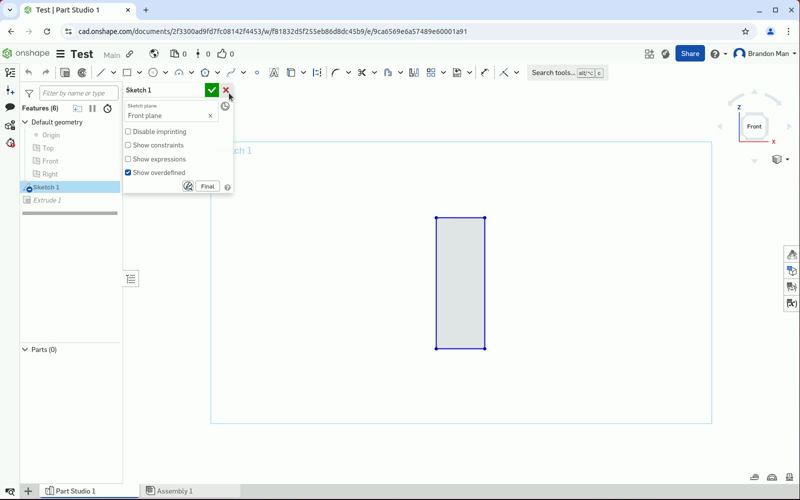
click(229, 92)
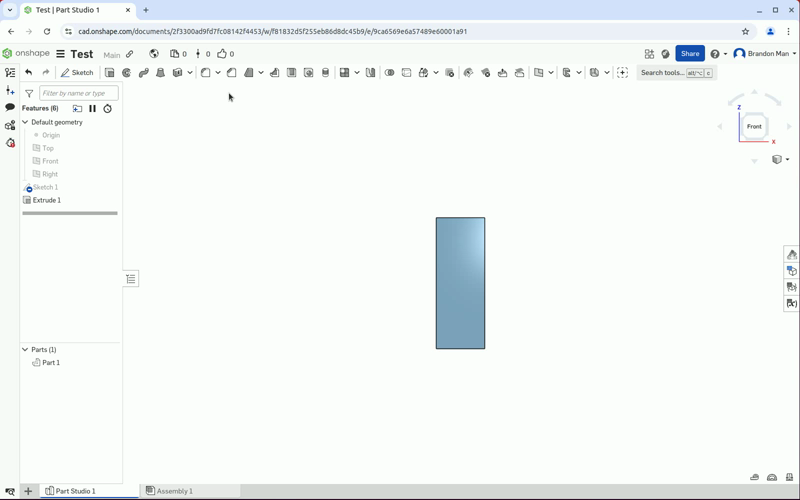
mouse_move(541, 75)
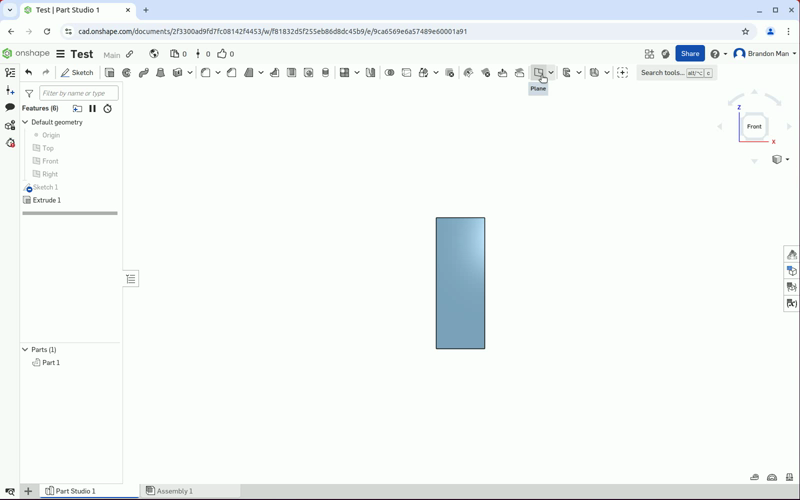
click(541, 75)
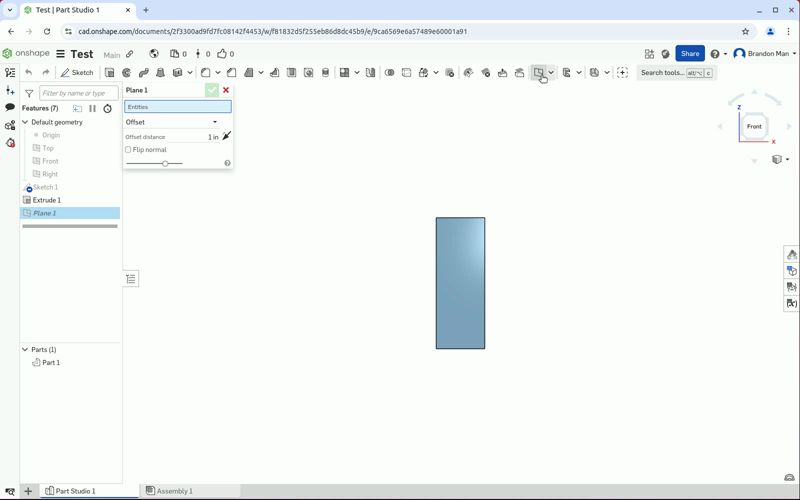
mouse_move(73, 163)
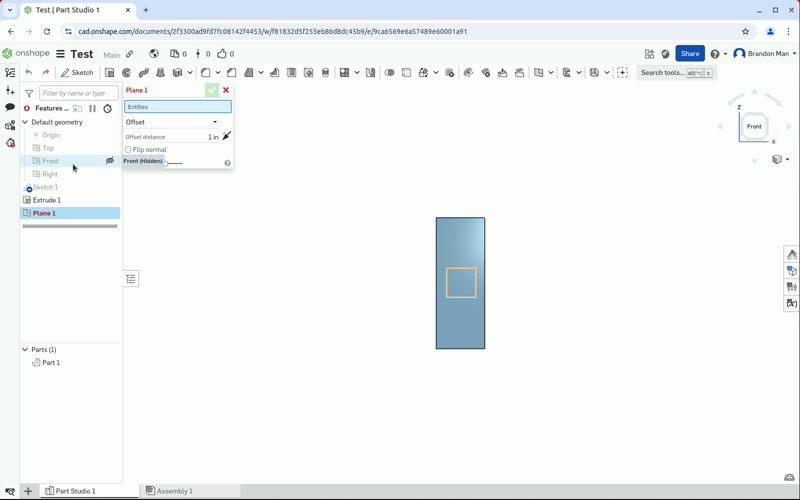
click(73, 163)
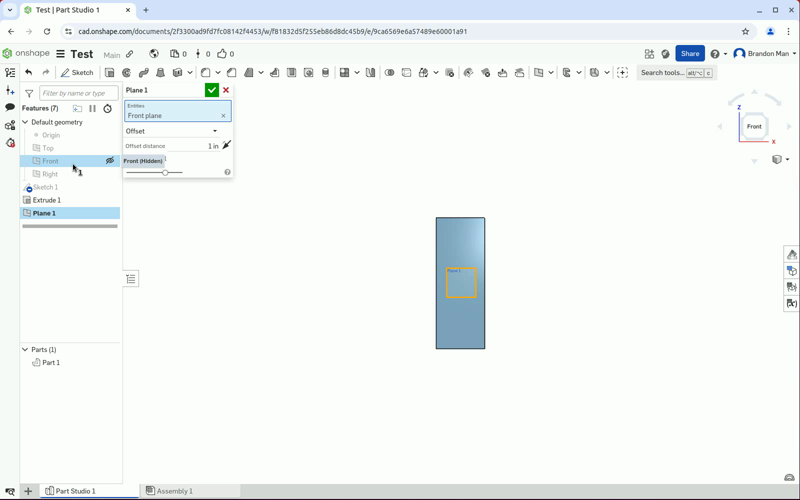
key(tab, 2)
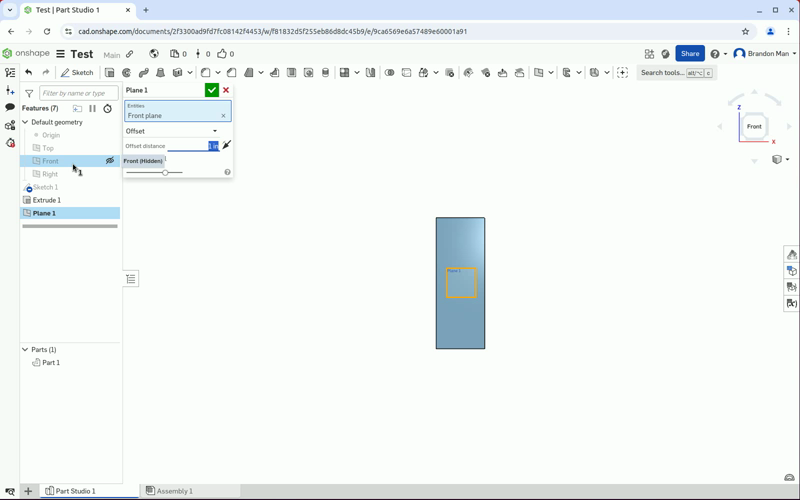
text(0.709)
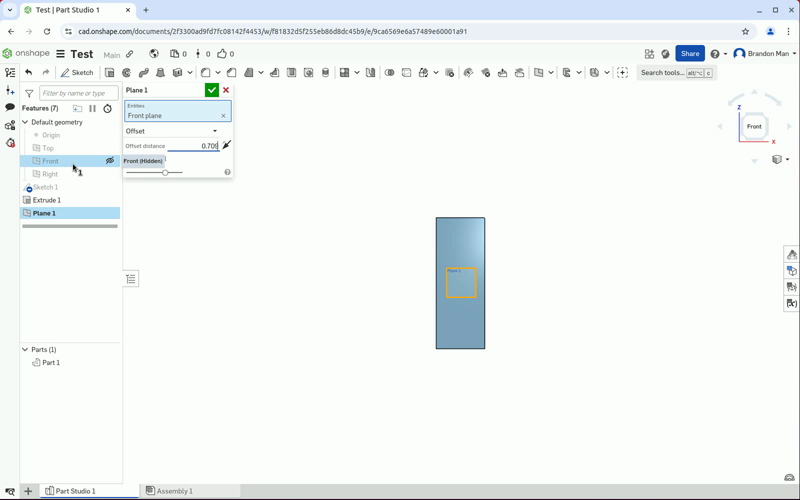
key(enter, 2)
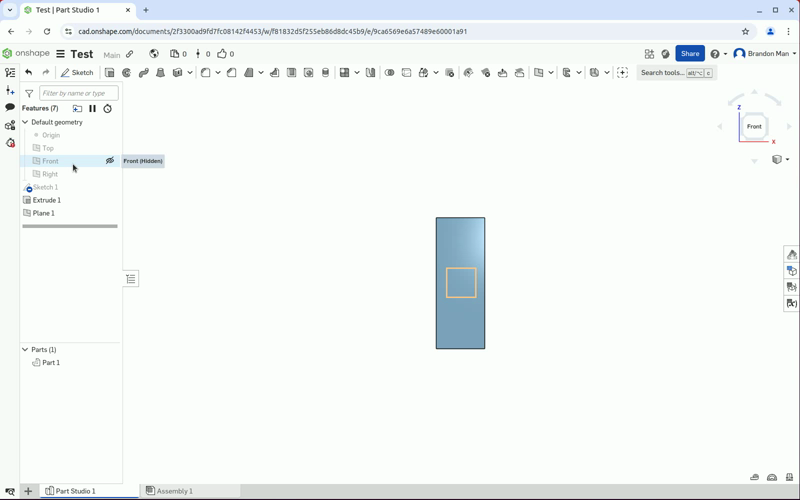
key(shift+s)
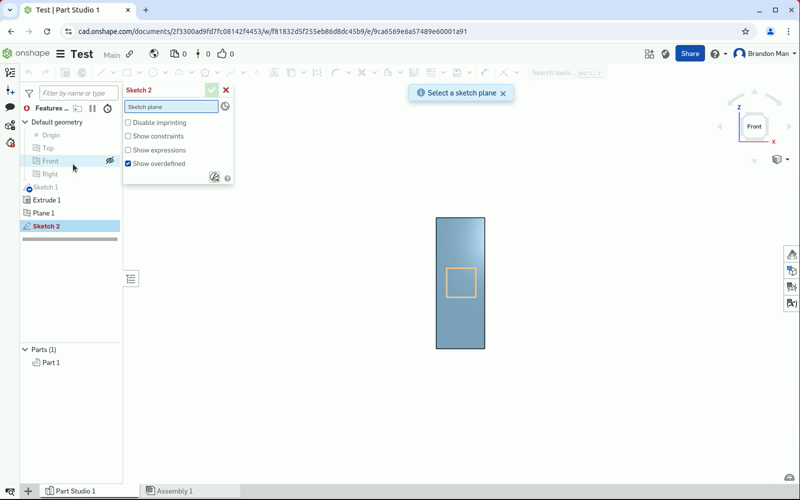
mouse_move(73, 215)
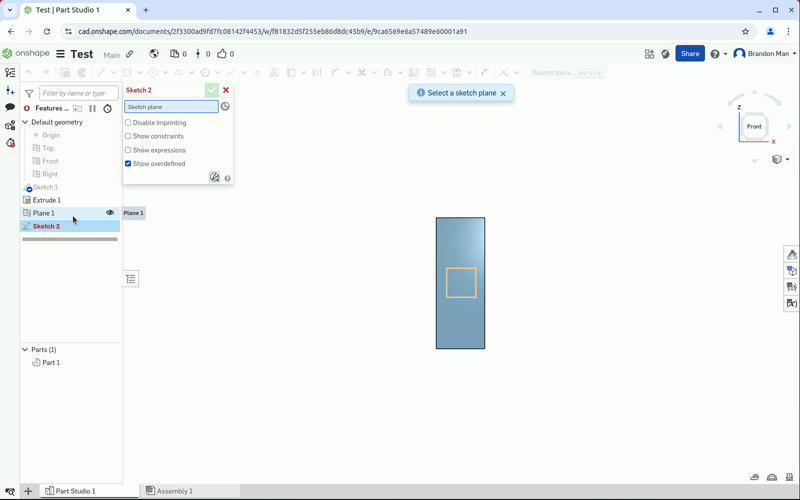
click(73, 215)
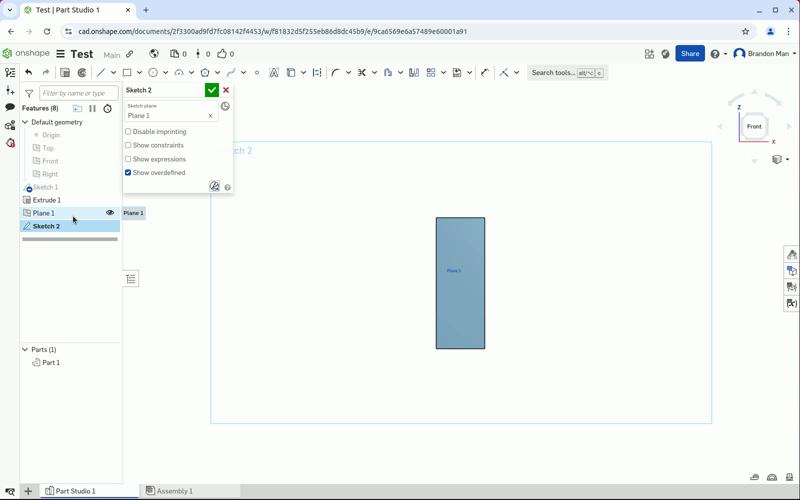
mouse_move(73, 352)
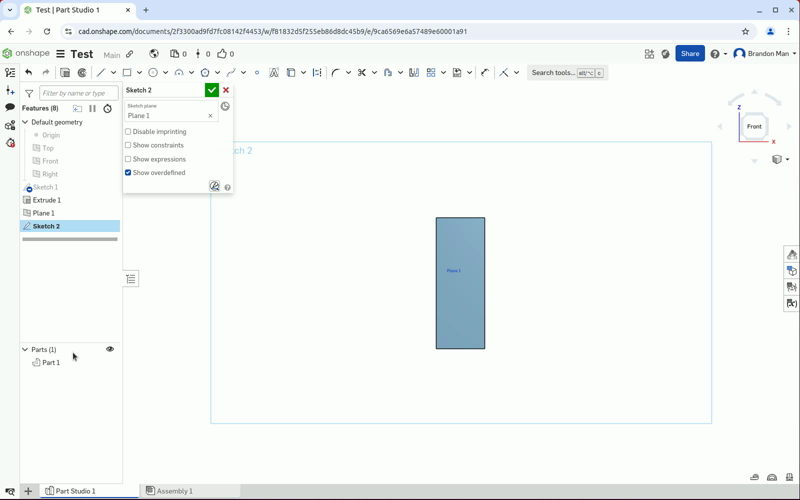
key(y)
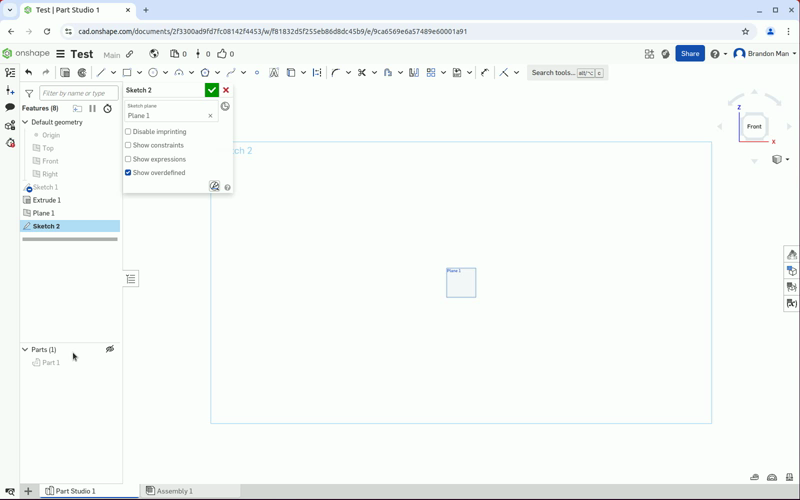
key(l)
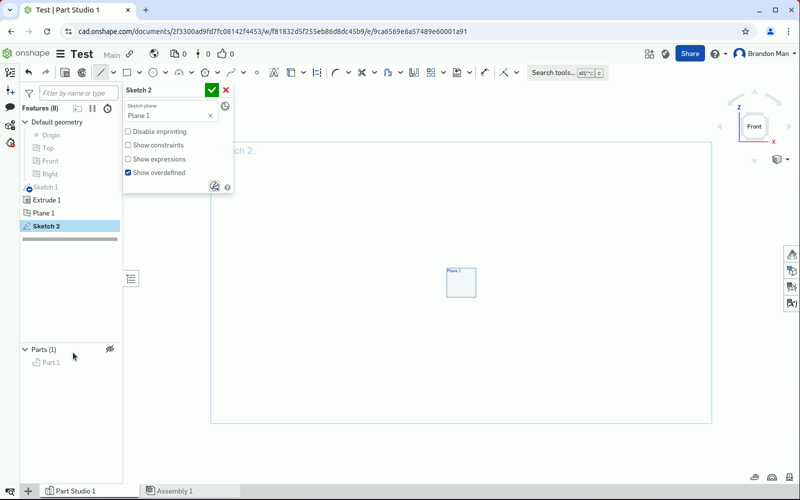
key_down(shift)
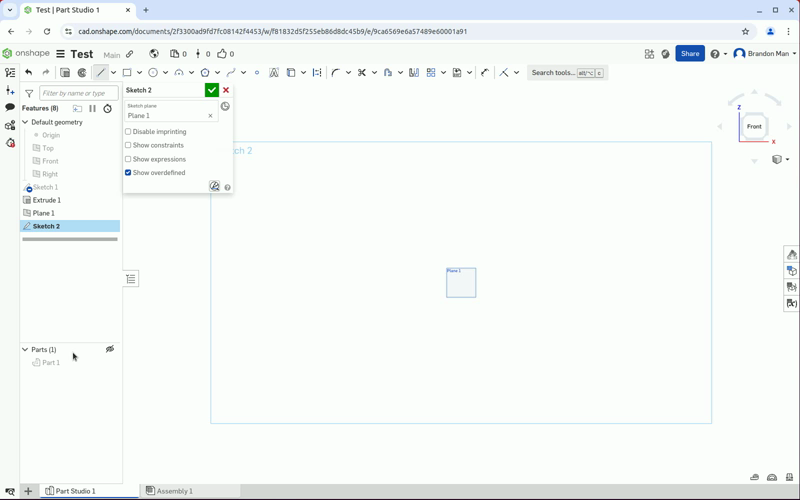
mouse_move(436, 348)
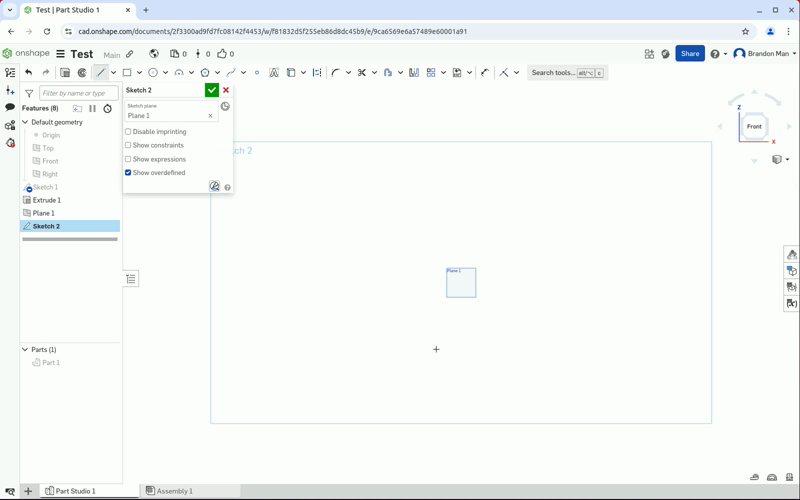
click(436, 348)
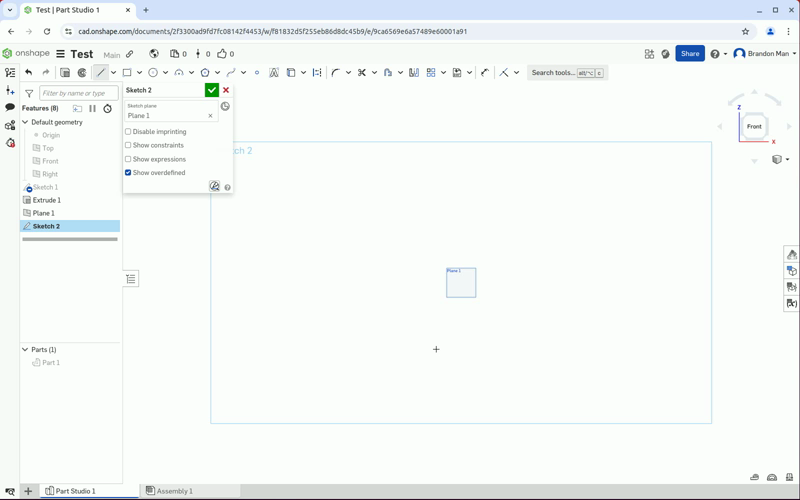
key_up(shift)
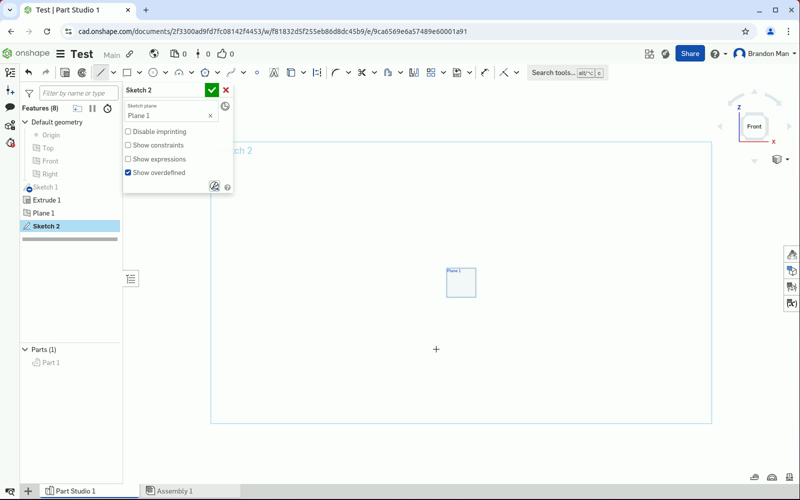
key_down(shift)
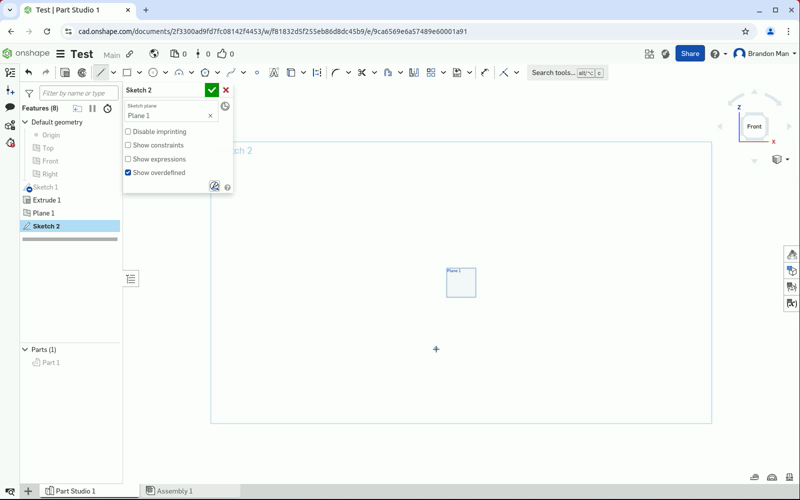
mouse_move(466, 348)
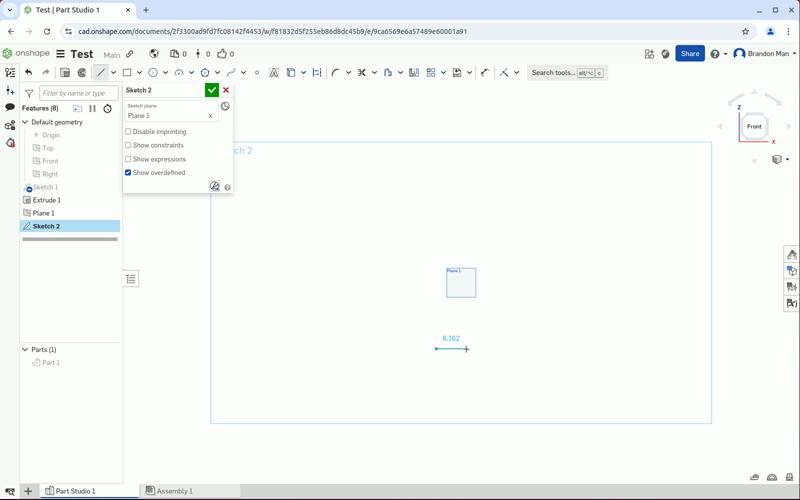
mouse_move(486, 348)
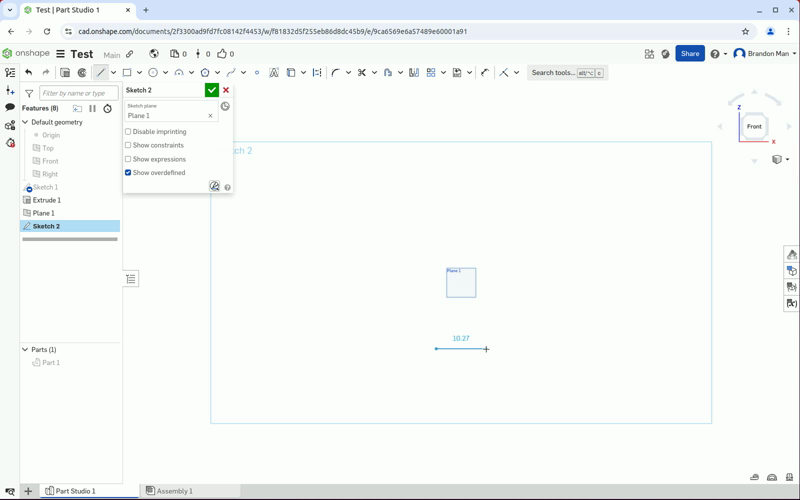
click(486, 348)
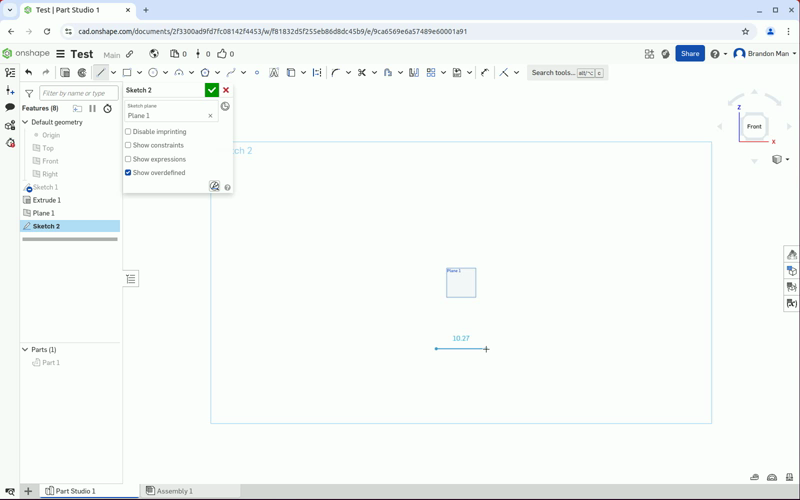
key_up(shift)
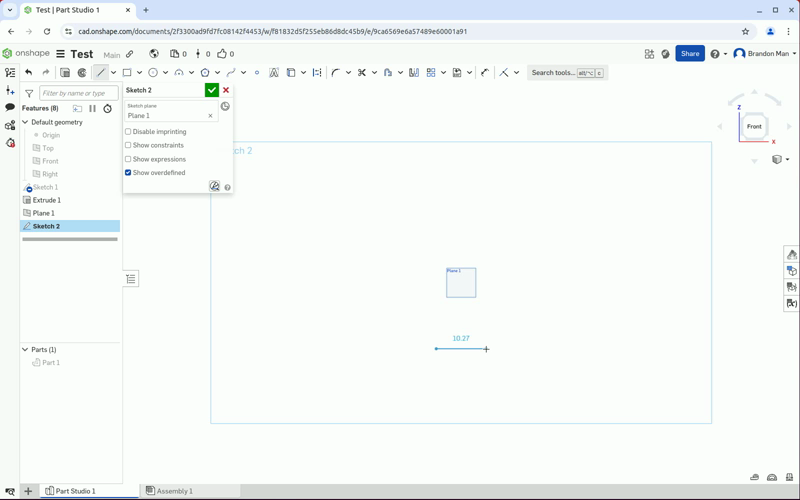
key_down(shift)
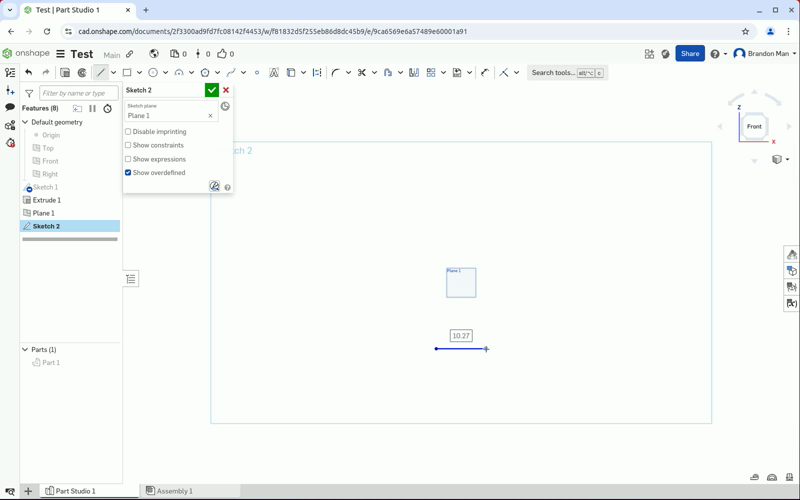
mouse_move(516, 348)
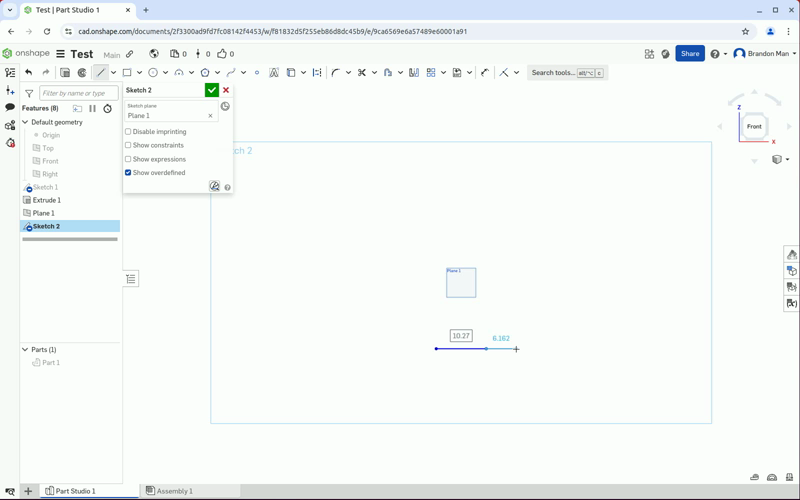
mouse_move(486, 345)
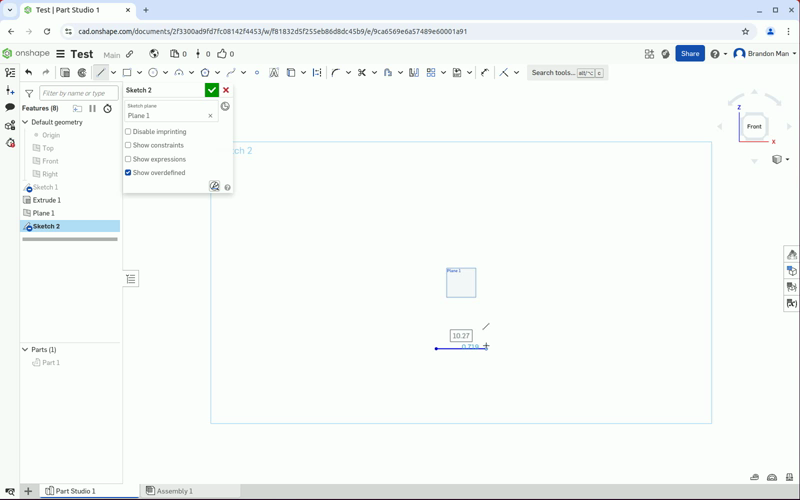
scroll(6)
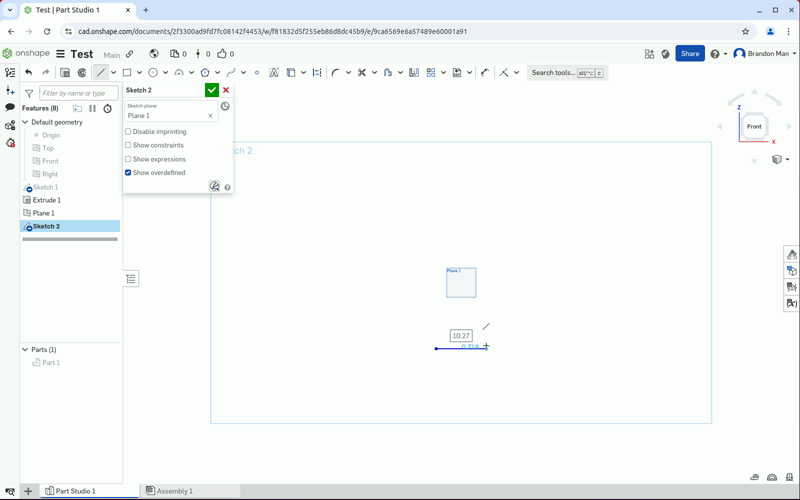
scroll(6)
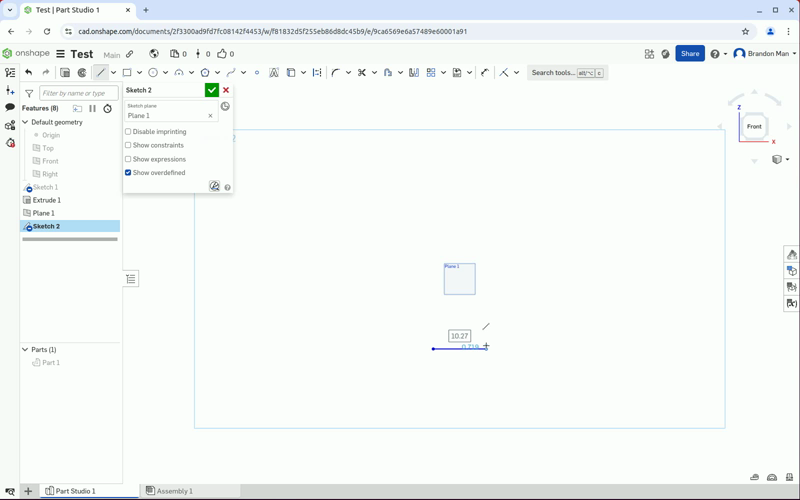
scroll(6)
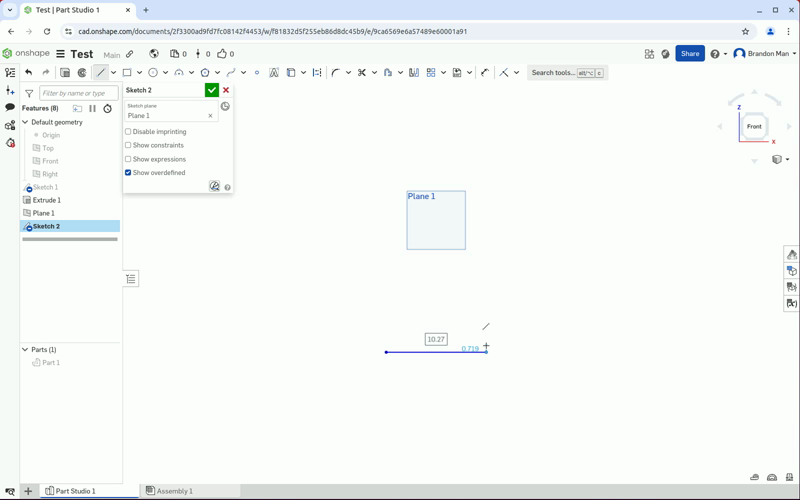
scroll(6)
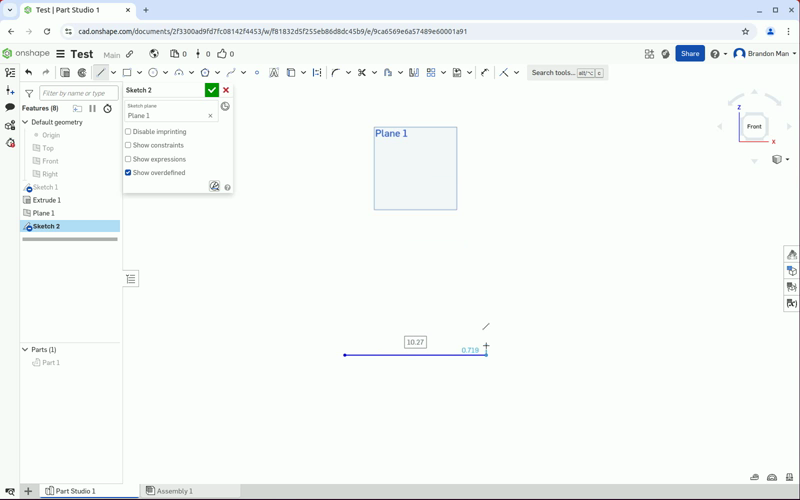
scroll(6)
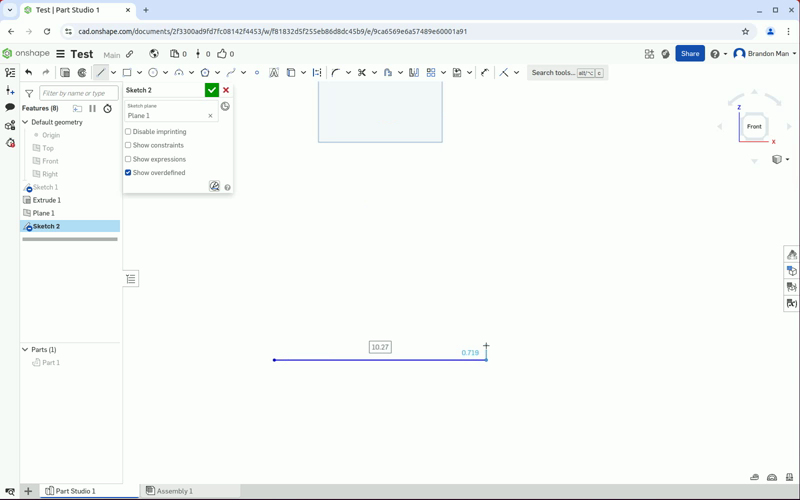
scroll(6)
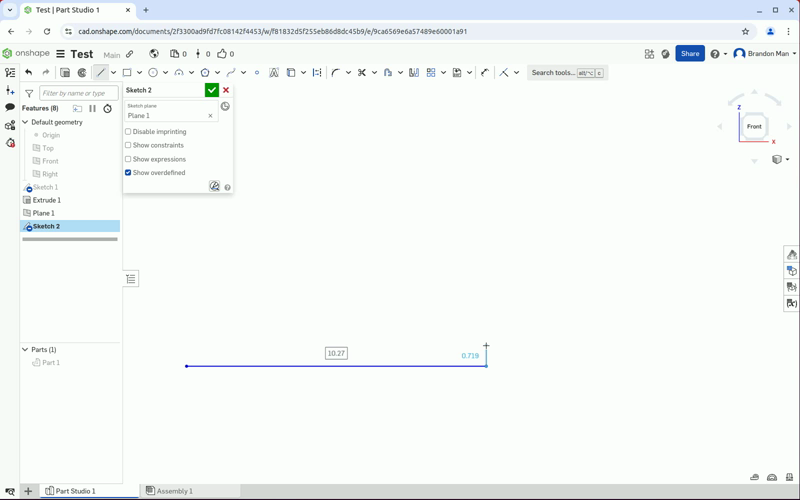
scroll(6)
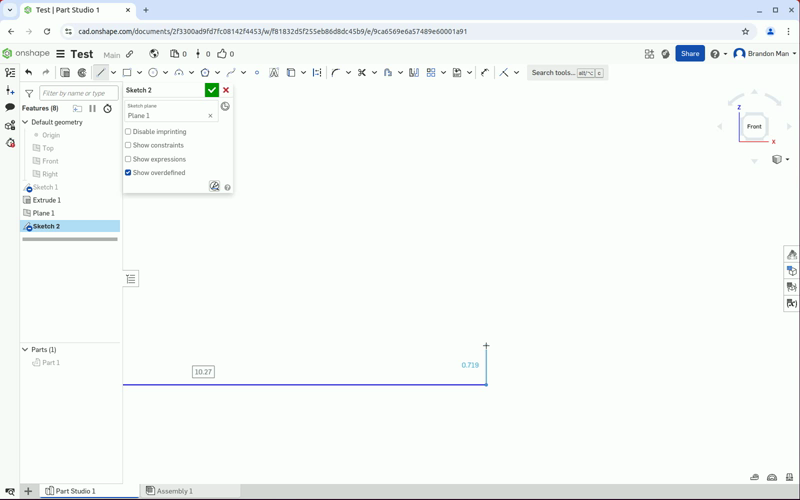
click(486, 345)
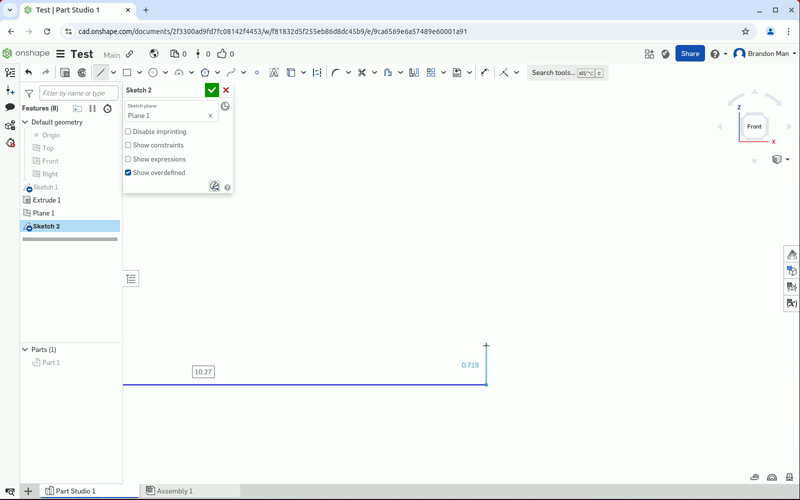
scroll(-6)
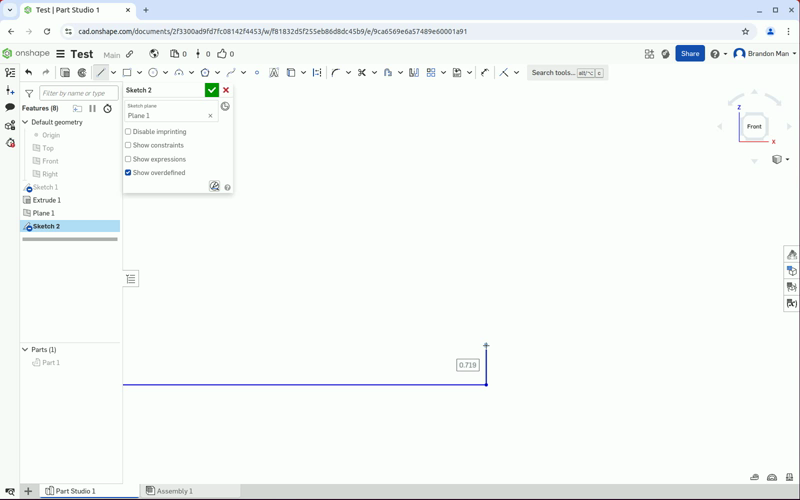
scroll(-6)
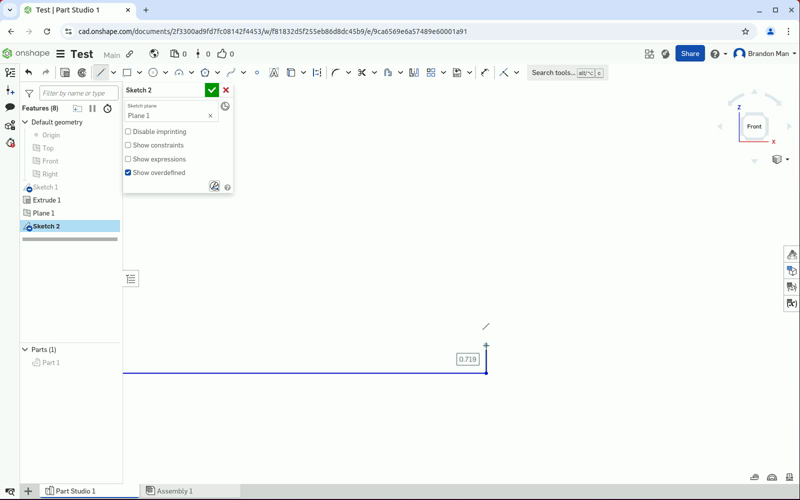
scroll(-6)
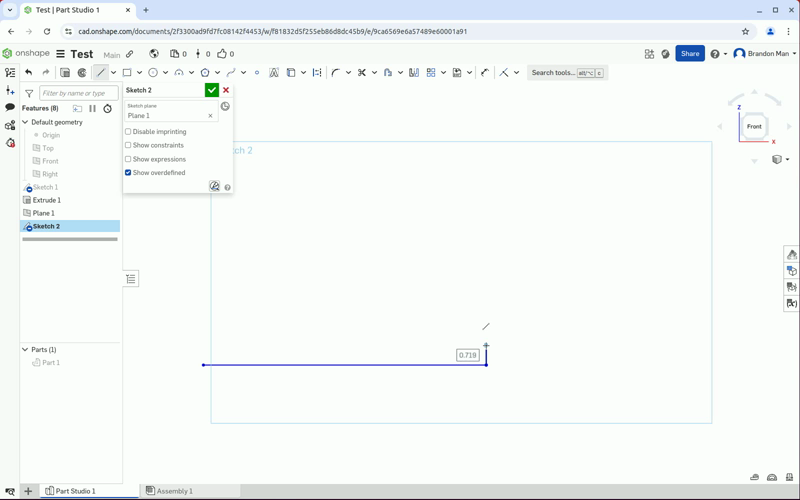
scroll(-6)
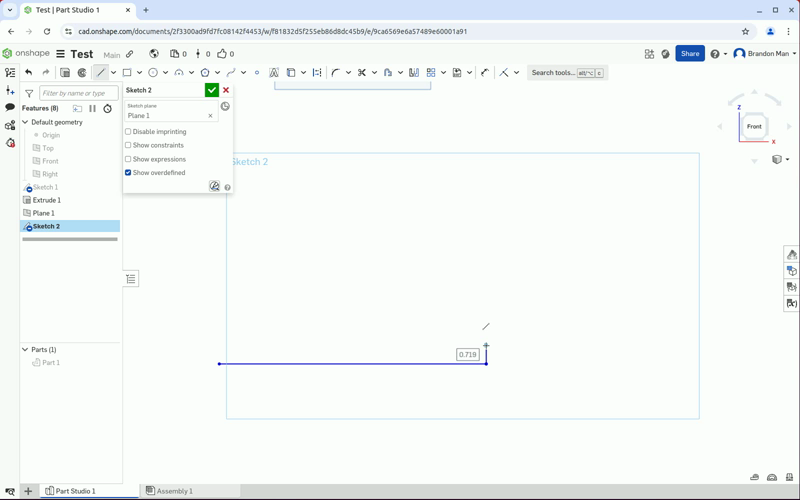
scroll(-6)
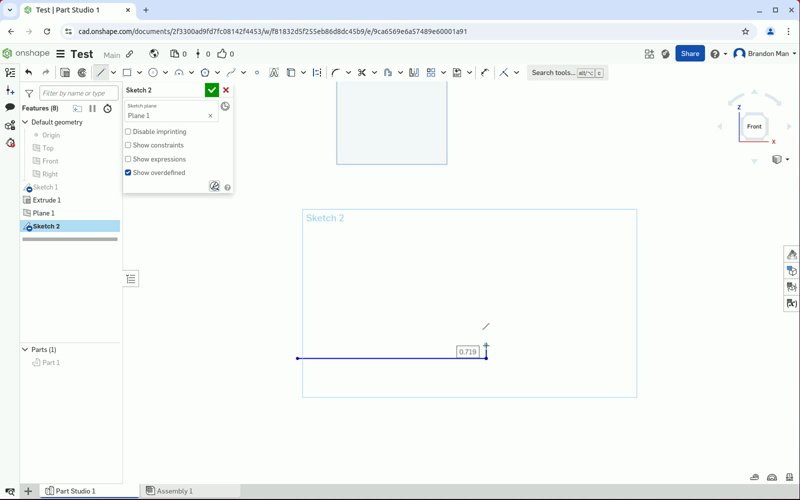
scroll(-6)
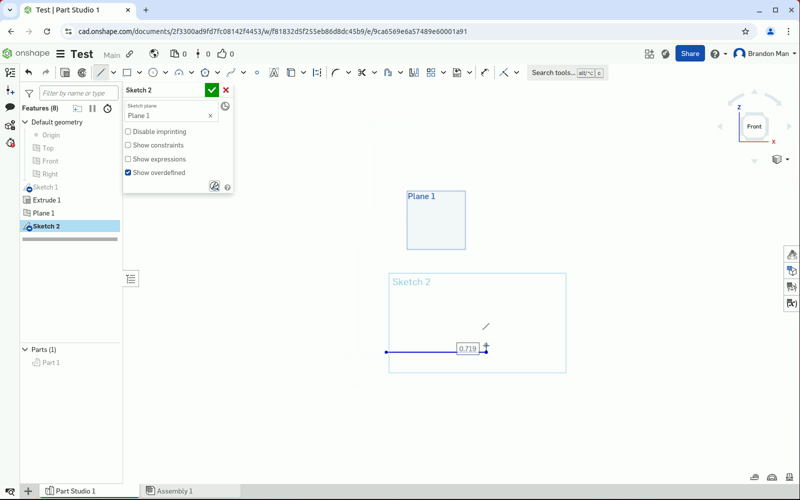
scroll(-6)
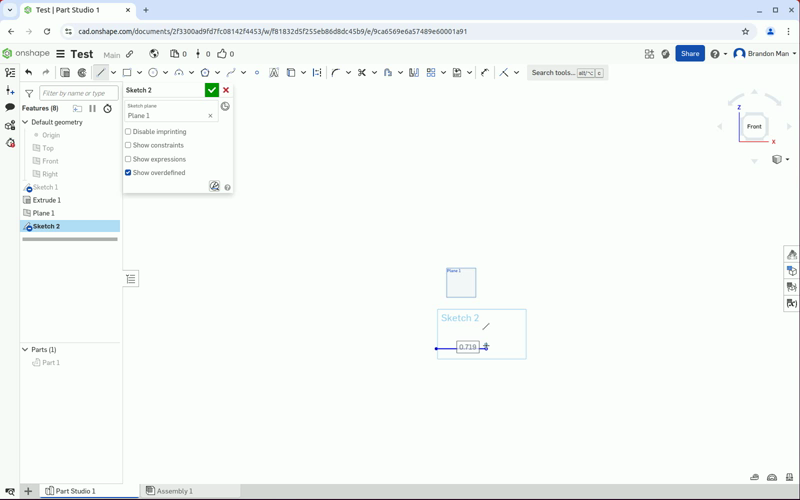
key_up(shift)
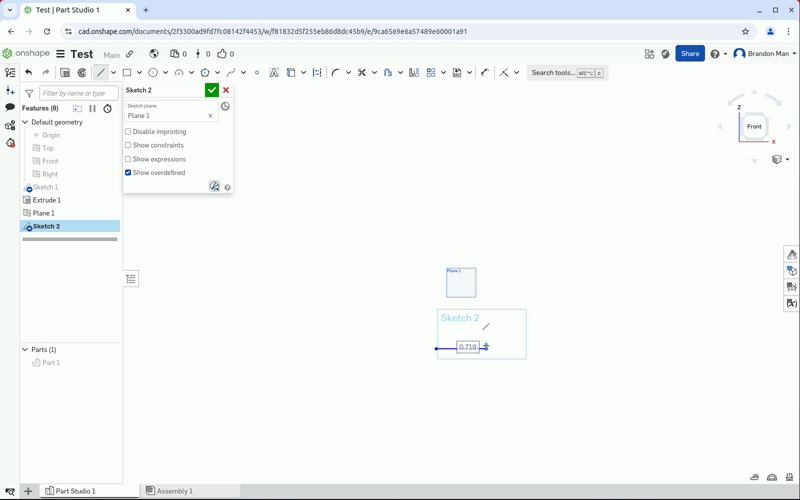
key_down(shift)
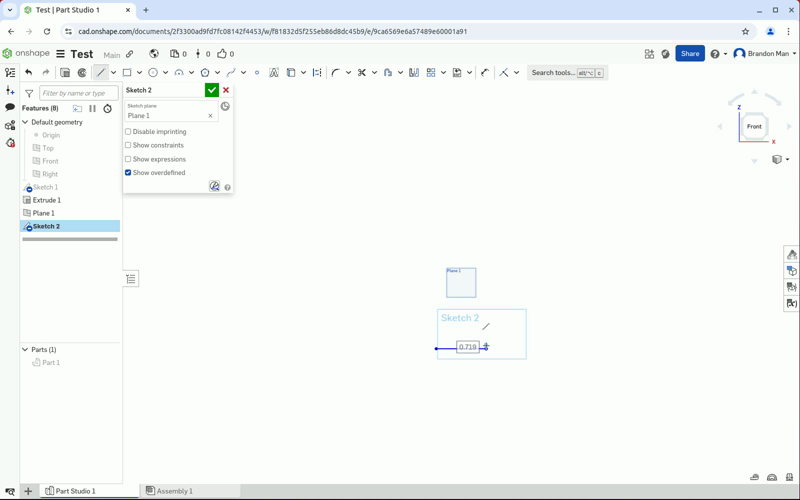
mouse_move(516, 345)
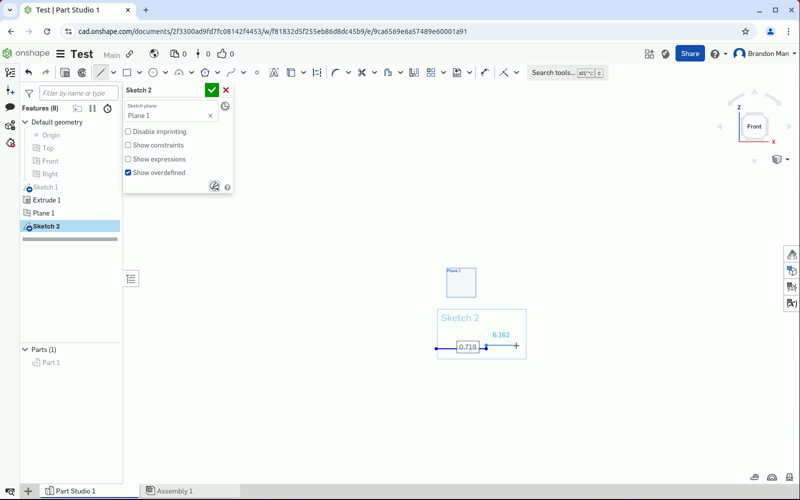
mouse_move(436, 345)
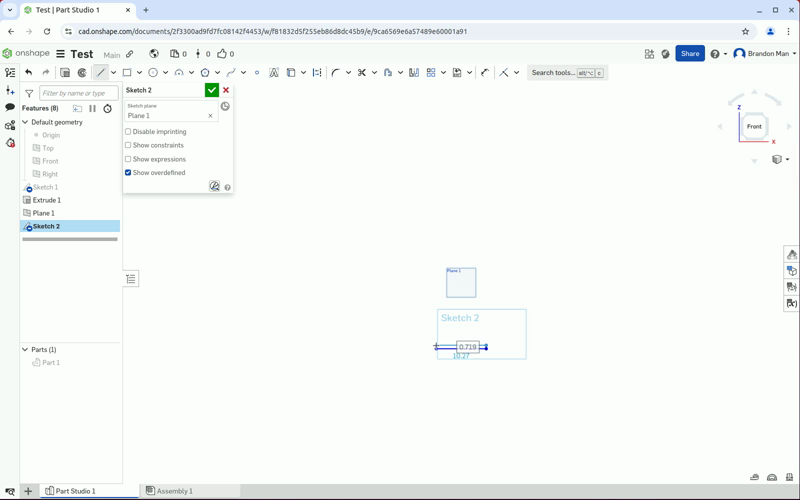
scroll(6)
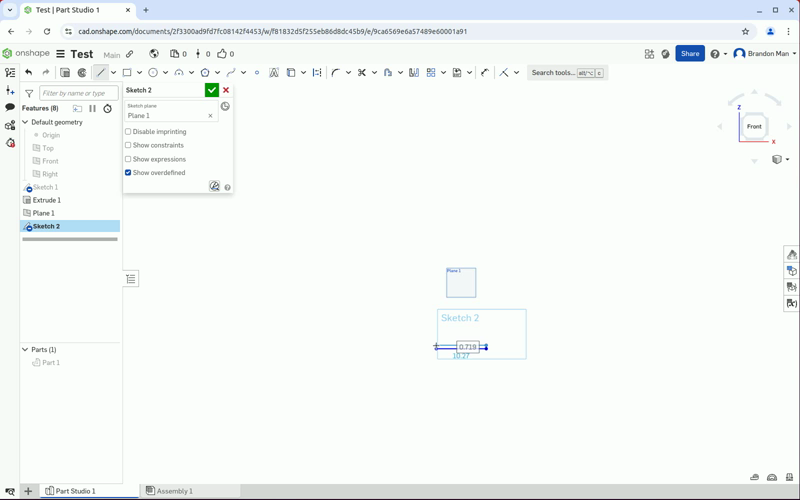
scroll(6)
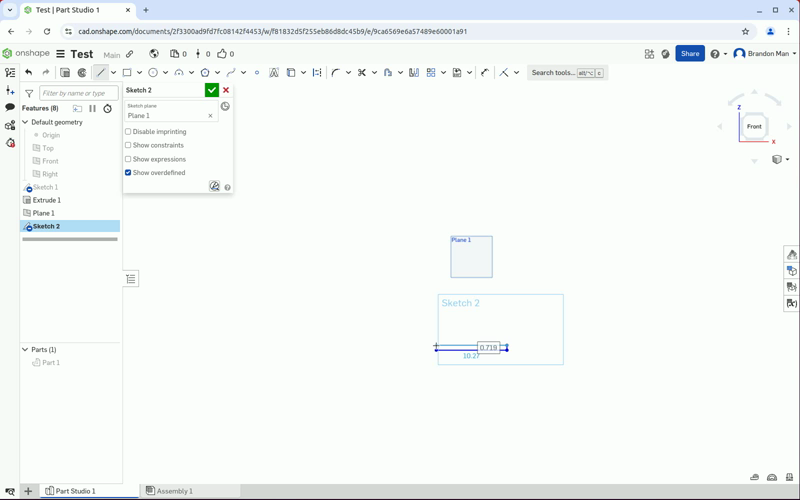
scroll(6)
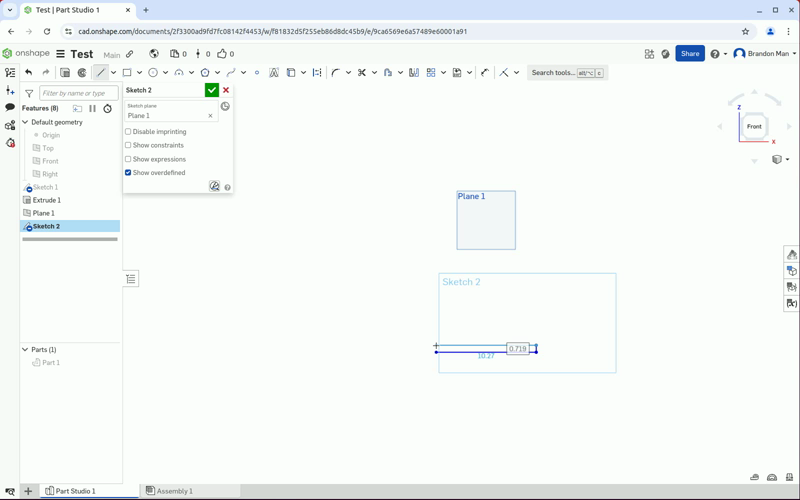
scroll(6)
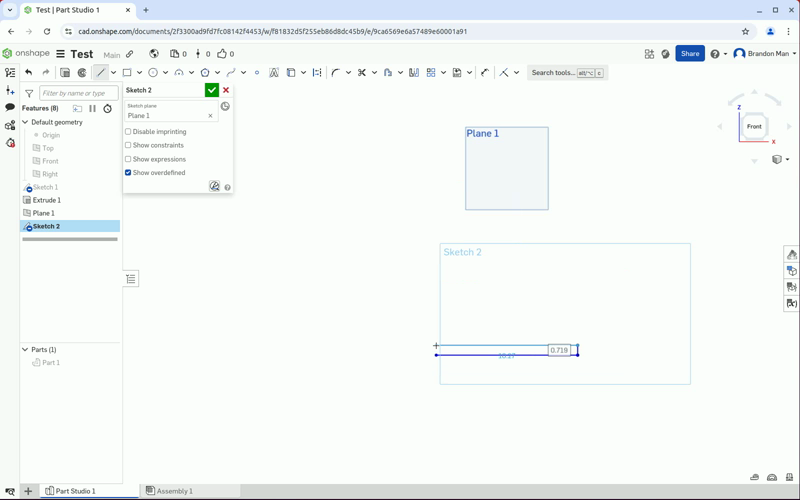
scroll(6)
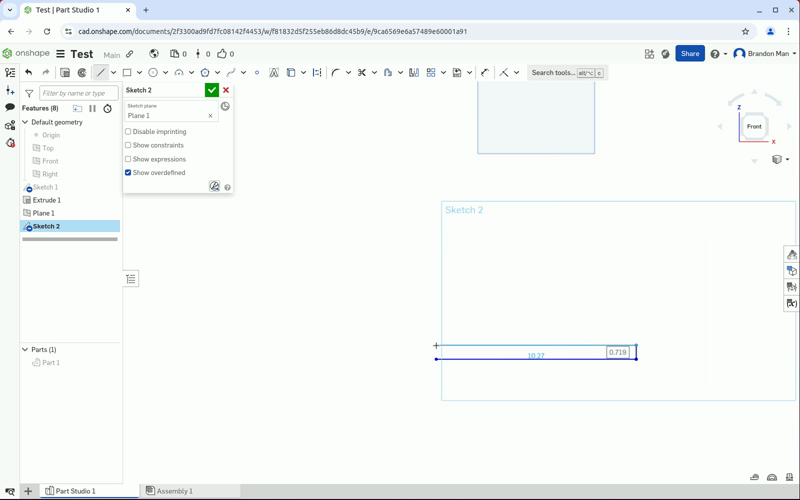
scroll(6)
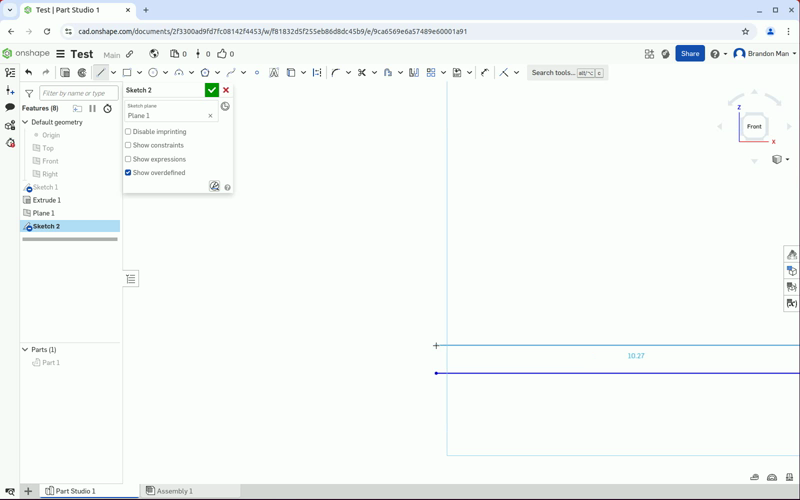
scroll(6)
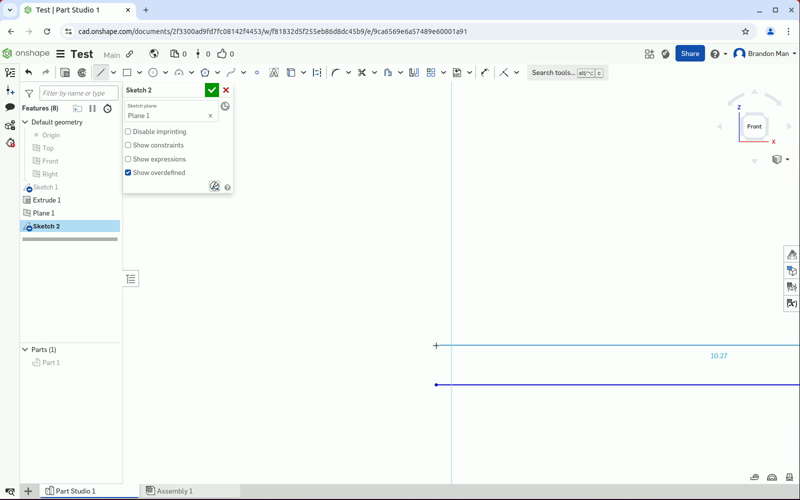
click(436, 345)
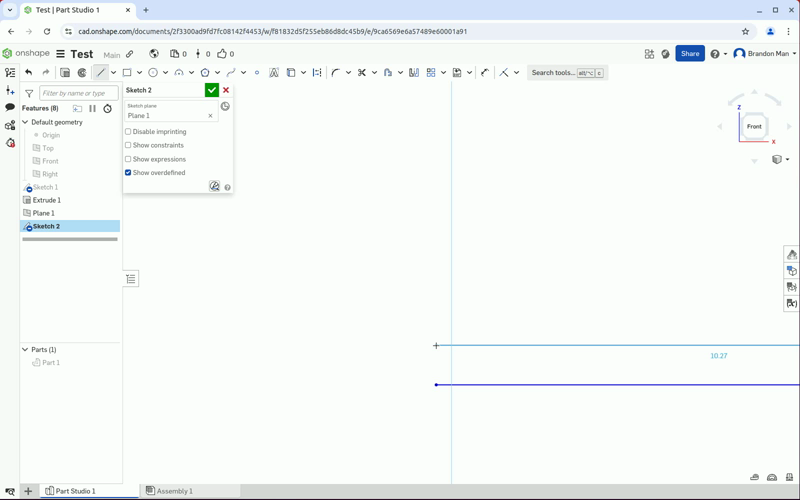
scroll(-6)
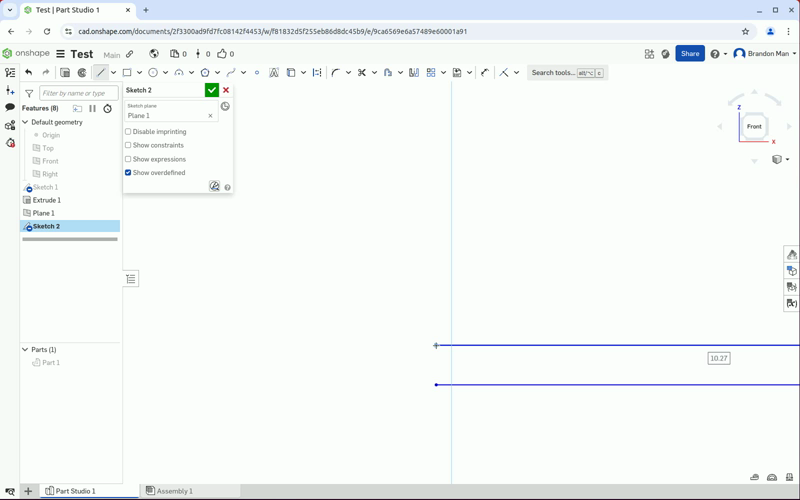
scroll(-6)
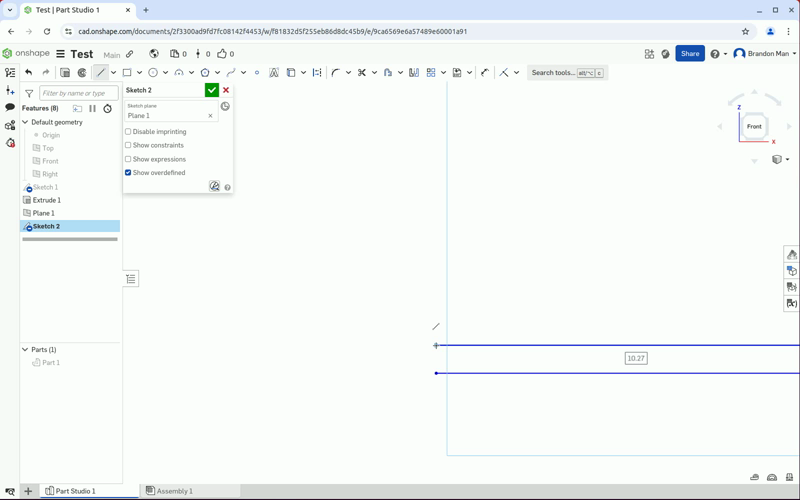
scroll(-6)
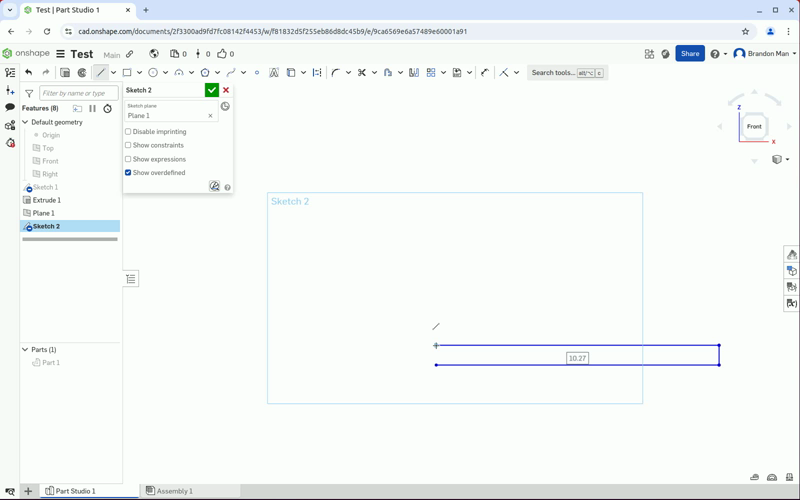
scroll(-6)
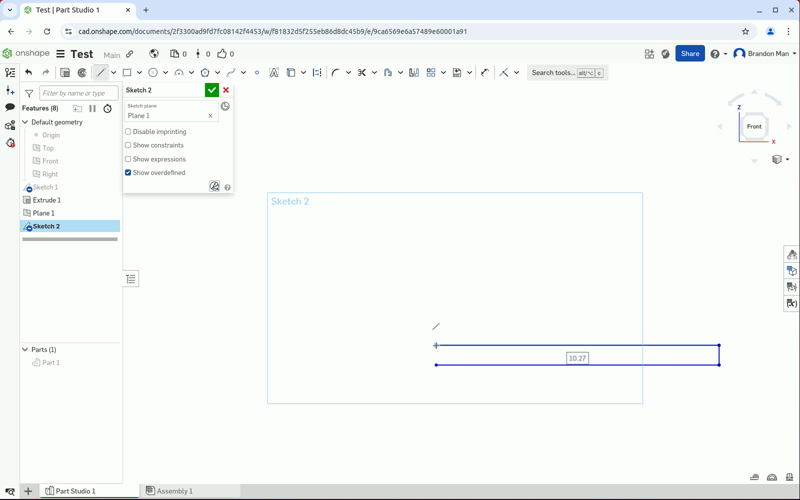
scroll(-6)
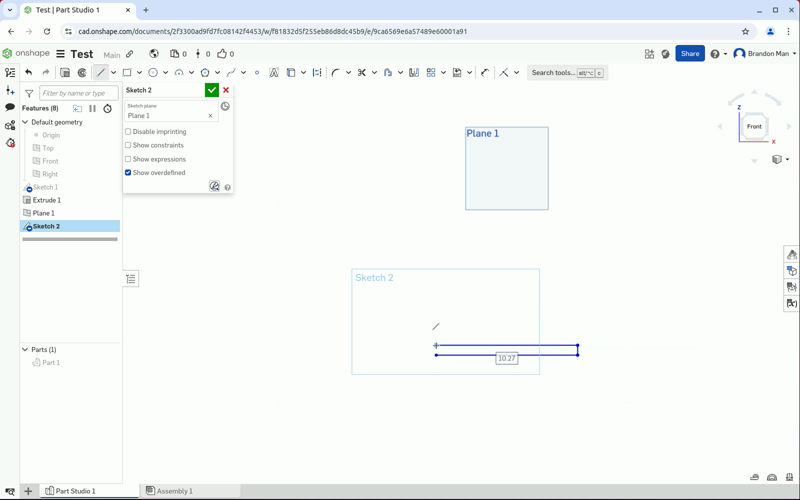
scroll(-6)
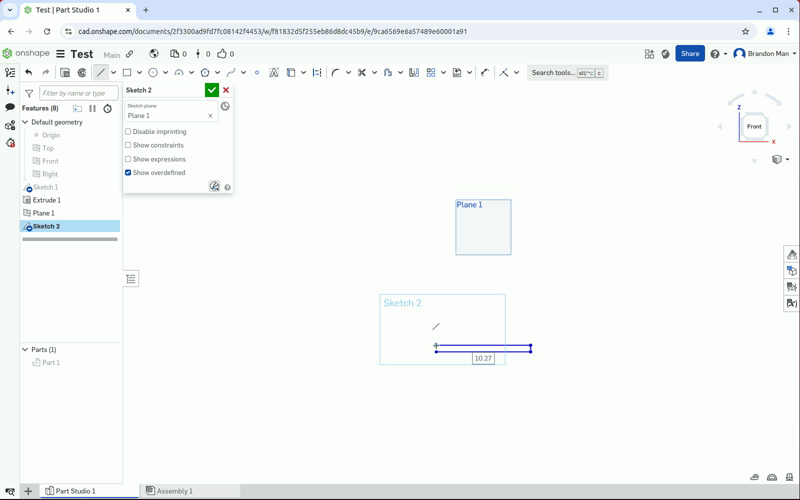
scroll(-6)
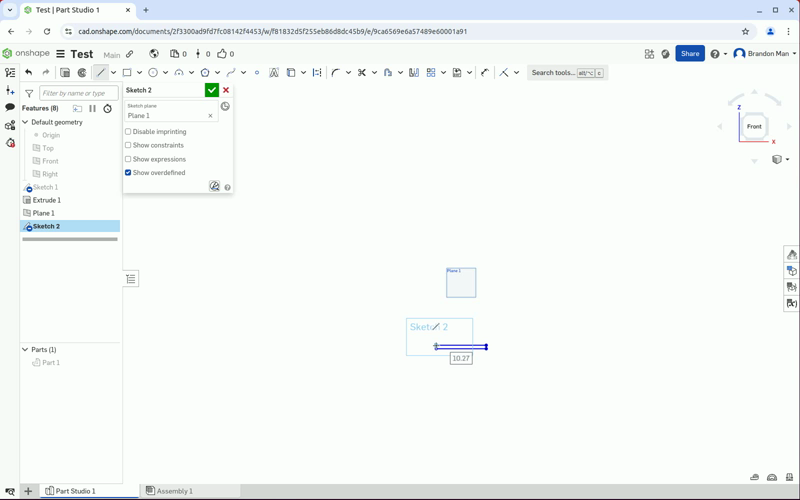
key_up(shift)
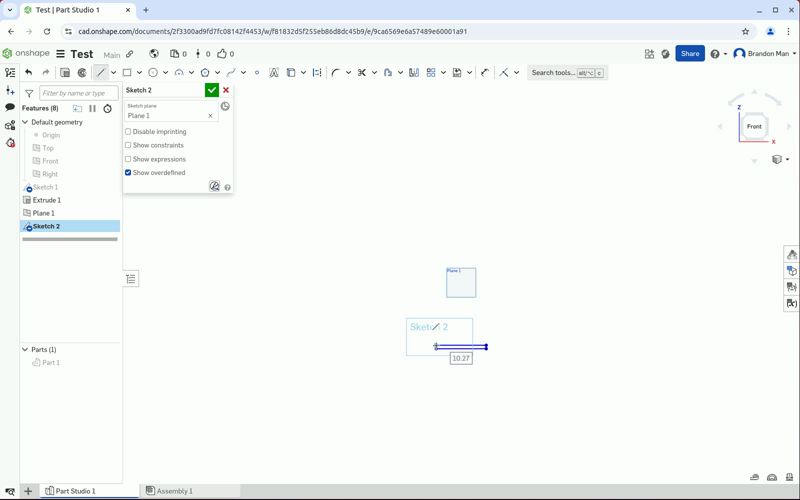
mouse_move(466, 345)
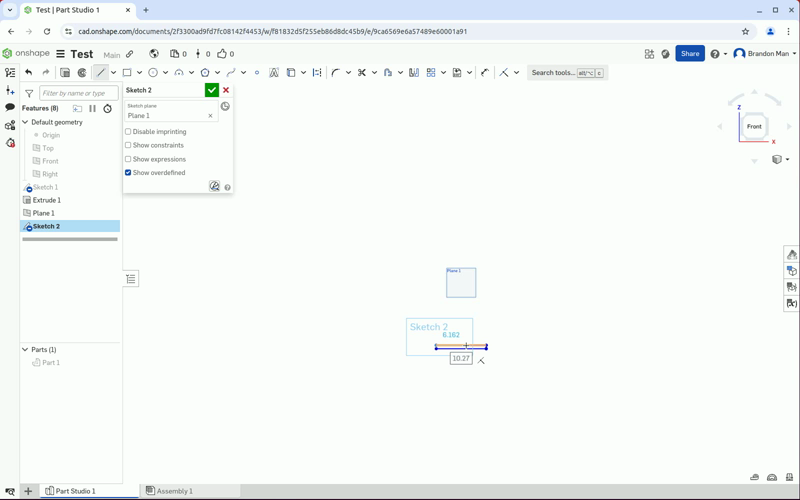
key_down(shift)
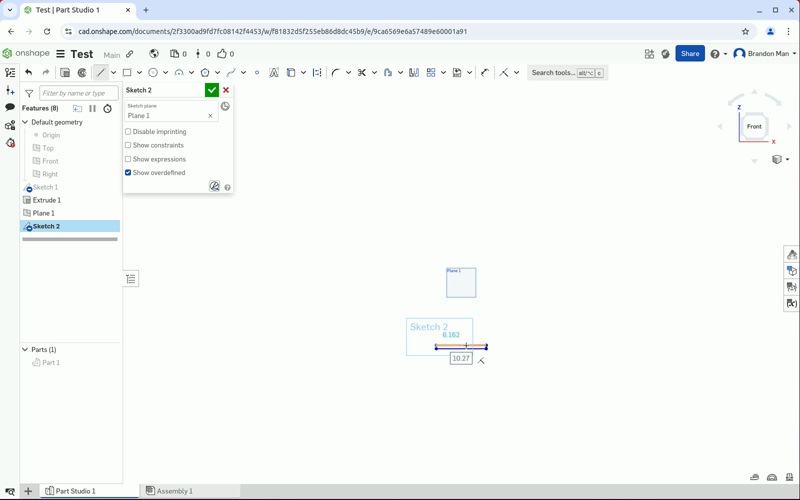
mouse_move(436, 348)
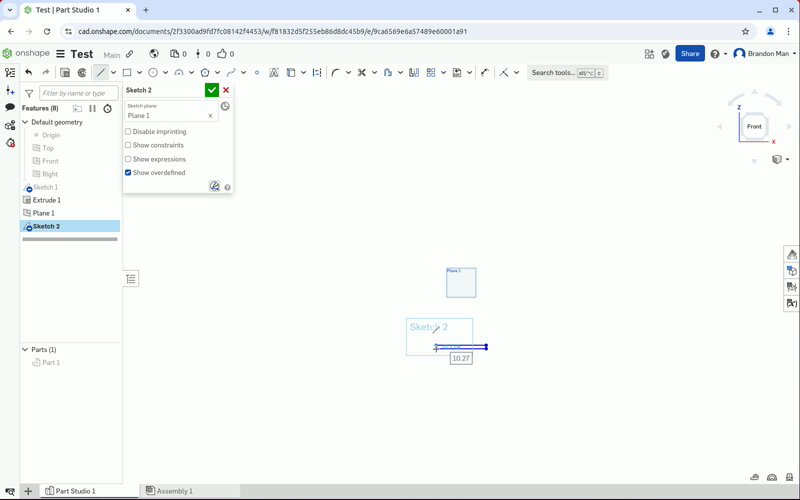
scroll(6)
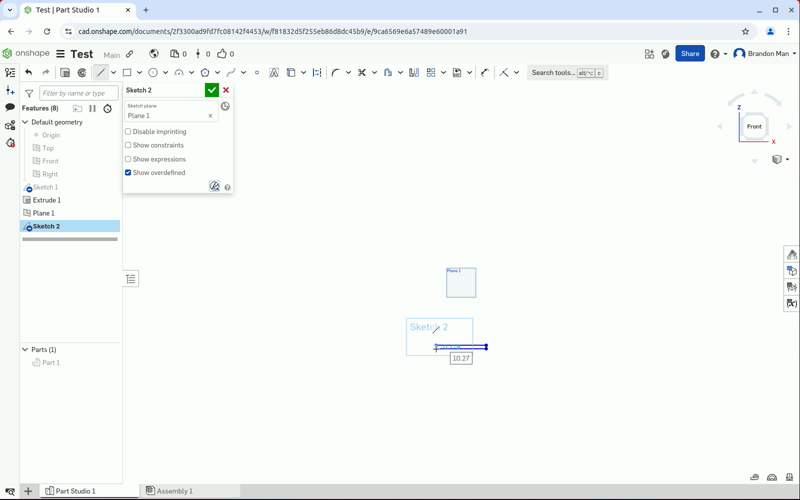
scroll(6)
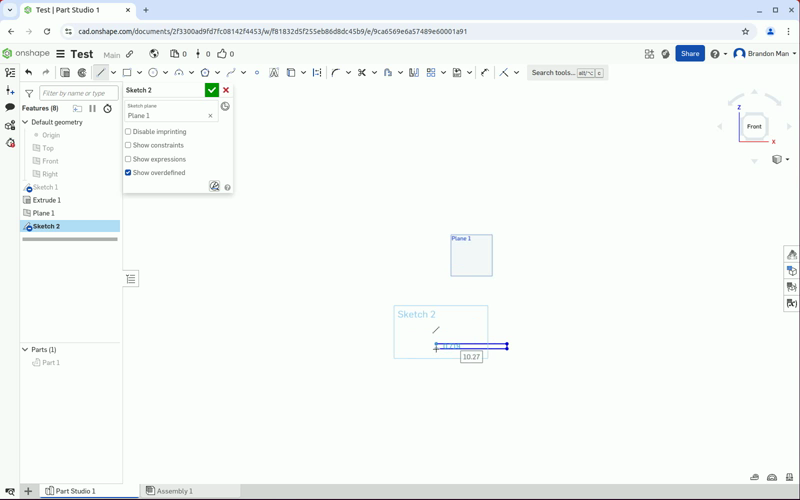
scroll(6)
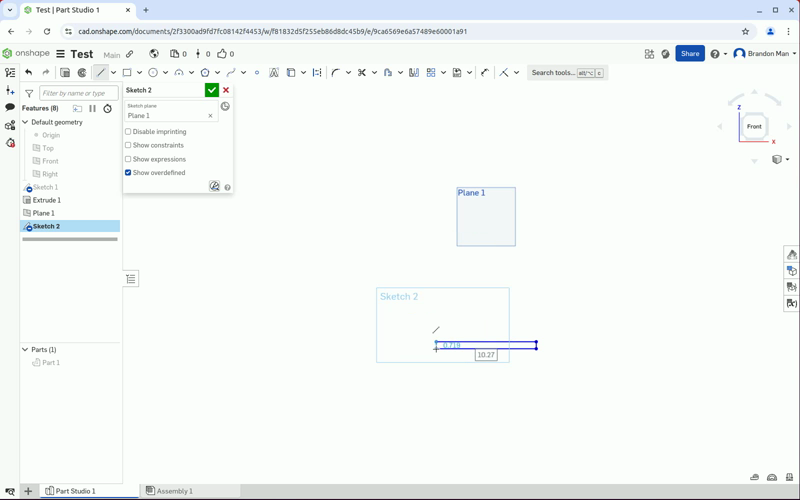
scroll(6)
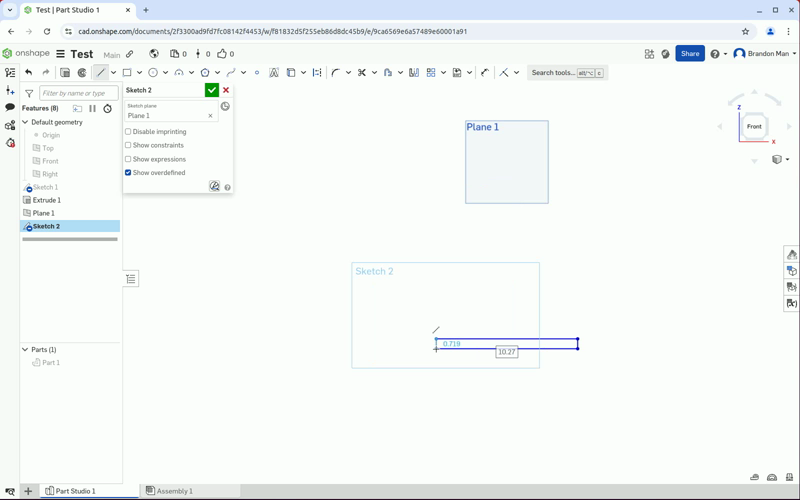
scroll(6)
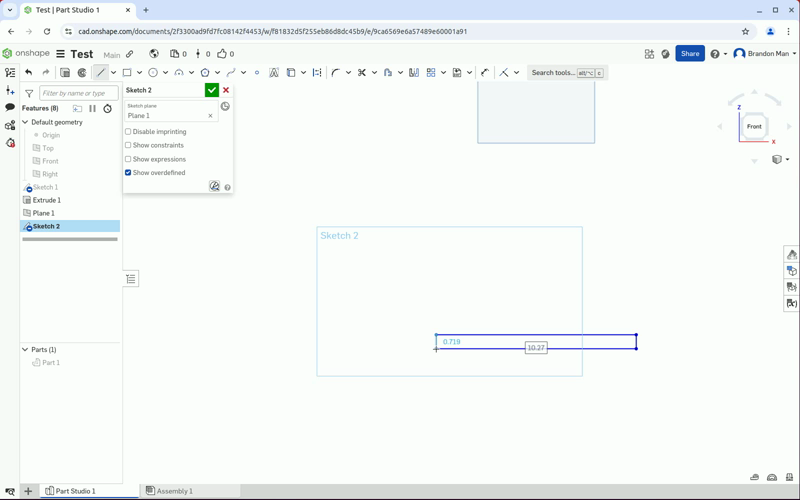
scroll(6)
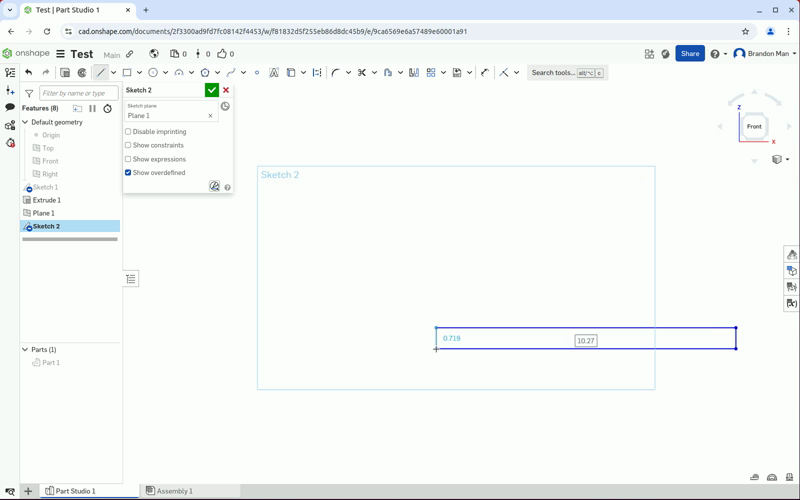
scroll(6)
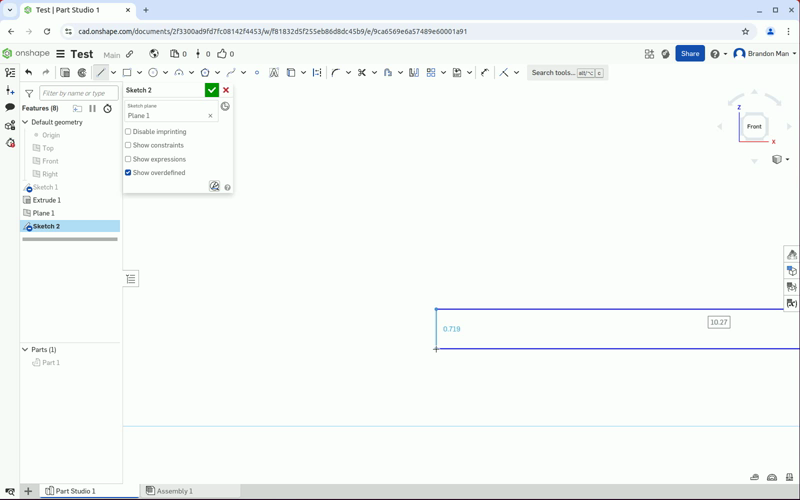
key_up(shift)
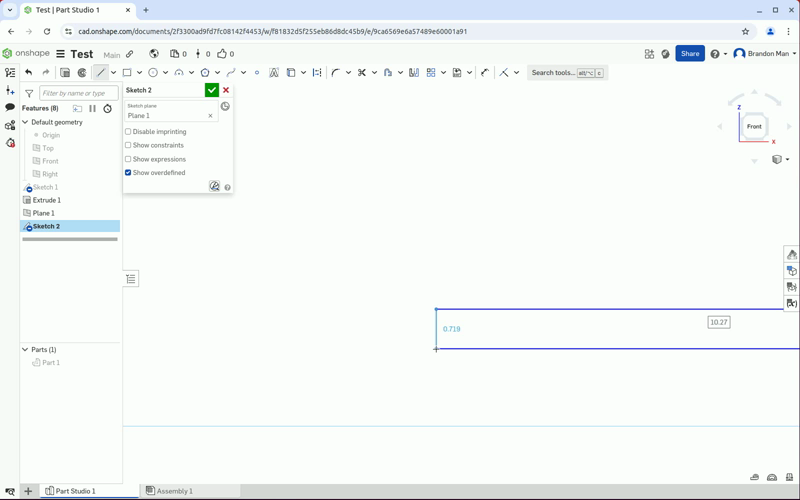
click(436, 348)
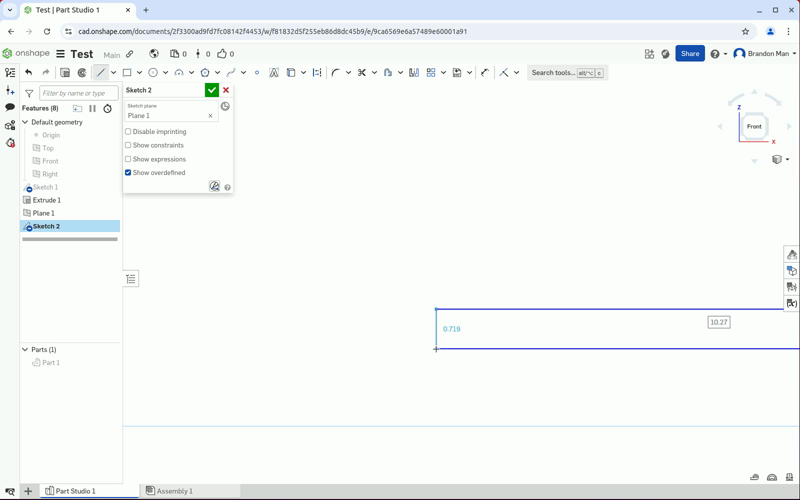
scroll(-6)
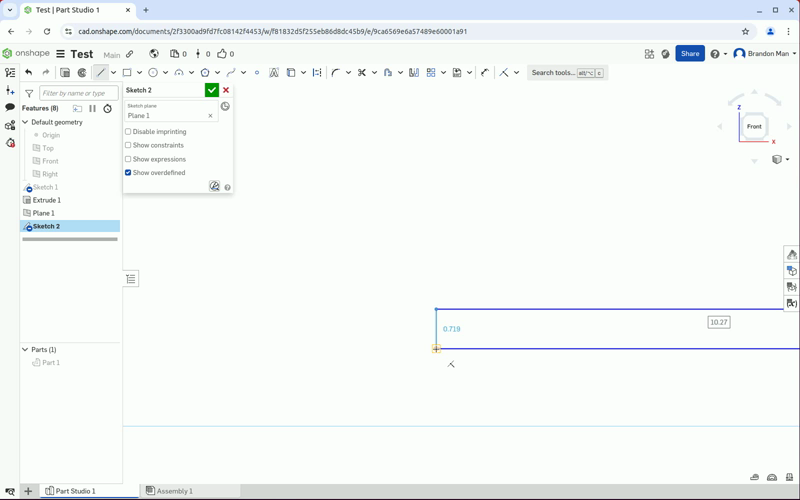
scroll(-6)
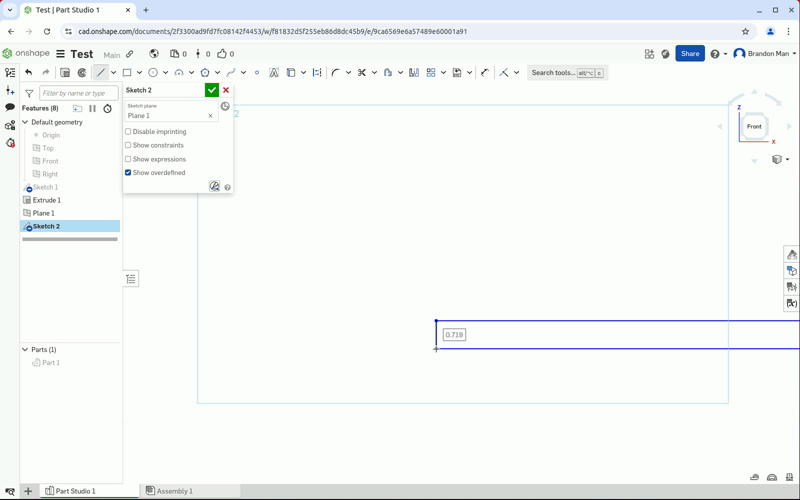
scroll(-6)
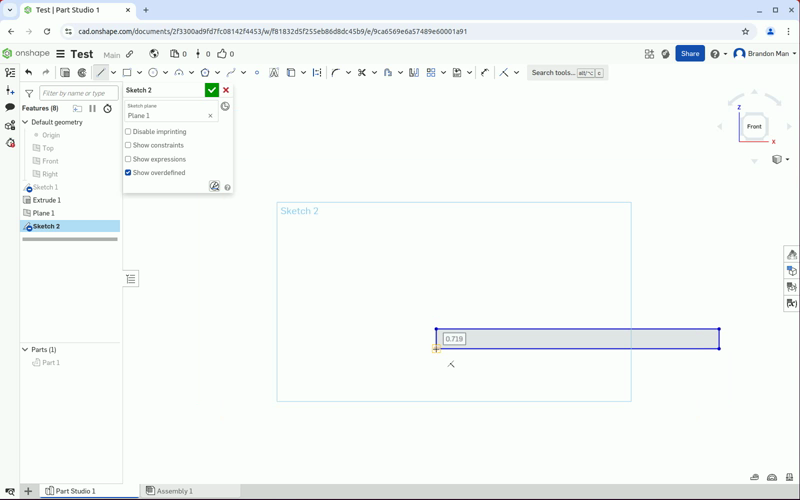
scroll(-6)
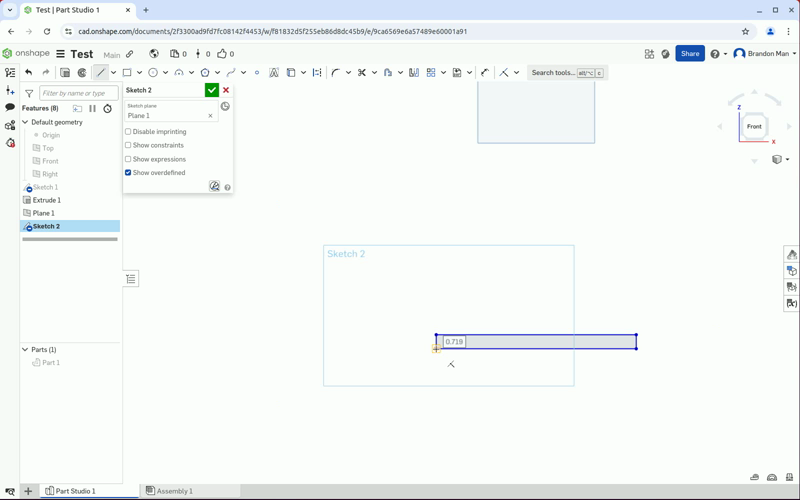
scroll(-6)
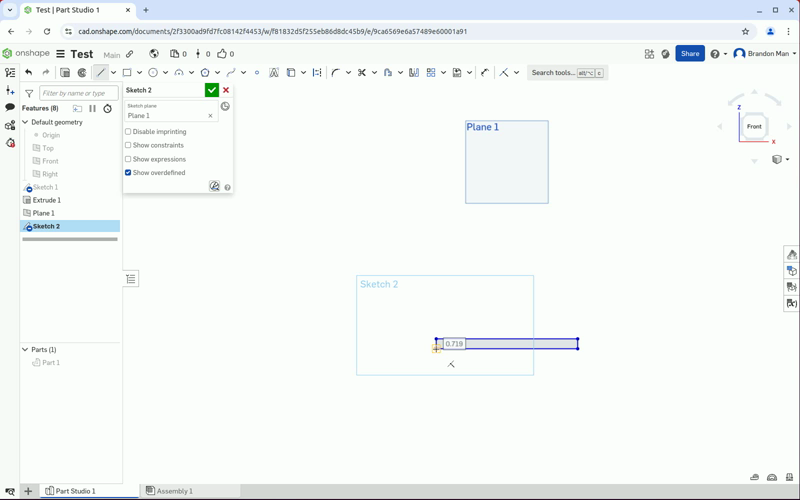
scroll(-6)
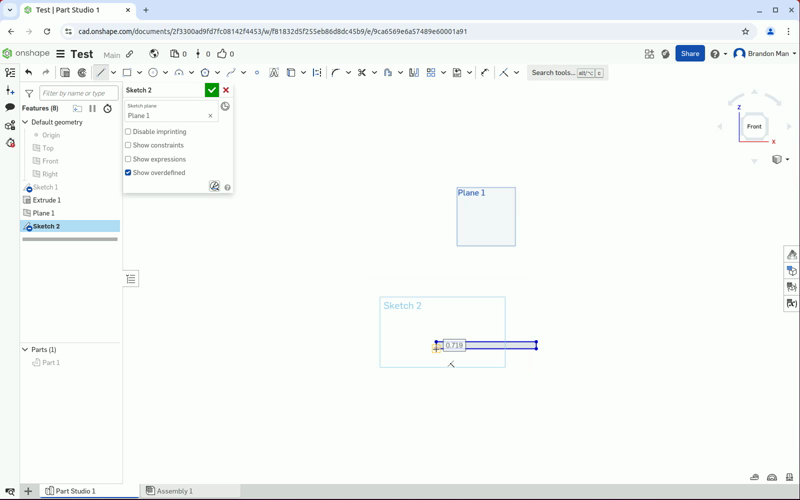
scroll(-6)
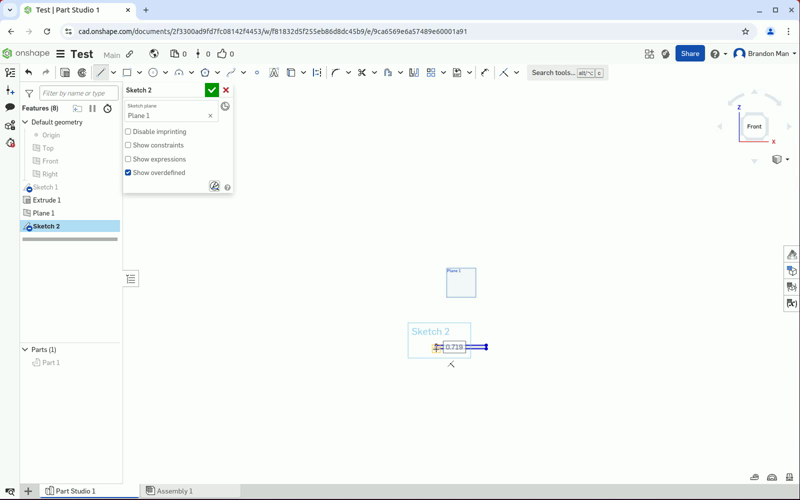
key(esc)
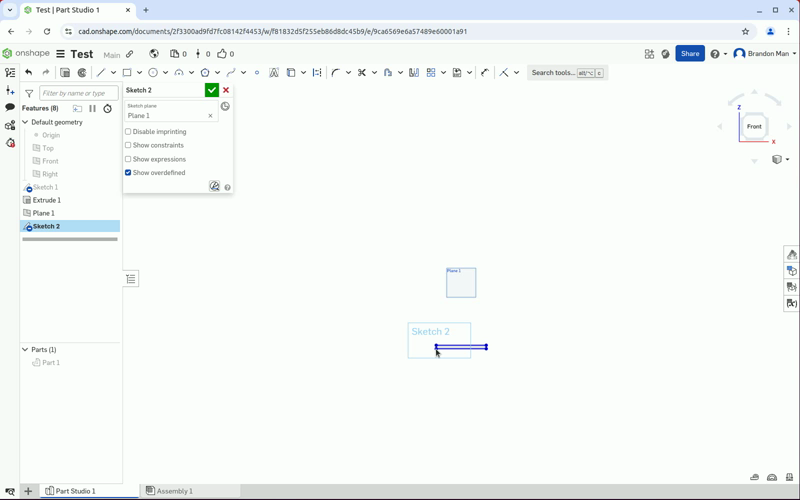
mouse_move(472, 346)
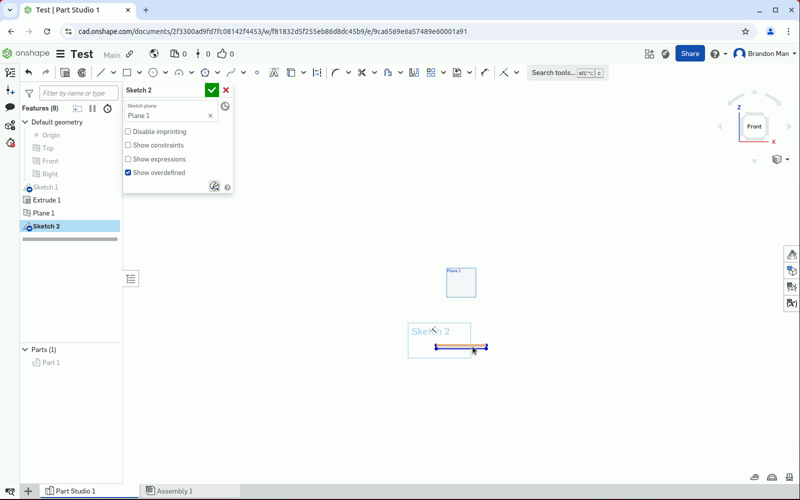
scroll(6)
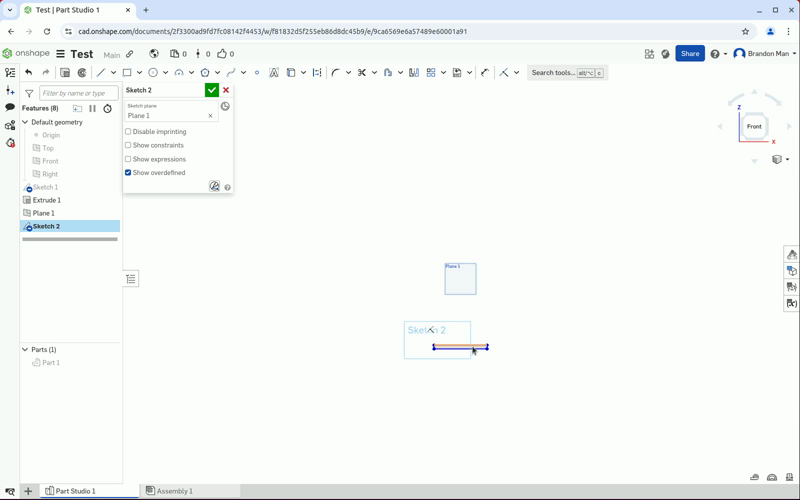
scroll(6)
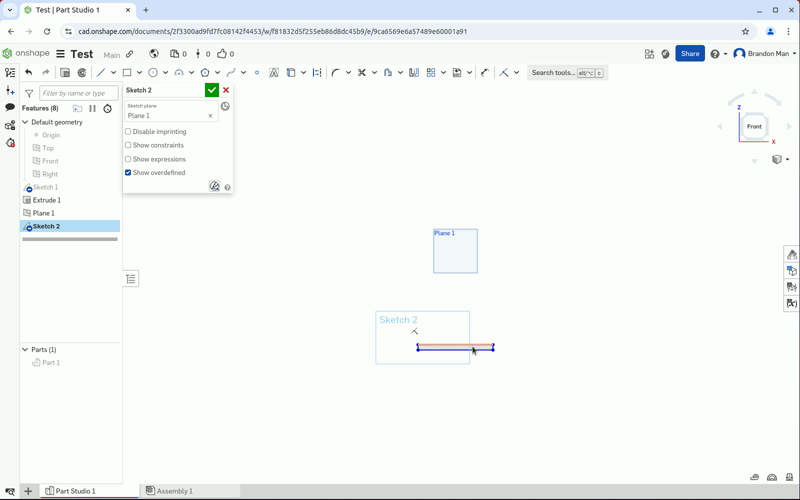
scroll(6)
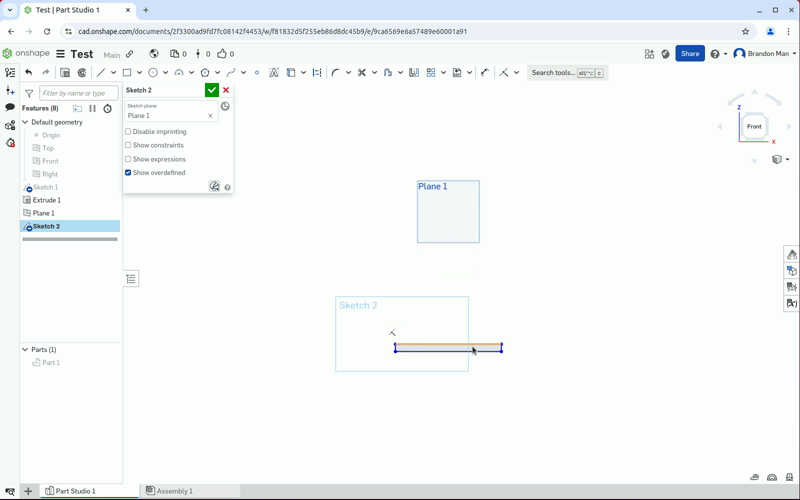
scroll(6)
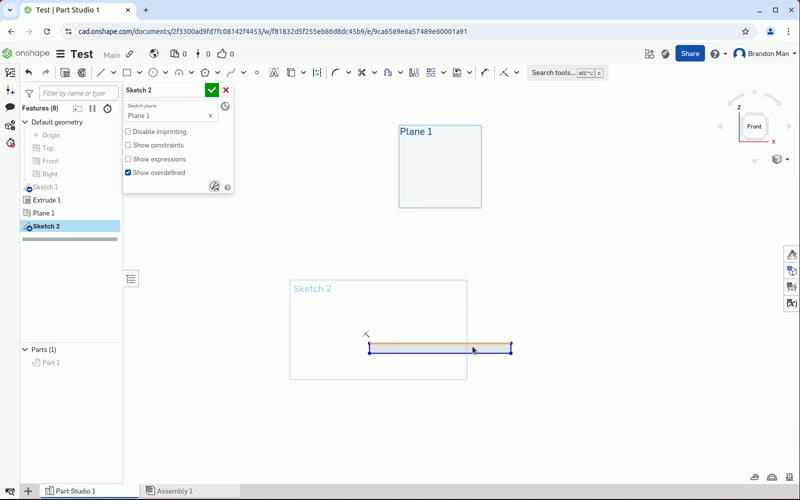
scroll(6)
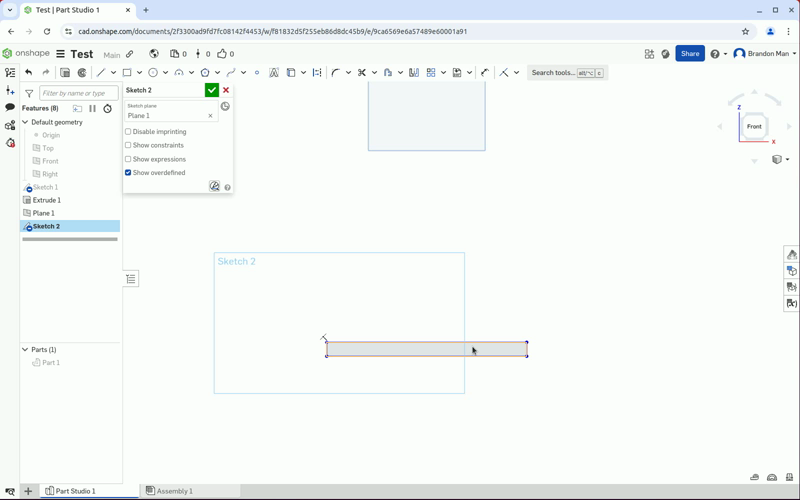
scroll(6)
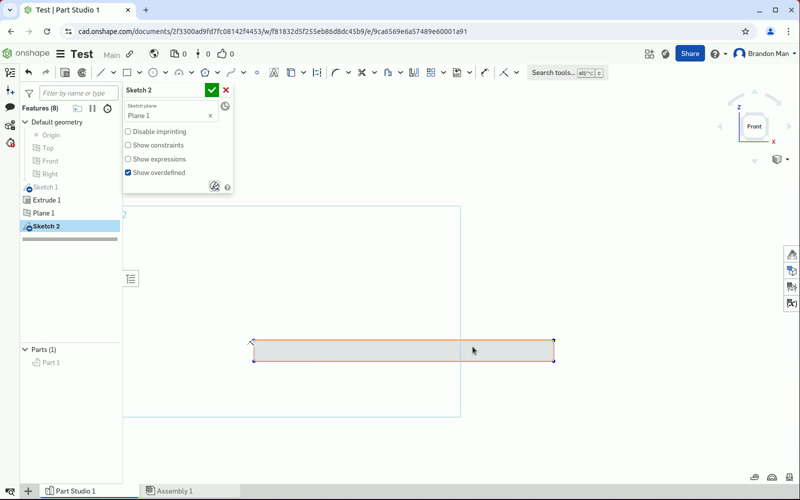
scroll(6)
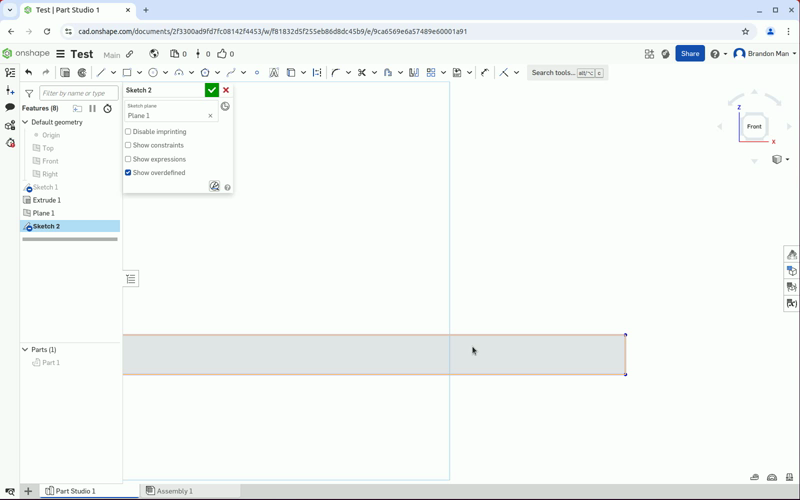
click(472, 346)
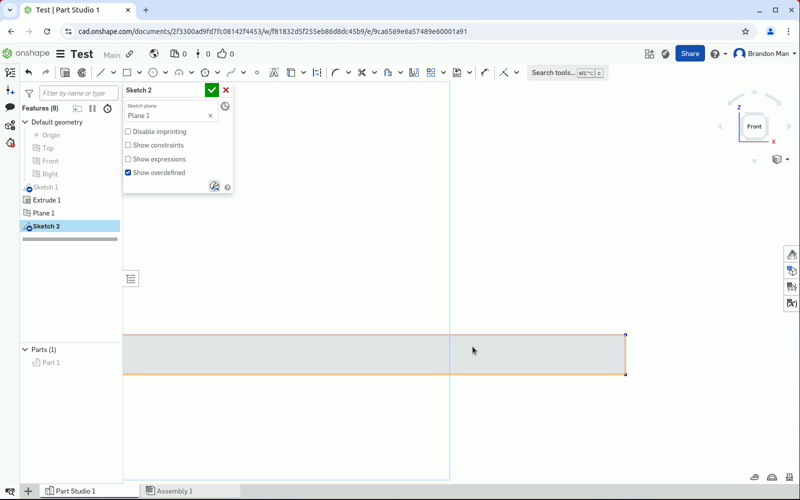
scroll(-6)
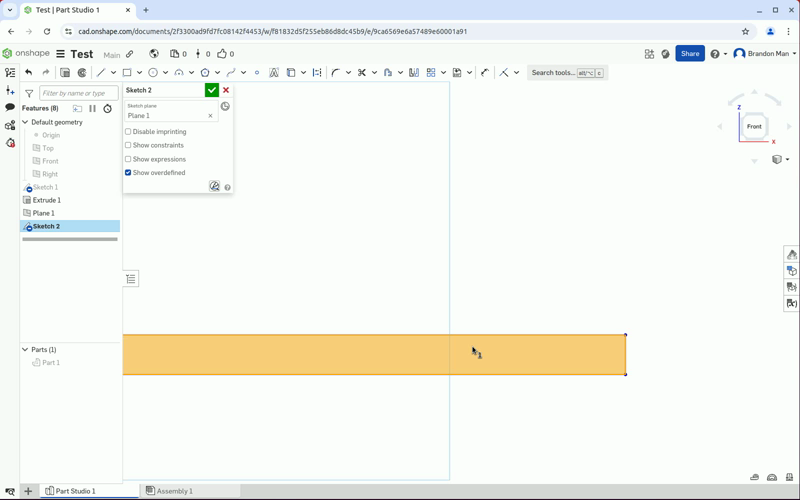
scroll(-6)
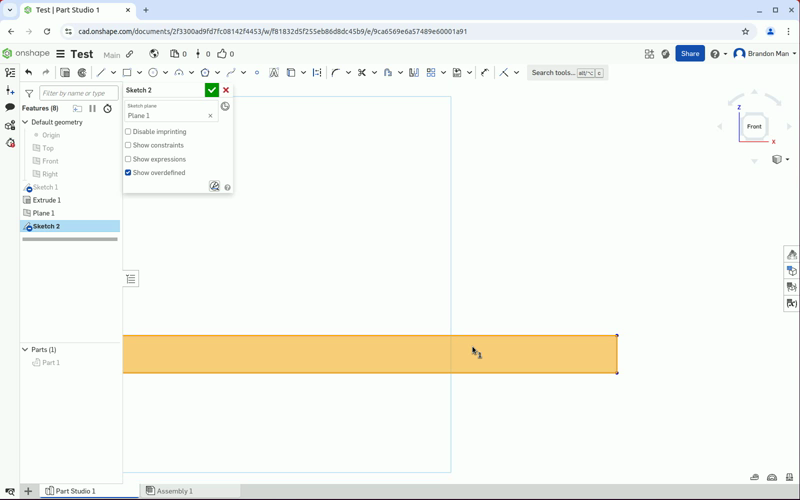
scroll(-6)
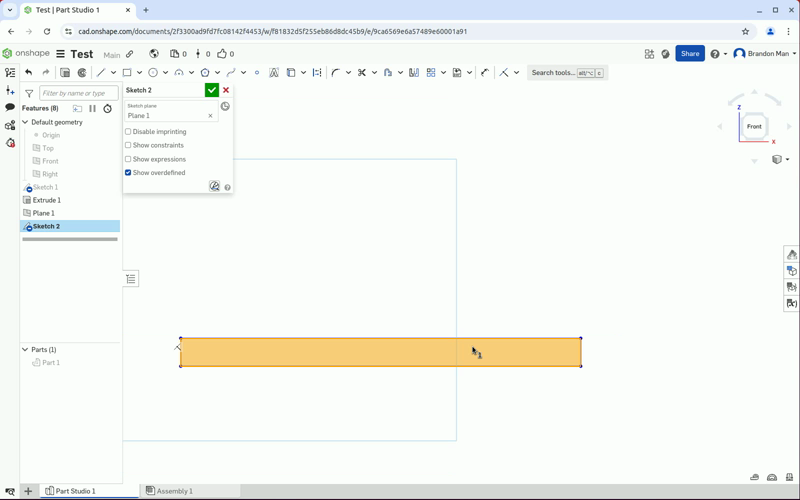
scroll(-6)
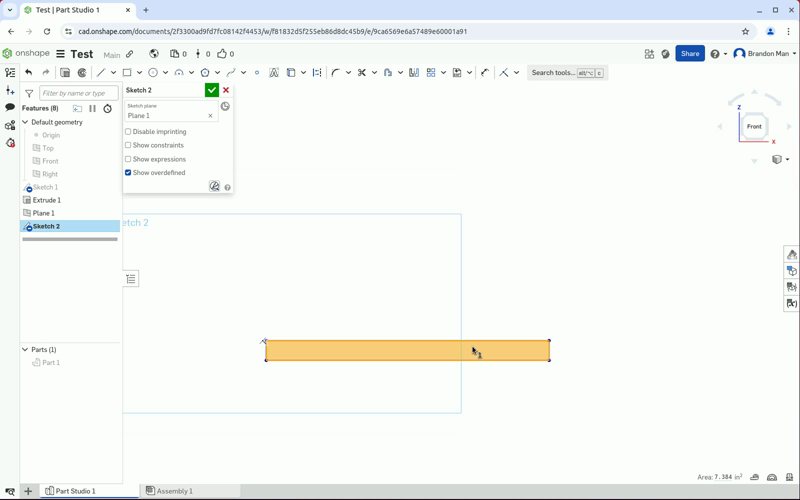
scroll(-6)
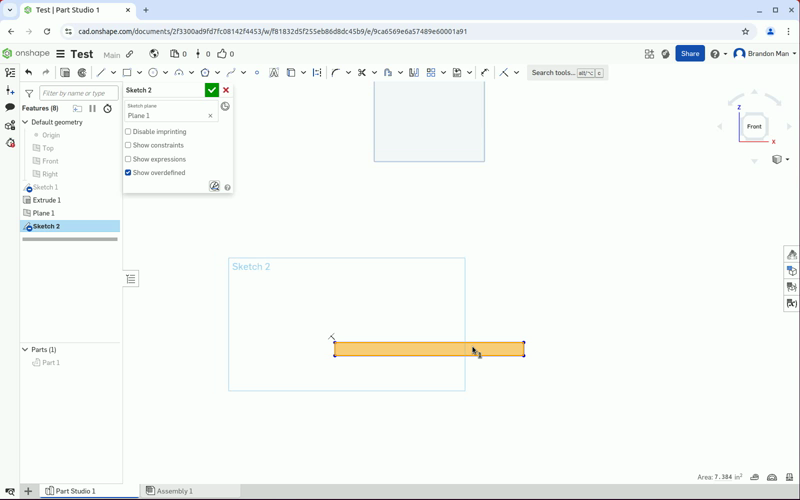
scroll(-6)
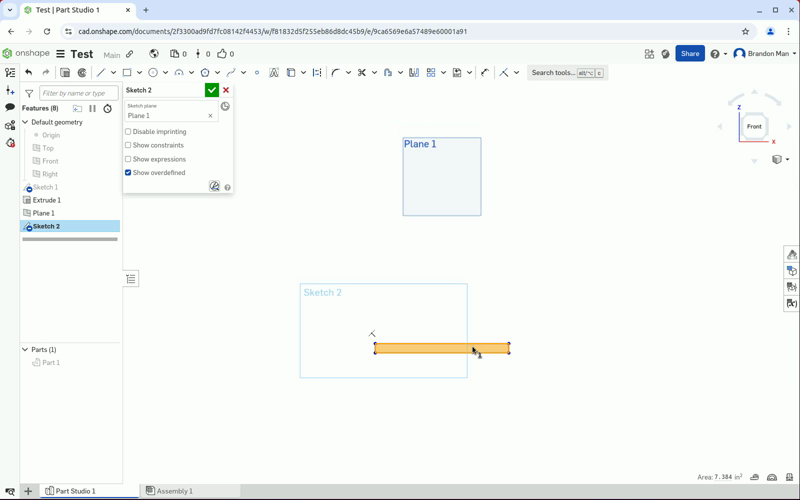
scroll(-6)
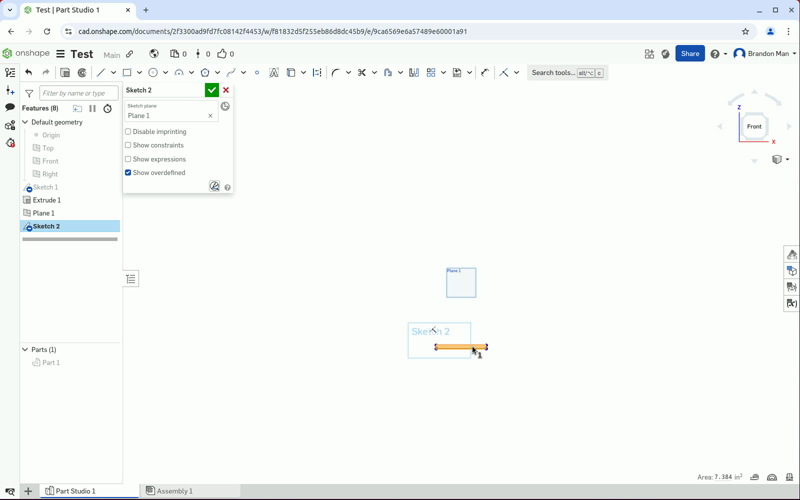
mouse_move(73, 352)
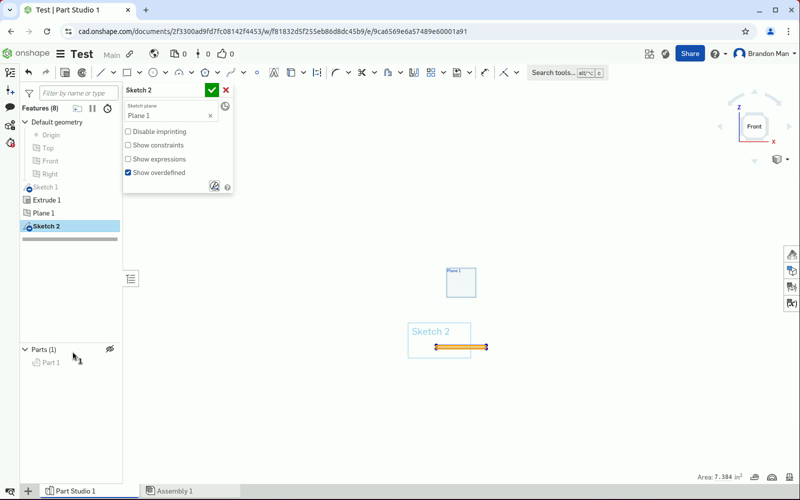
key(shift+y)
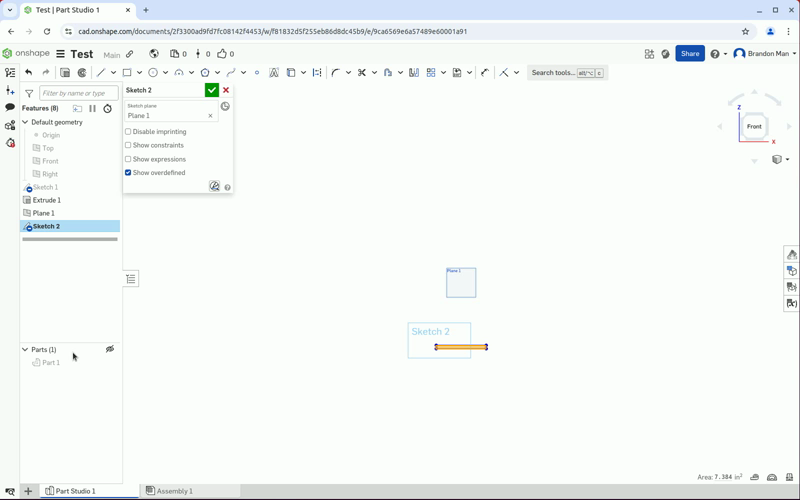
key(shift+e)
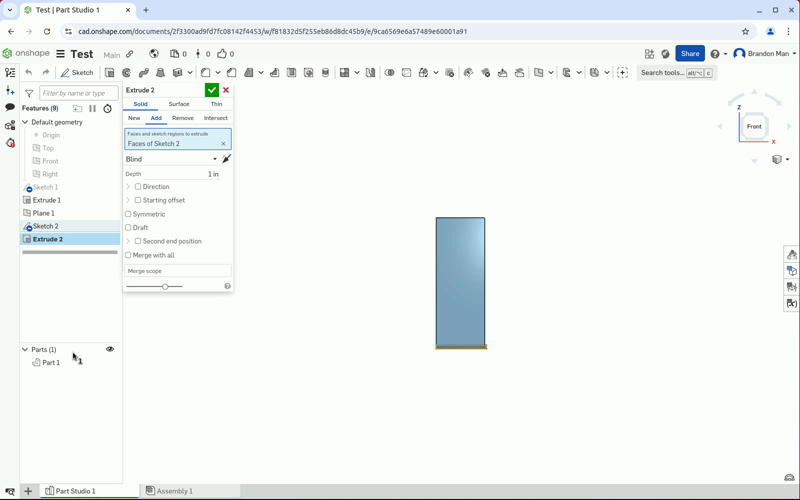
mouse_move(143, 106)
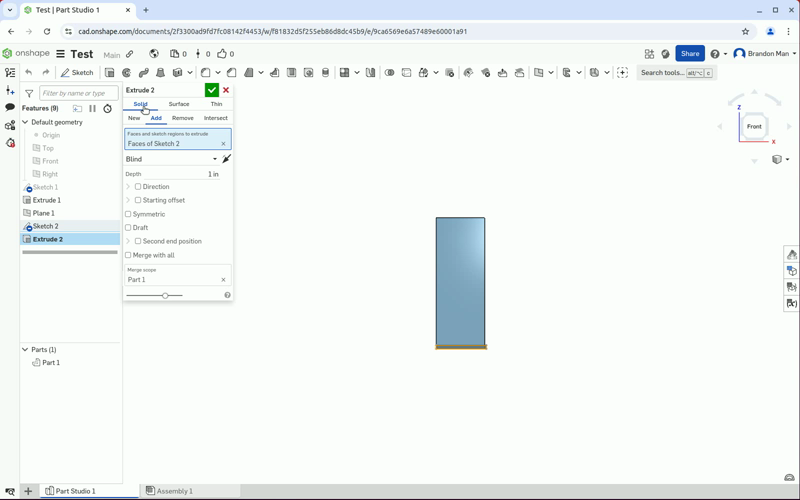
click(143, 106)
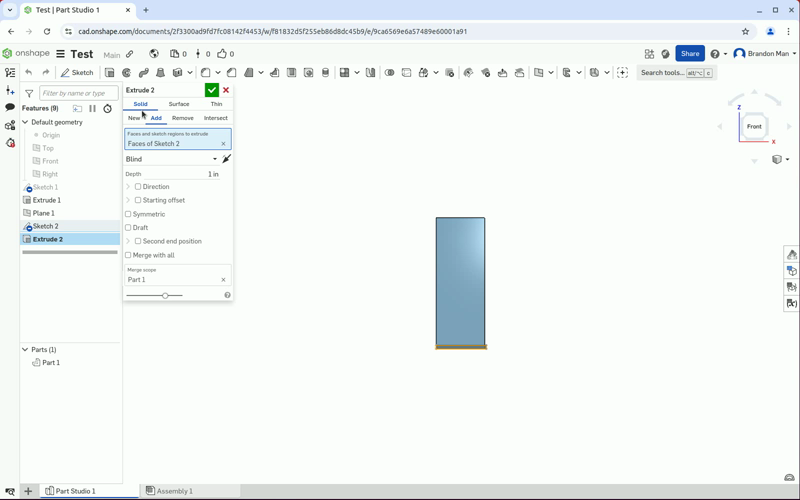
mouse_move(137, 120)
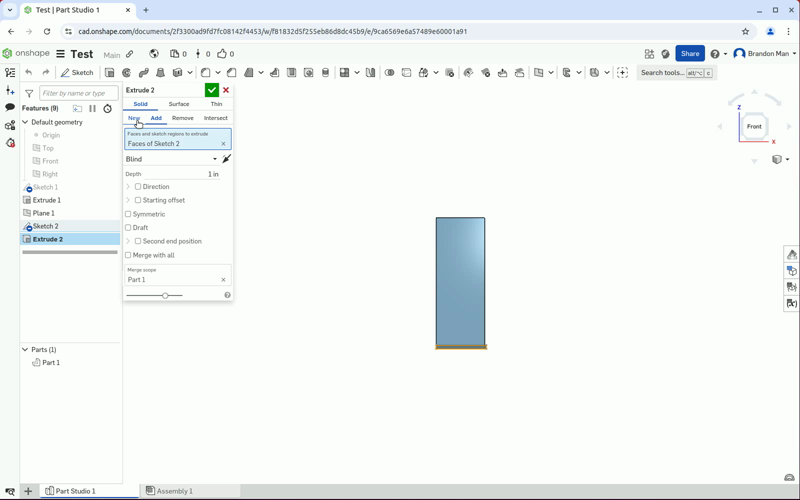
click(137, 120)
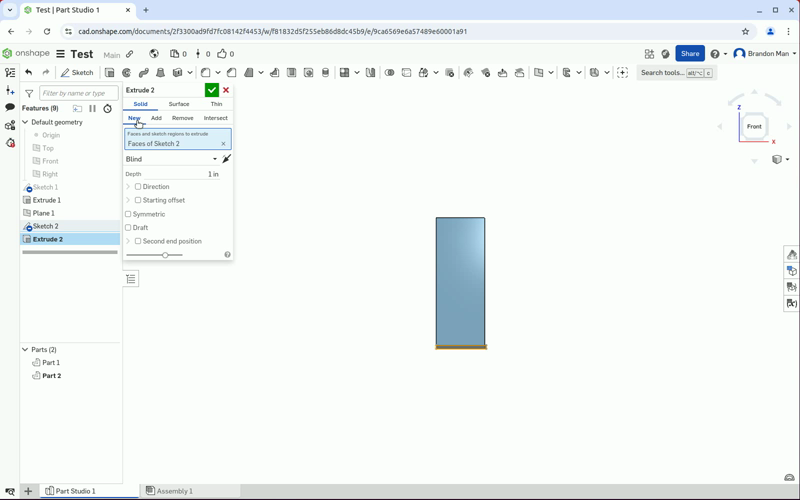
key(tab, 4)
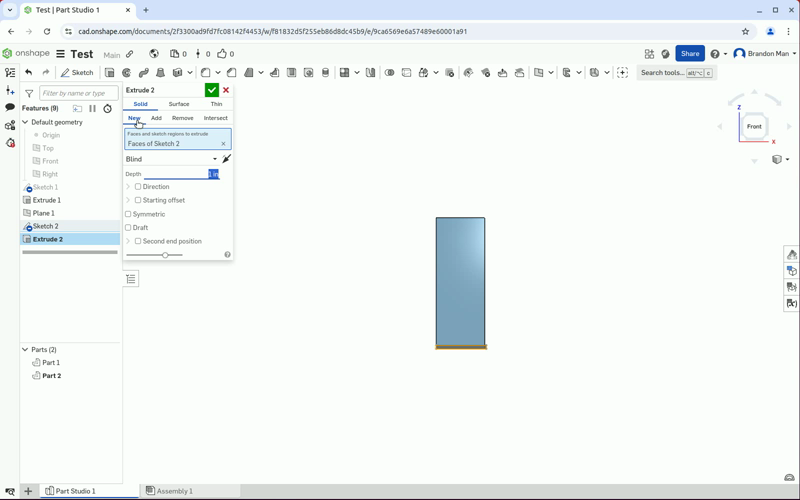
text(17.09)
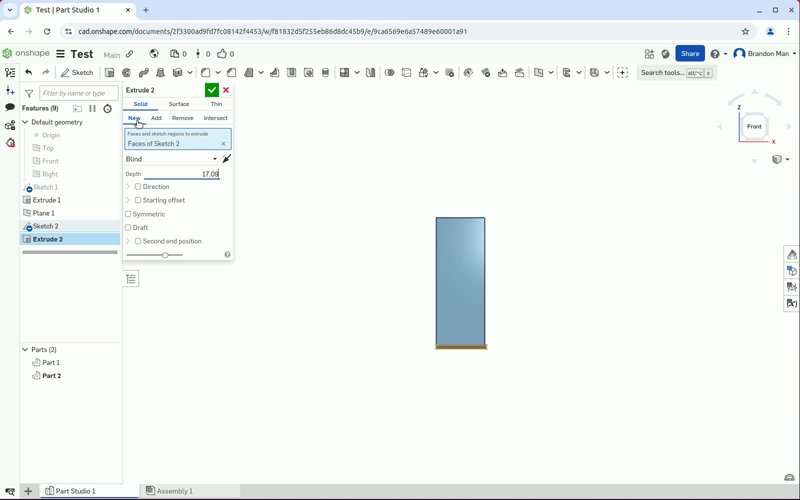
key(enter)
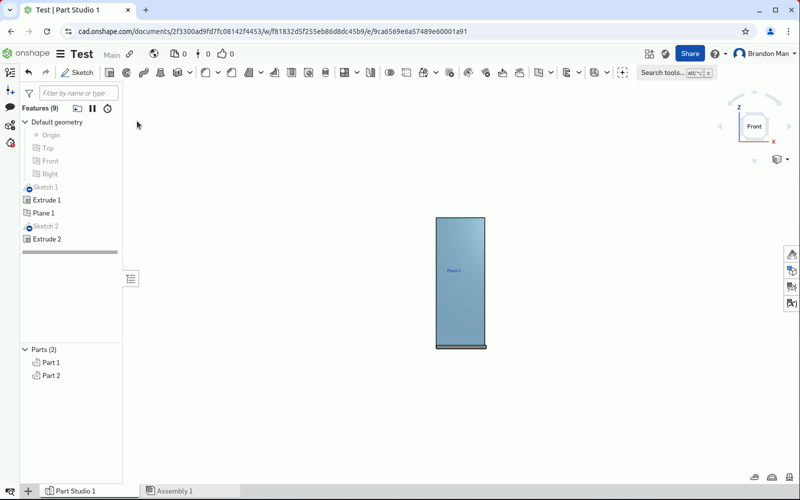
key(shift+h)
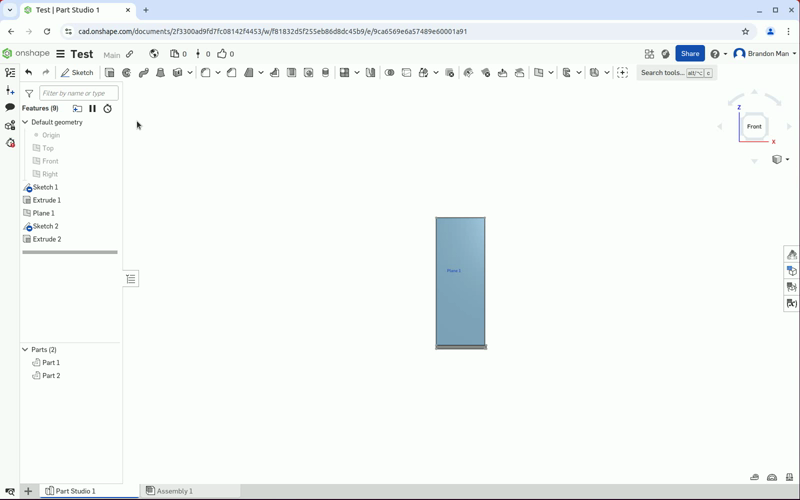
key(shift+h)
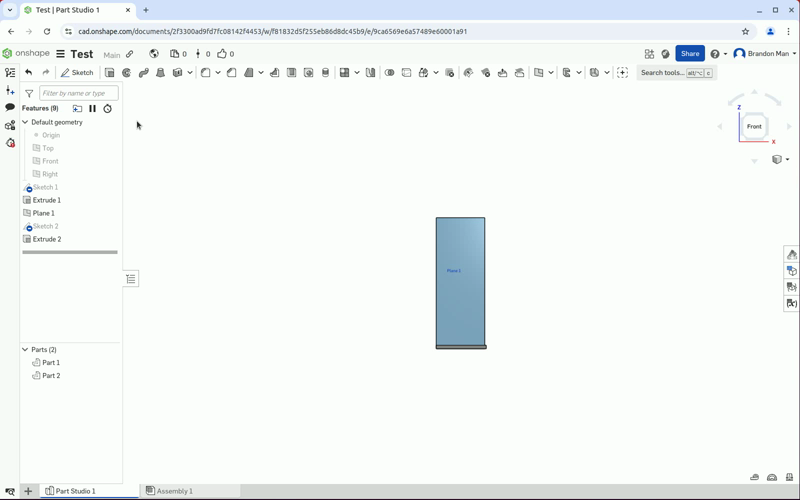
mouse_move(73, 189)
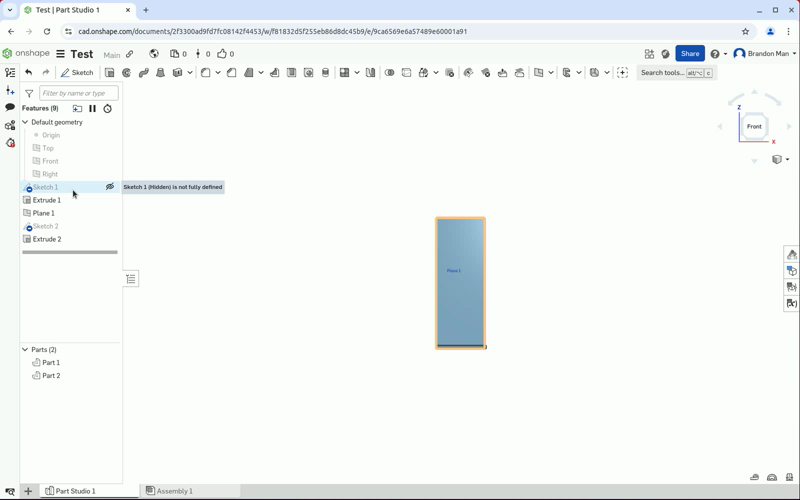
click(73, 189)
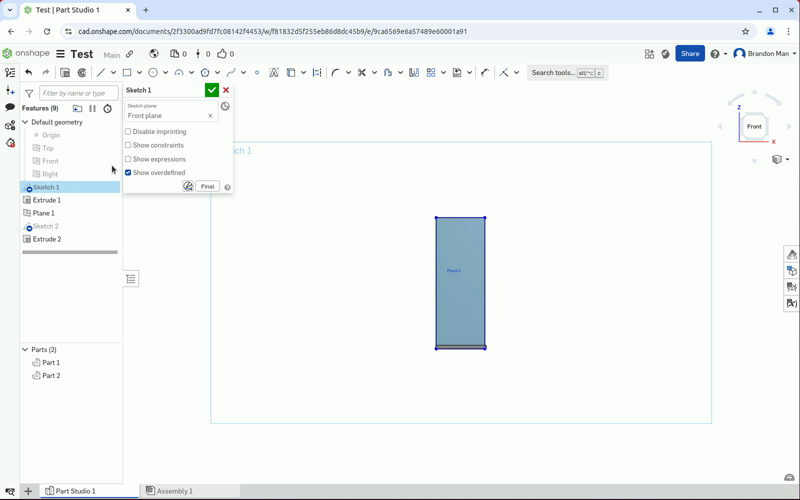
mouse_move(229, 92)
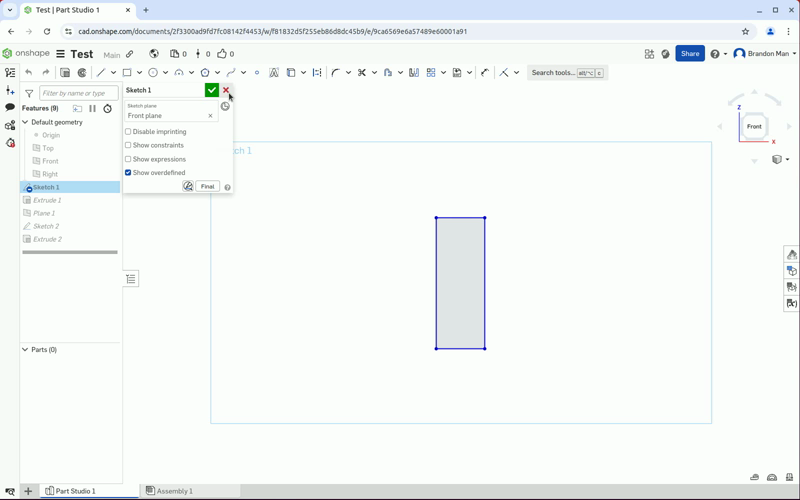
click(229, 92)
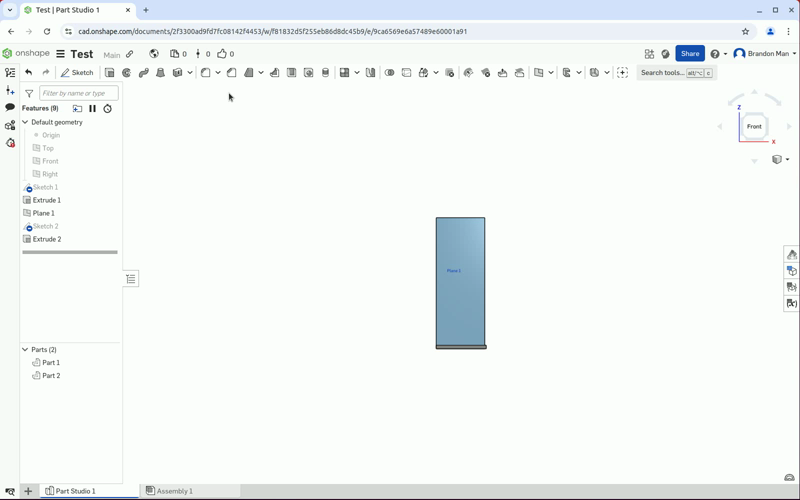
mouse_move(73, 352)
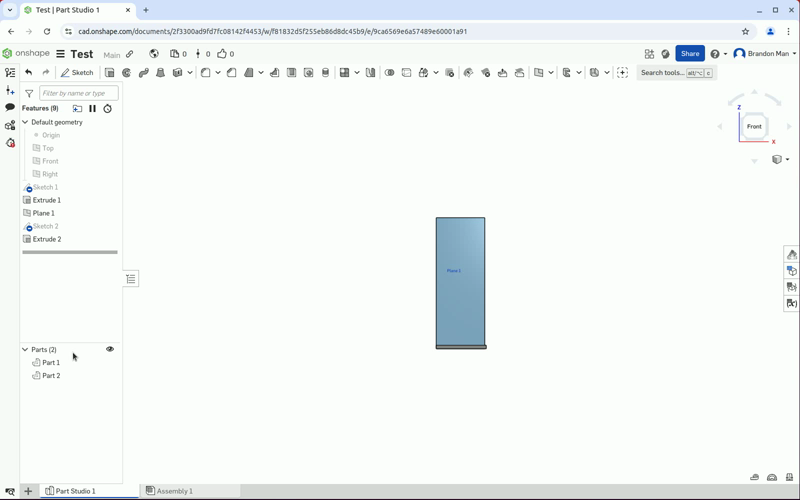
key(y)
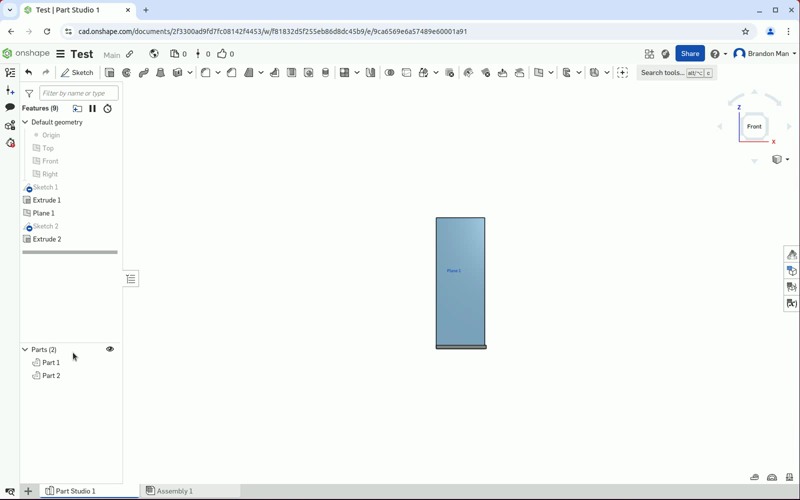
key(shift+p)
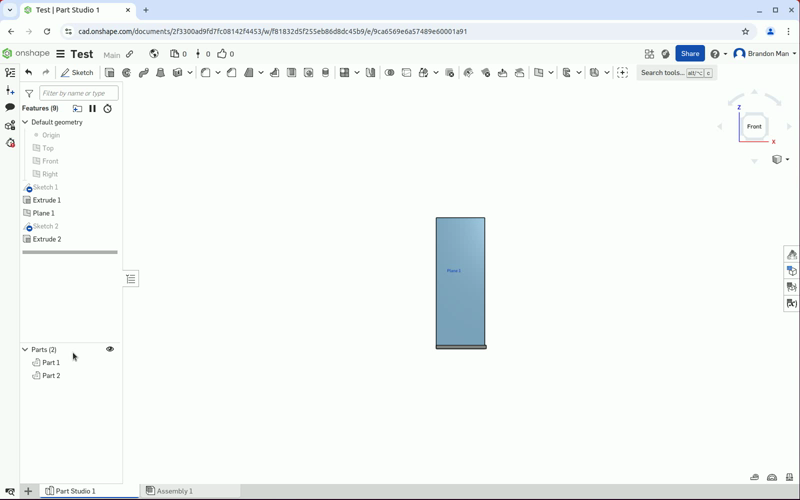
key(space)
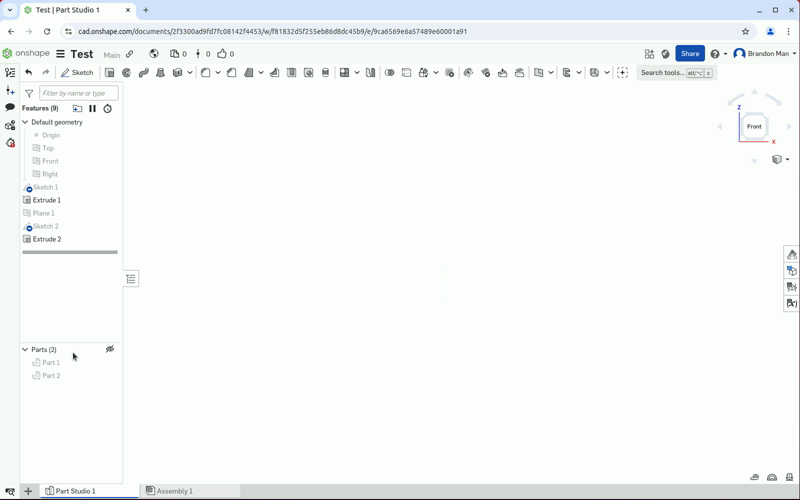
key_down(shift)
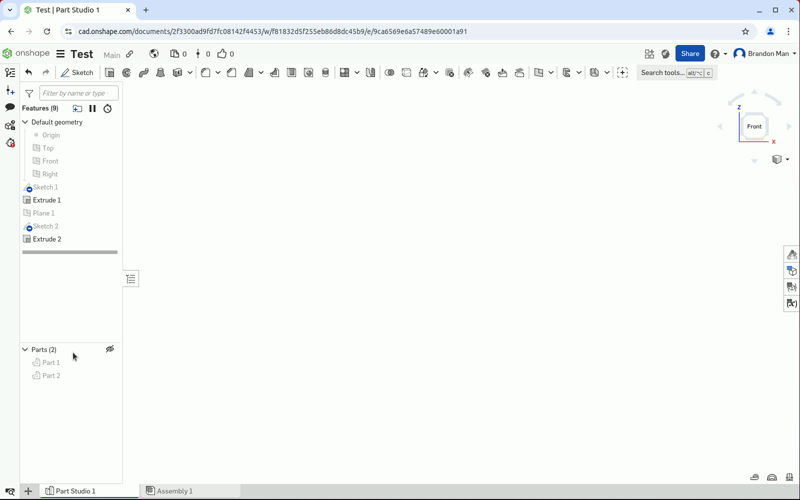
key(down)
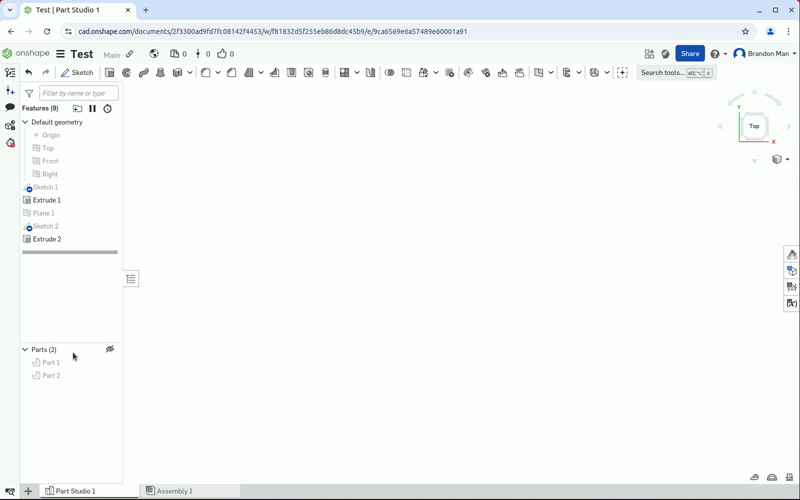
key_up(shift)
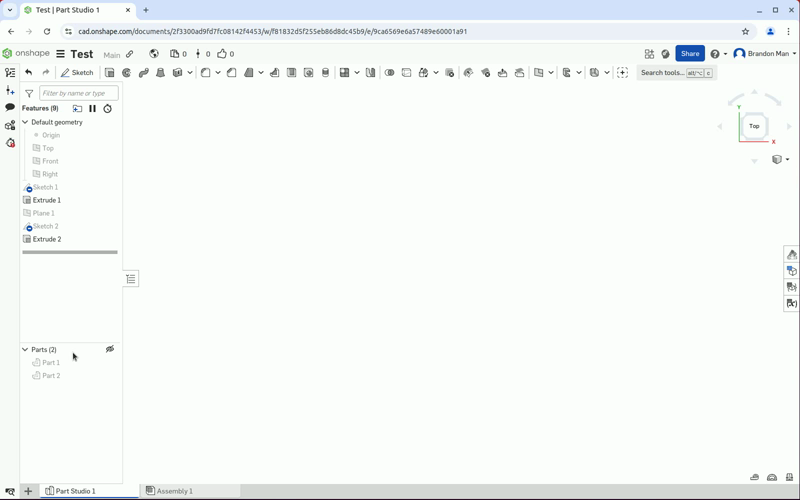
mouse_move(73, 352)
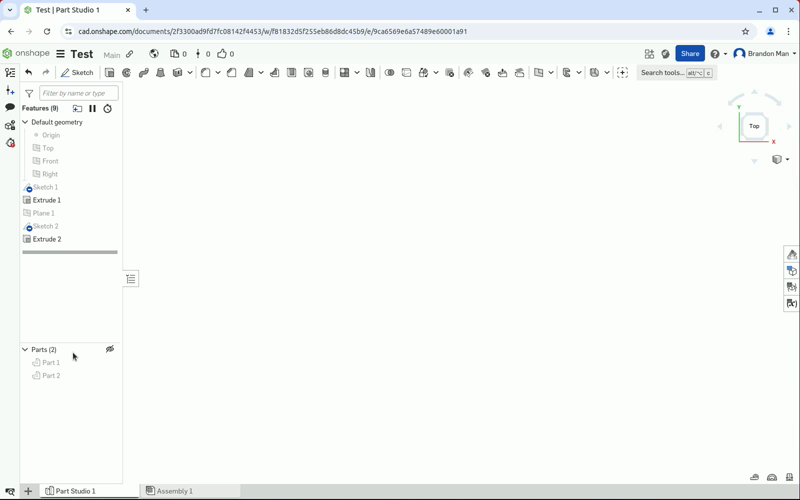
key(shift+y)
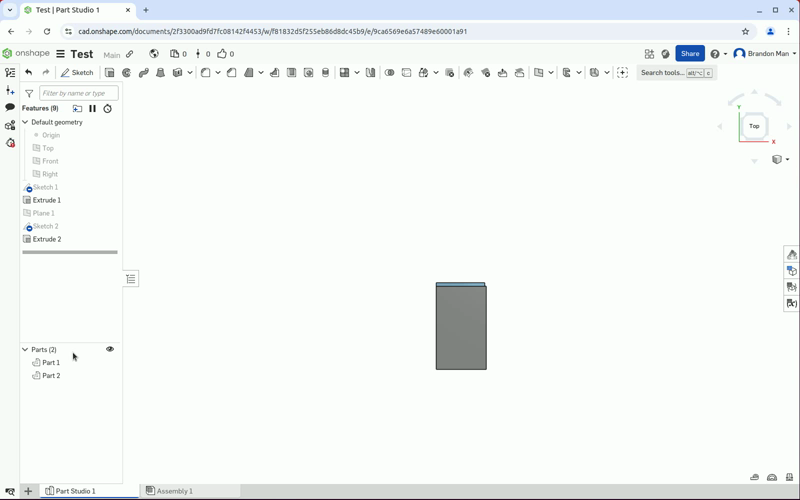
mouse_move(541, 75)
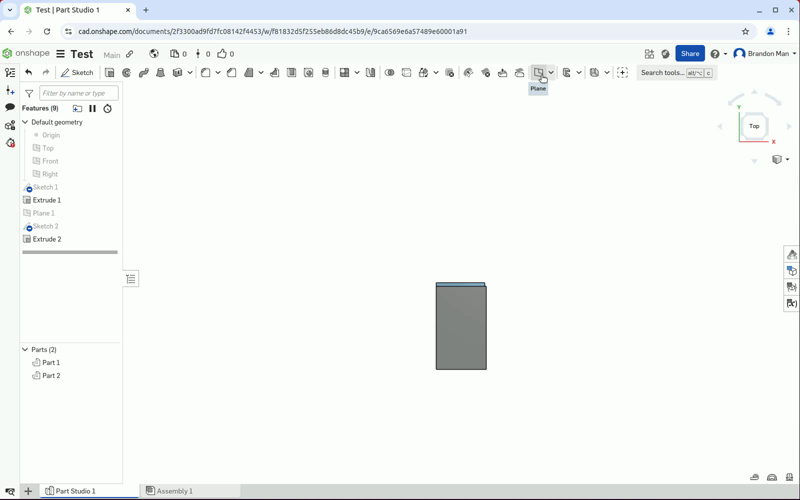
click(541, 75)
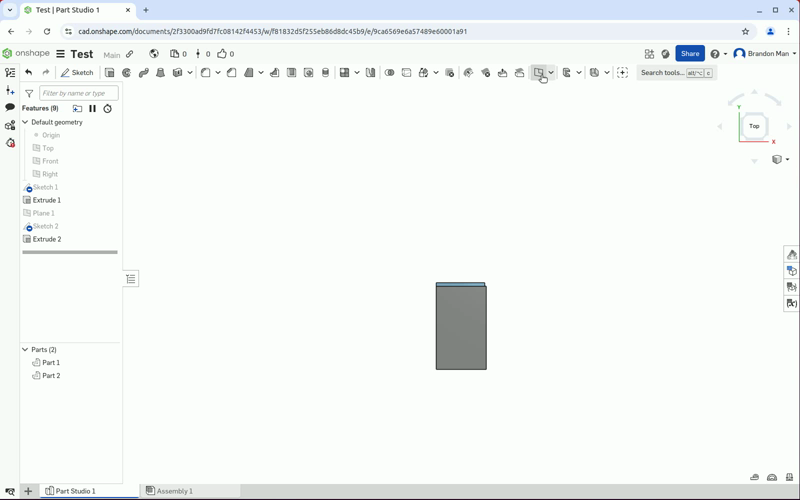
mouse_move(73, 150)
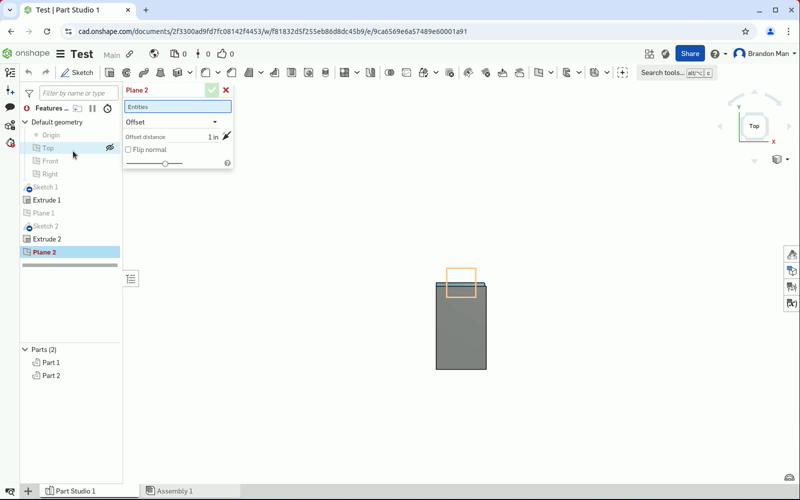
click(73, 150)
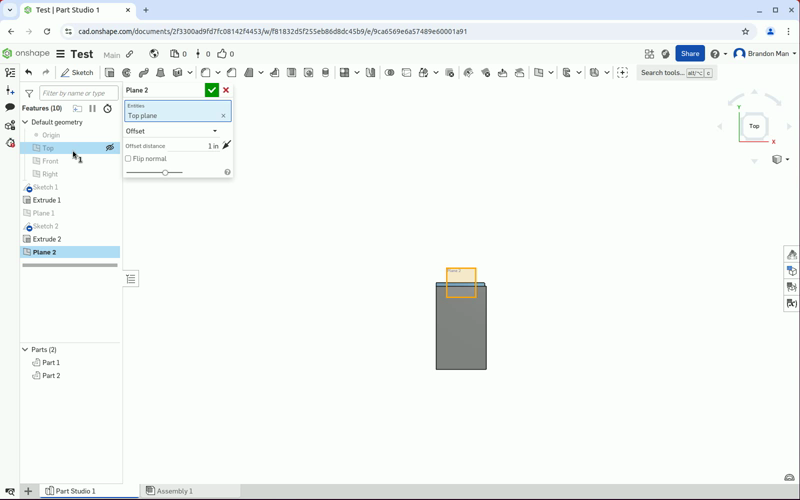
key(tab, 2)
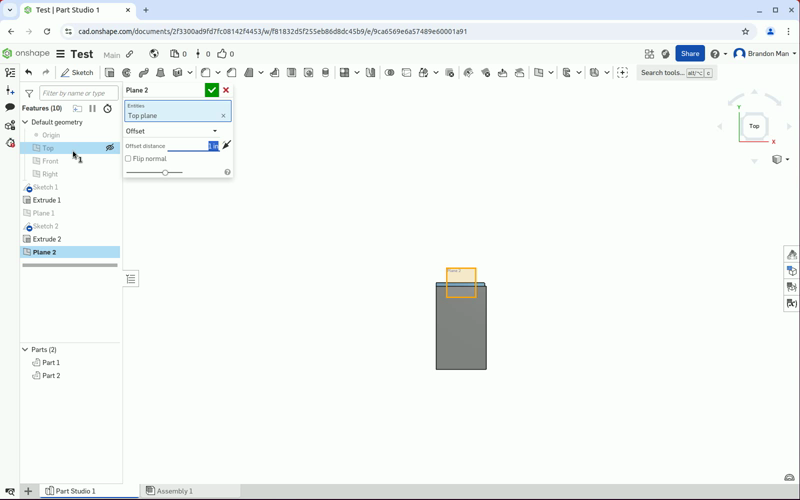
text(12.756)
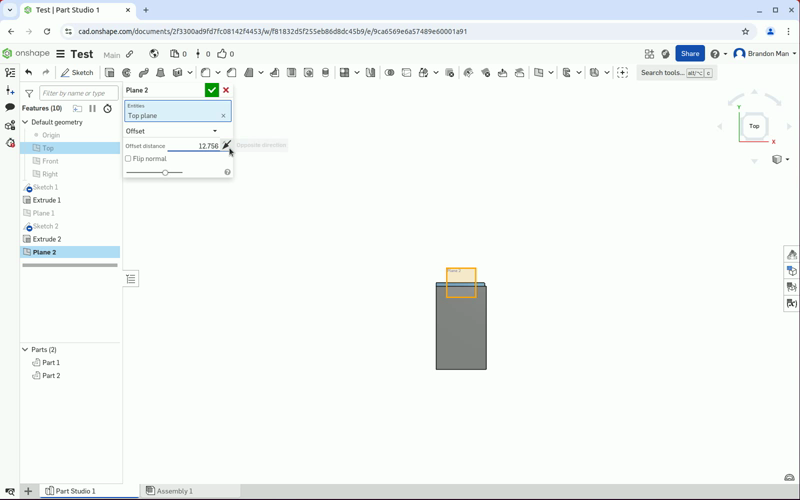
mouse_move(229, 147)
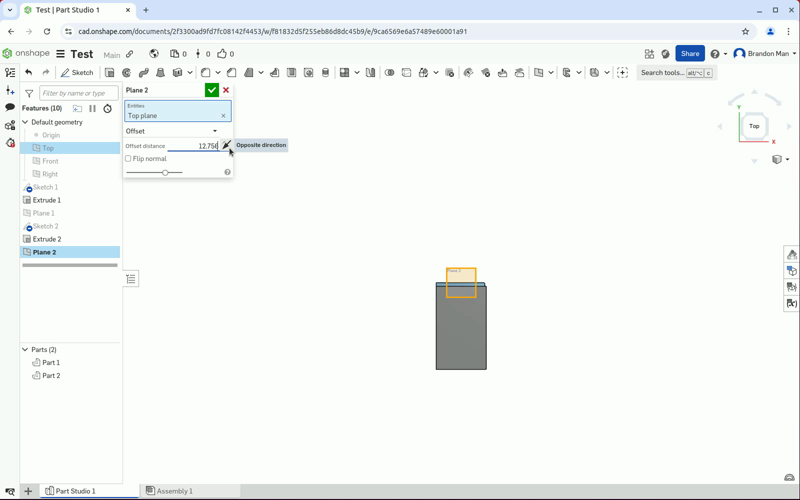
click(229, 147)
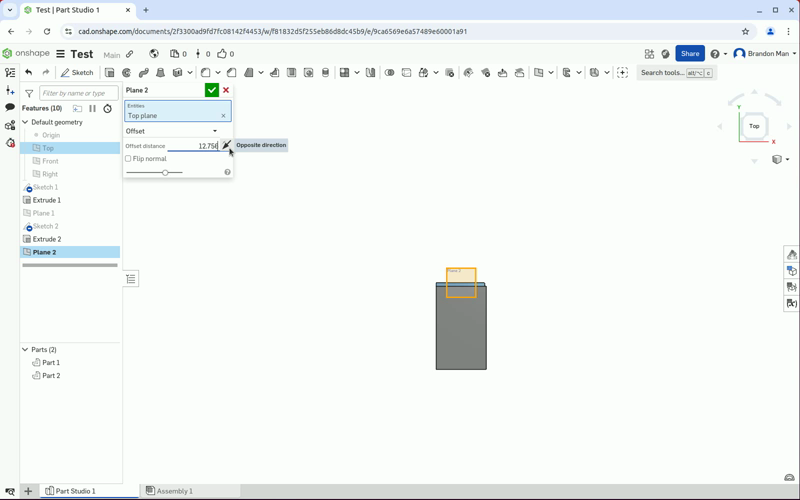
key(enter, 2)
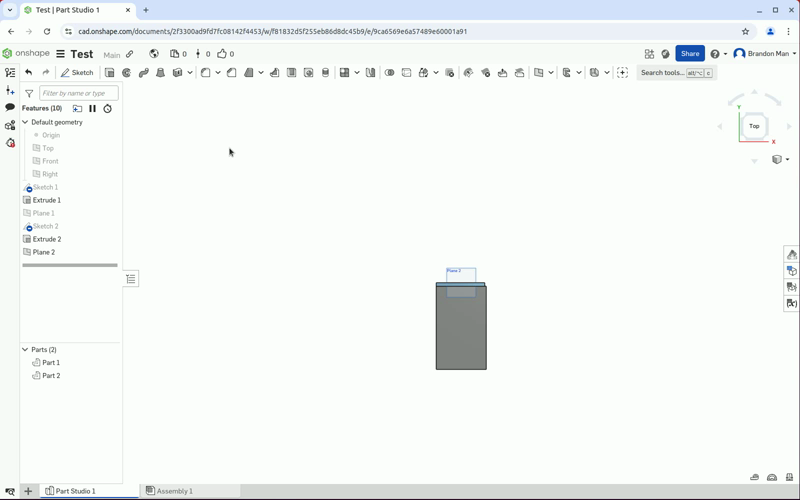
key(shift+s)
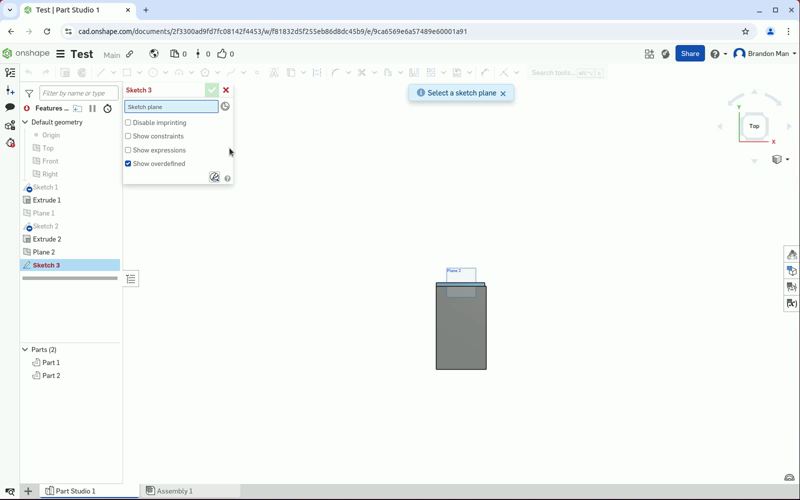
mouse_move(73, 254)
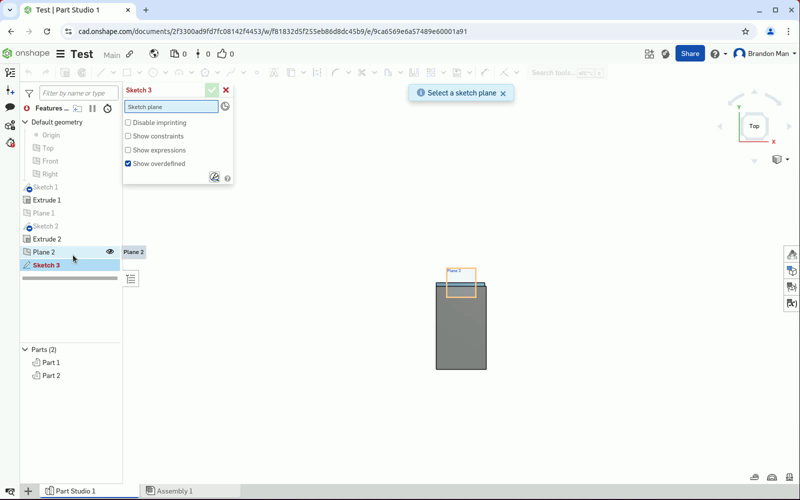
click(73, 254)
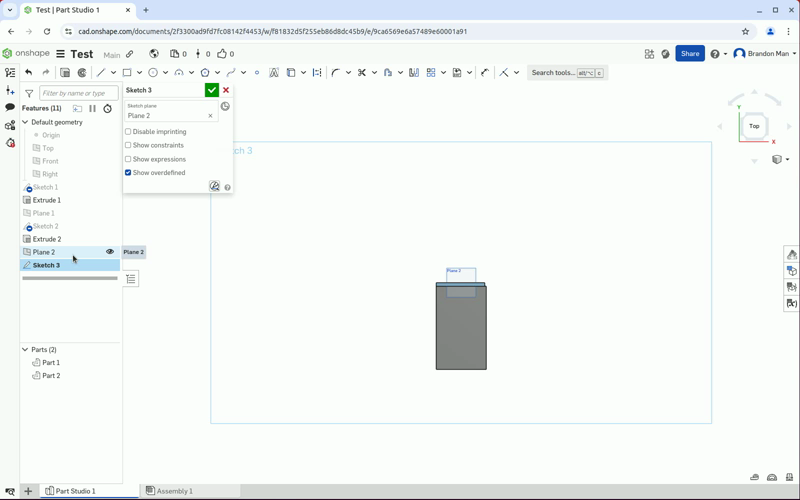
mouse_move(73, 352)
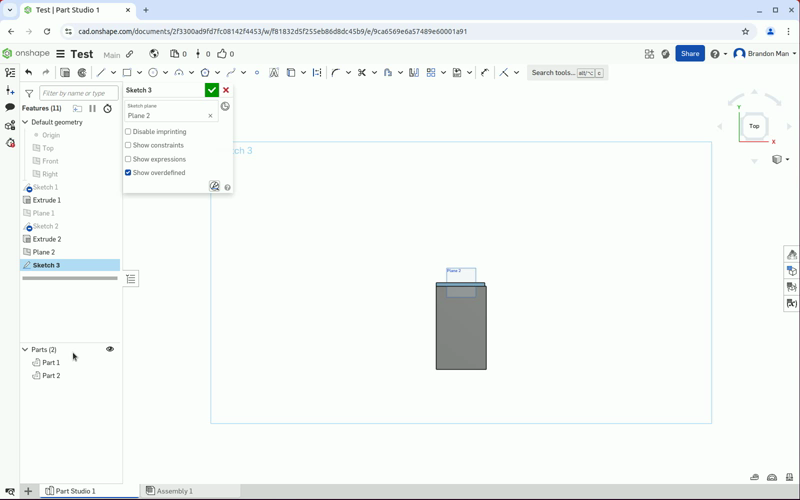
key(y)
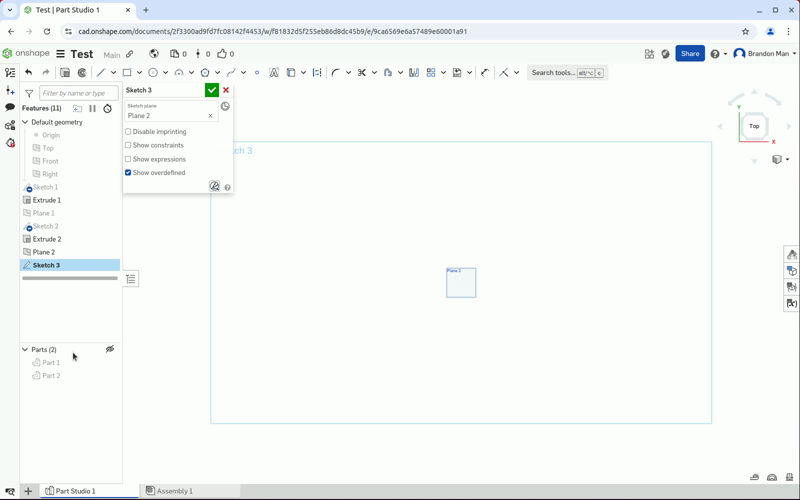
key(l)
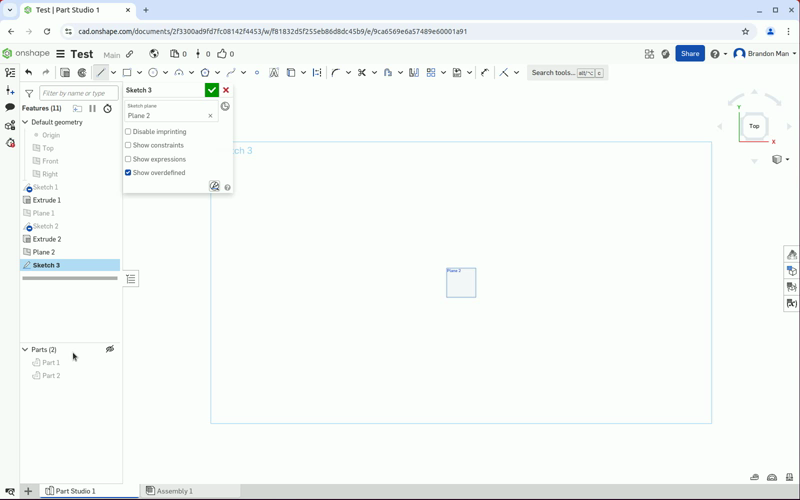
key_down(shift)
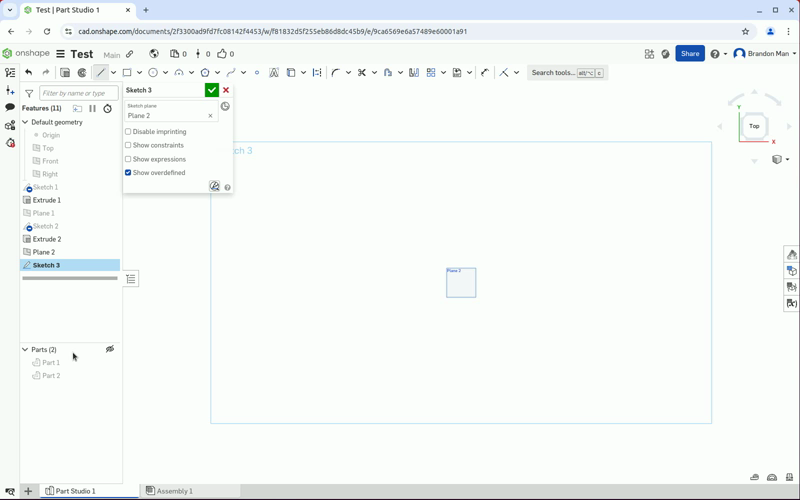
mouse_move(436, 369)
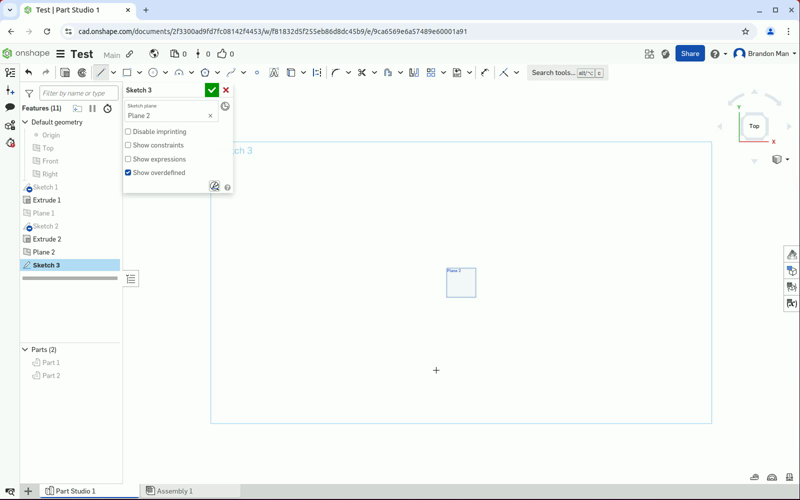
click(436, 369)
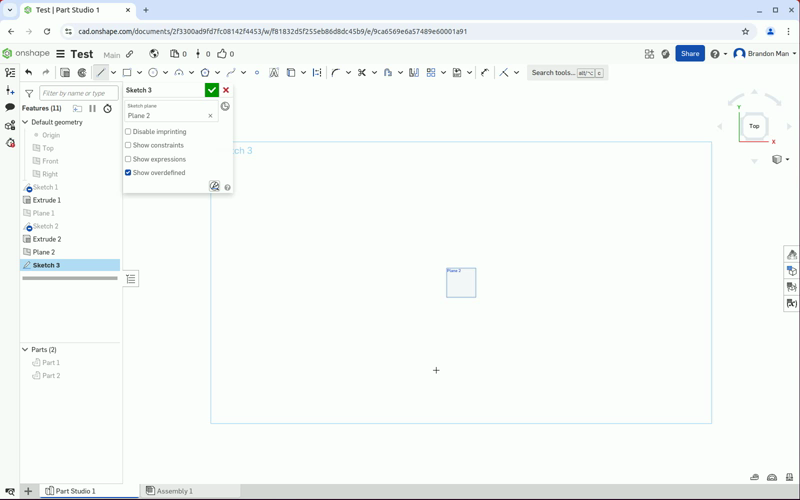
key_up(shift)
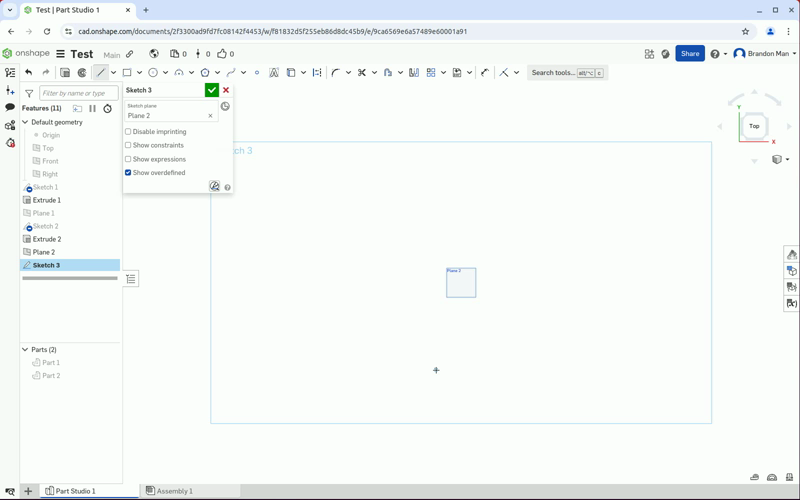
key_down(shift)
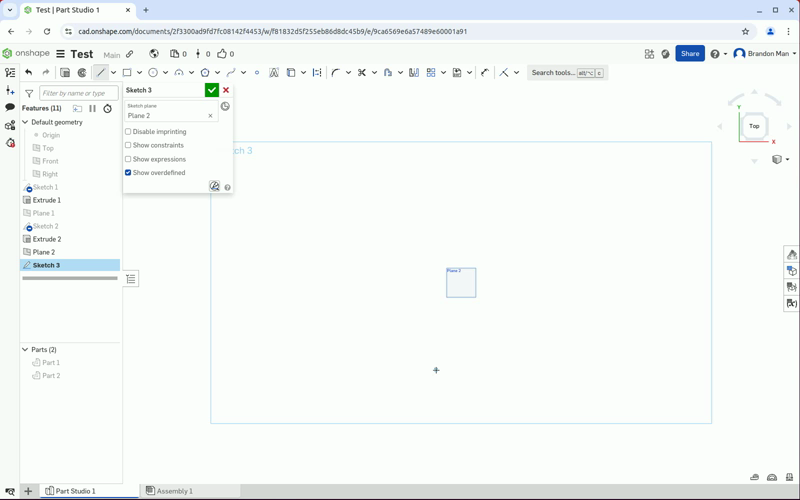
mouse_move(466, 369)
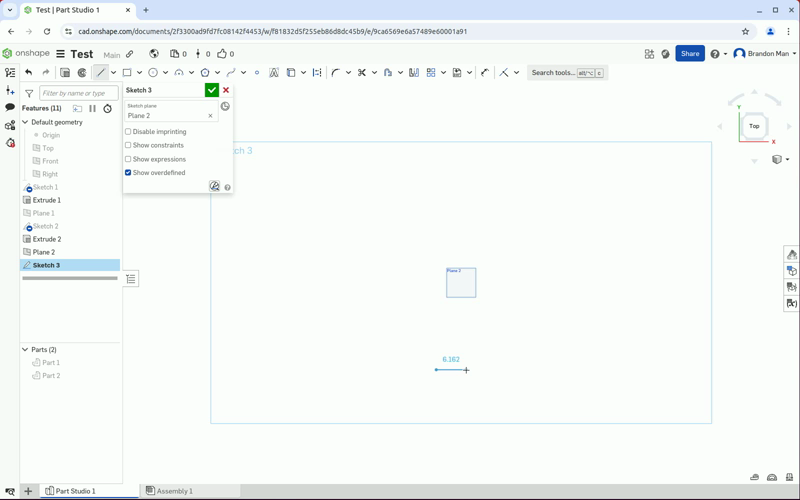
mouse_move(486, 369)
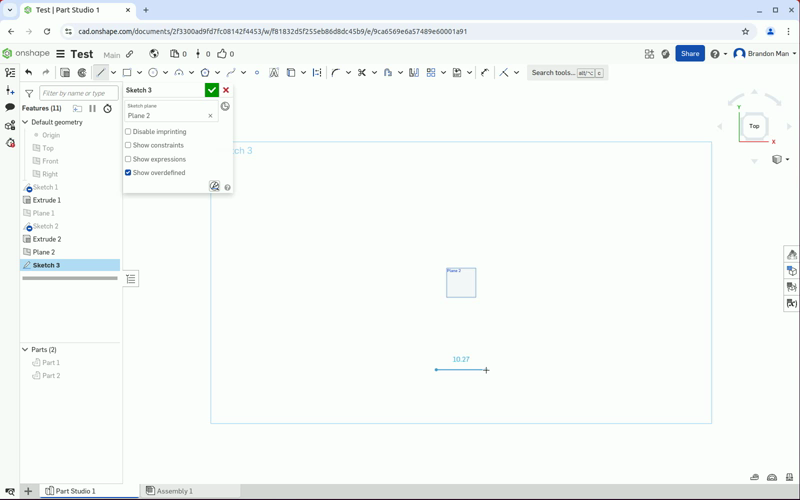
click(486, 369)
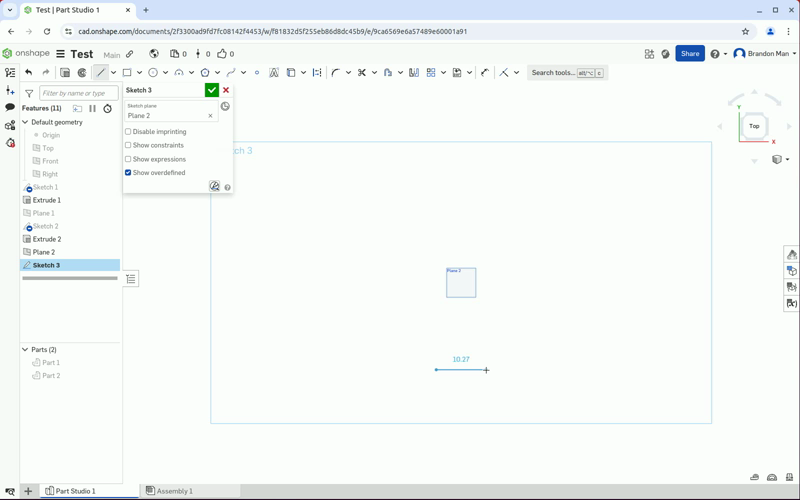
key_up(shift)
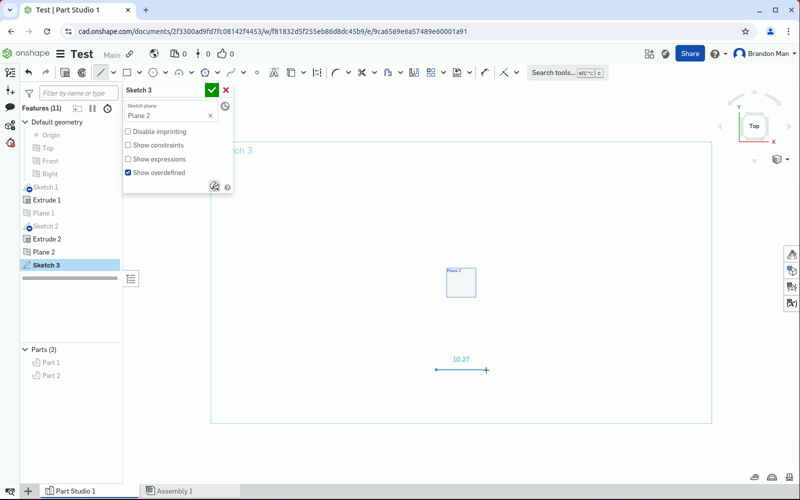
key_down(shift)
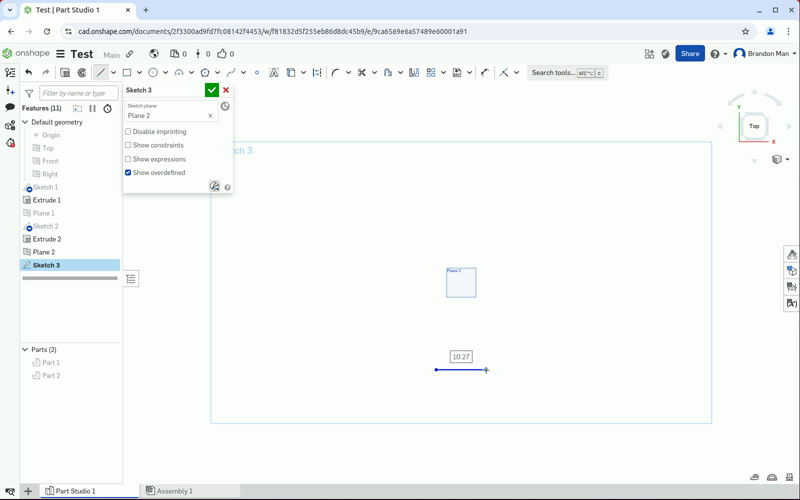
mouse_move(516, 369)
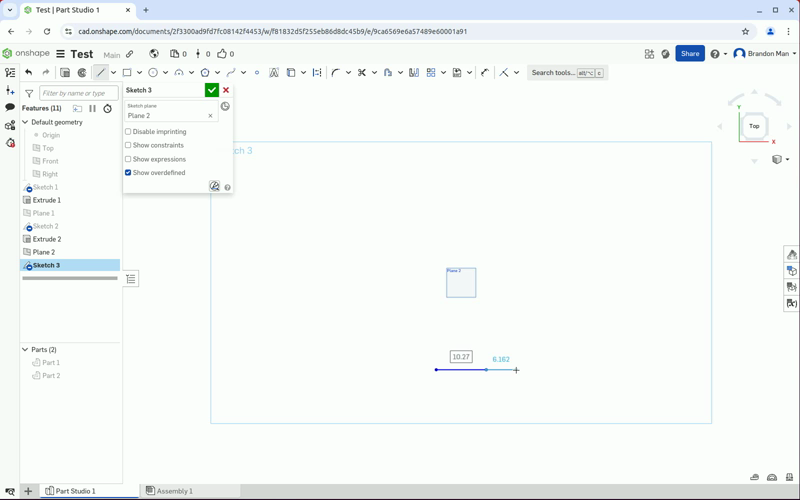
mouse_move(486, 366)
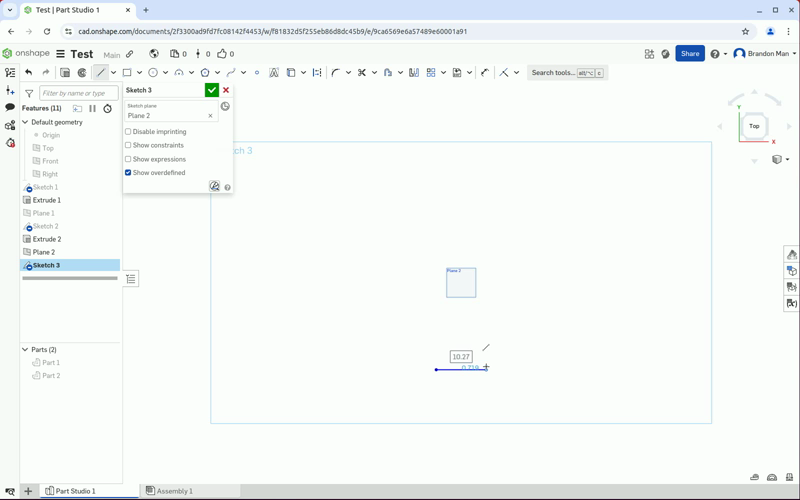
scroll(6)
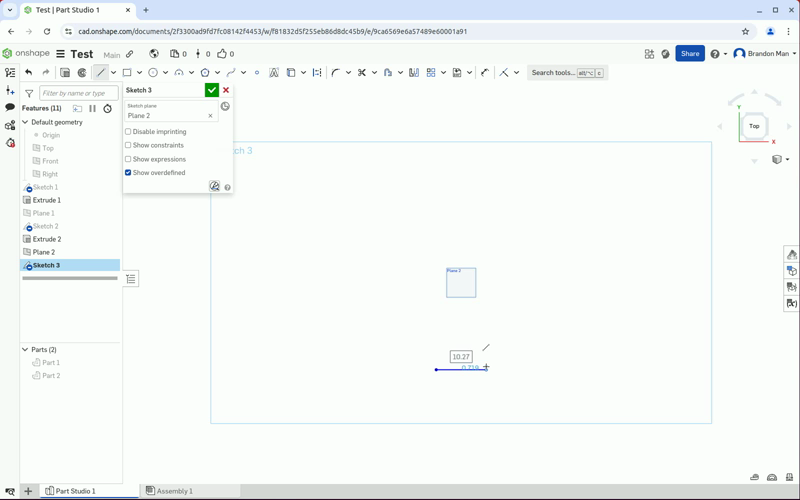
scroll(6)
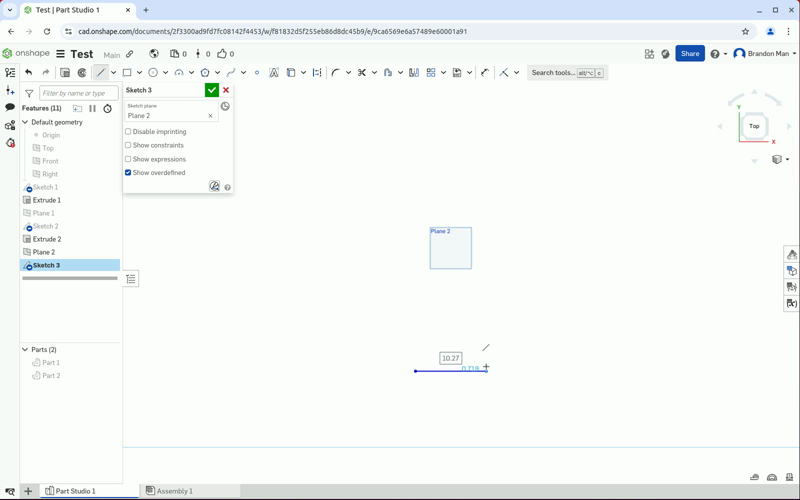
scroll(6)
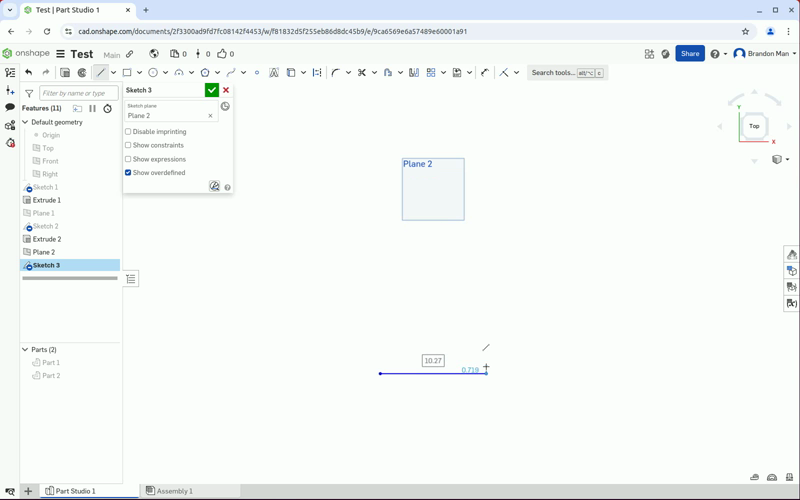
scroll(6)
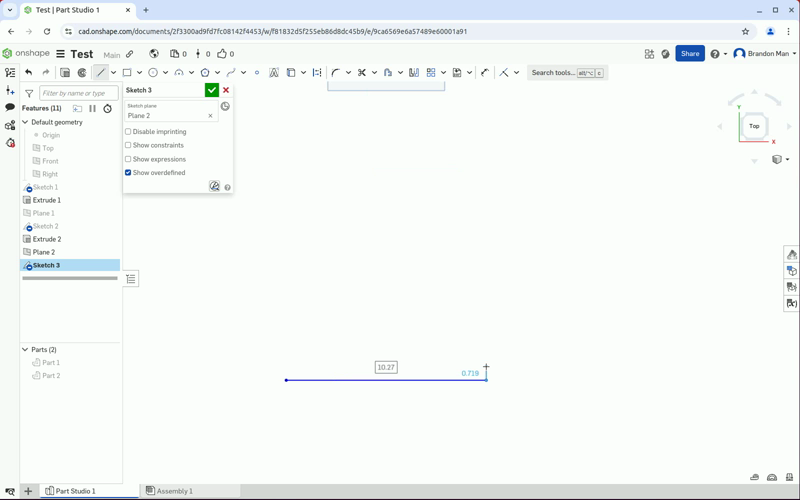
scroll(6)
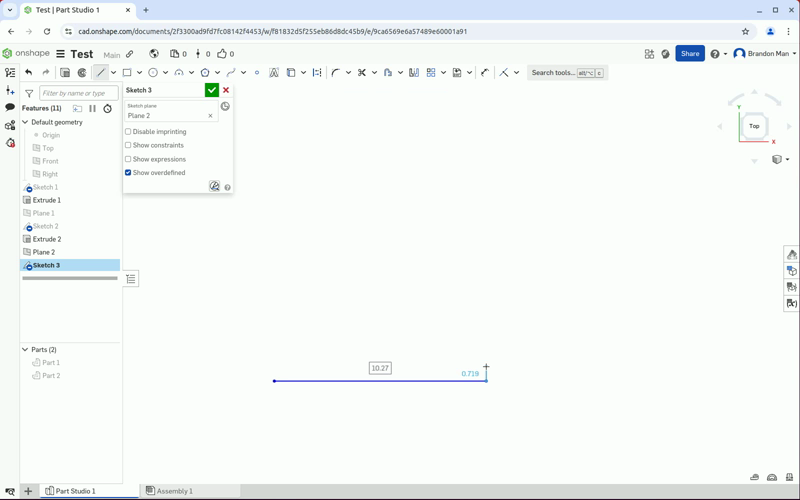
scroll(6)
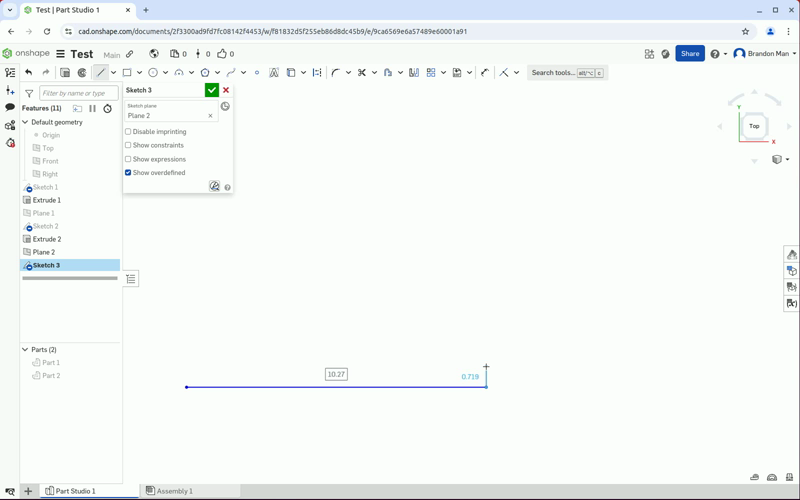
scroll(6)
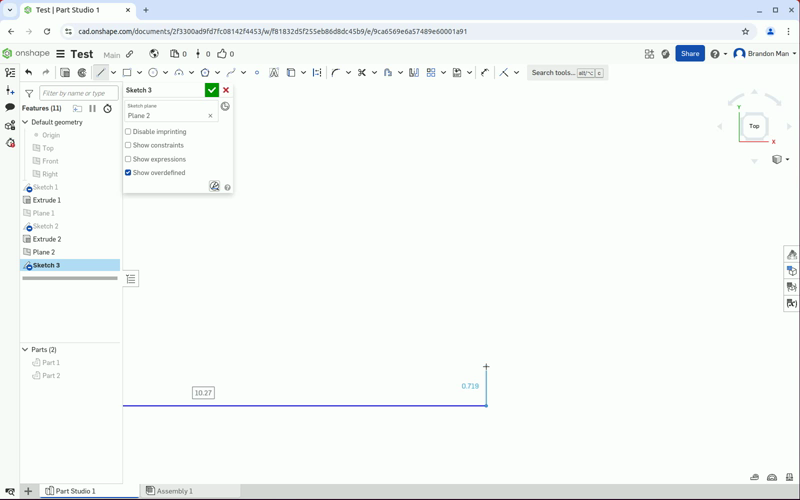
click(486, 366)
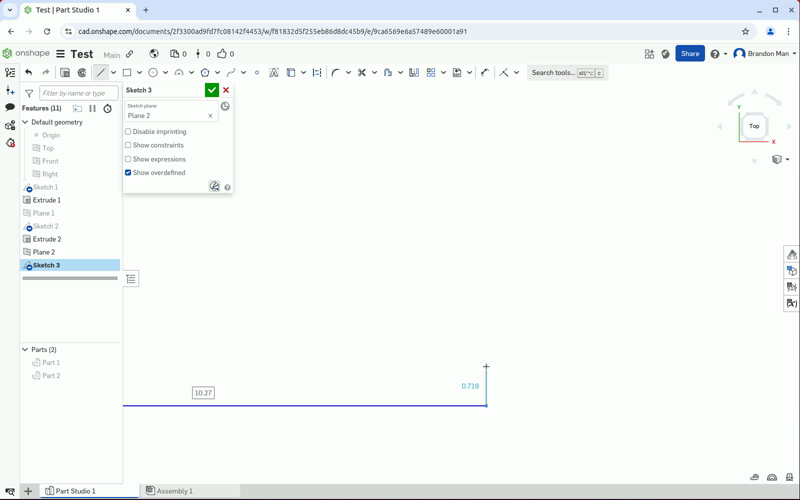
scroll(-6)
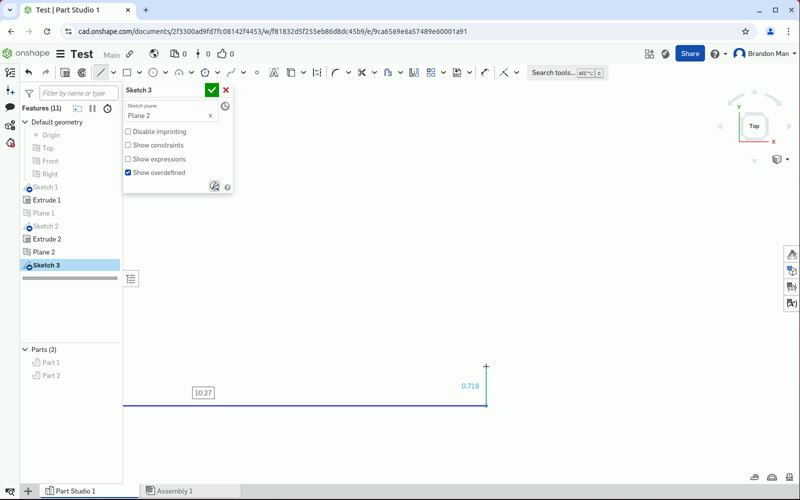
scroll(-6)
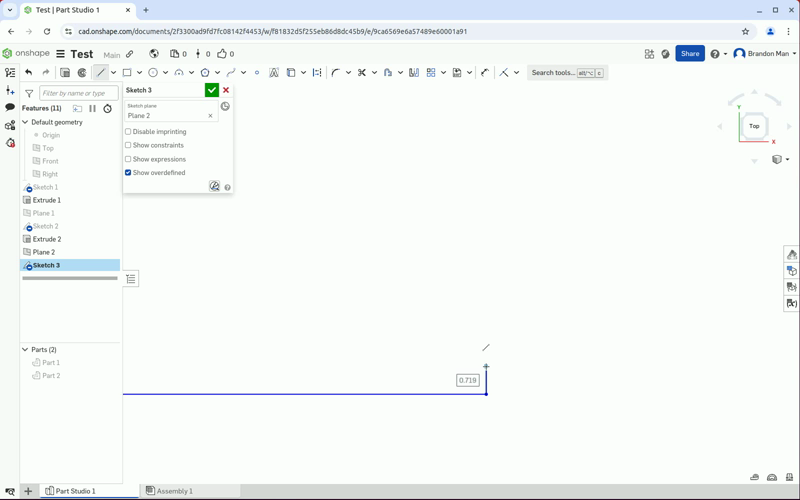
scroll(-6)
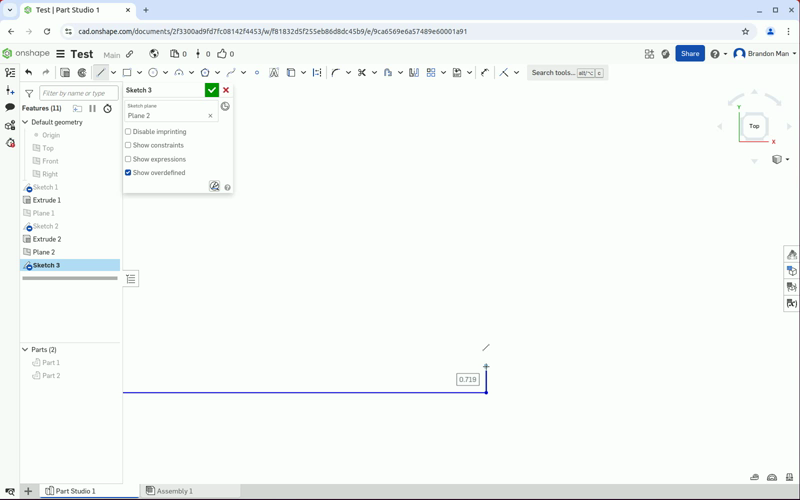
scroll(-6)
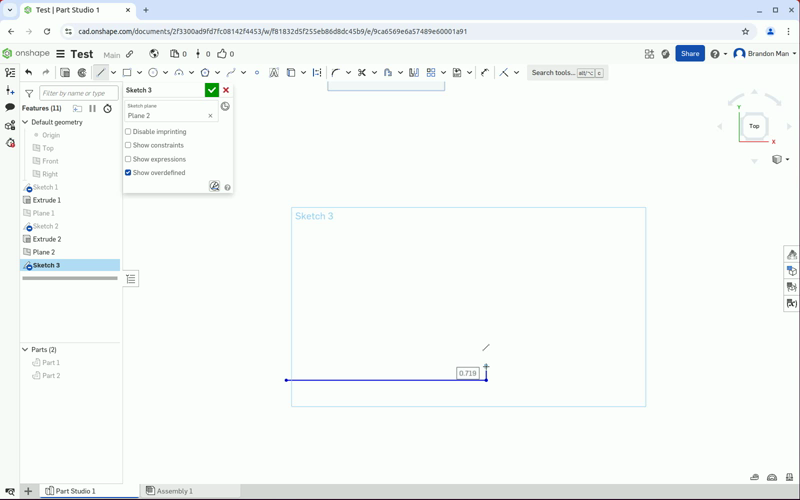
scroll(-6)
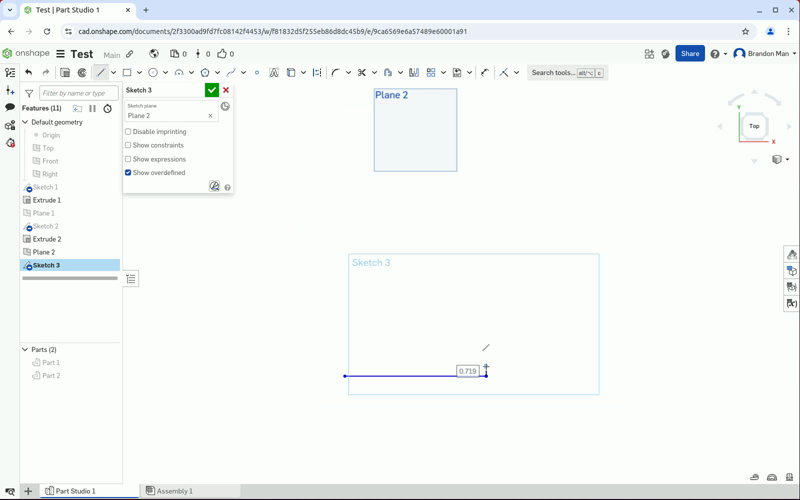
scroll(-6)
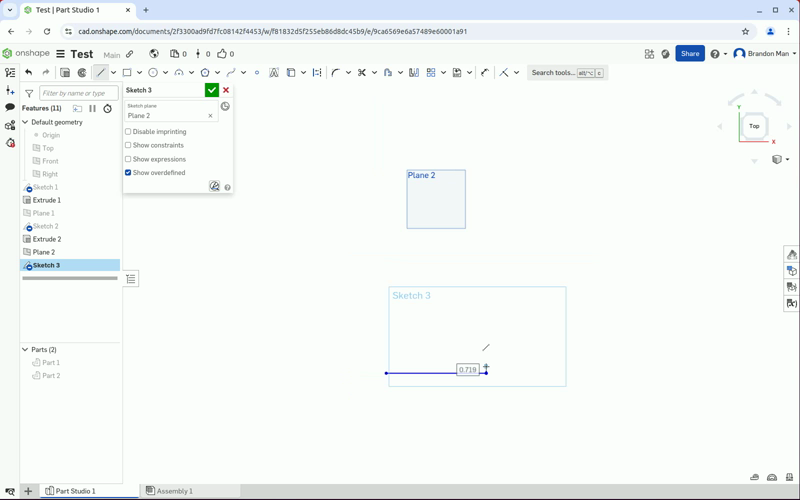
scroll(-6)
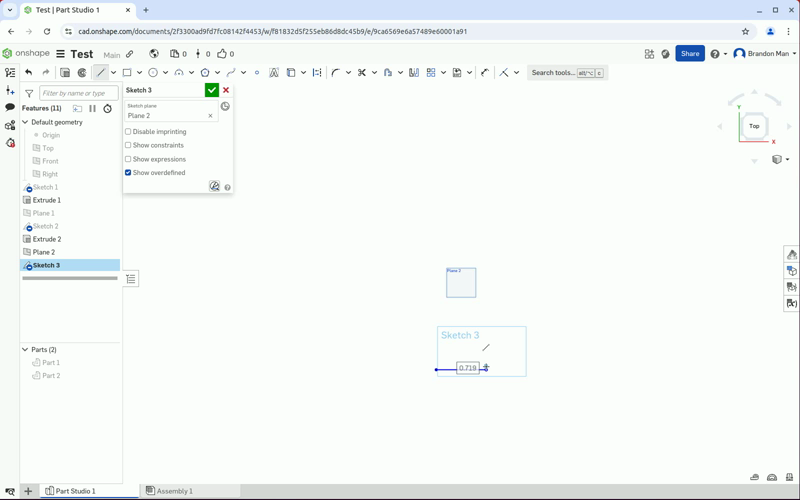
key_up(shift)
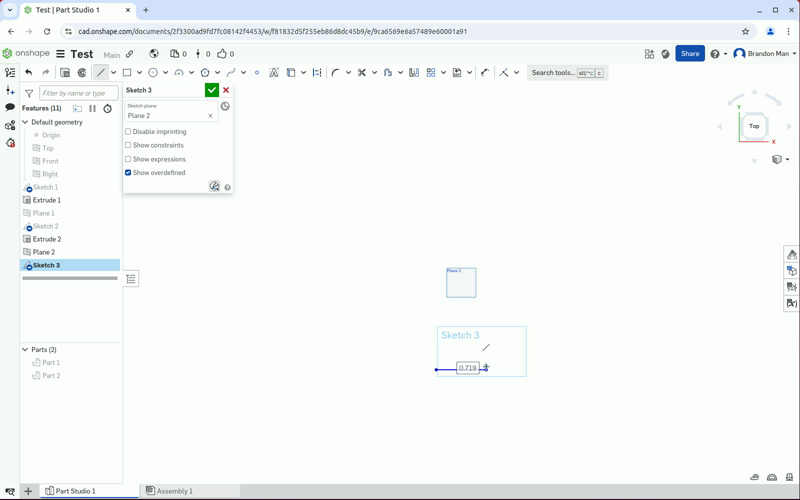
key_down(shift)
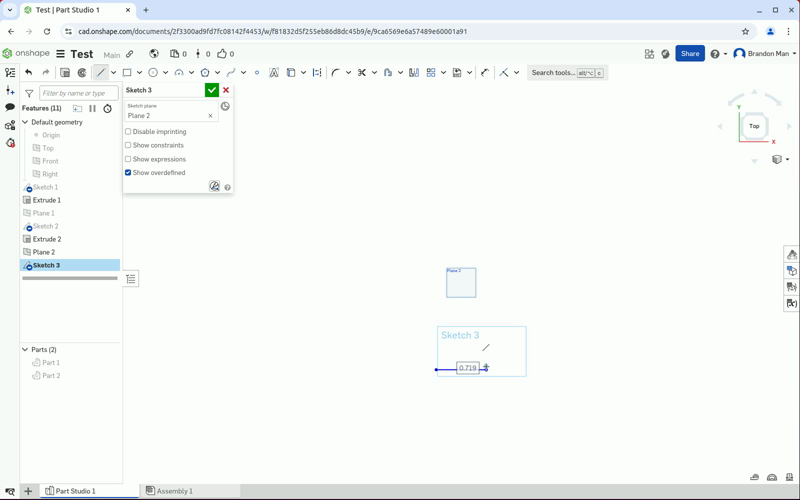
mouse_move(516, 366)
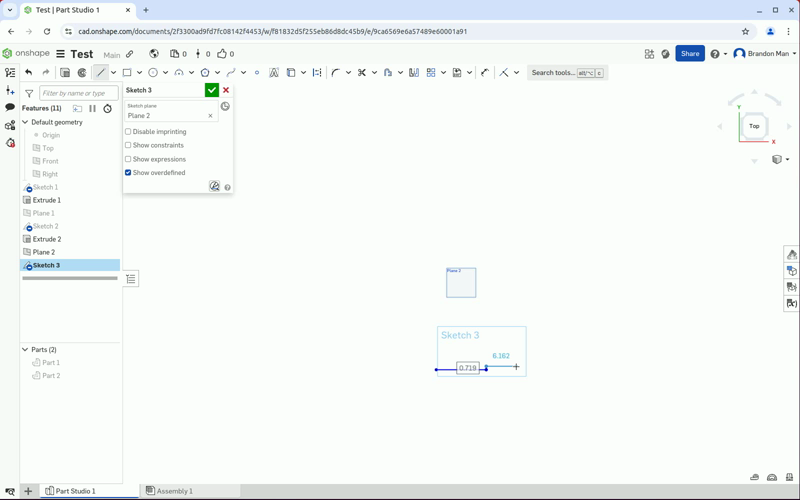
mouse_move(436, 366)
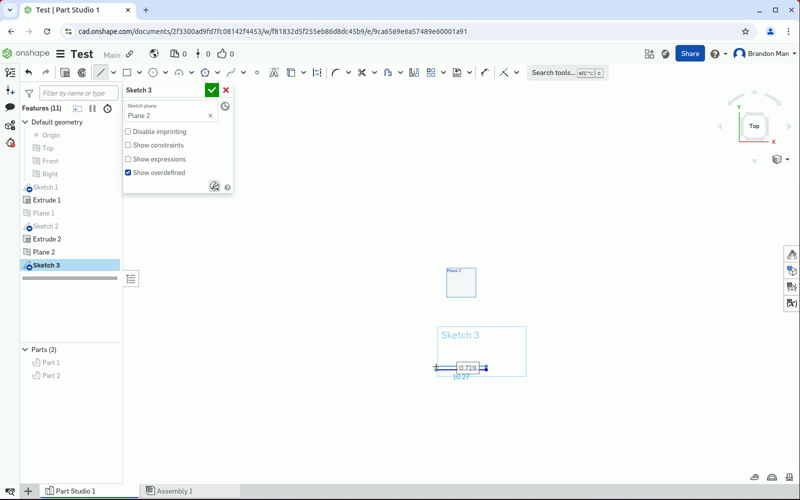
scroll(6)
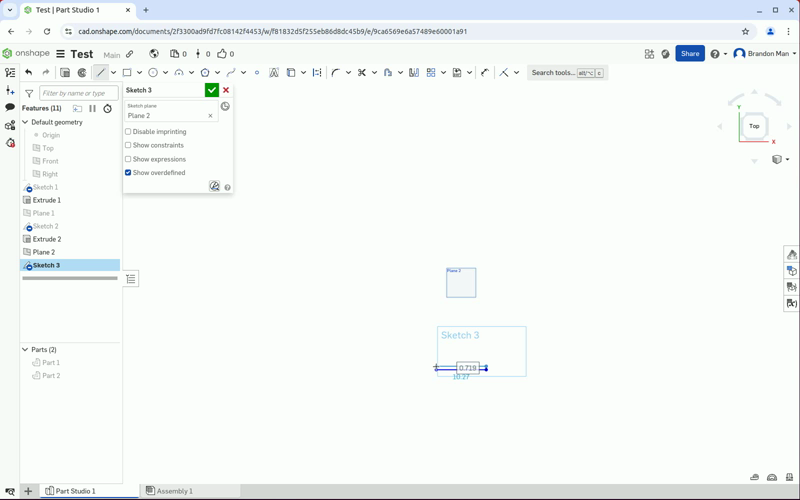
scroll(6)
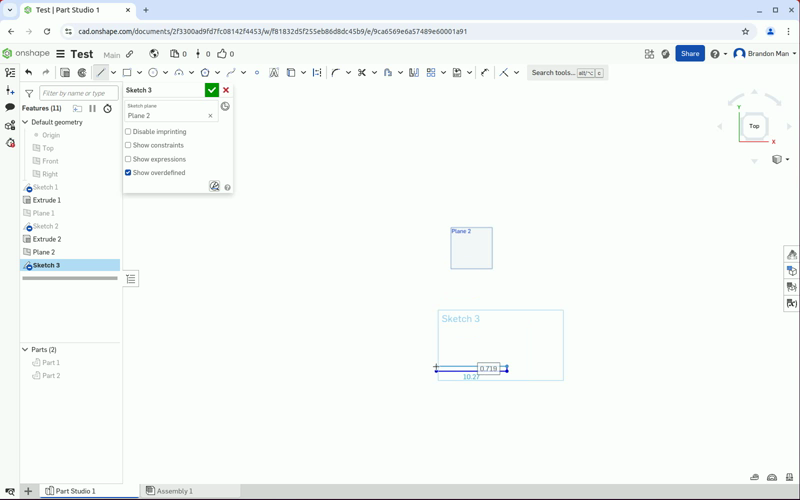
scroll(6)
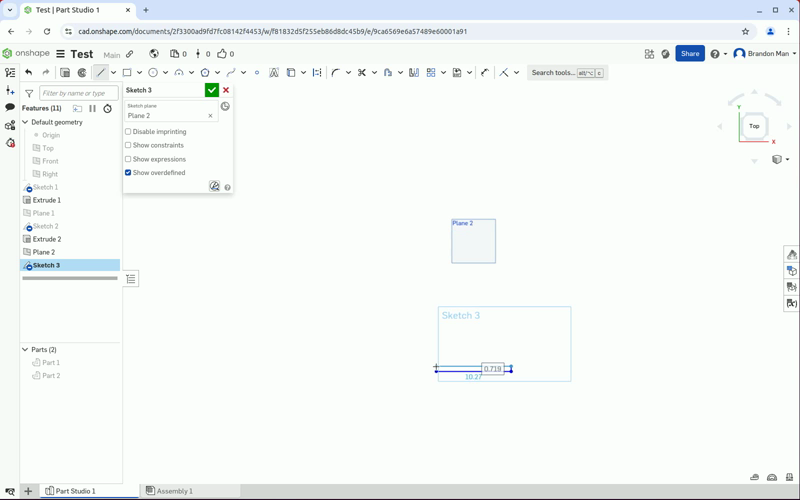
scroll(6)
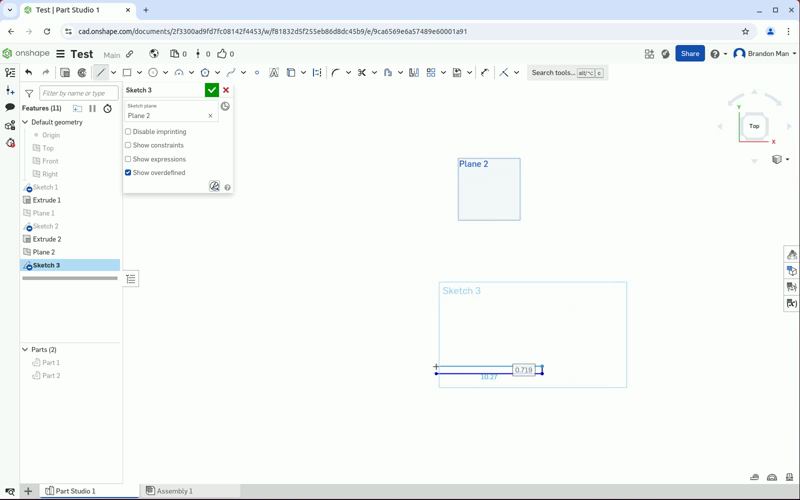
scroll(6)
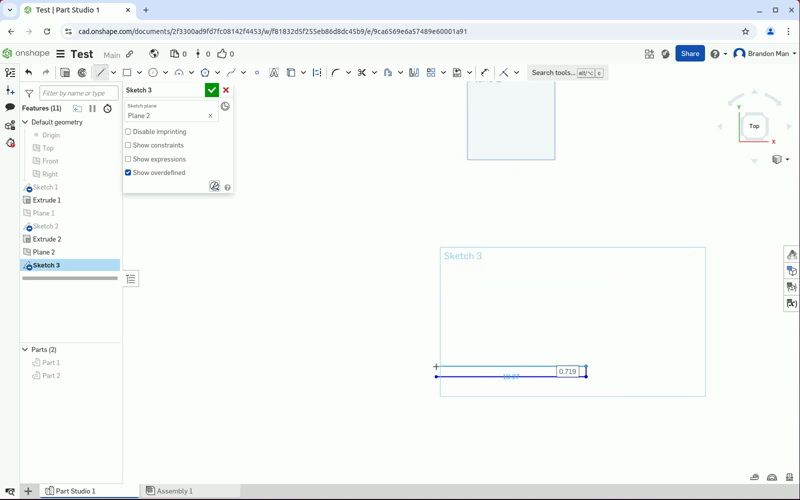
scroll(6)
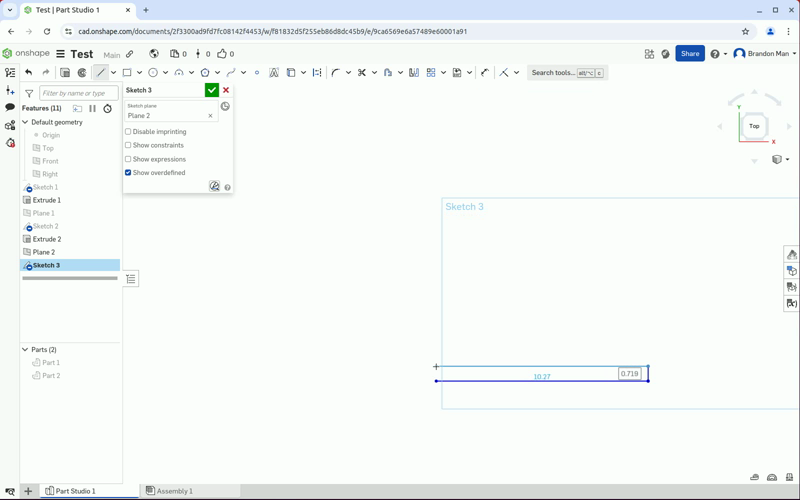
scroll(6)
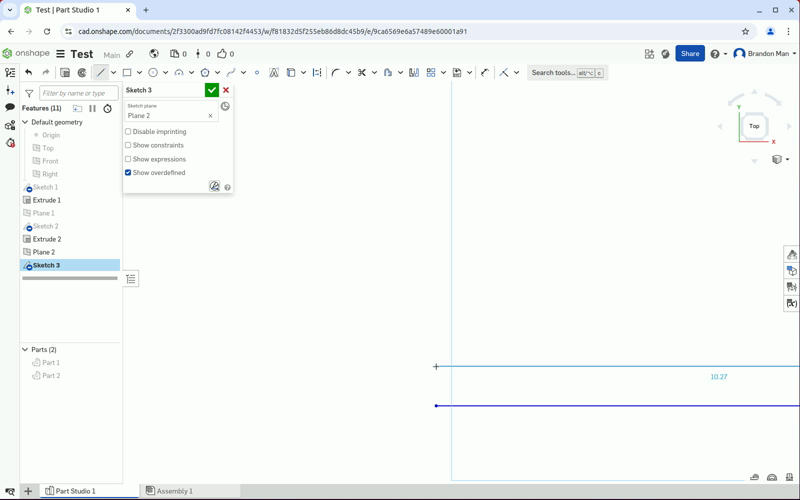
click(436, 366)
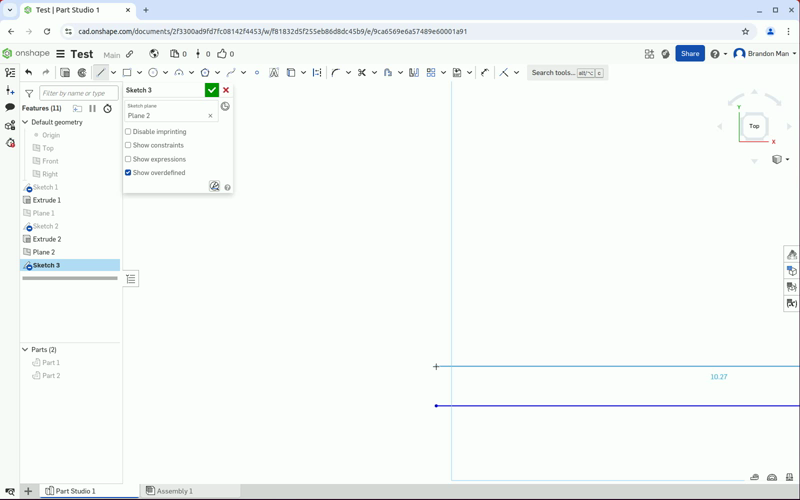
scroll(-6)
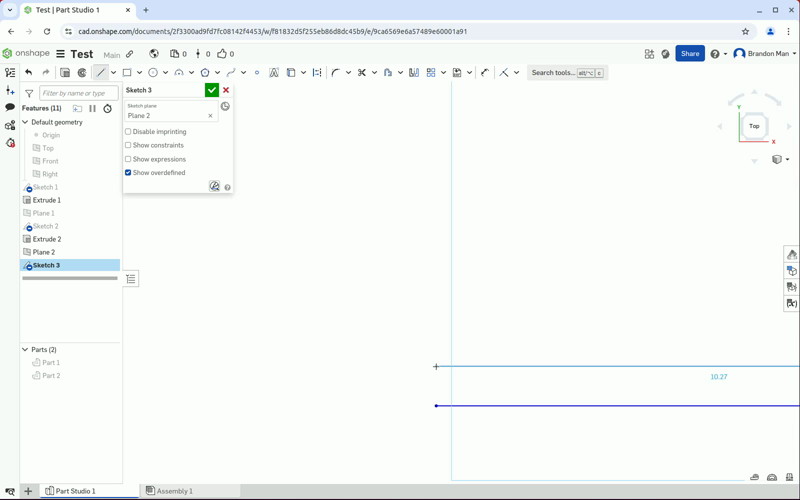
scroll(-6)
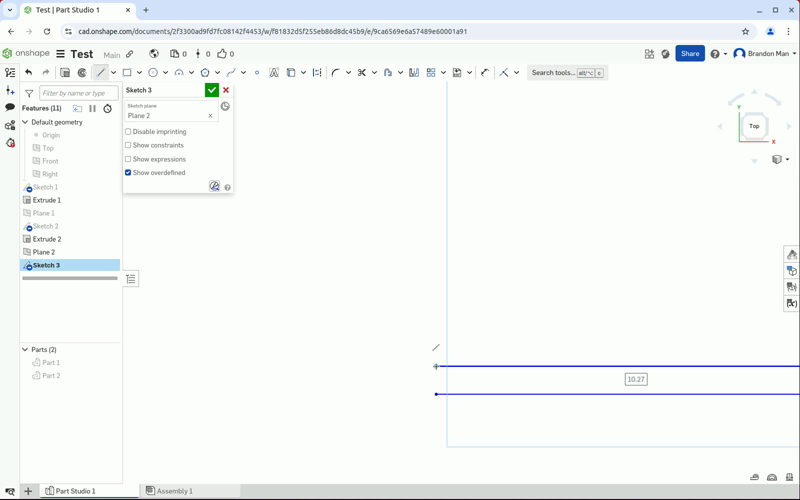
scroll(-6)
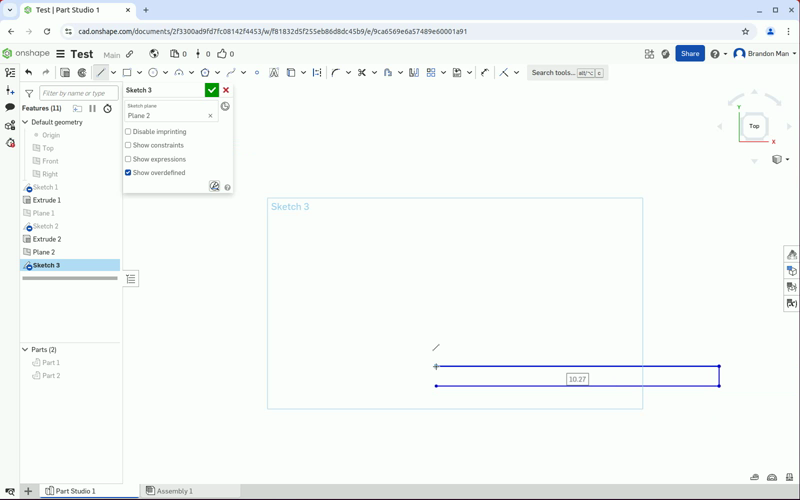
scroll(-6)
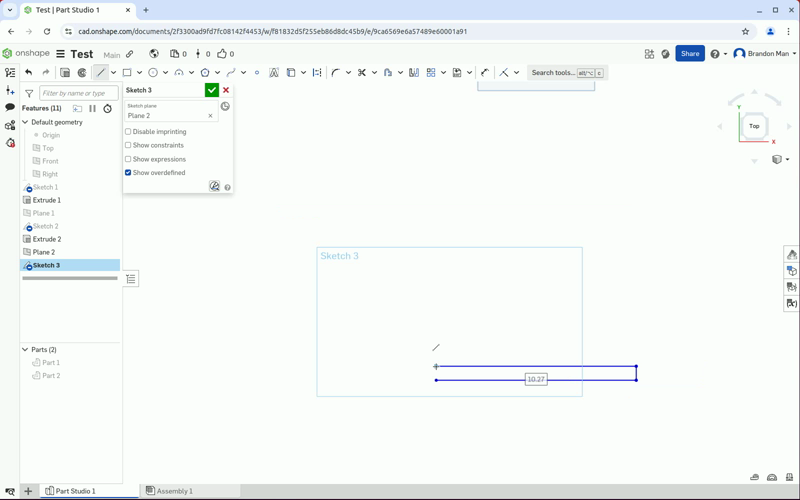
scroll(-6)
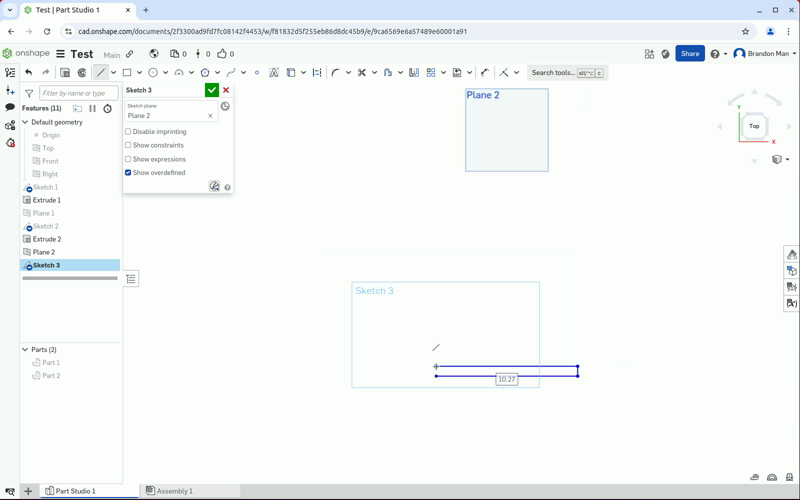
scroll(-6)
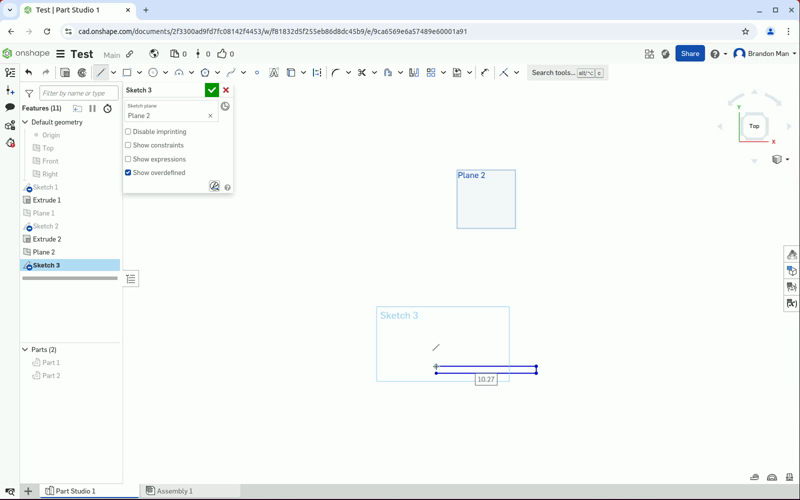
scroll(-6)
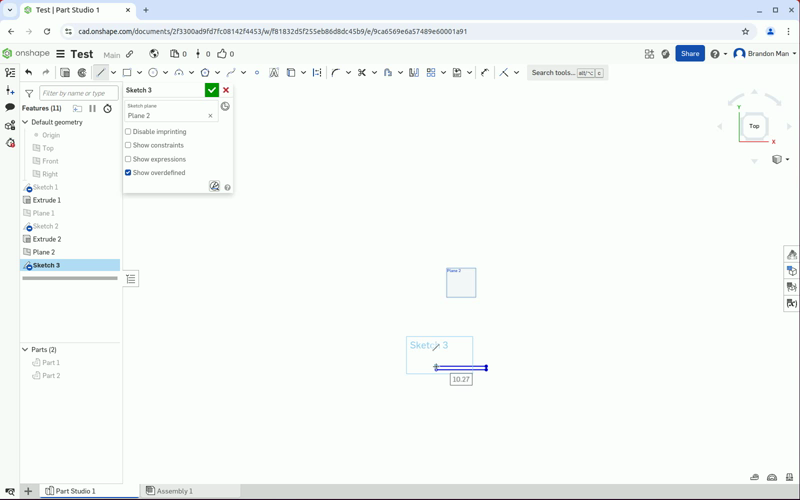
key_up(shift)
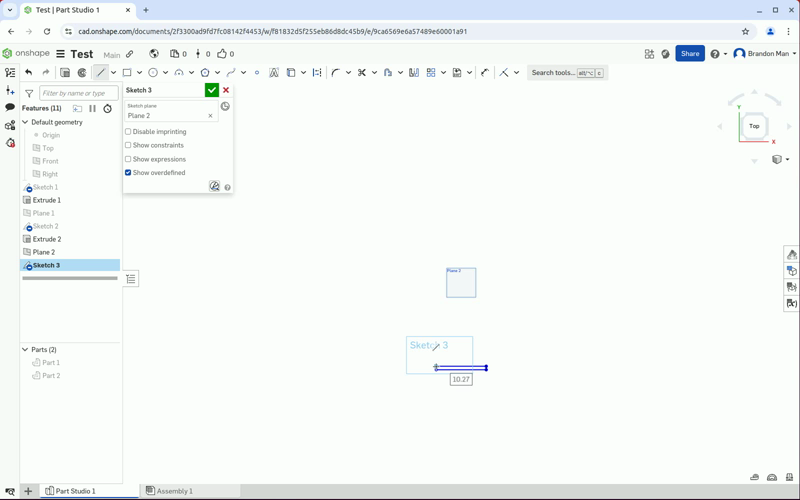
mouse_move(466, 366)
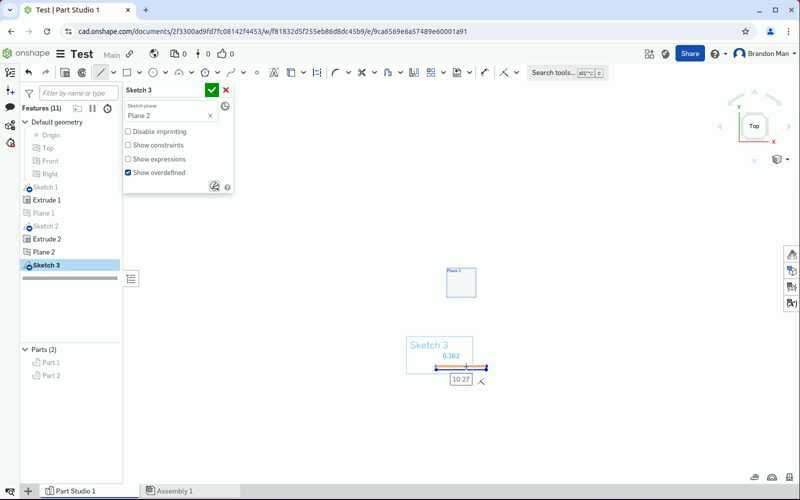
key_down(shift)
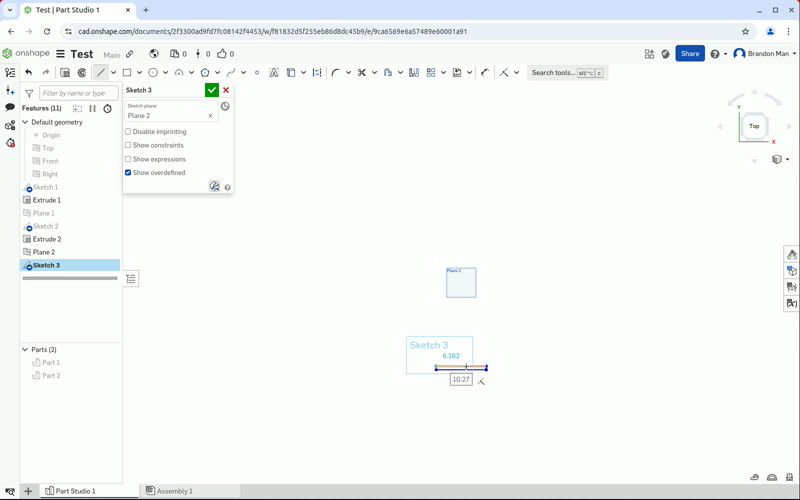
mouse_move(436, 369)
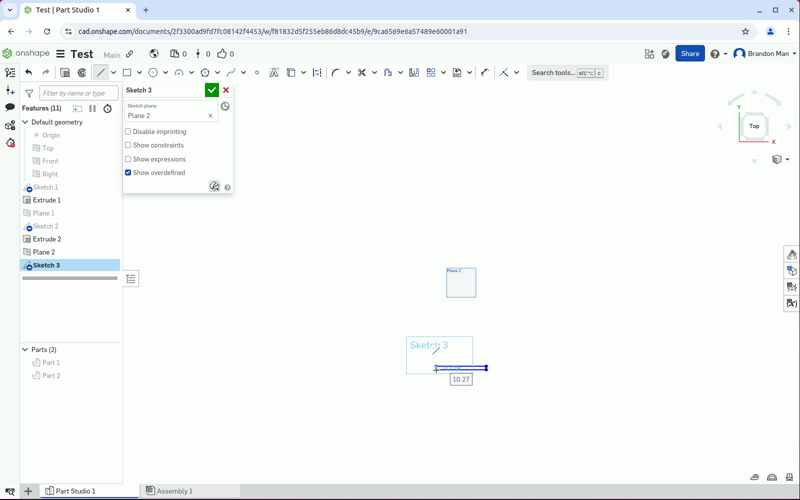
scroll(6)
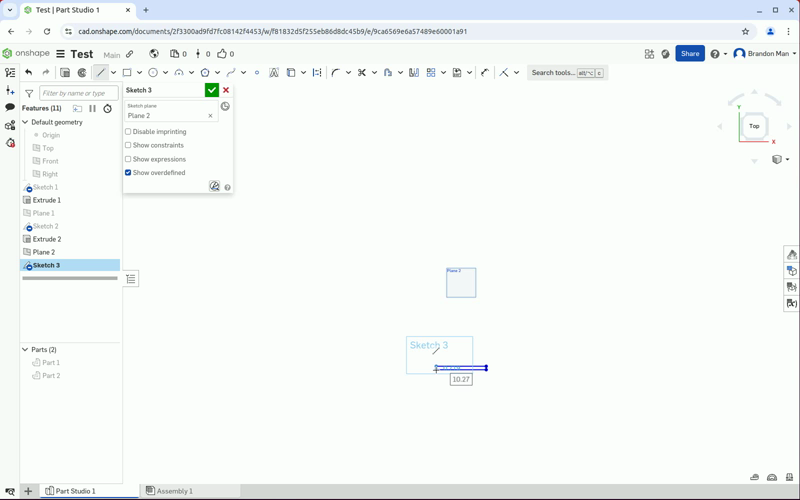
scroll(6)
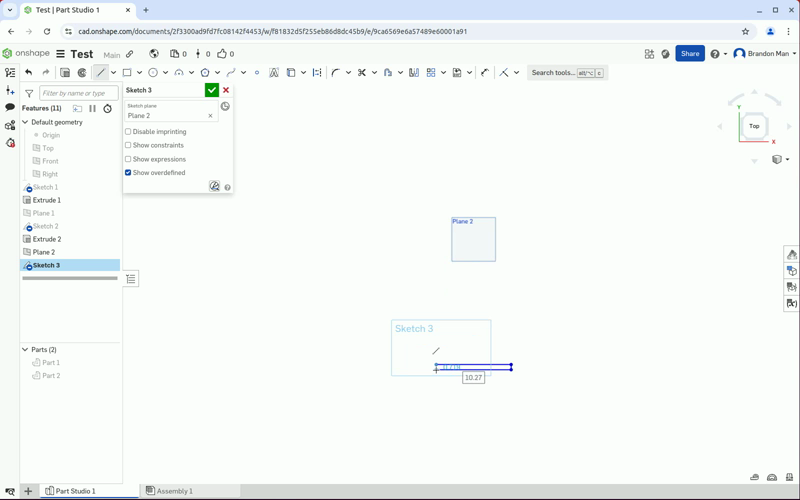
scroll(6)
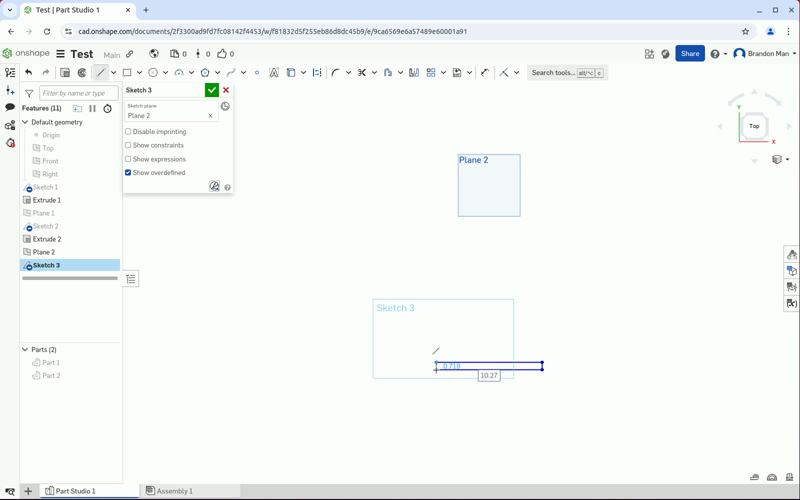
scroll(6)
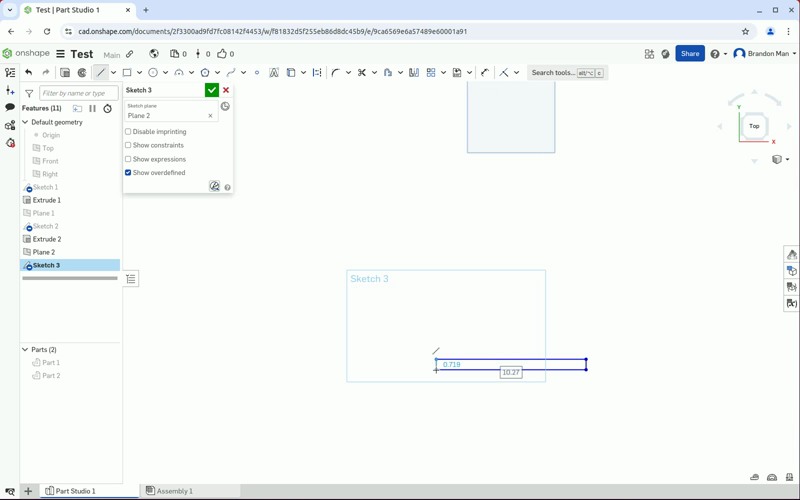
scroll(6)
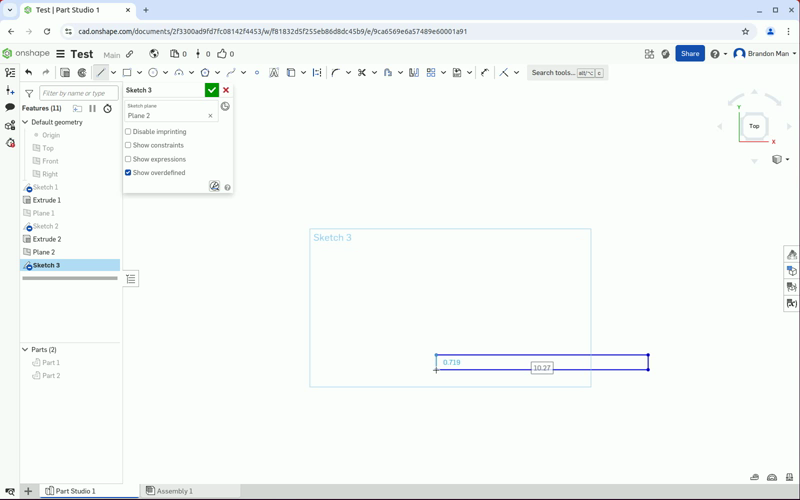
scroll(6)
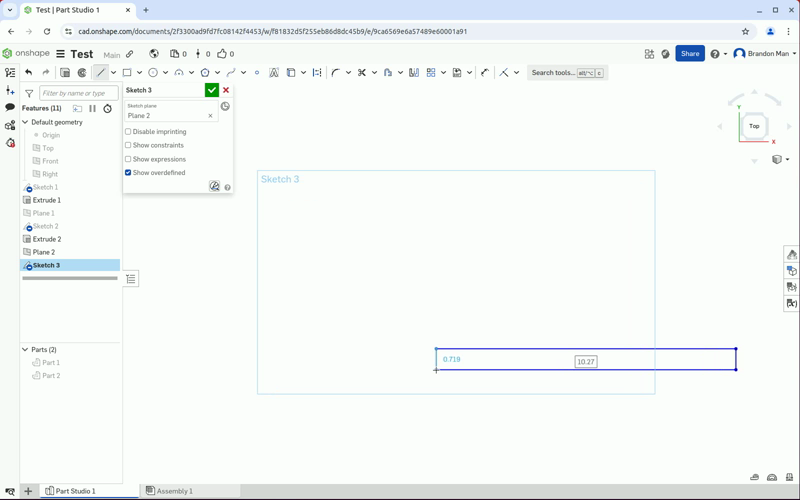
scroll(6)
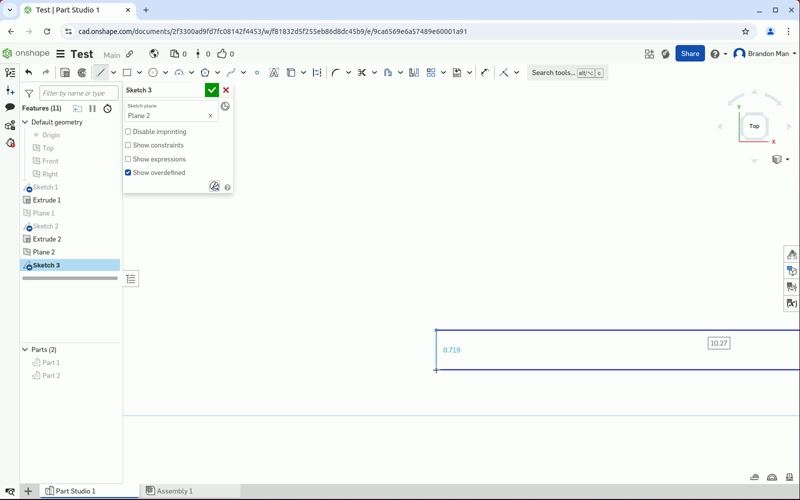
key_up(shift)
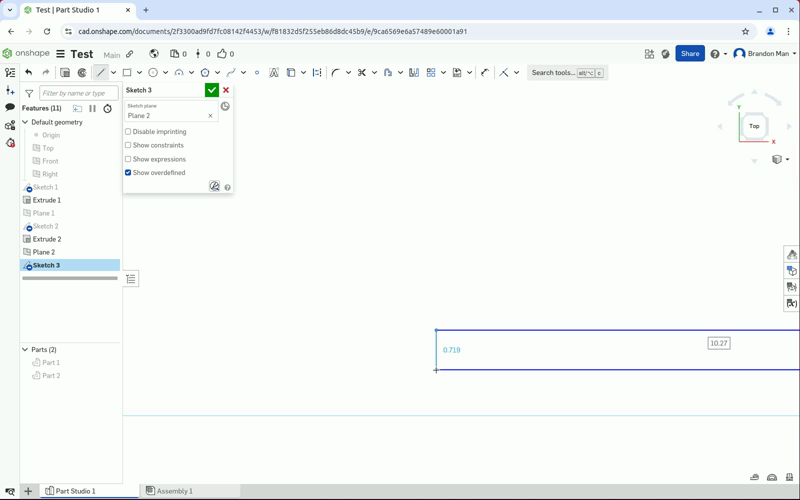
click(436, 369)
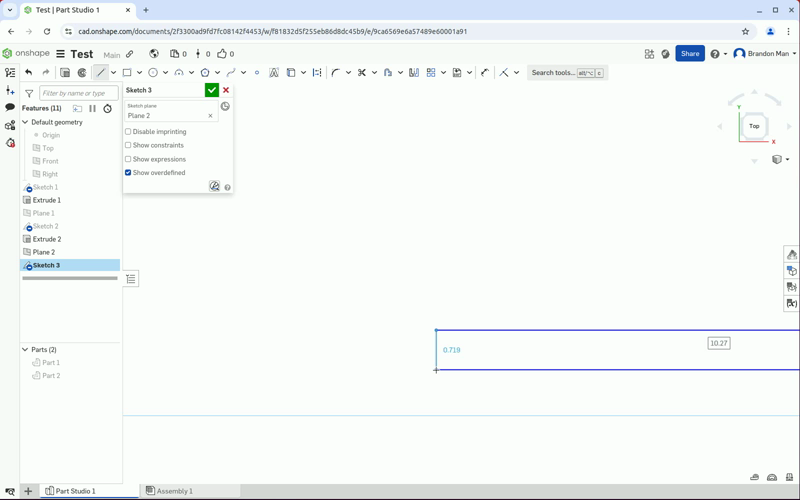
scroll(-6)
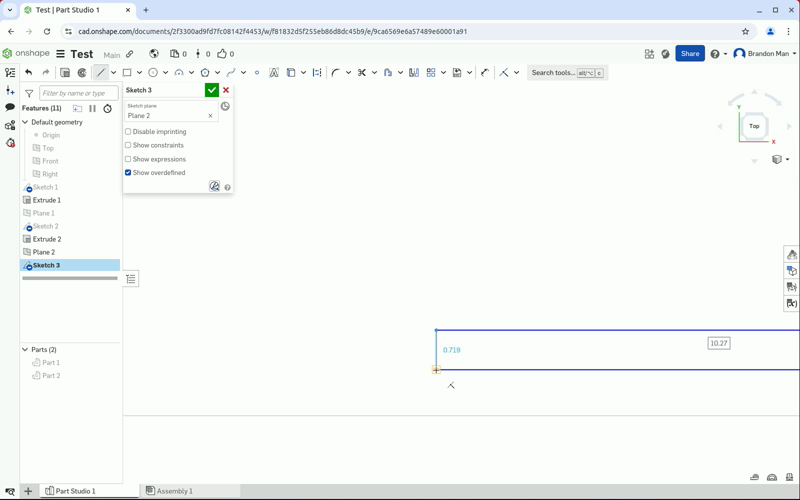
scroll(-6)
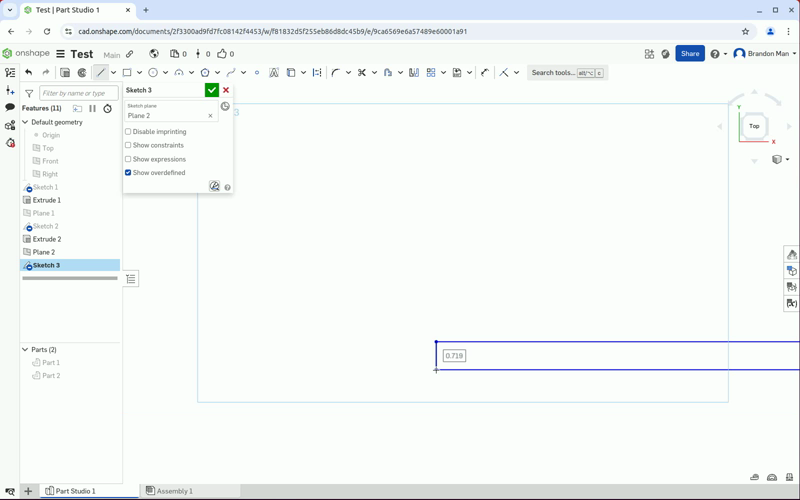
scroll(-6)
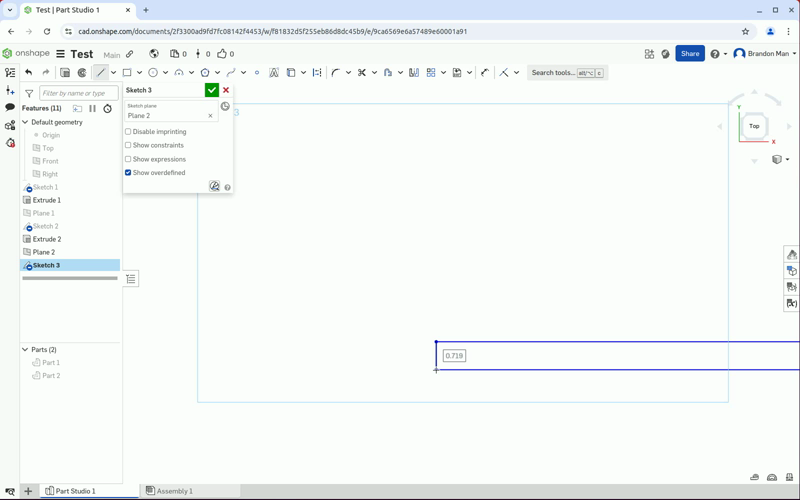
scroll(-6)
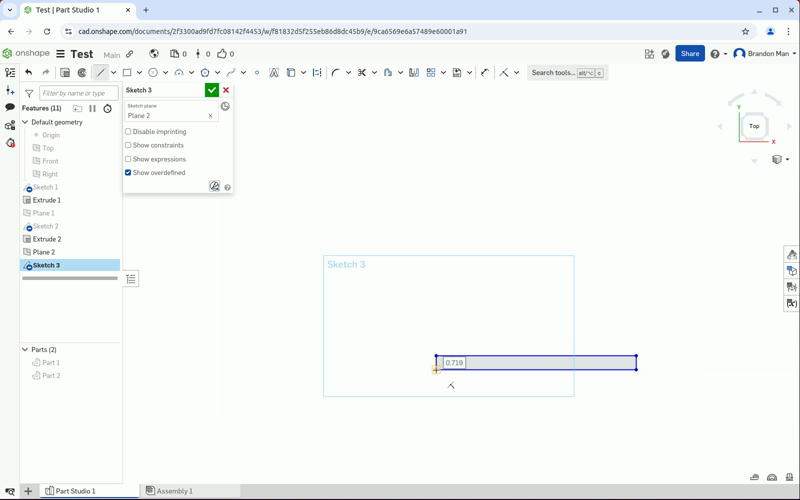
scroll(-6)
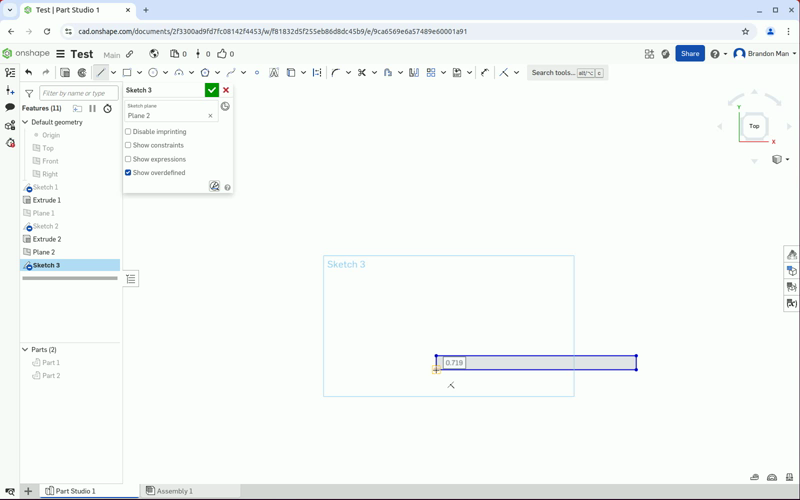
scroll(-6)
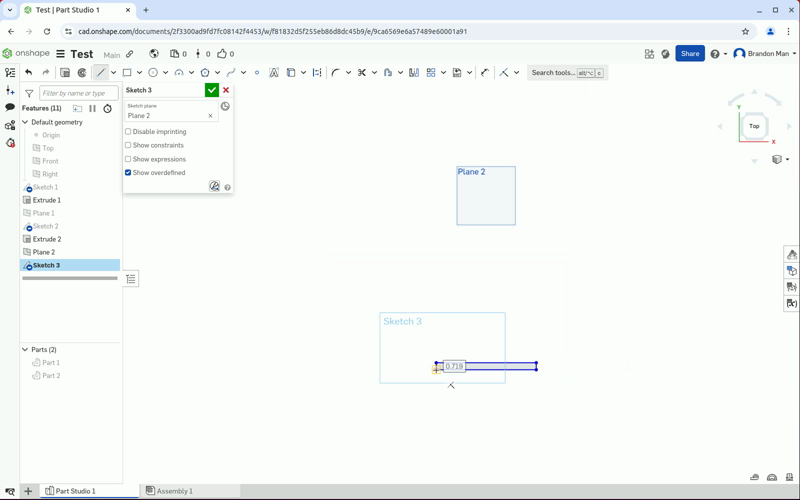
scroll(-6)
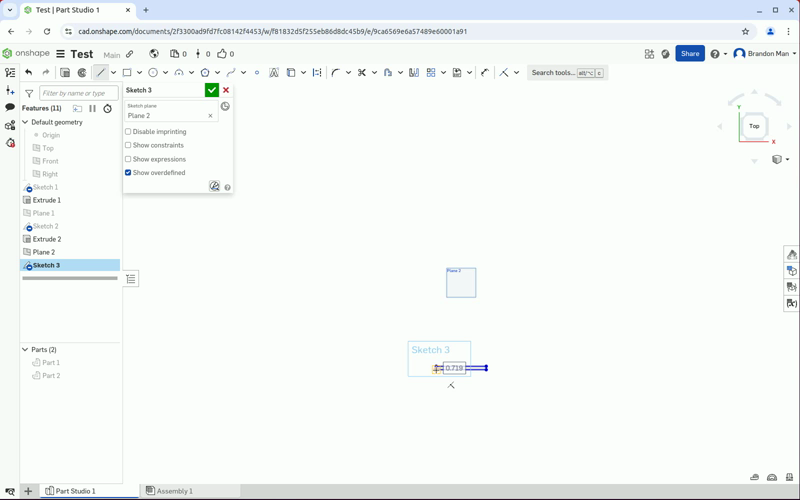
key(esc)
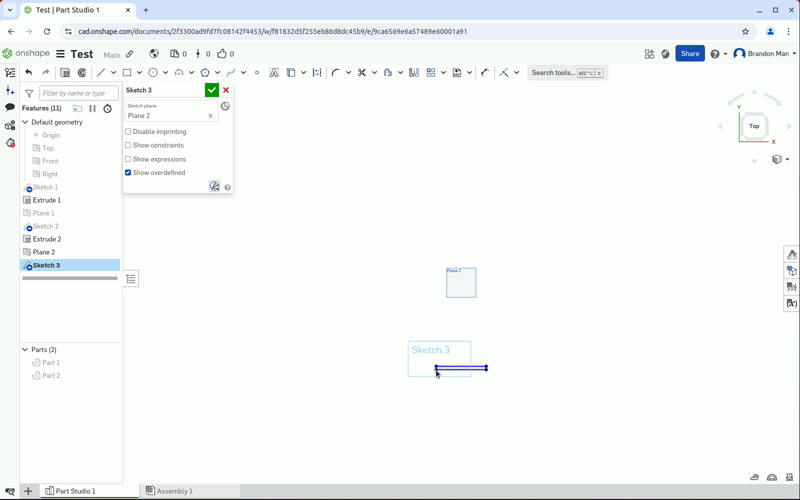
mouse_move(461, 367)
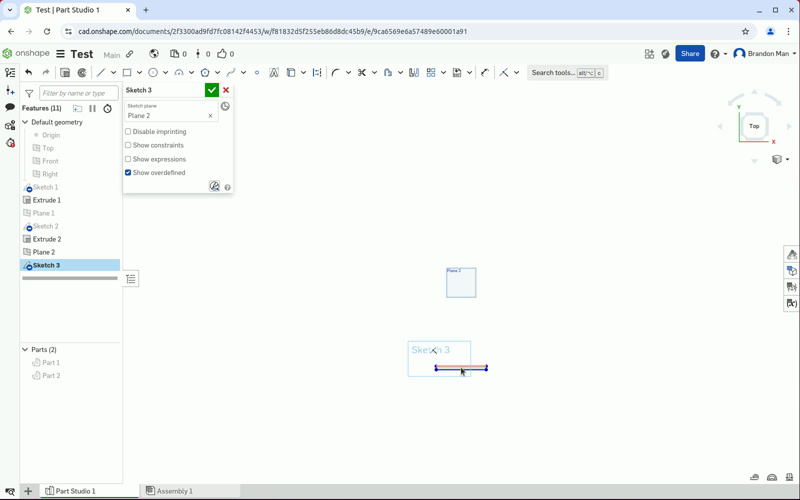
scroll(6)
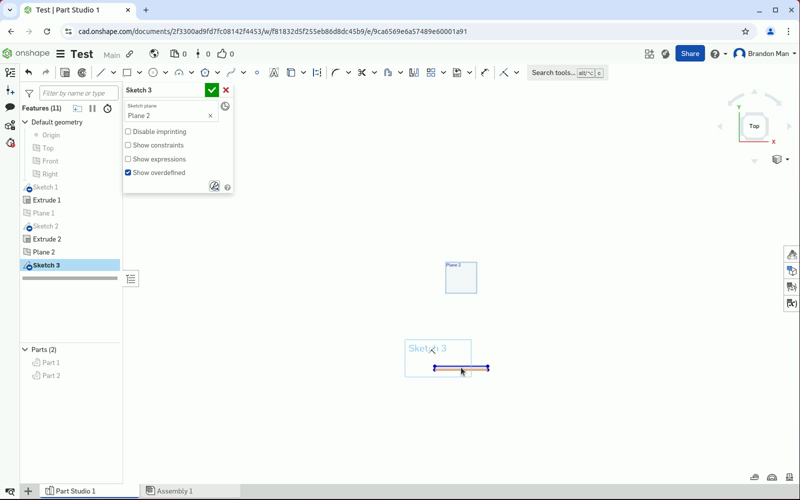
scroll(6)
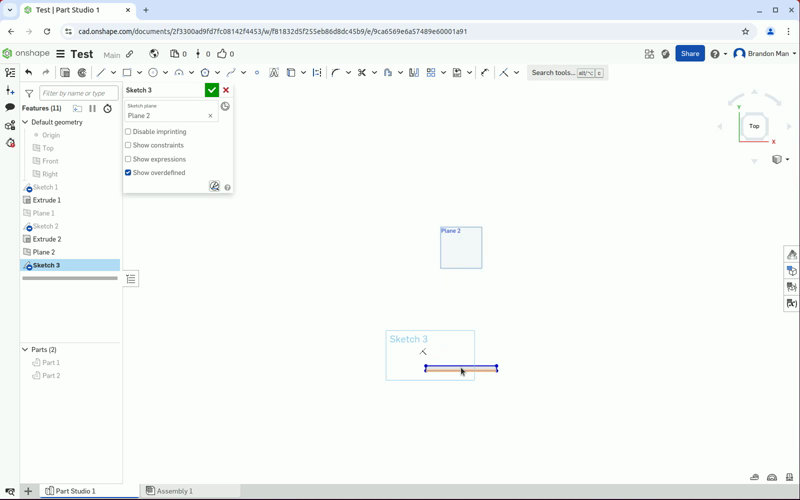
scroll(6)
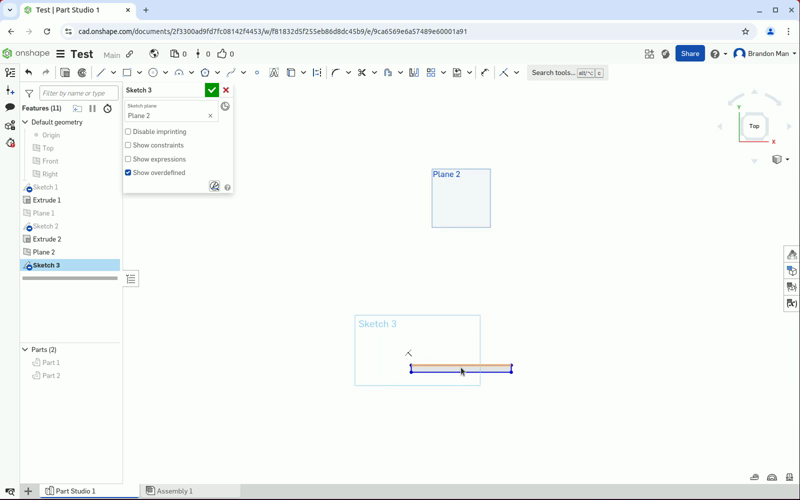
scroll(6)
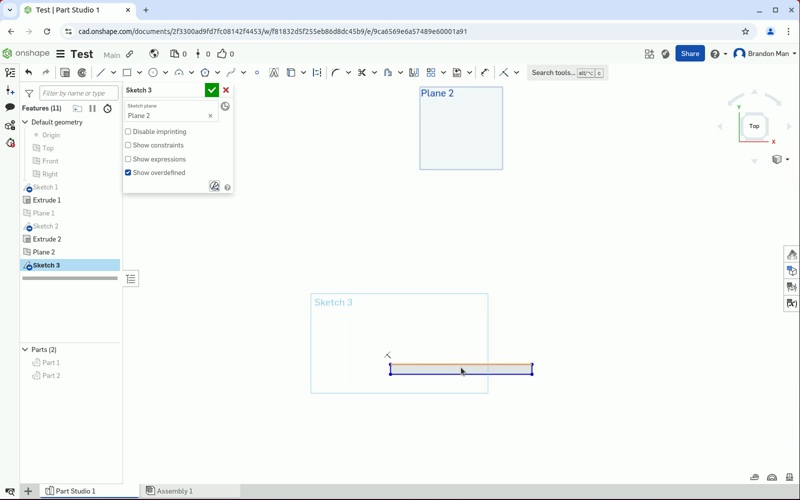
scroll(6)
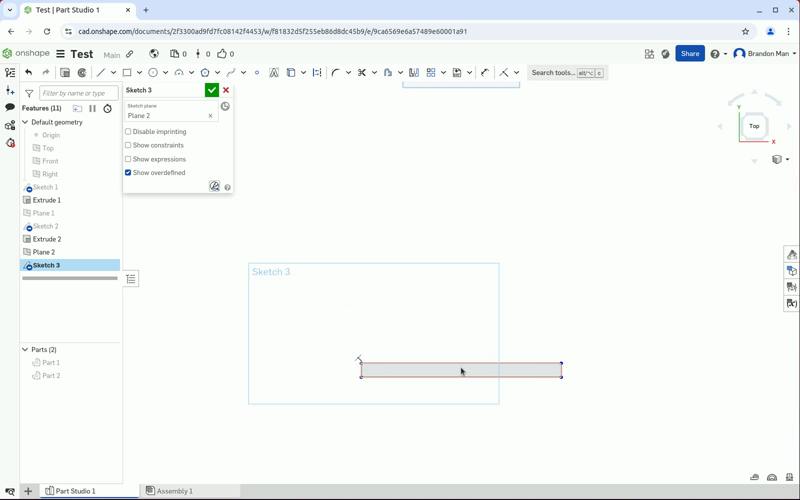
scroll(6)
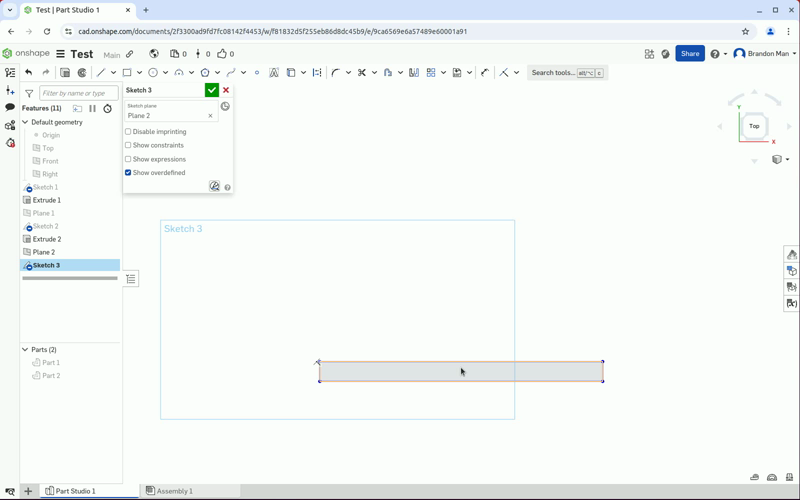
scroll(6)
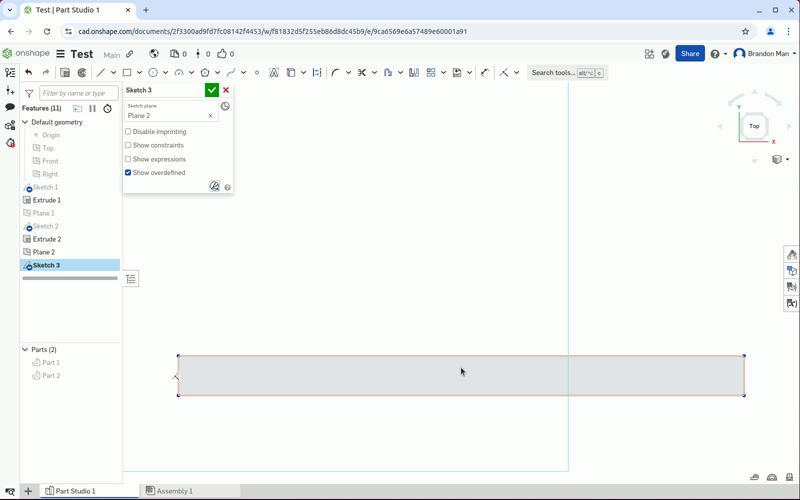
click(461, 367)
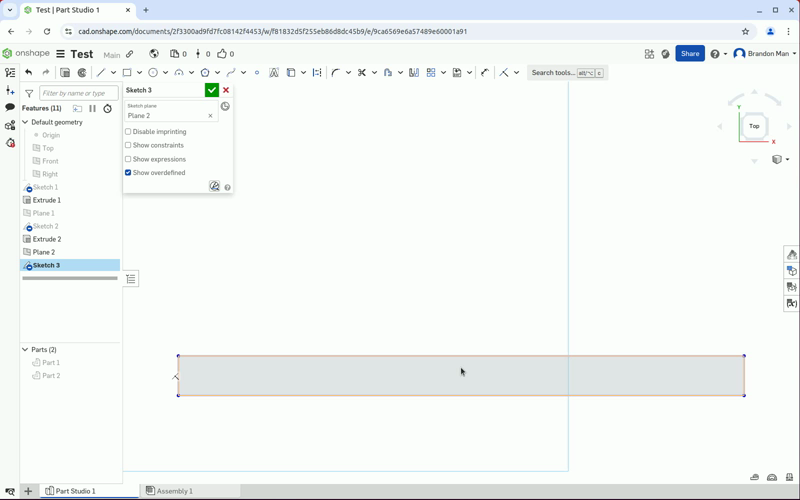
scroll(-6)
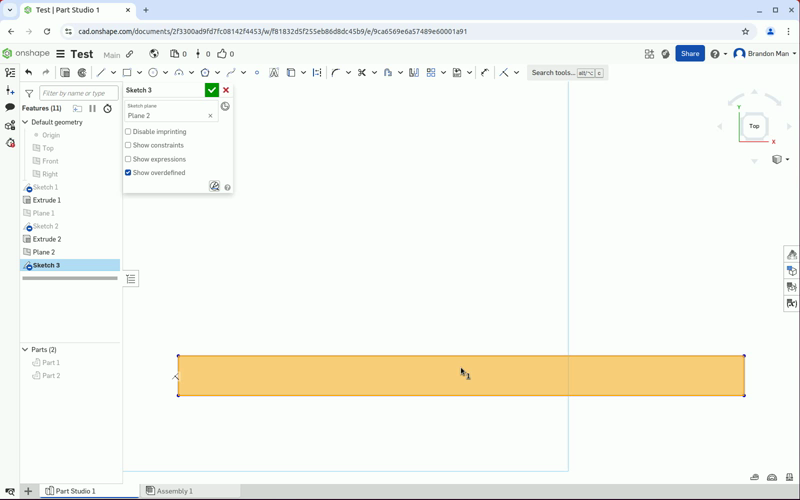
scroll(-6)
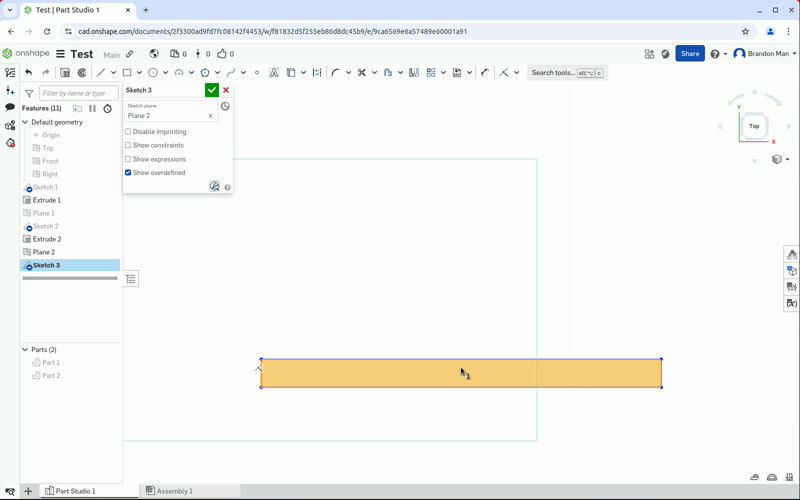
scroll(-6)
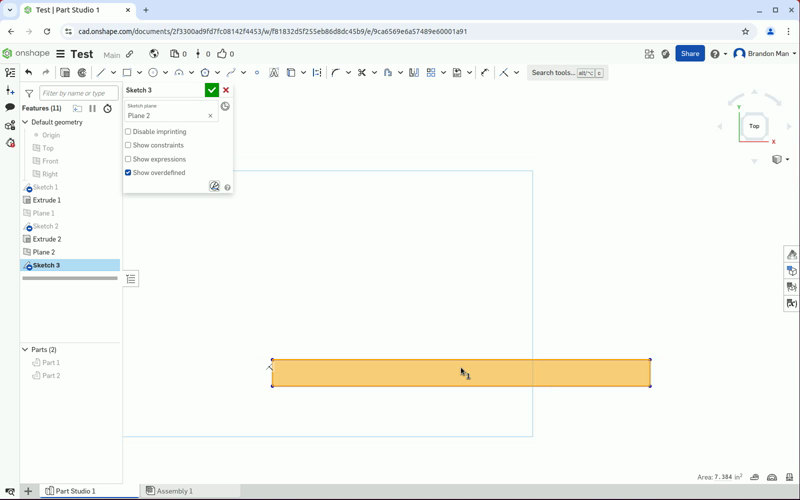
scroll(-6)
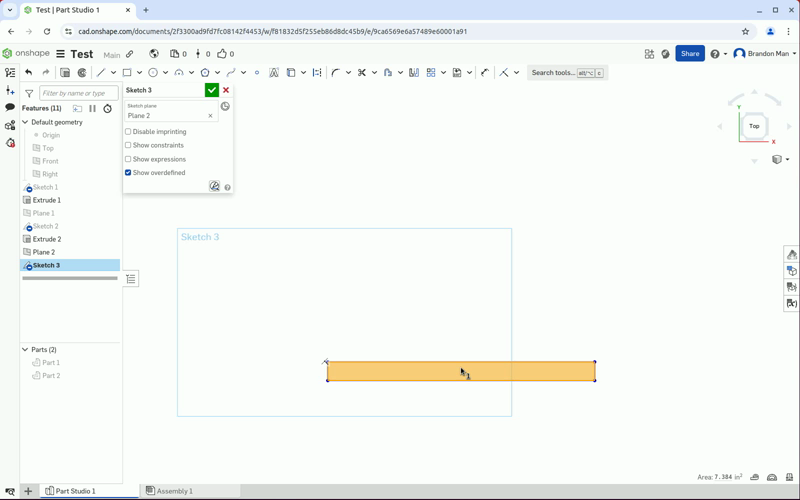
scroll(-6)
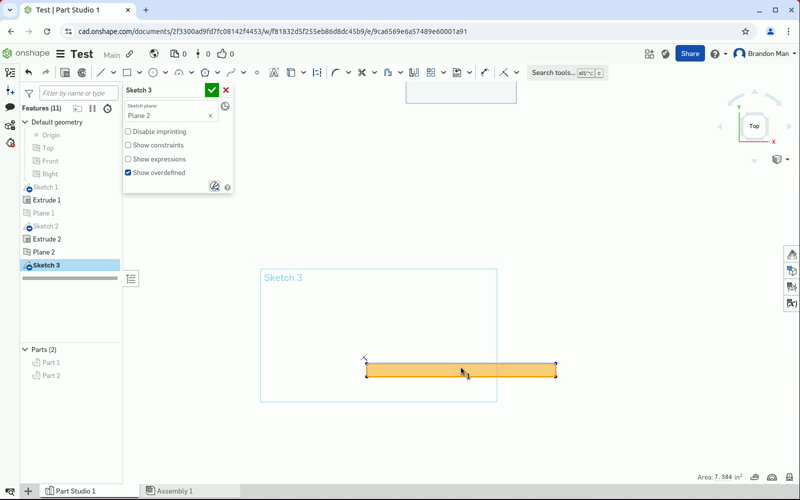
scroll(-6)
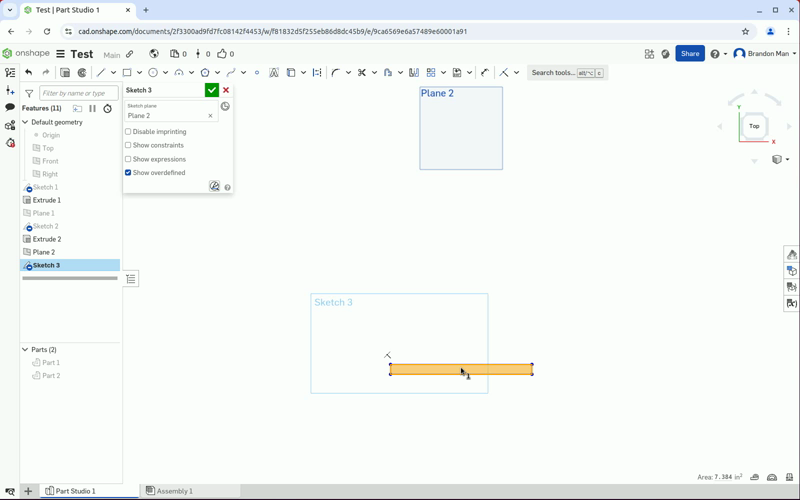
scroll(-6)
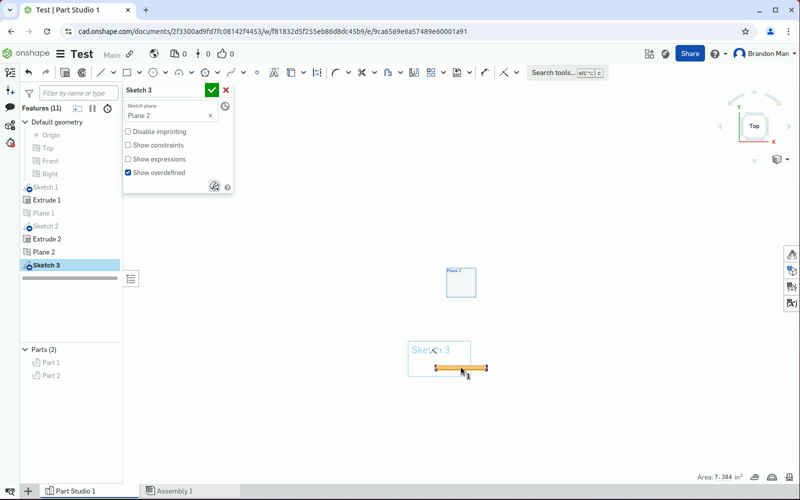
mouse_move(73, 352)
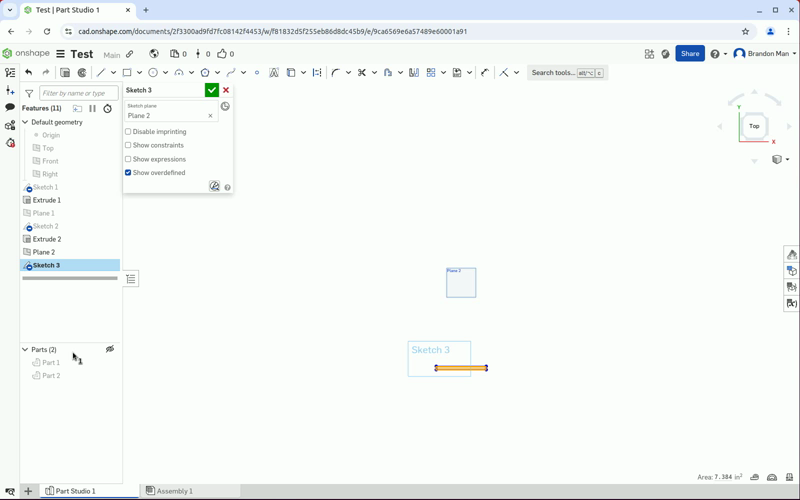
key(shift+y)
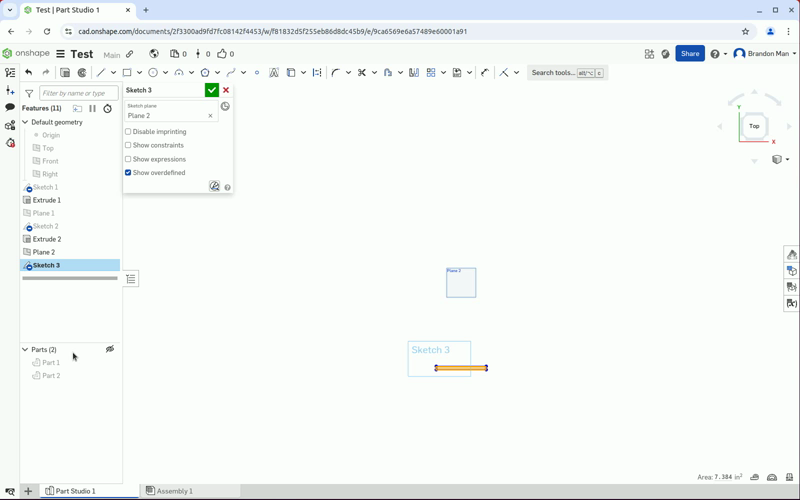
key(shift+e)
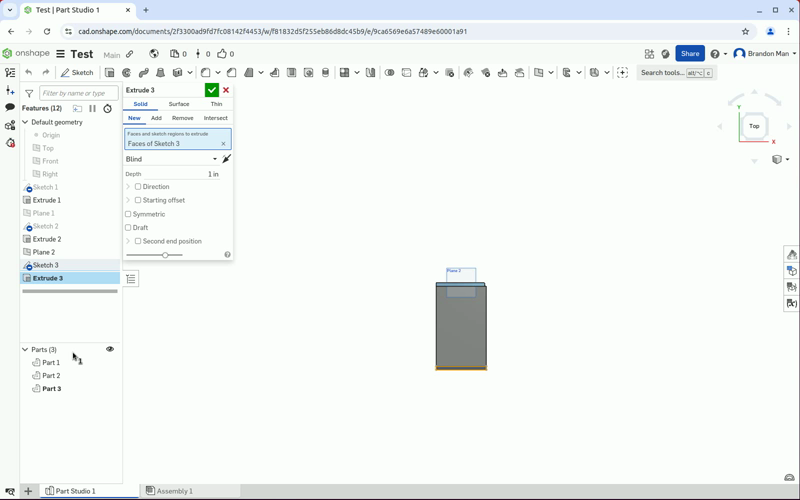
mouse_move(143, 106)
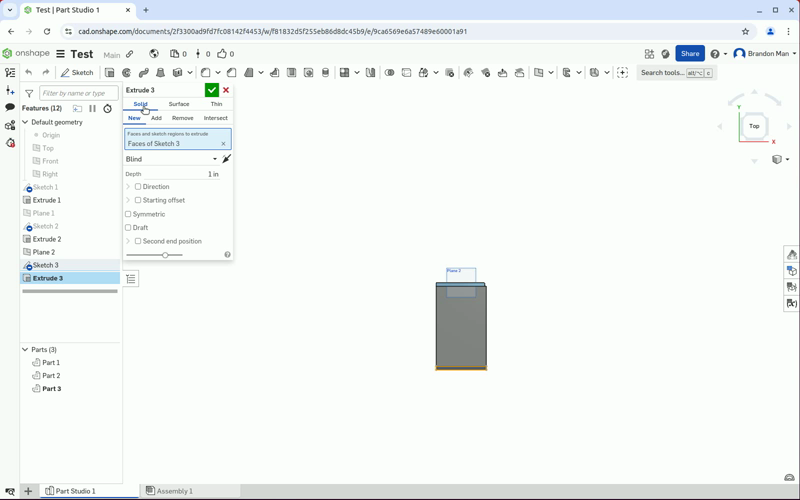
click(143, 106)
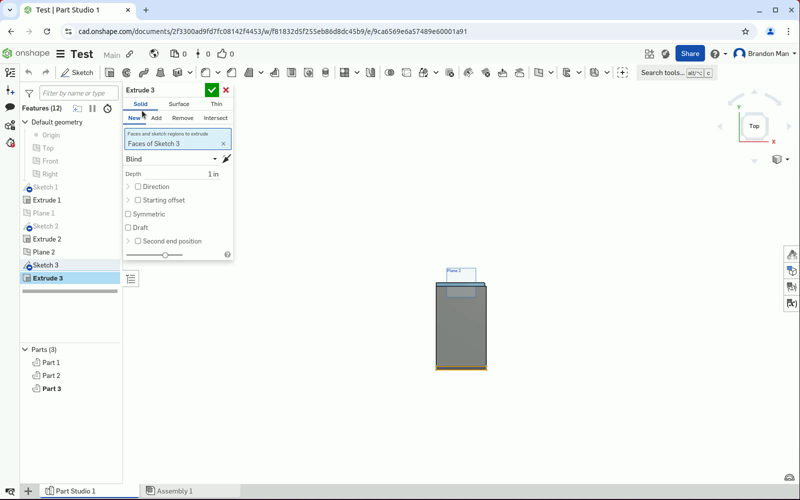
mouse_move(137, 120)
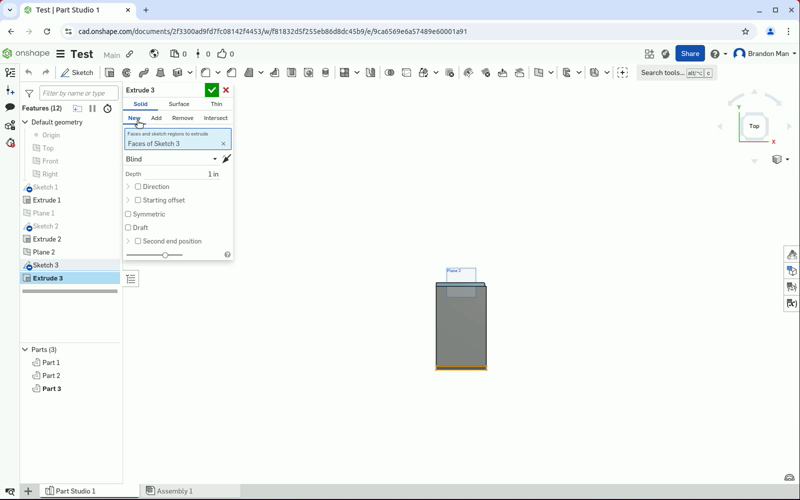
click(137, 120)
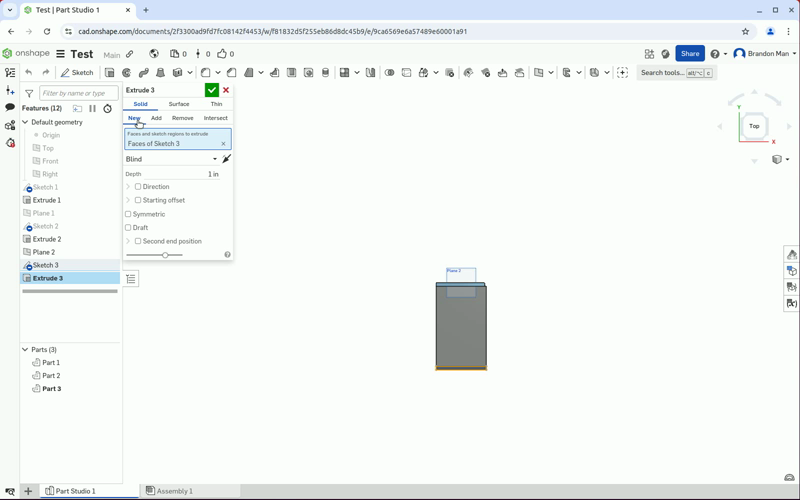
key(tab, 4)
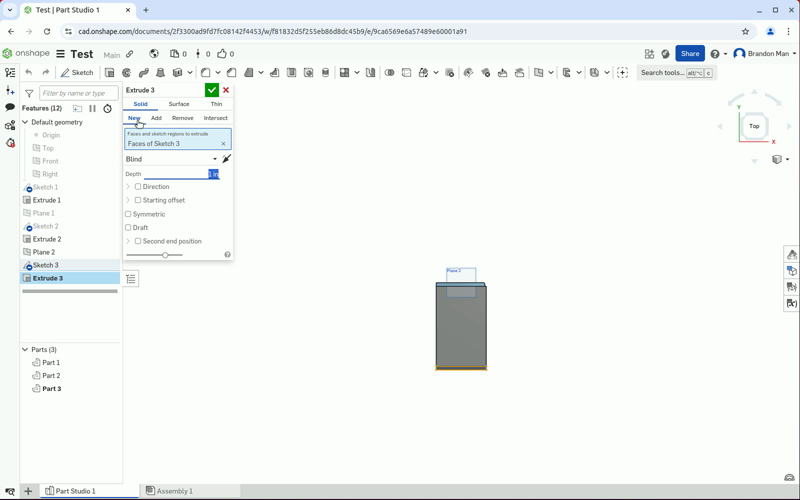
text(4.333)
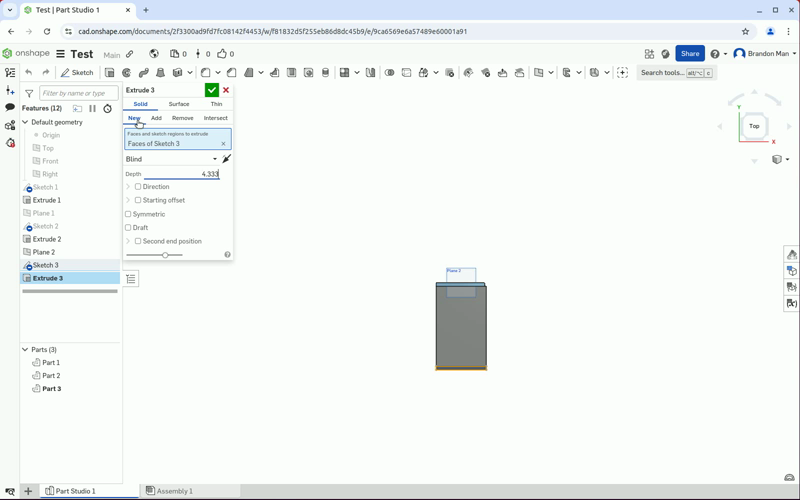
key(enter)
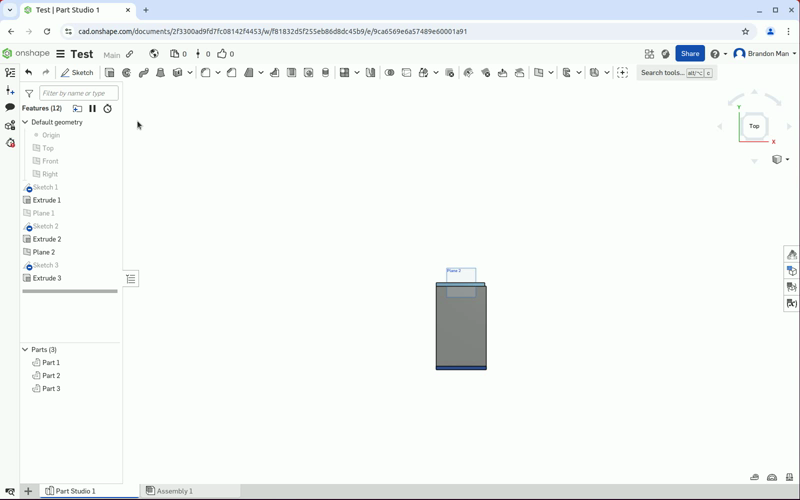
key(shift+h)
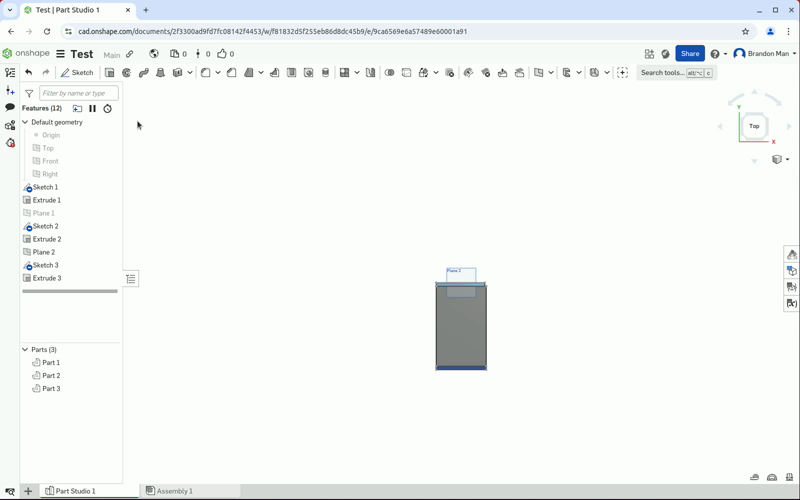
key(shift+h)
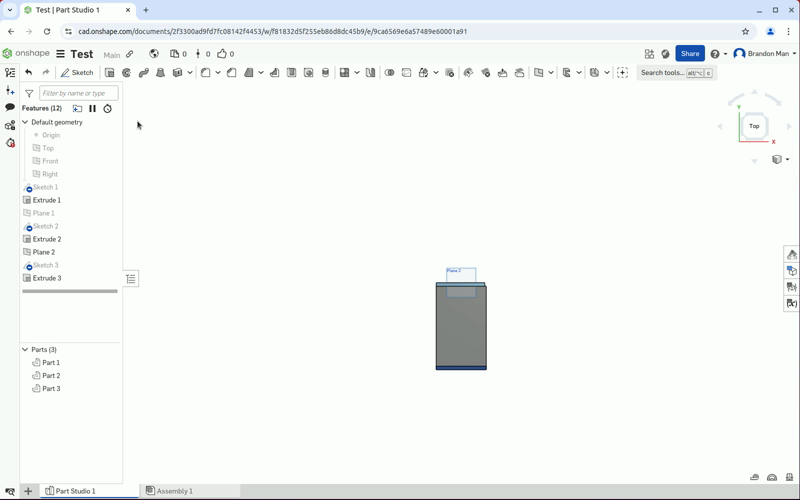
mouse_move(73, 189)
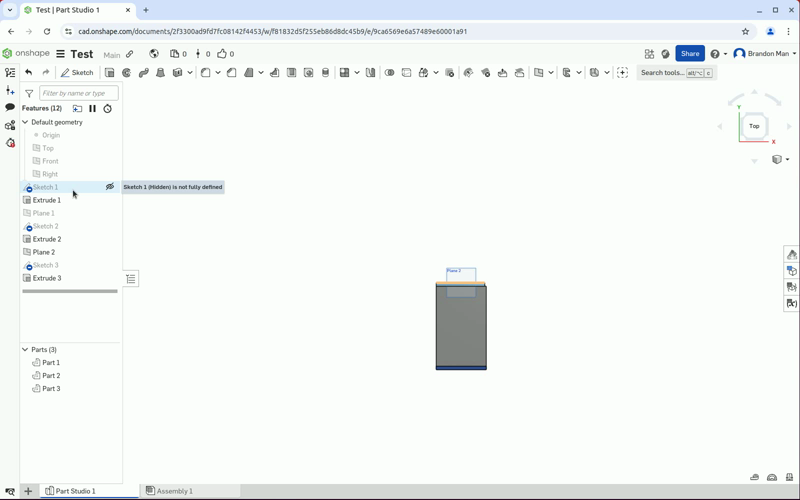
click(73, 189)
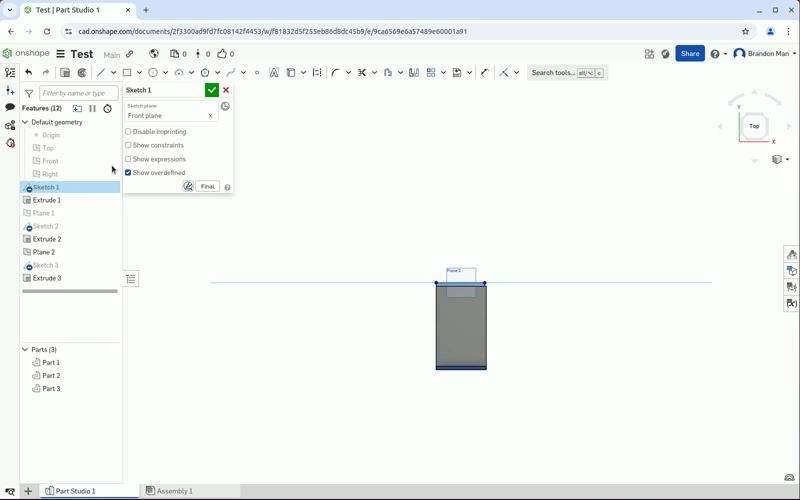
mouse_move(229, 92)
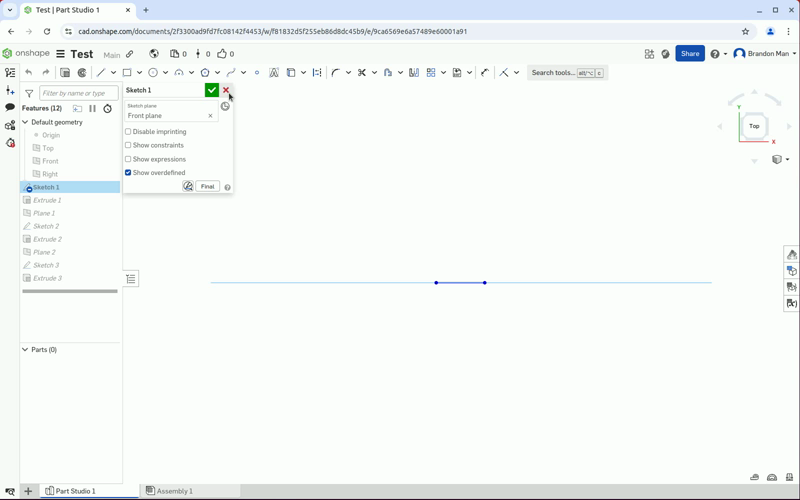
click(229, 92)
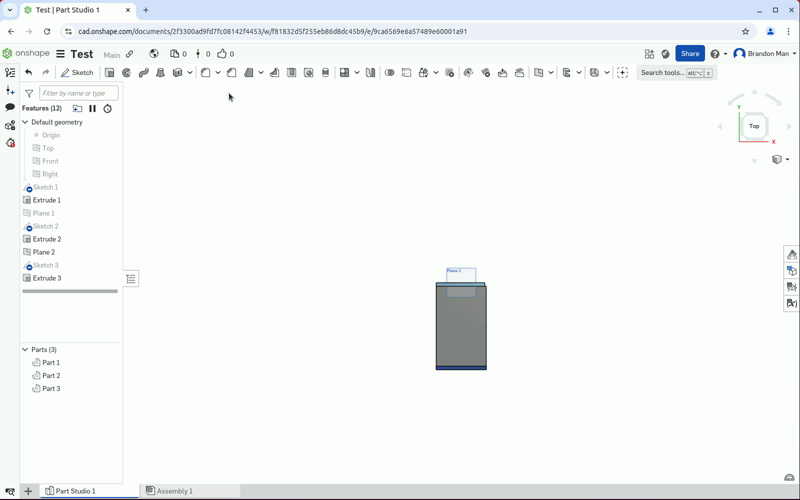
mouse_move(73, 352)
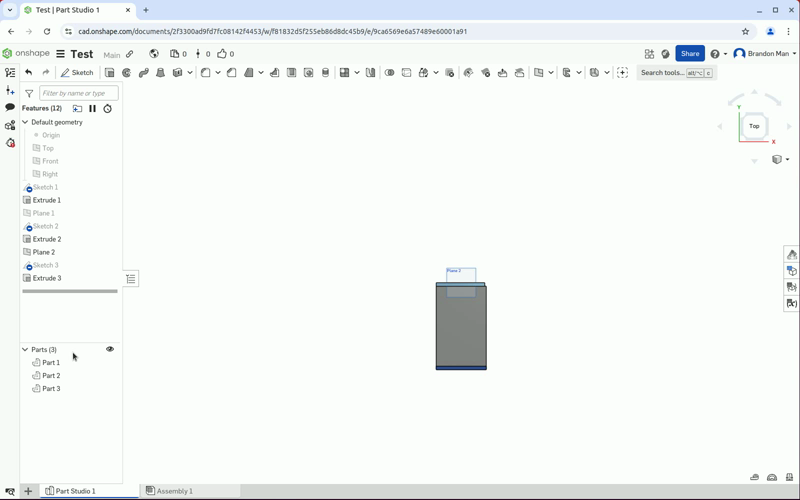
key(y)
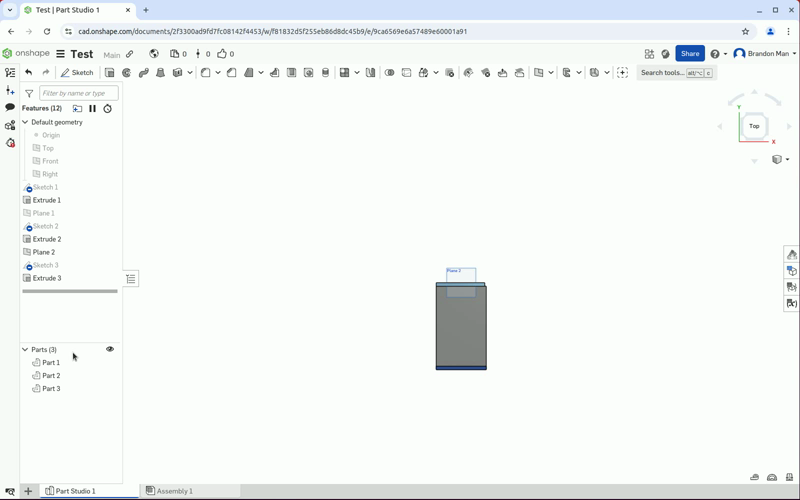
key(shift+p)
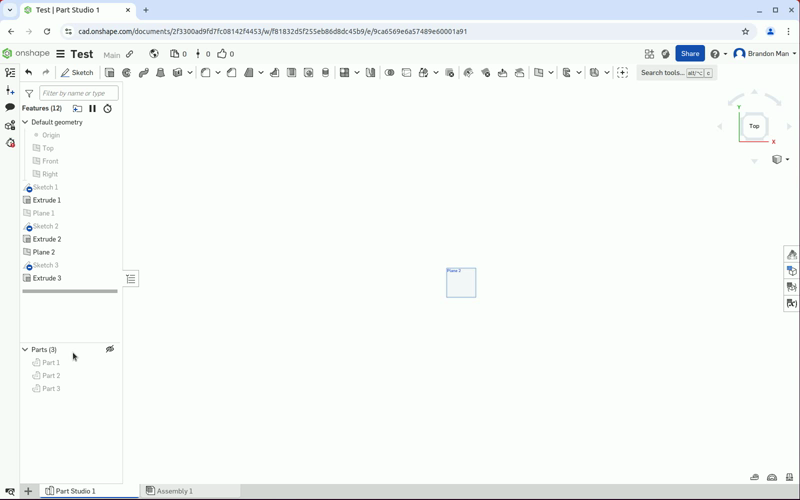
key(space)
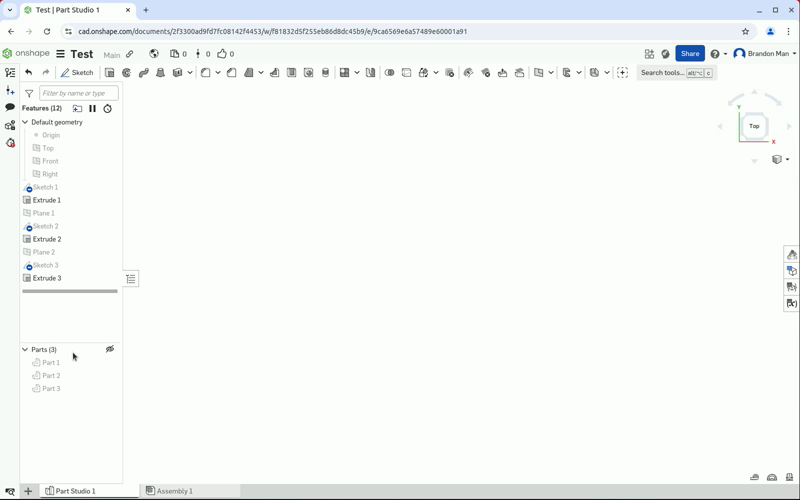
key_down(shift)
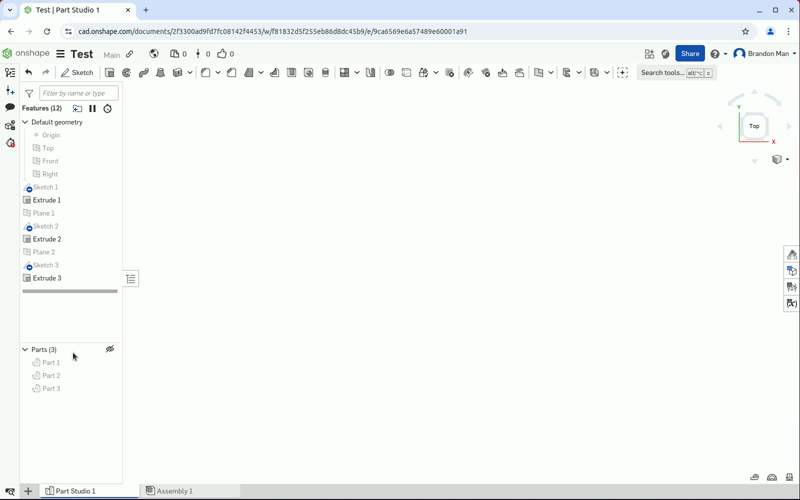
key(up)
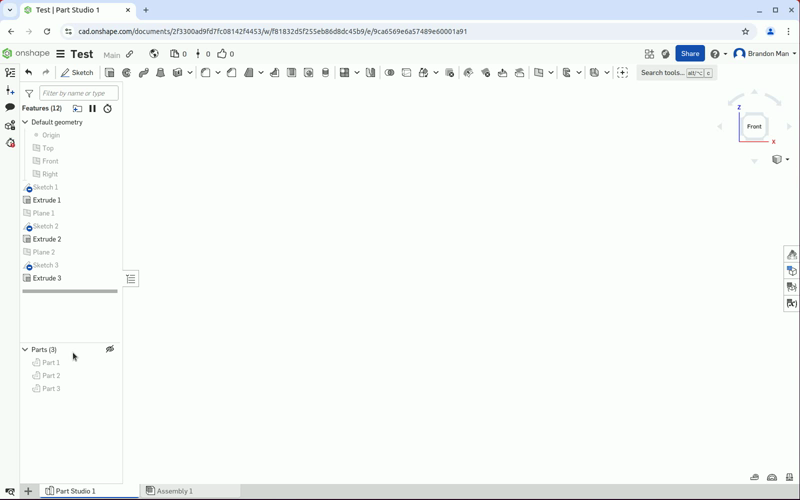
key_up(shift)
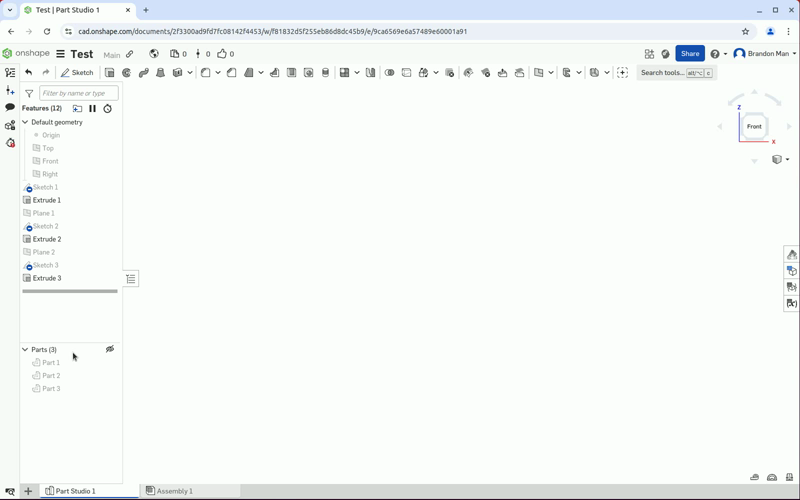
mouse_move(73, 352)
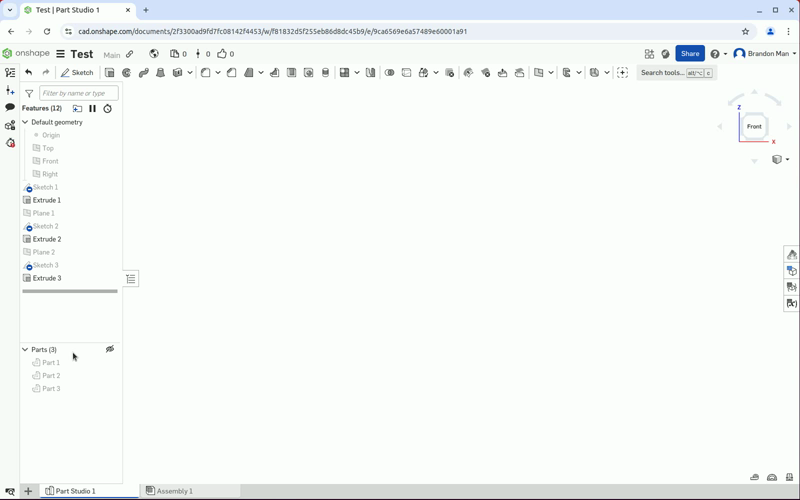
key(shift+y)
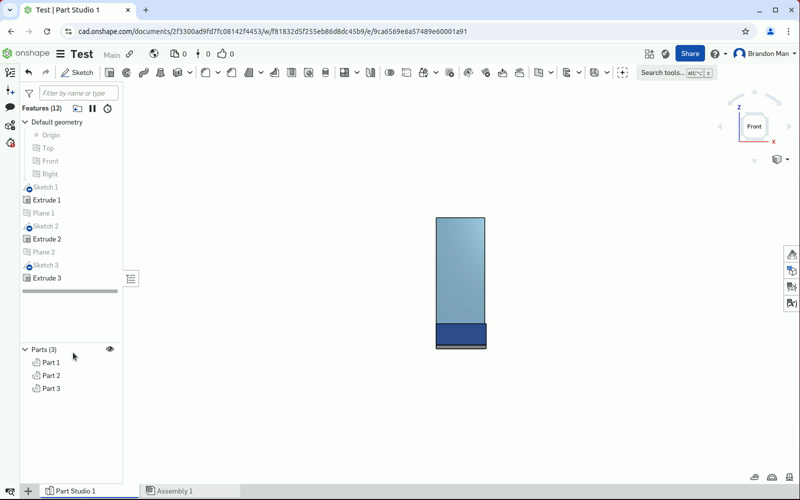
mouse_move(541, 75)
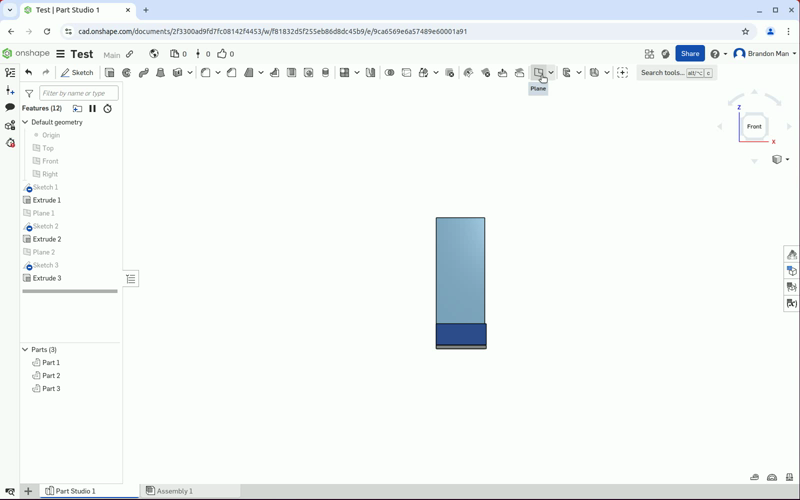
click(541, 75)
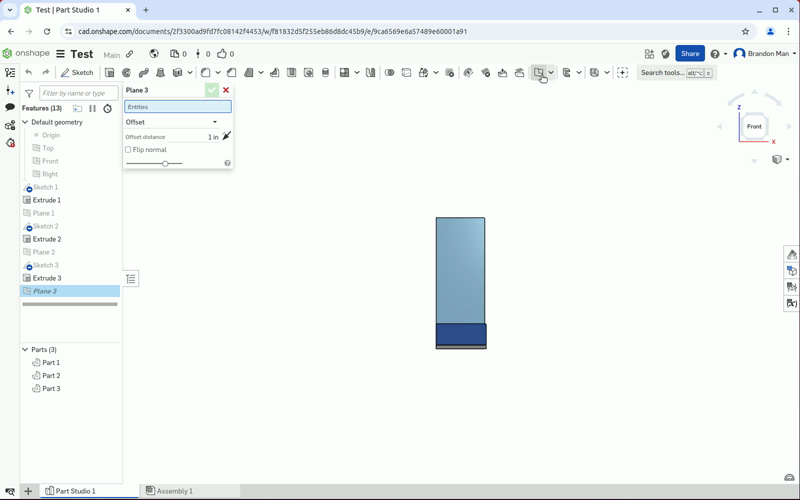
mouse_move(73, 163)
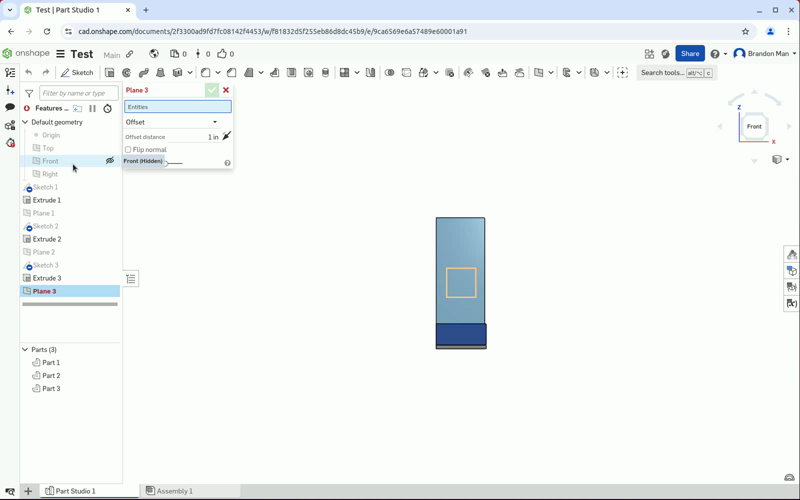
click(73, 163)
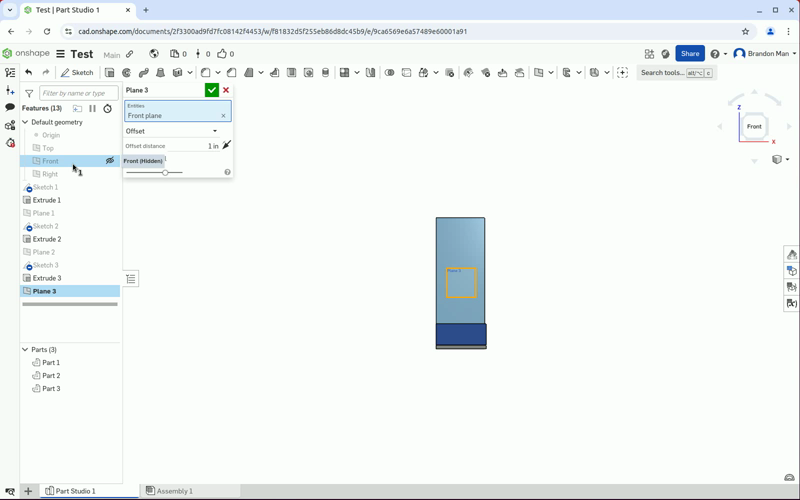
key(tab, 2)
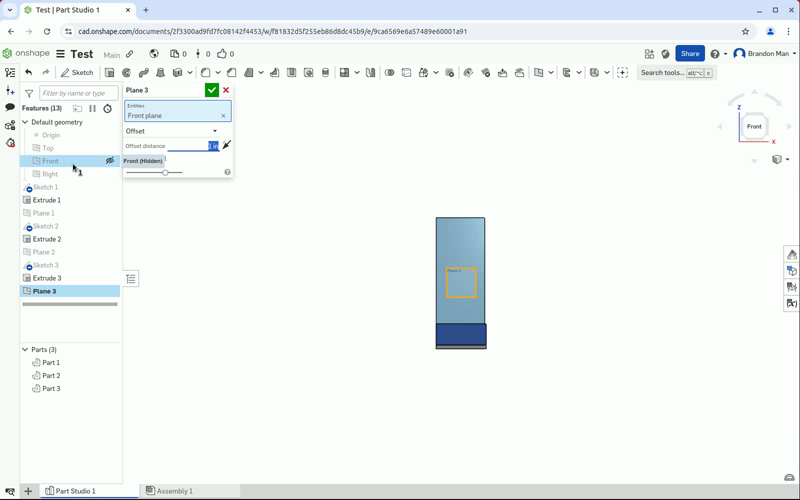
text(17.809)
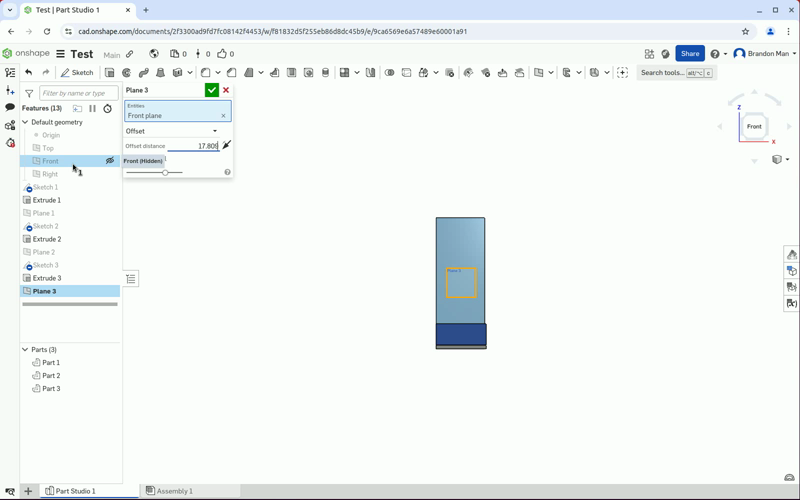
key(enter, 2)
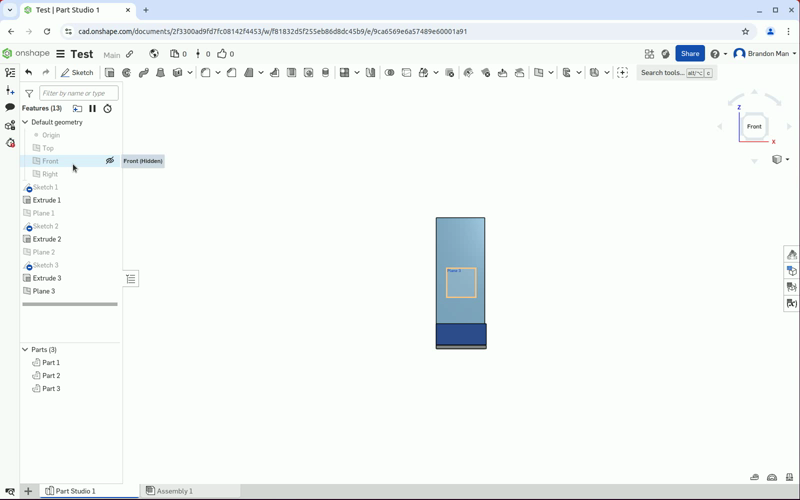
key(shift+s)
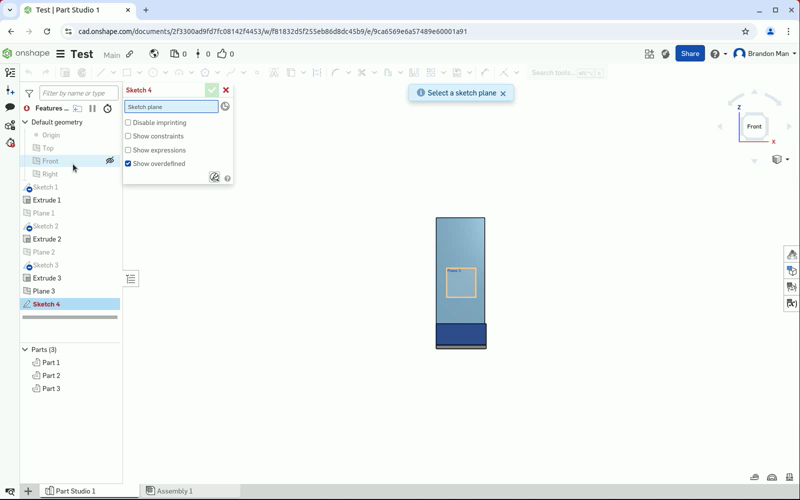
mouse_move(73, 293)
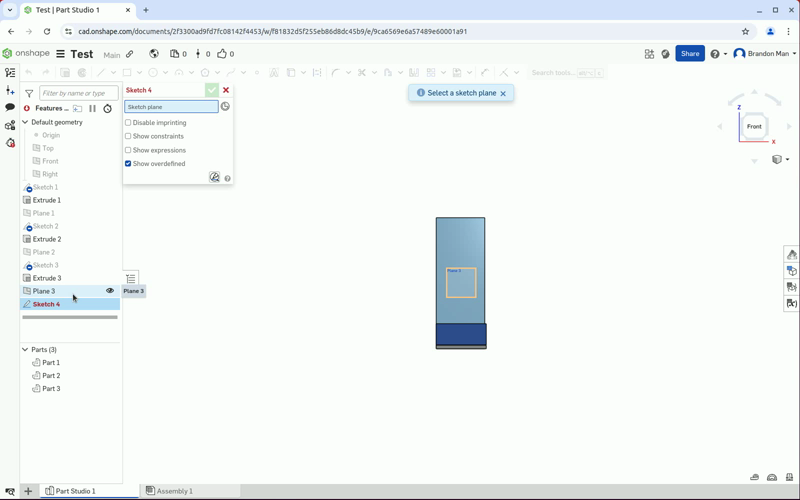
click(73, 293)
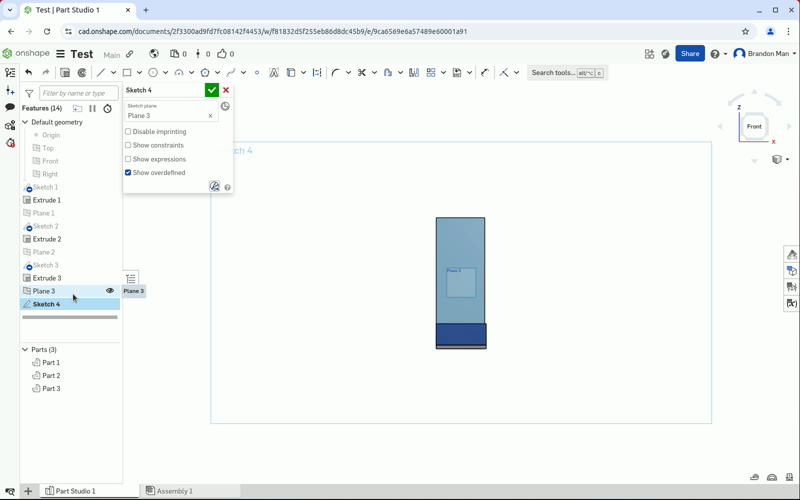
mouse_move(73, 352)
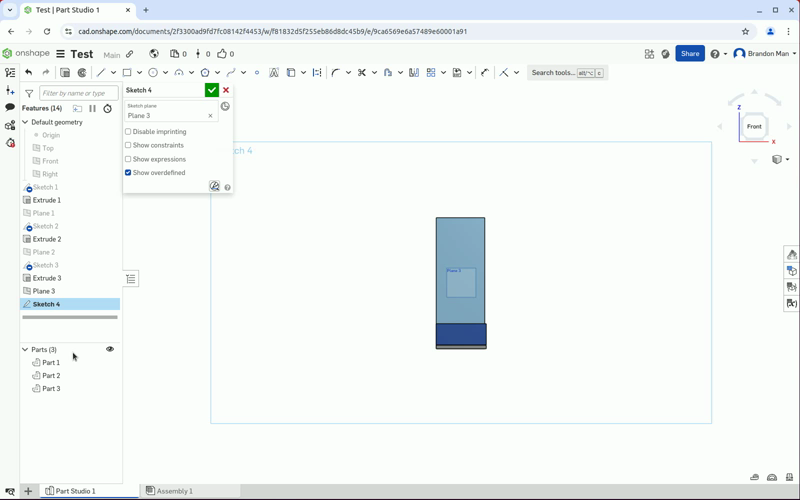
key(y)
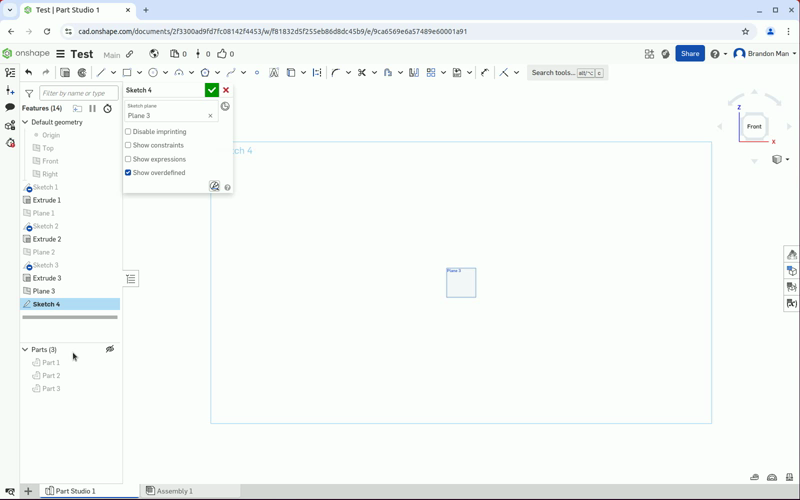
key(l)
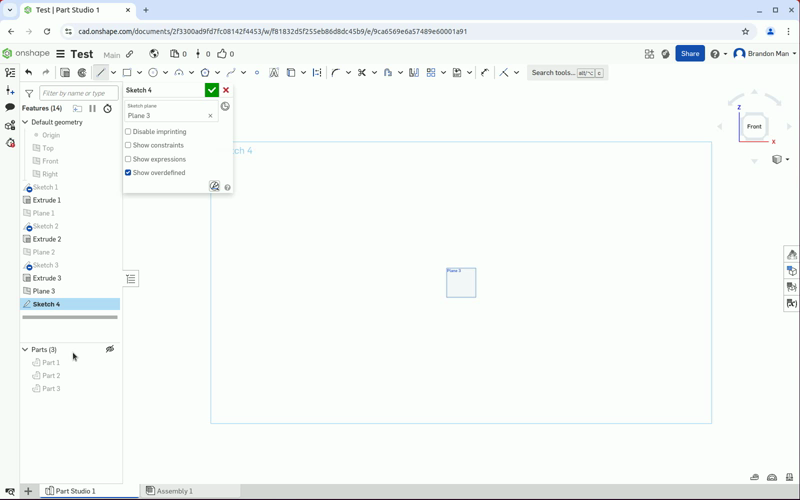
key_down(shift)
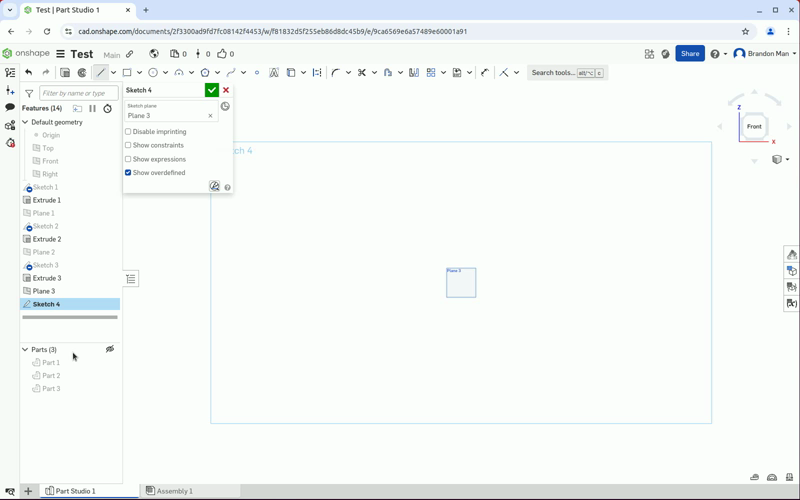
mouse_move(436, 327)
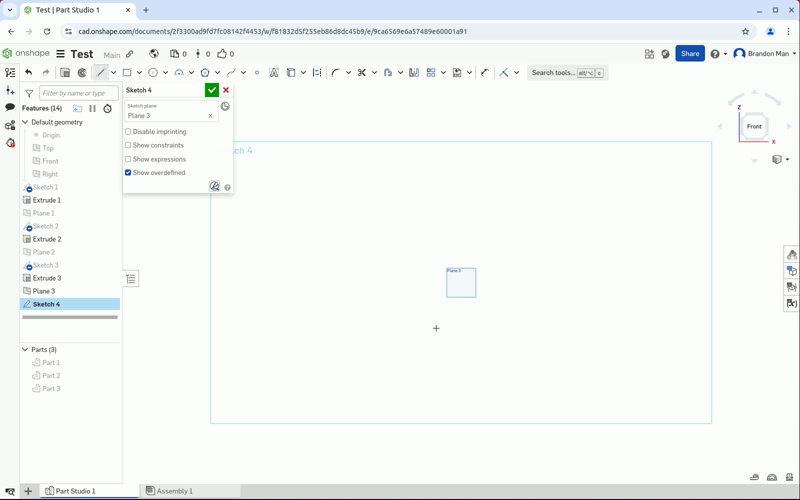
click(436, 327)
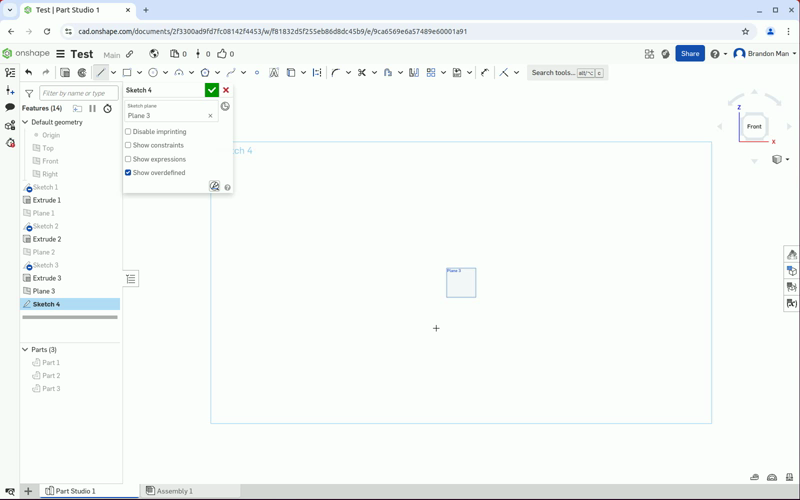
key_up(shift)
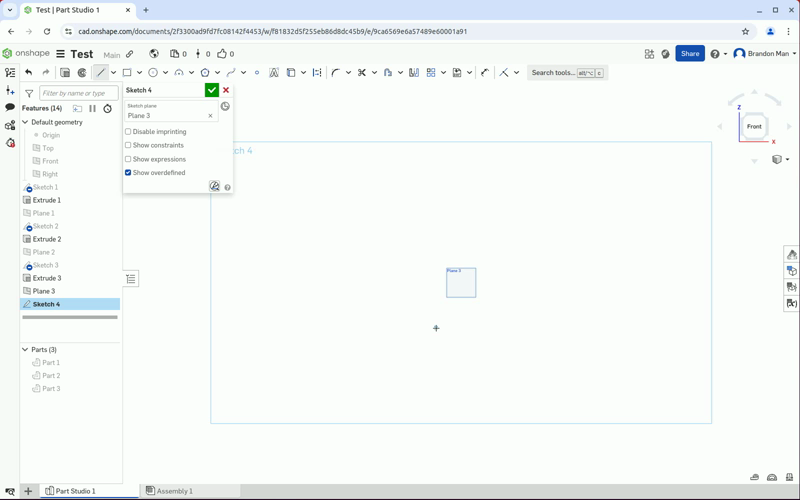
key_down(shift)
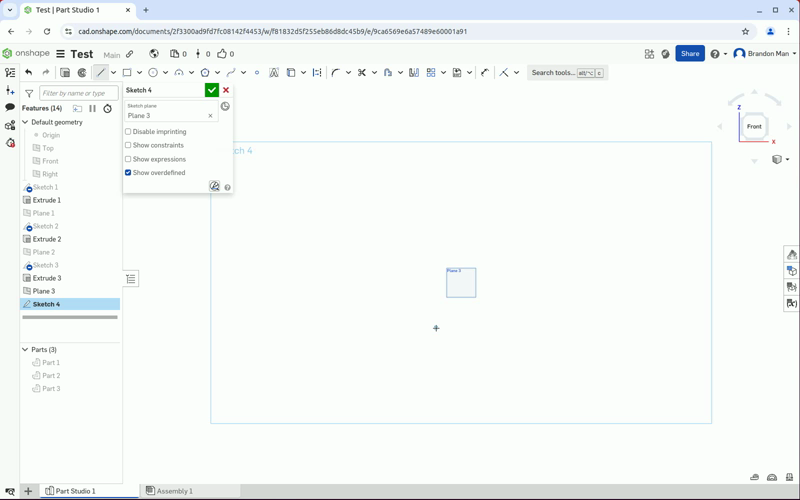
mouse_move(466, 327)
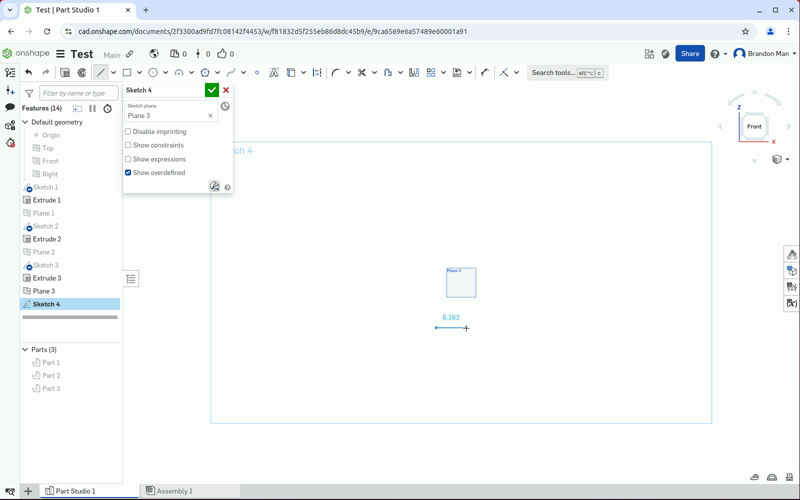
mouse_move(486, 327)
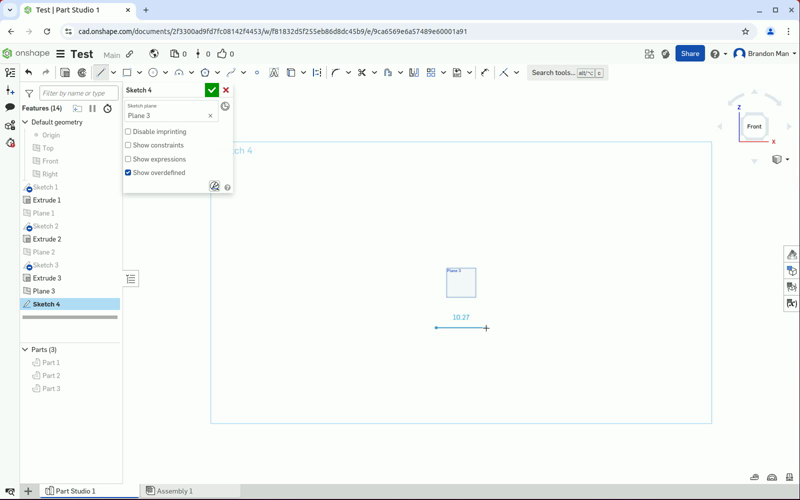
click(486, 327)
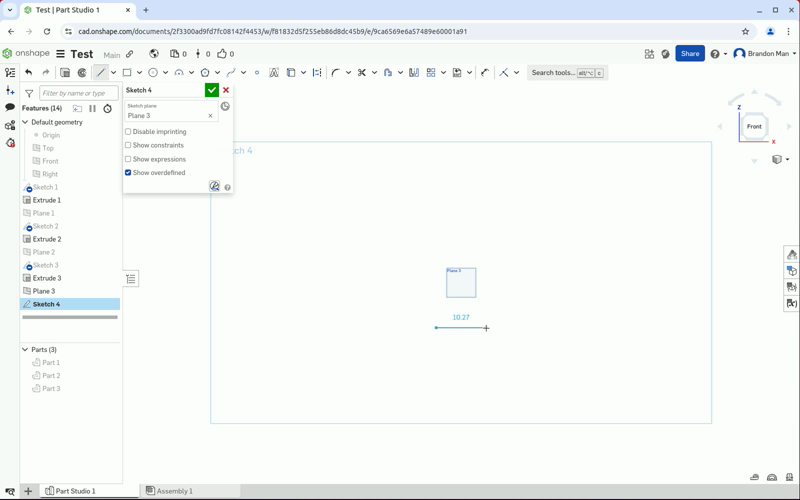
key_up(shift)
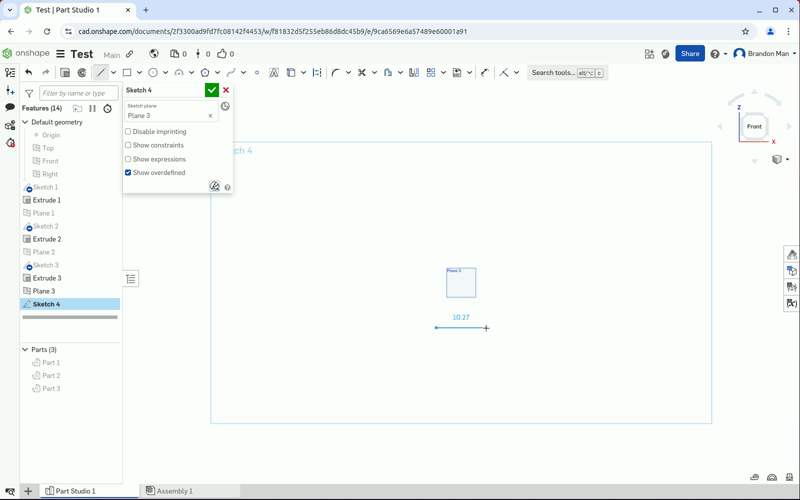
key_down(shift)
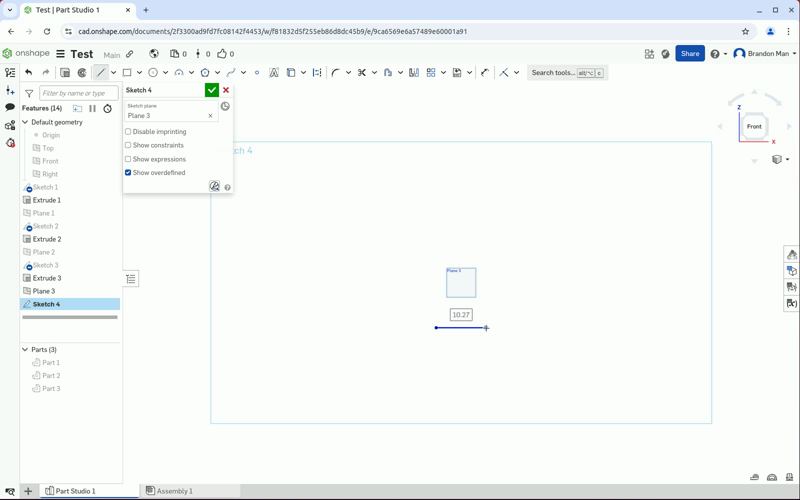
mouse_move(516, 327)
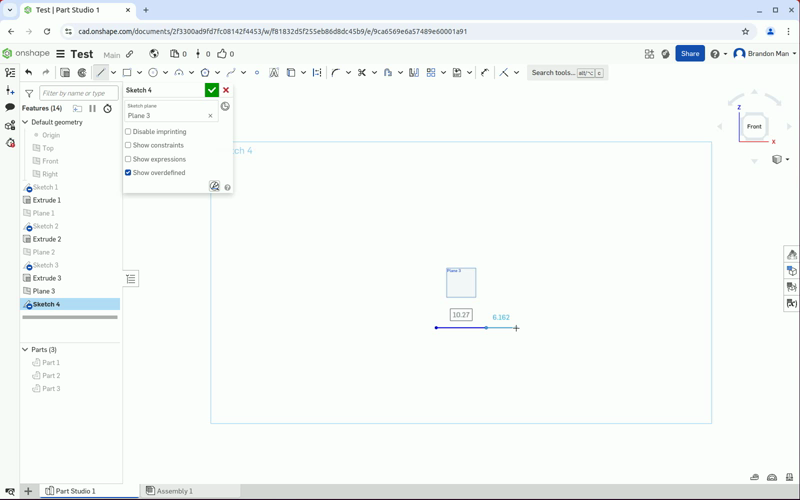
mouse_move(486, 323)
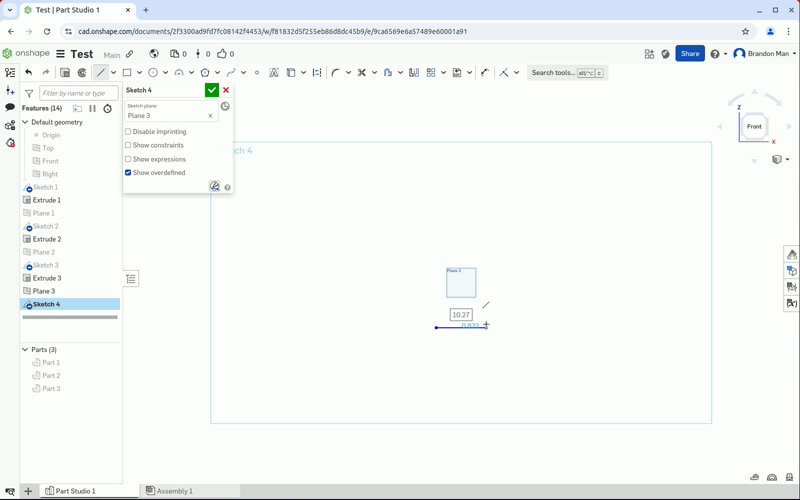
scroll(6)
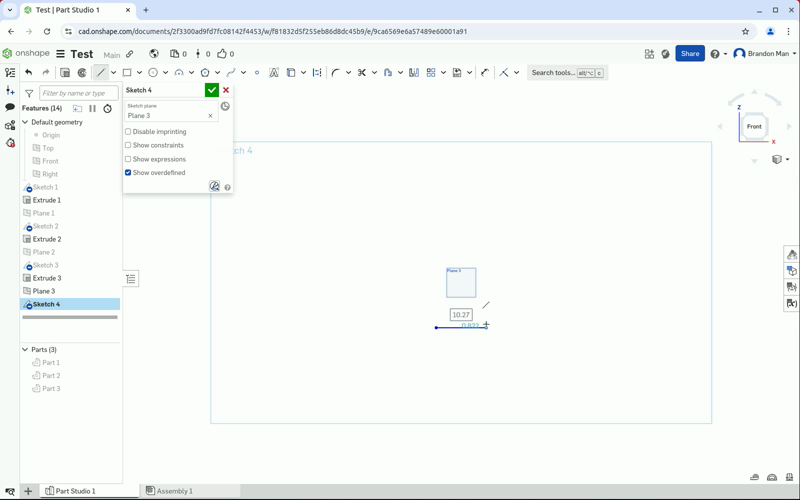
scroll(6)
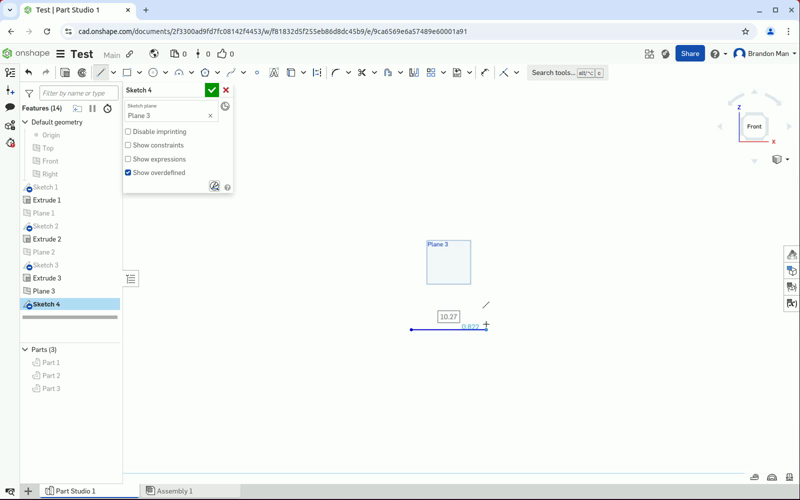
scroll(6)
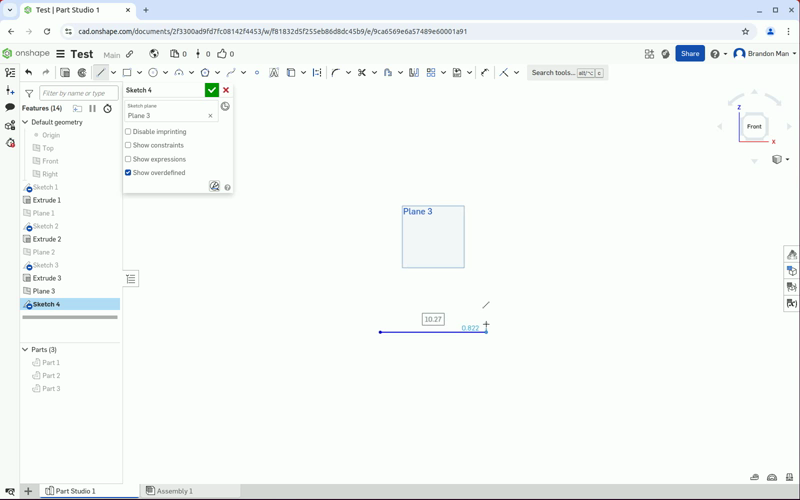
scroll(6)
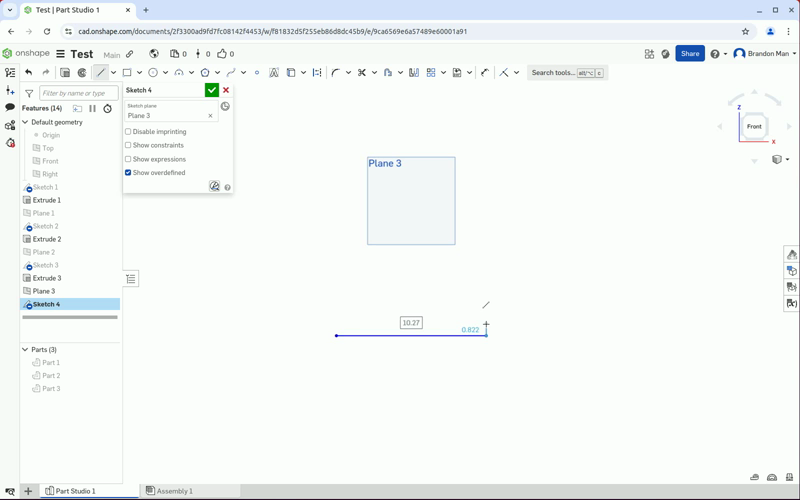
scroll(6)
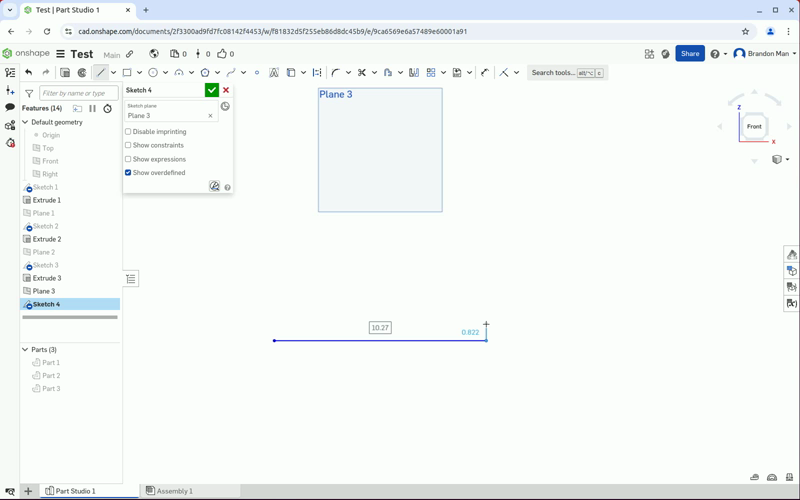
scroll(6)
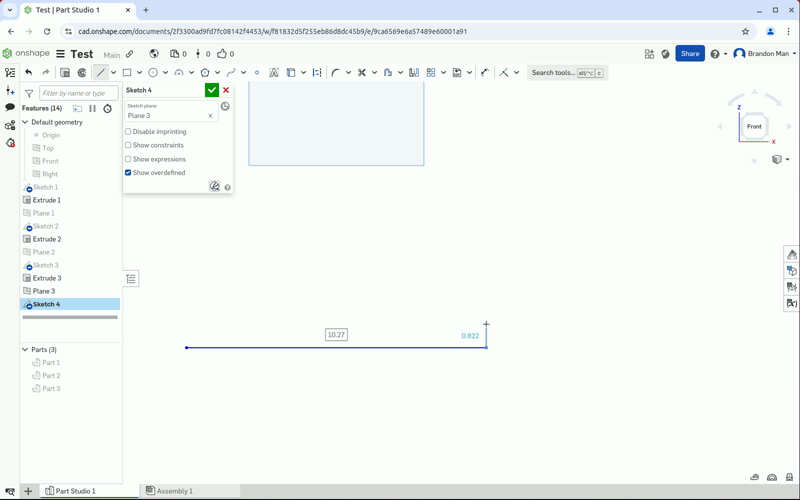
scroll(6)
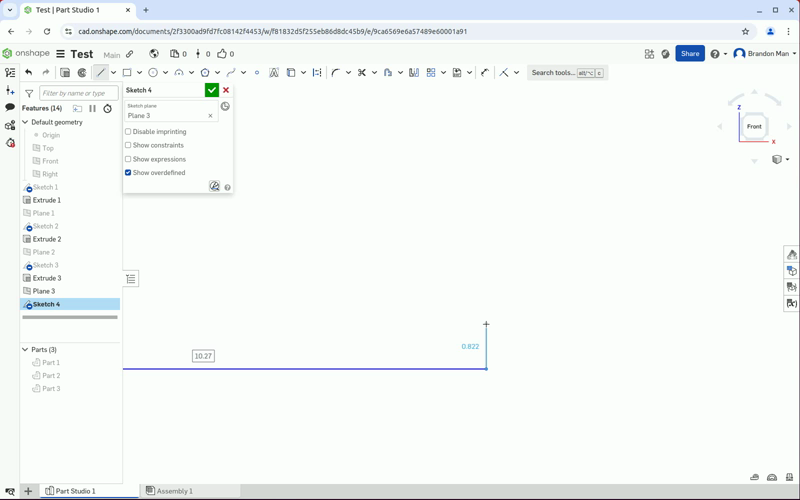
click(486, 323)
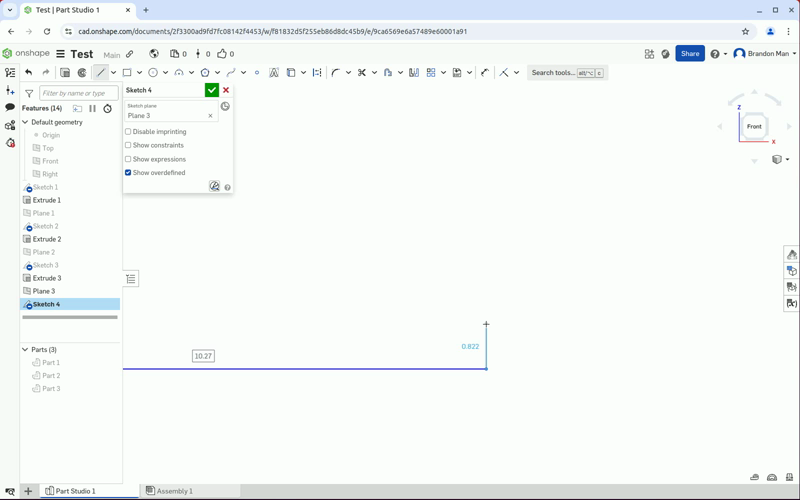
scroll(-6)
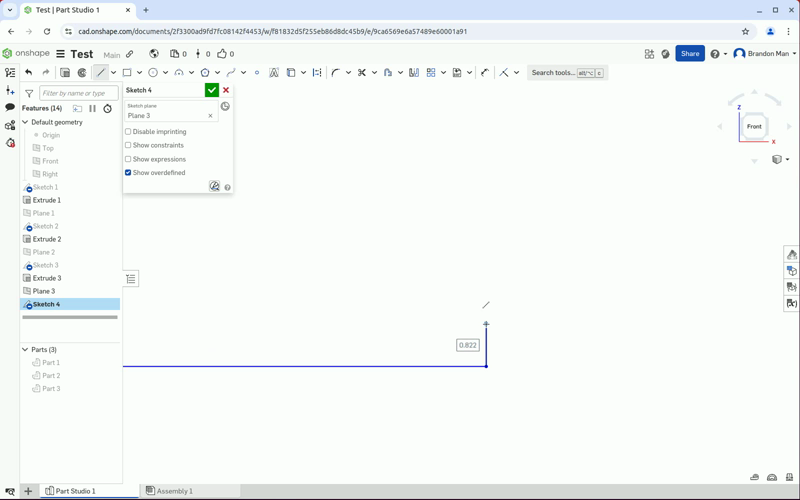
scroll(-6)
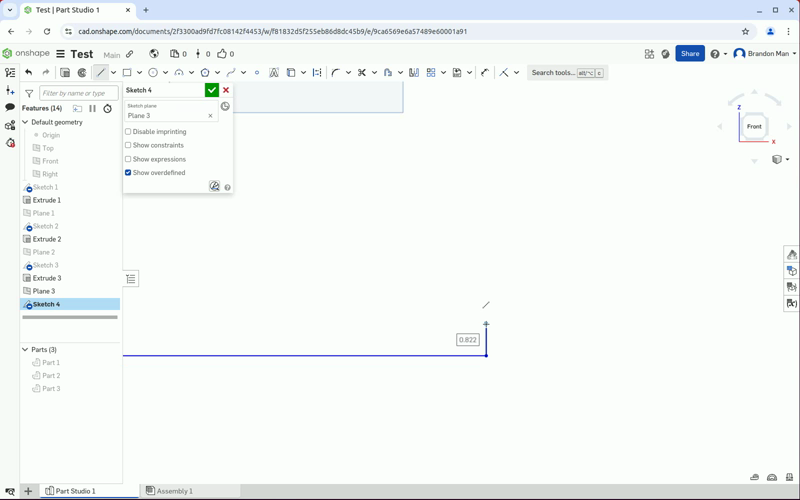
scroll(-6)
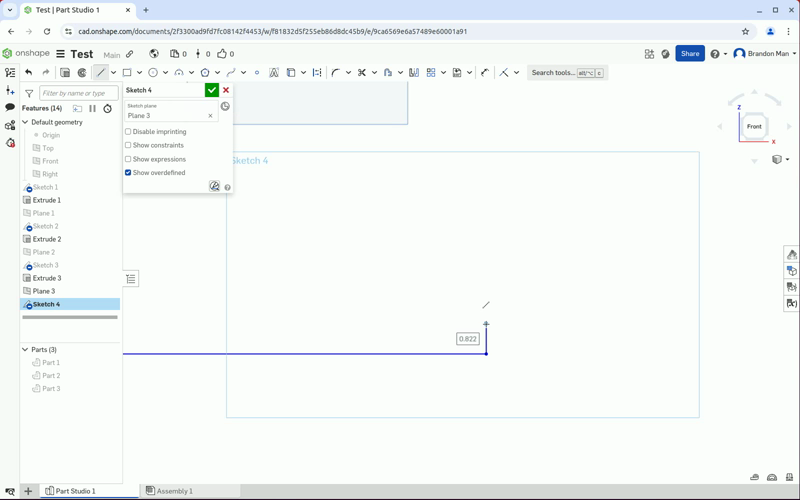
scroll(-6)
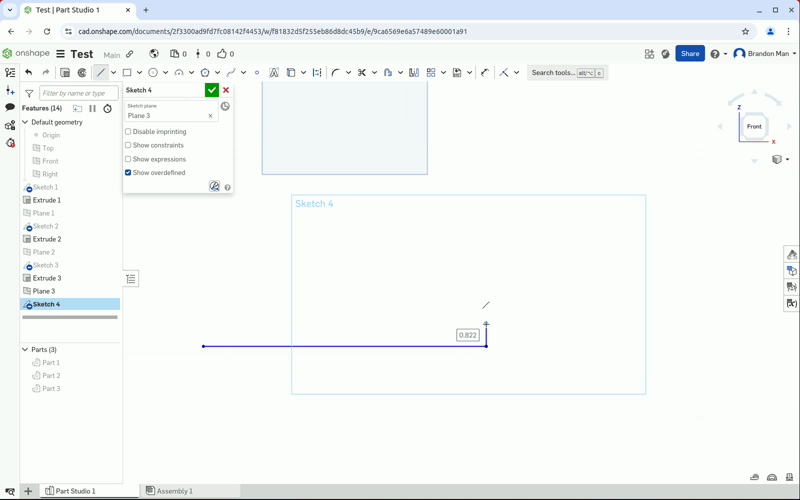
scroll(-6)
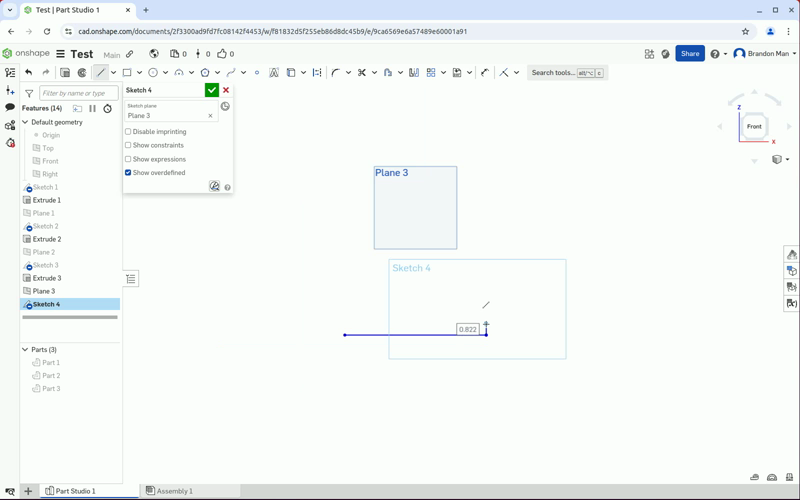
scroll(-6)
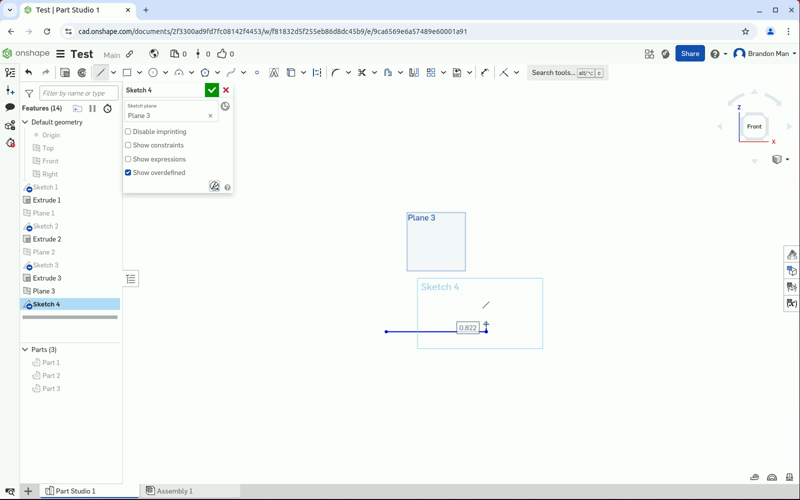
scroll(-6)
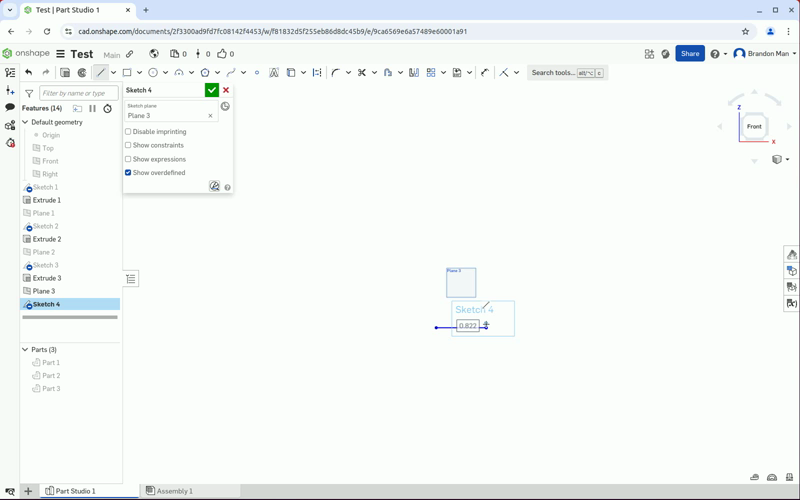
key_up(shift)
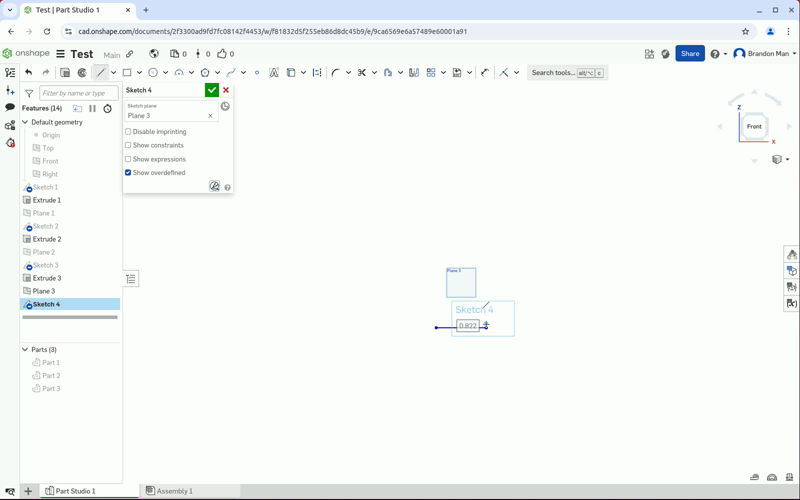
key_down(shift)
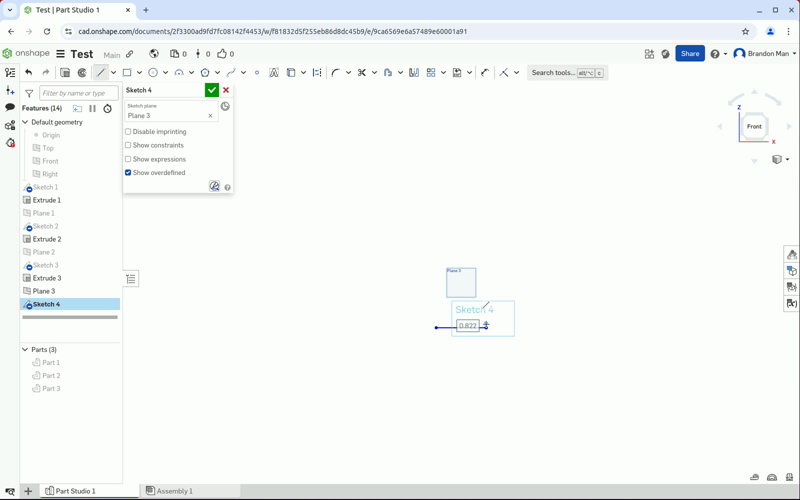
mouse_move(516, 323)
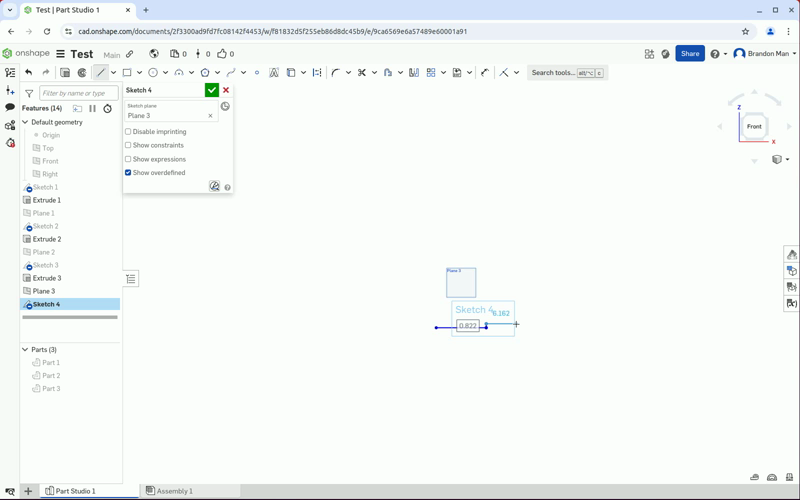
mouse_move(436, 323)
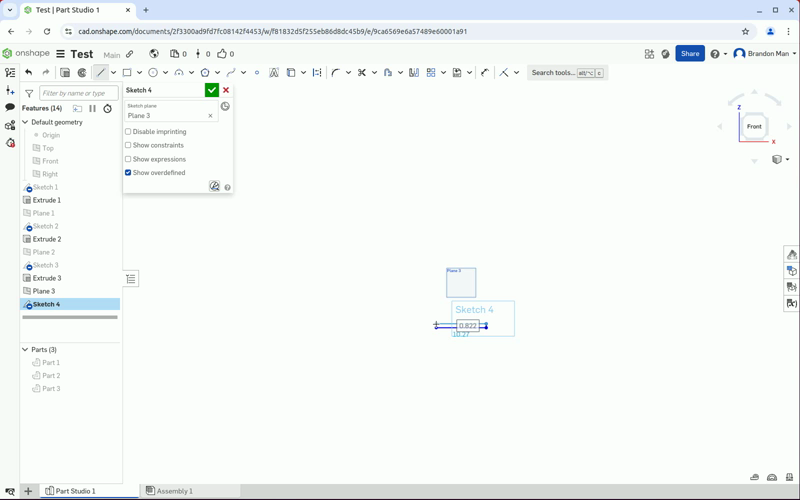
scroll(6)
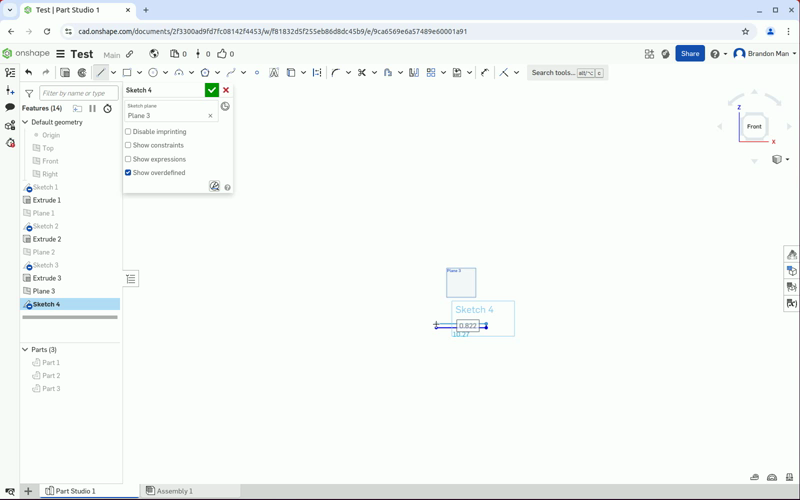
scroll(6)
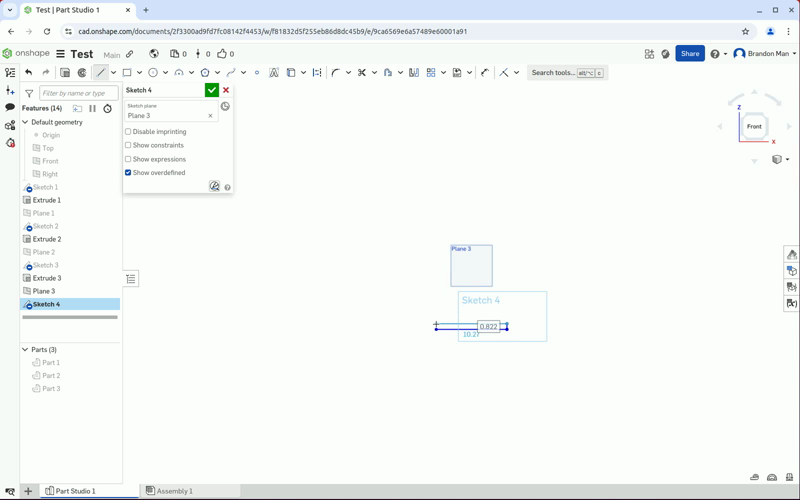
scroll(6)
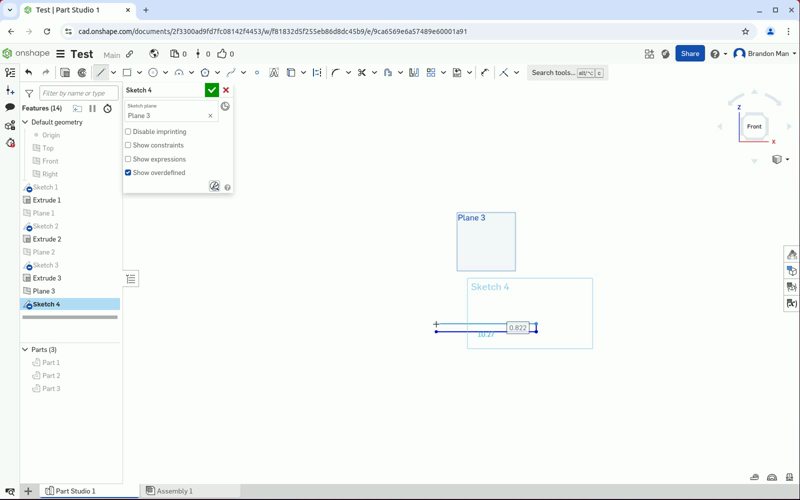
scroll(6)
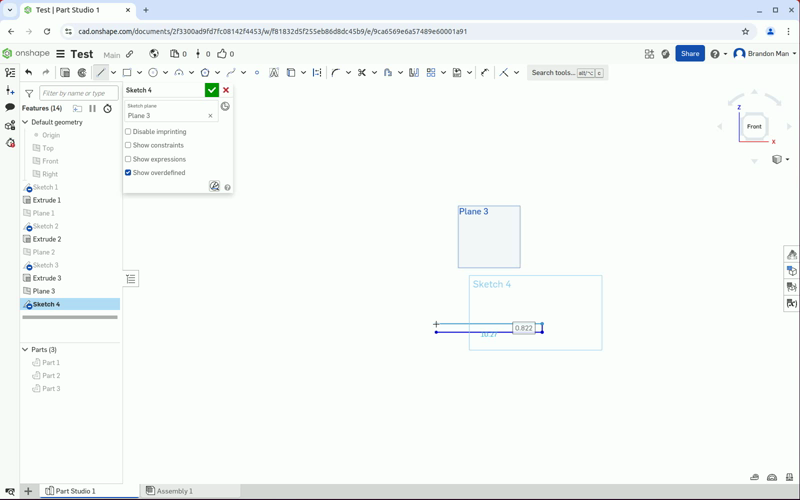
scroll(6)
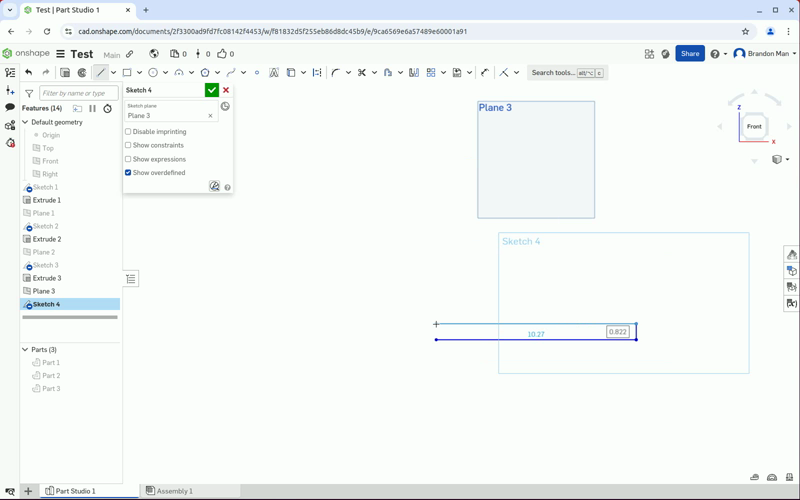
scroll(6)
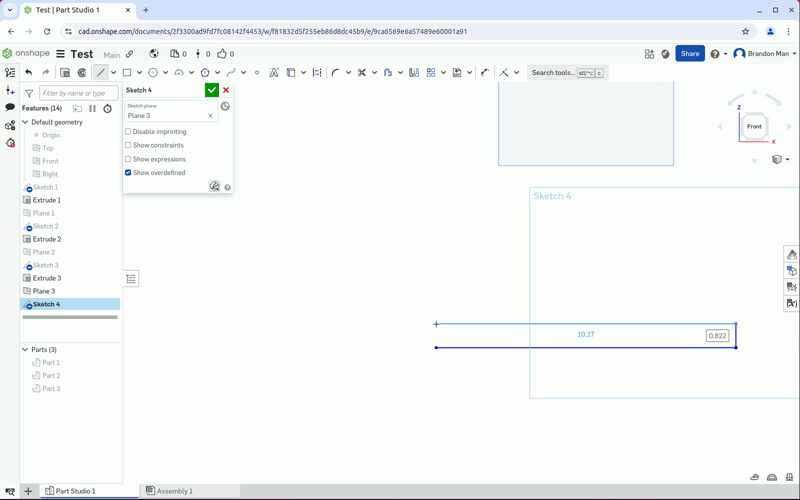
scroll(6)
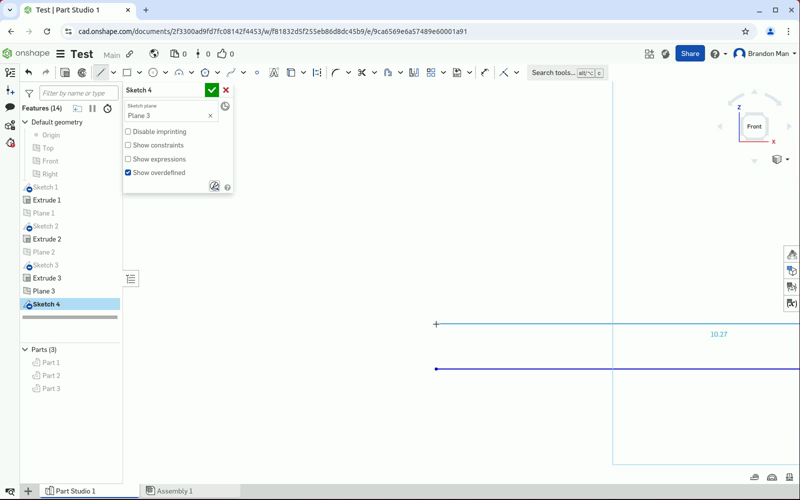
click(436, 323)
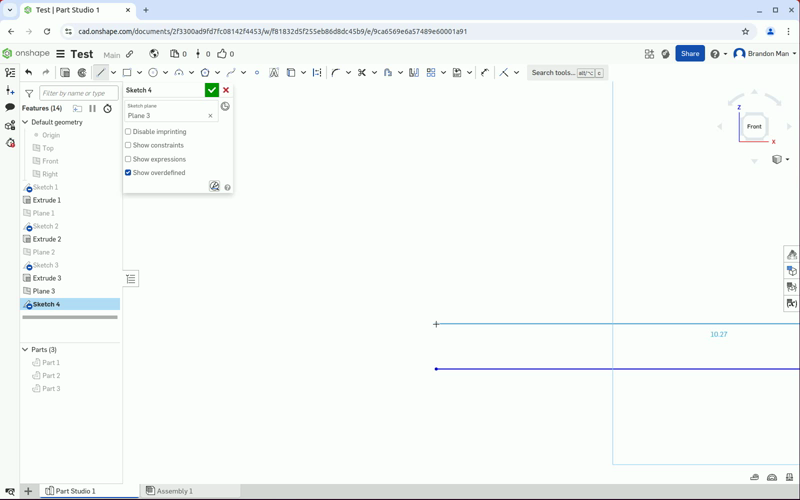
scroll(-6)
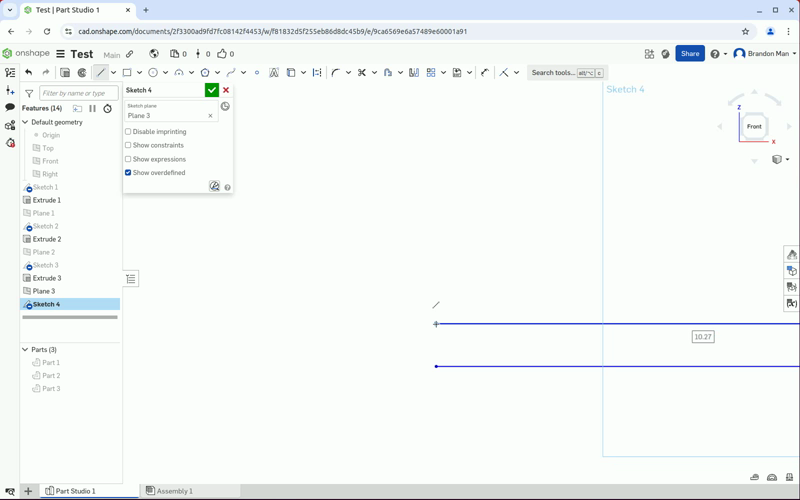
scroll(-6)
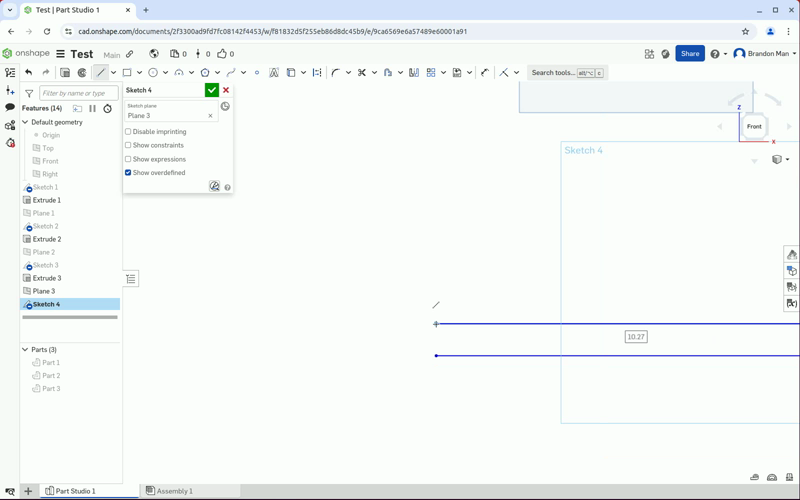
scroll(-6)
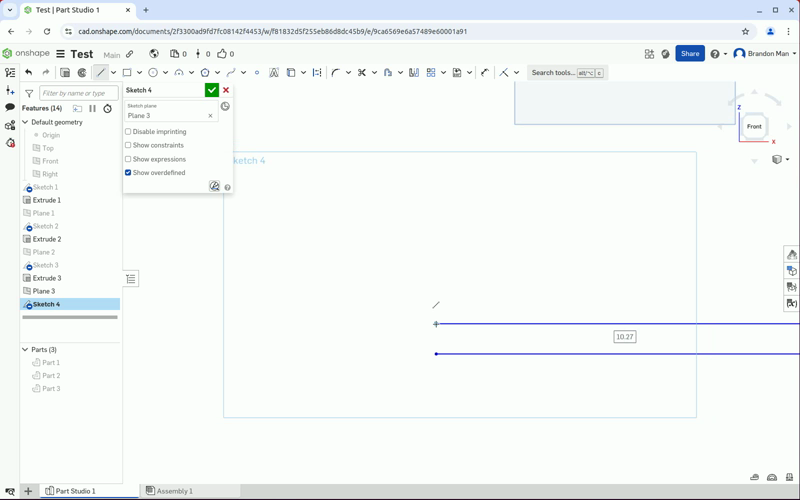
scroll(-6)
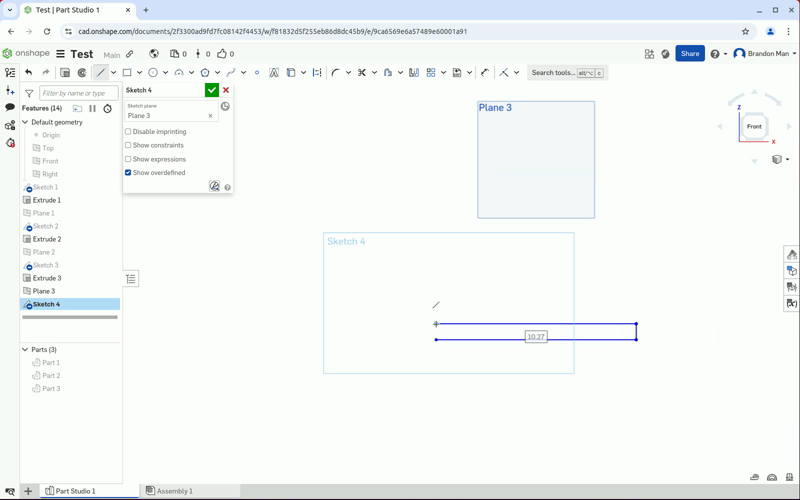
scroll(-6)
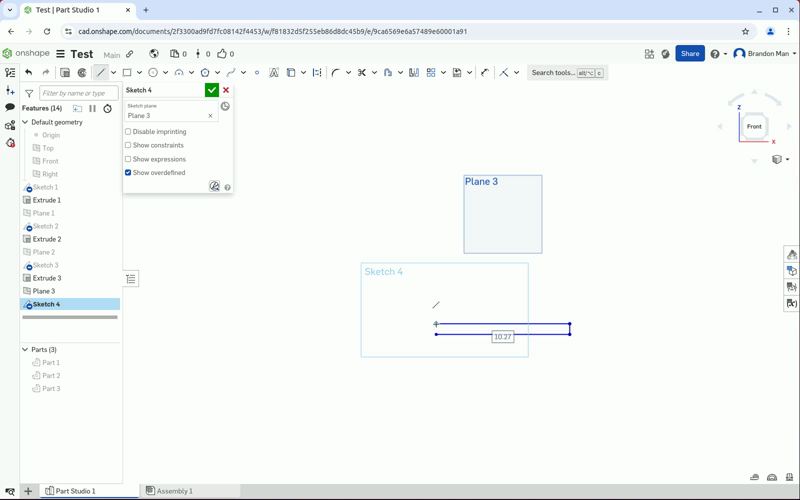
scroll(-6)
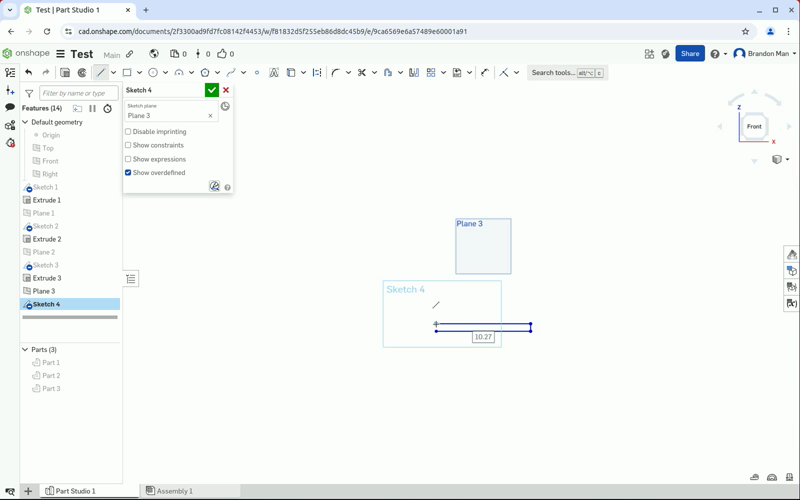
scroll(-6)
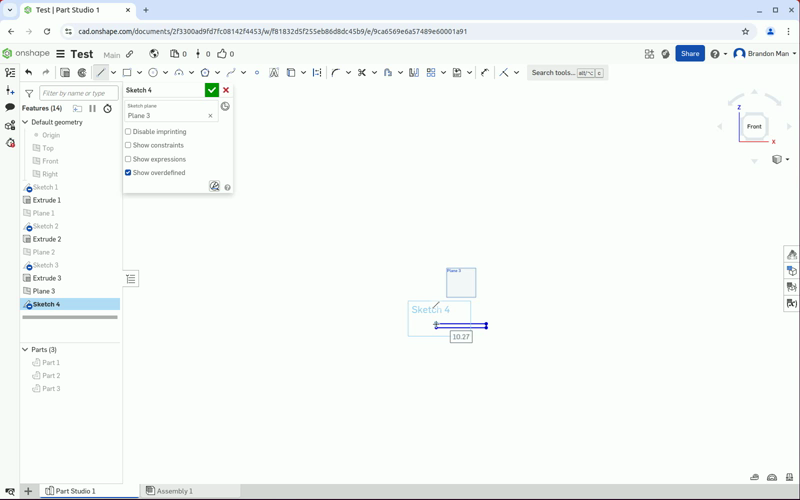
key_up(shift)
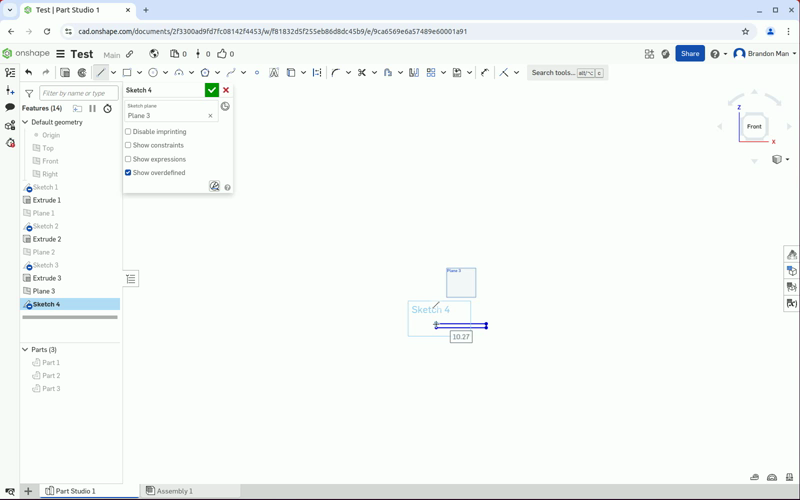
mouse_move(466, 323)
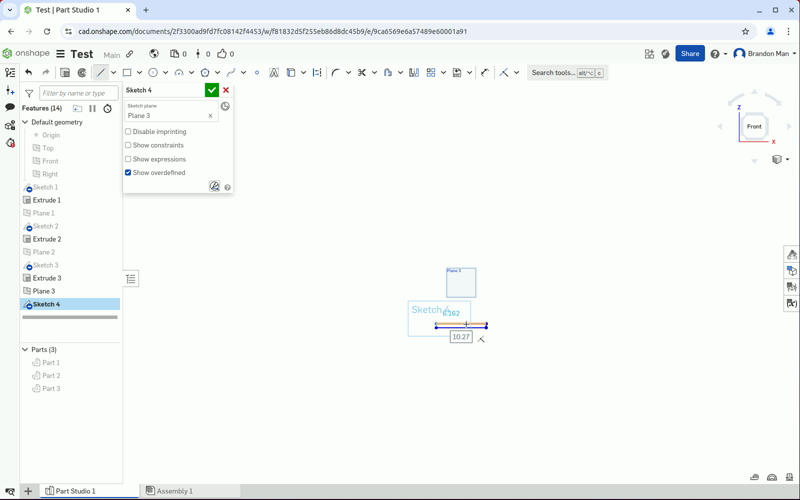
key_down(shift)
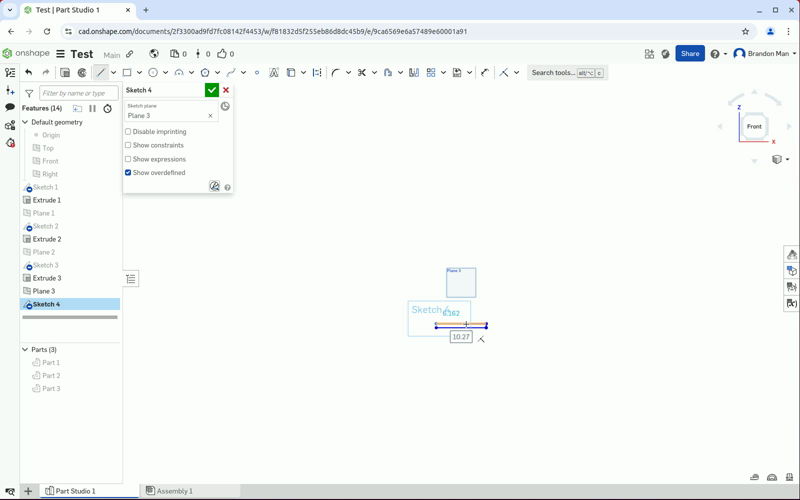
mouse_move(436, 327)
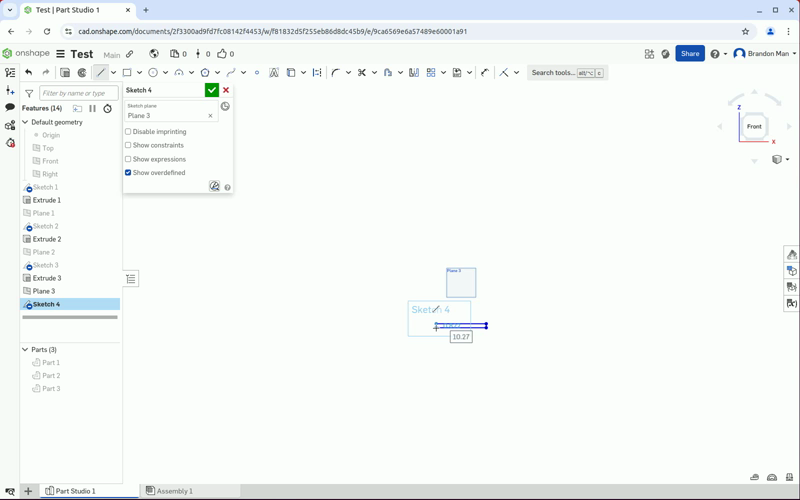
scroll(6)
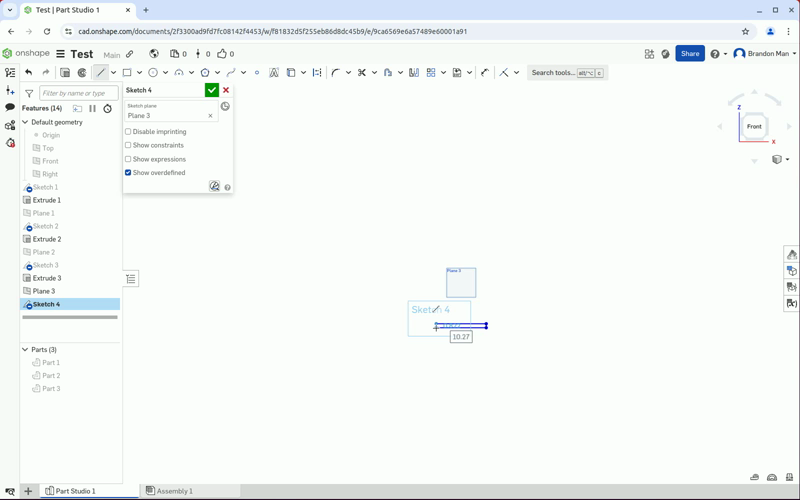
scroll(6)
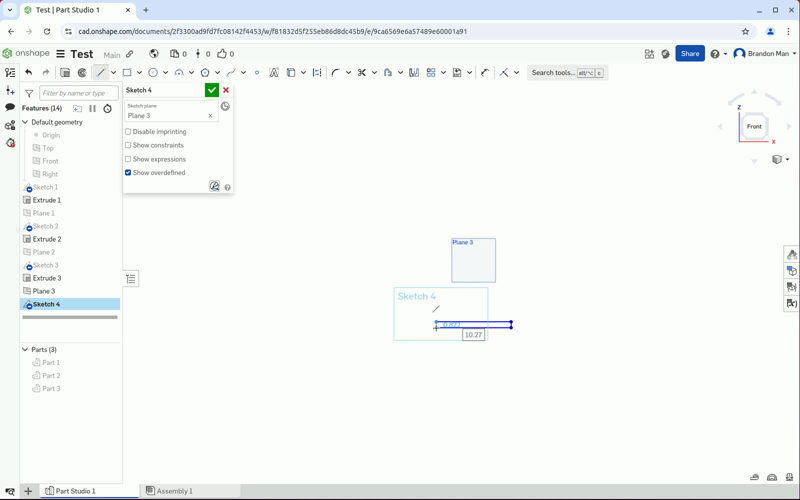
scroll(6)
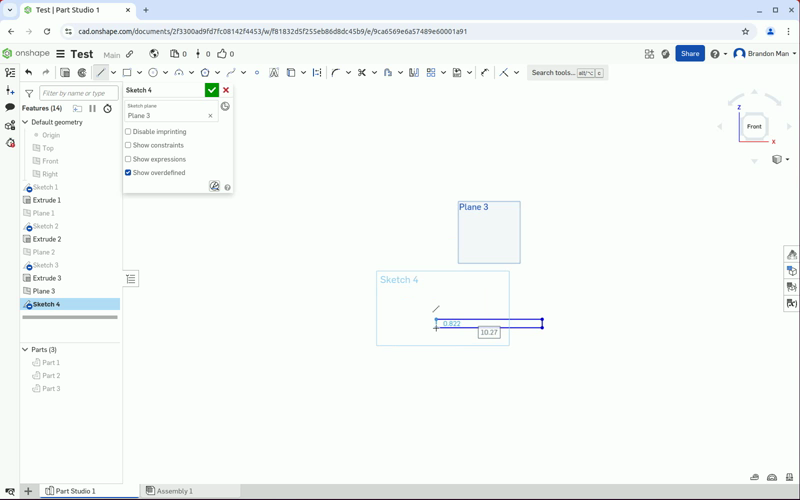
scroll(6)
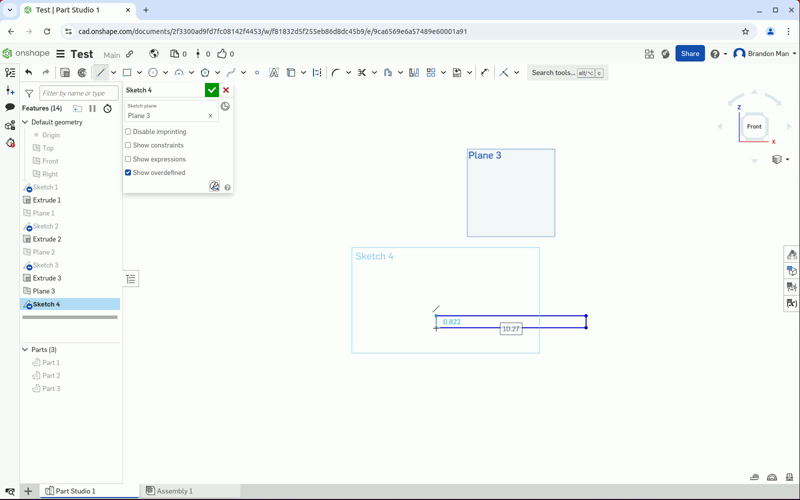
scroll(6)
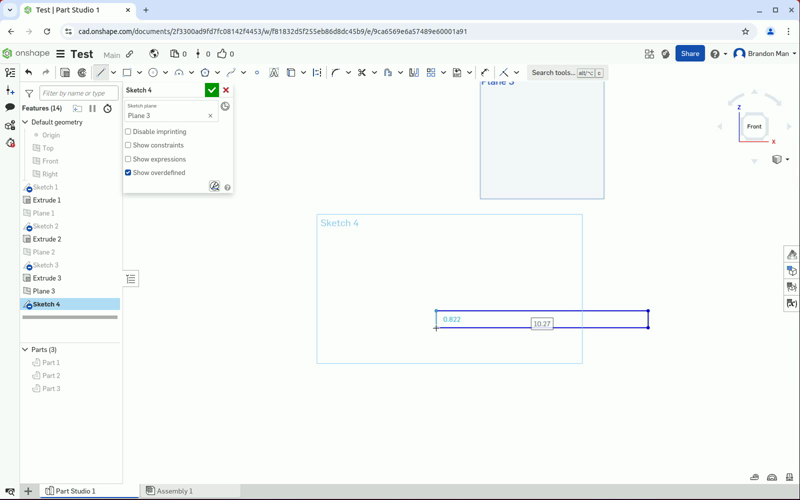
scroll(6)
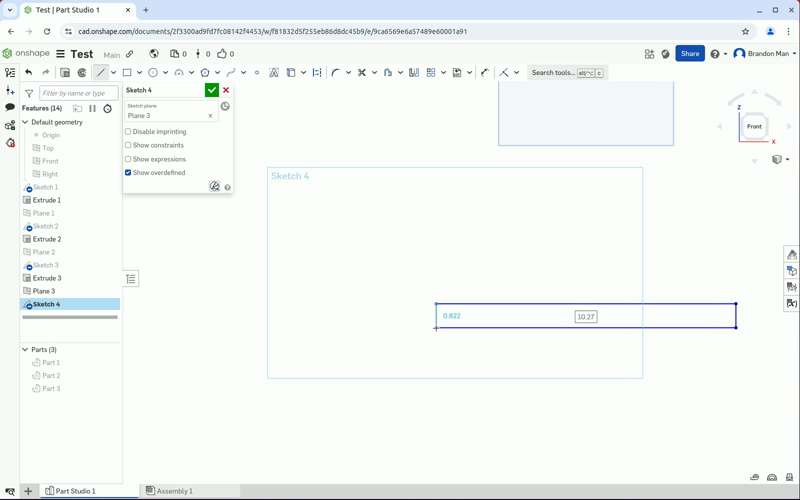
scroll(6)
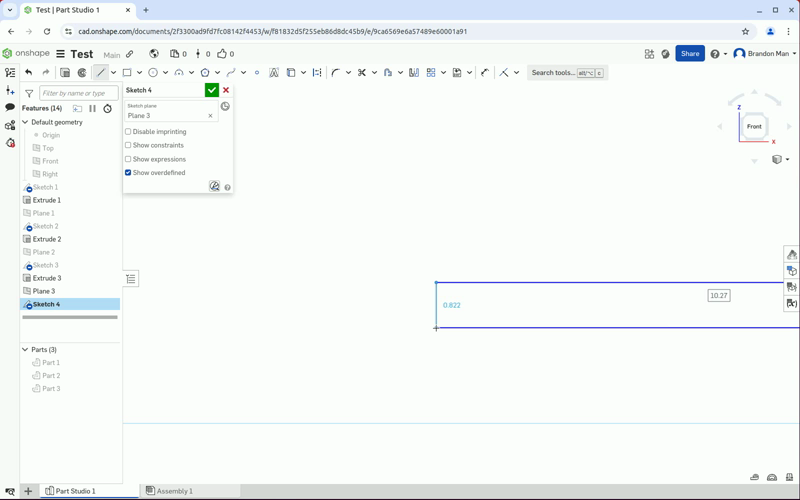
key_up(shift)
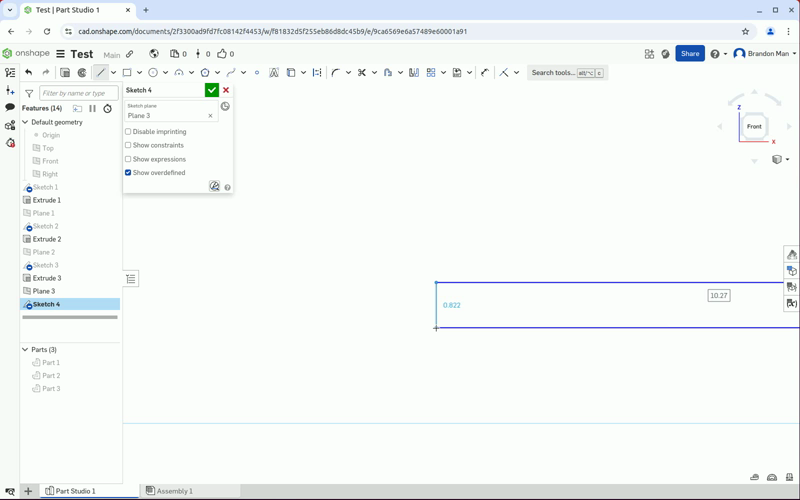
click(436, 327)
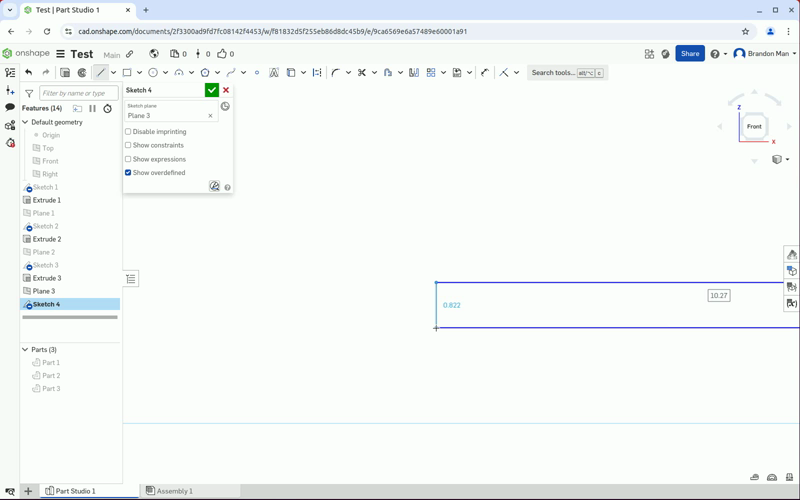
scroll(-6)
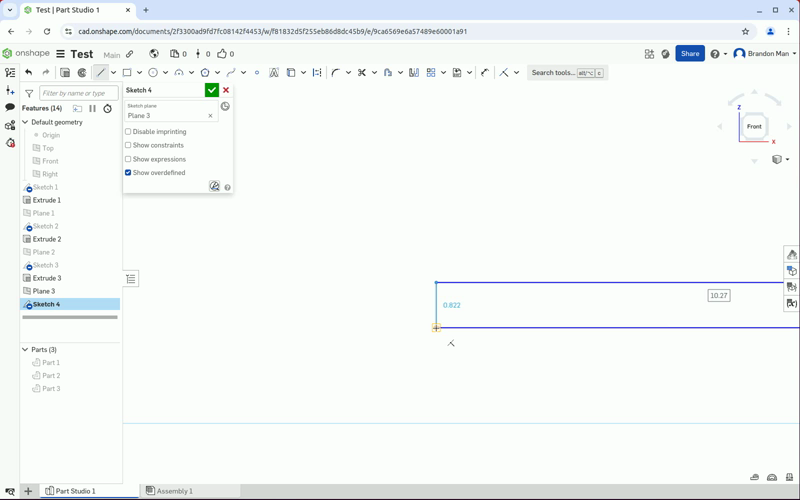
scroll(-6)
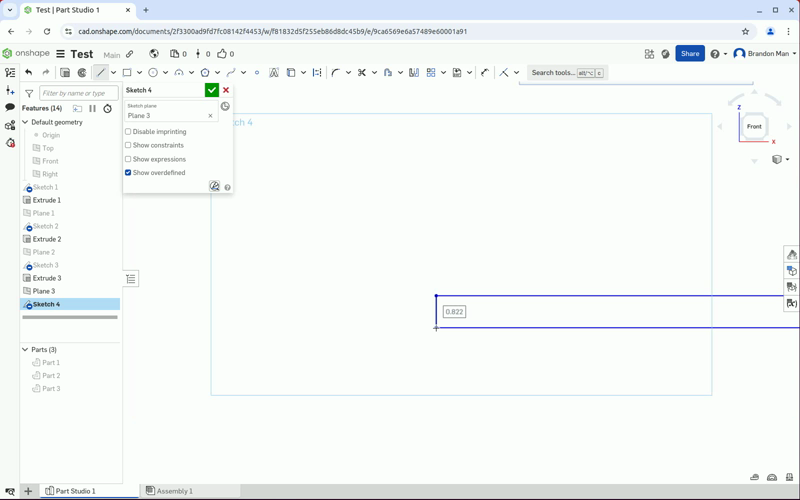
scroll(-6)
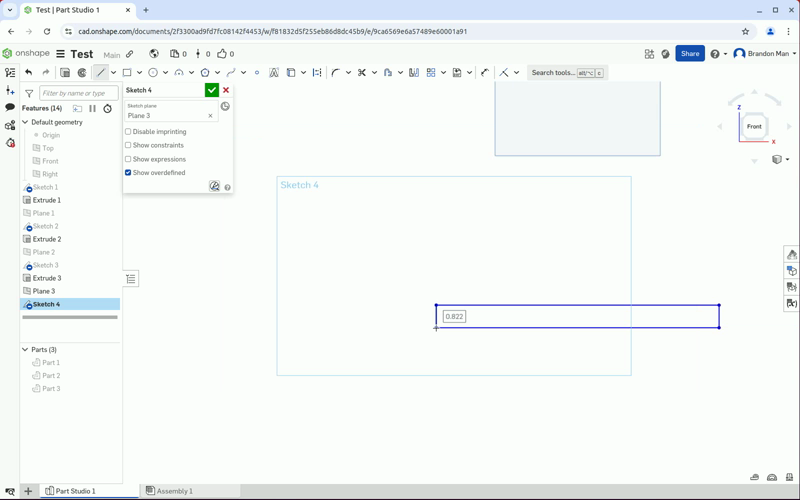
scroll(-6)
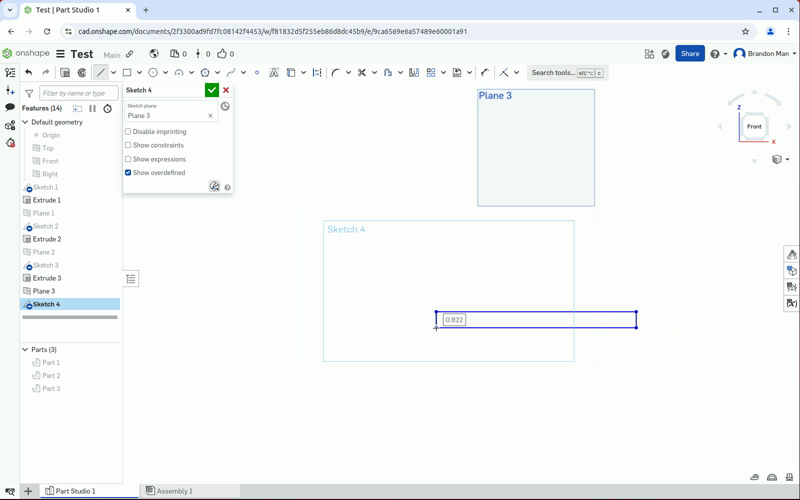
scroll(-6)
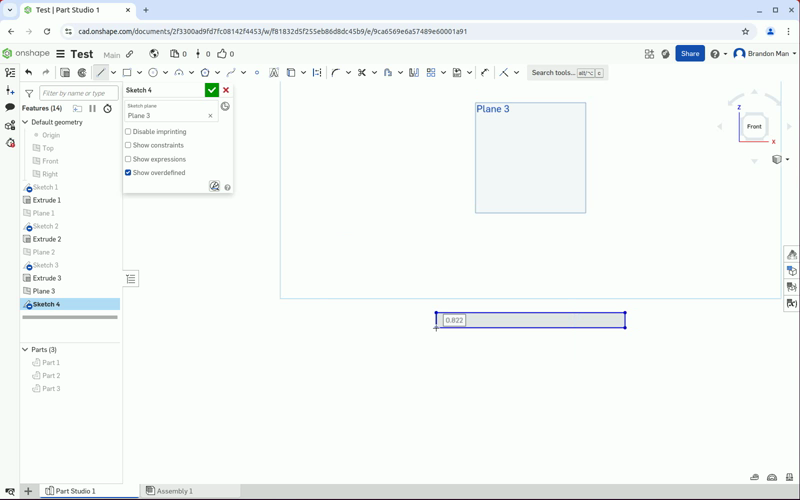
scroll(-6)
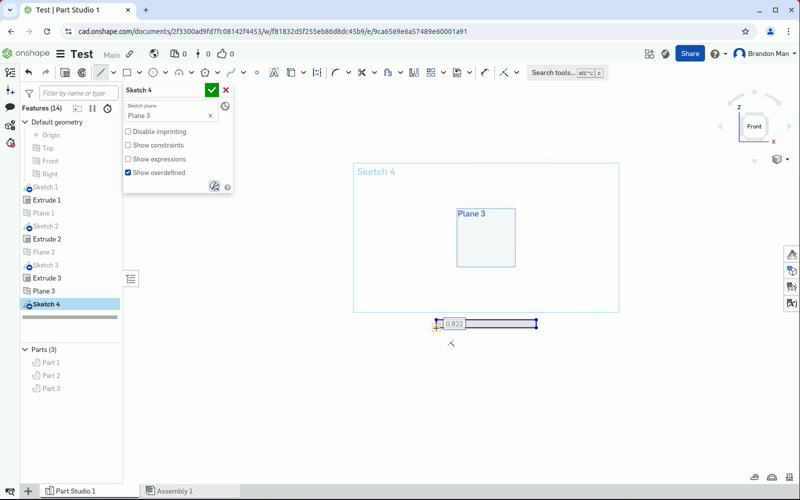
scroll(-6)
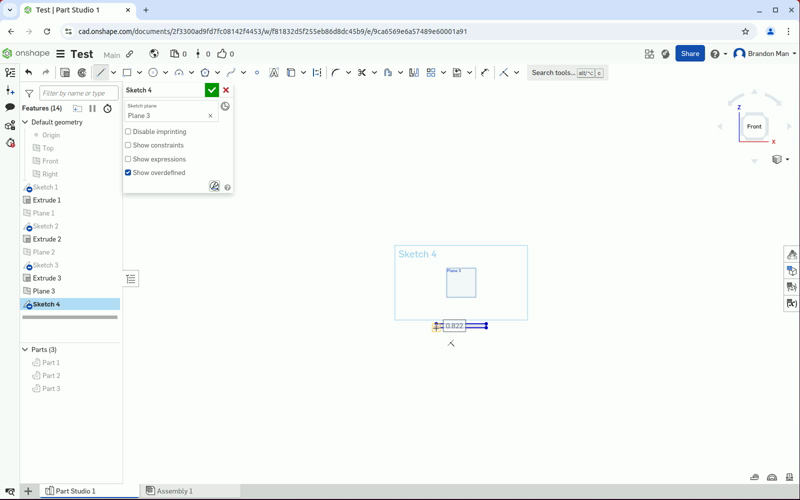
key(esc)
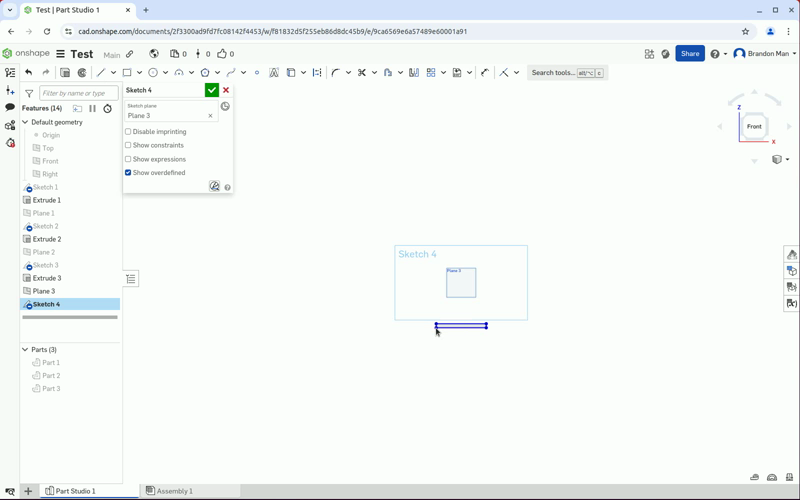
mouse_move(472, 327)
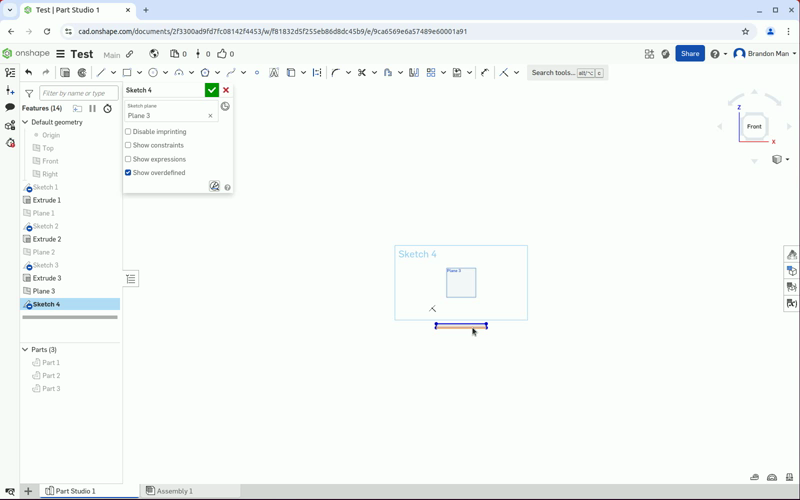
scroll(6)
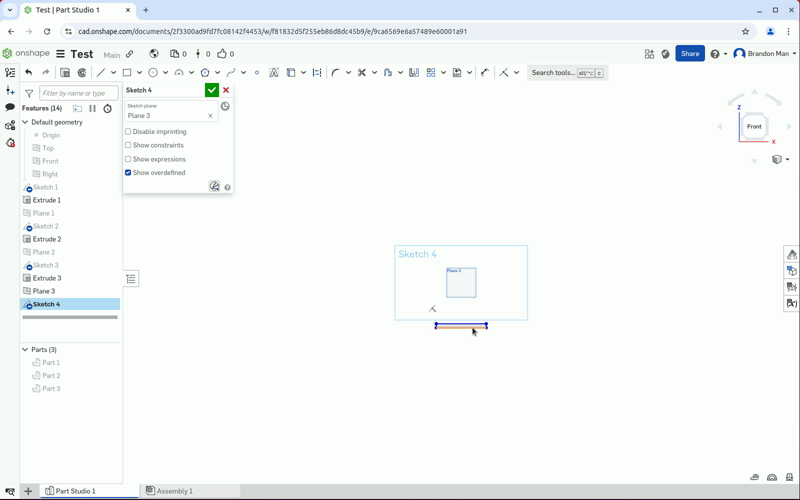
scroll(6)
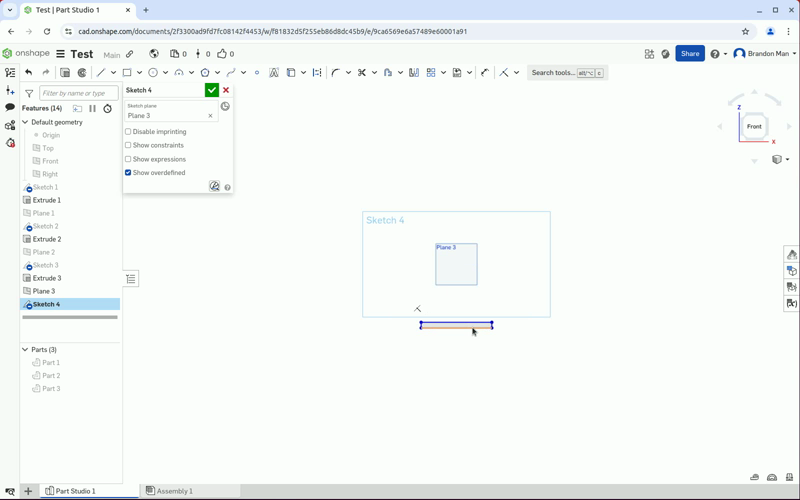
scroll(6)
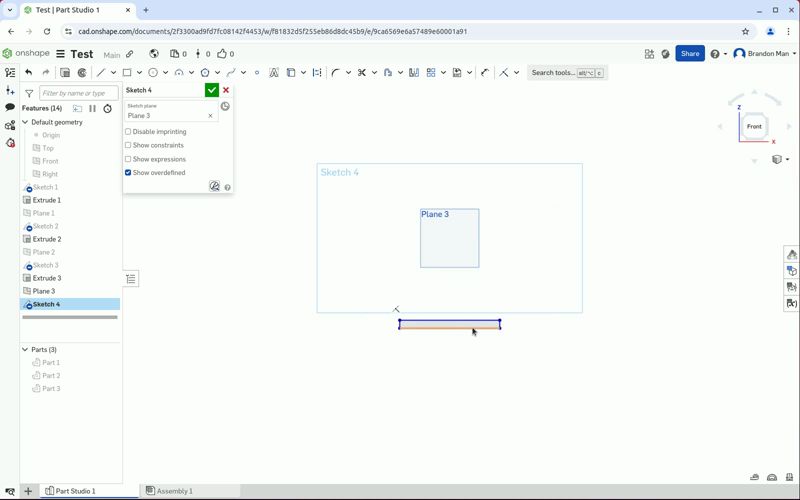
scroll(6)
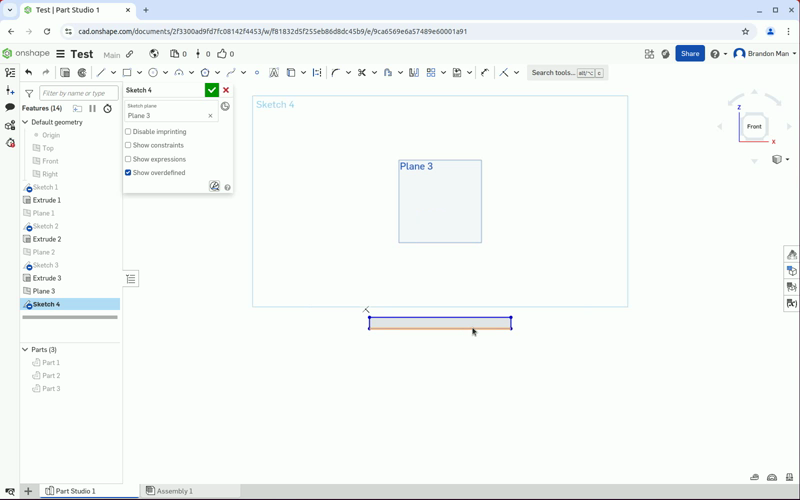
scroll(6)
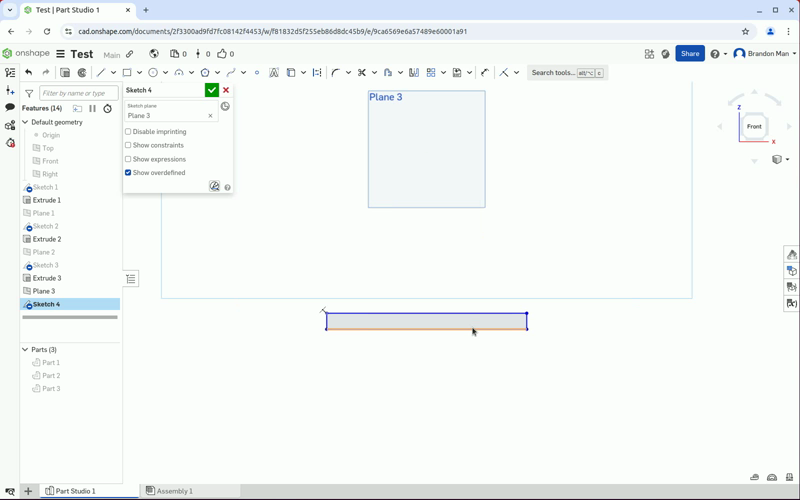
scroll(6)
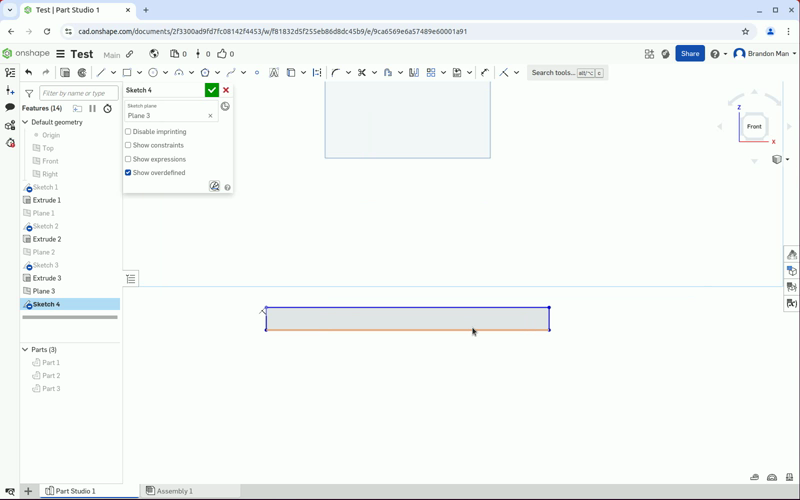
scroll(6)
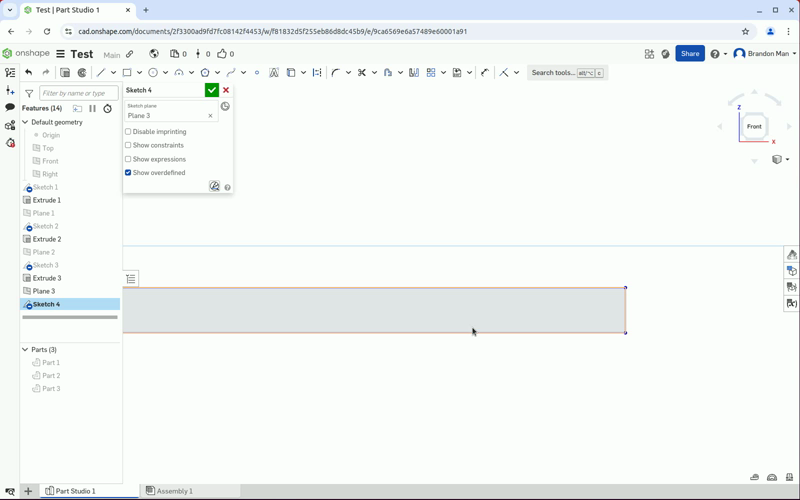
click(472, 327)
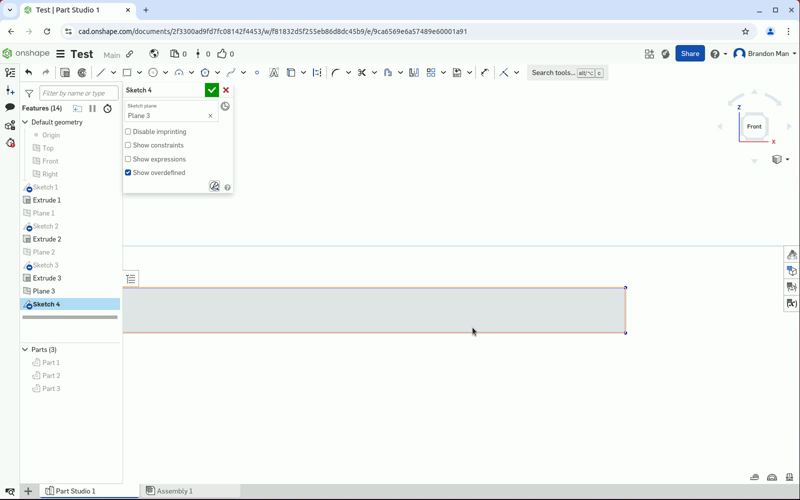
scroll(-6)
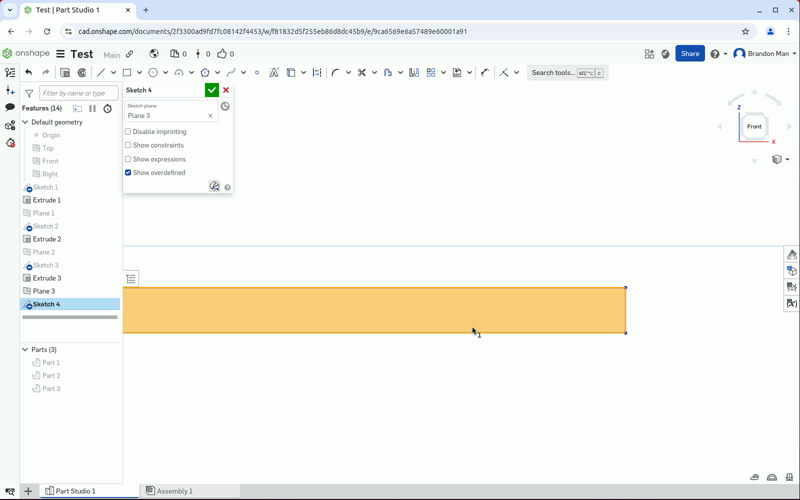
scroll(-6)
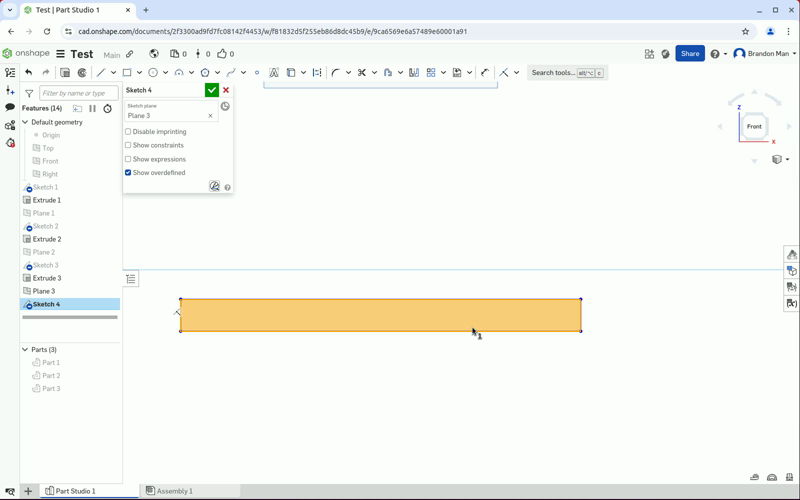
scroll(-6)
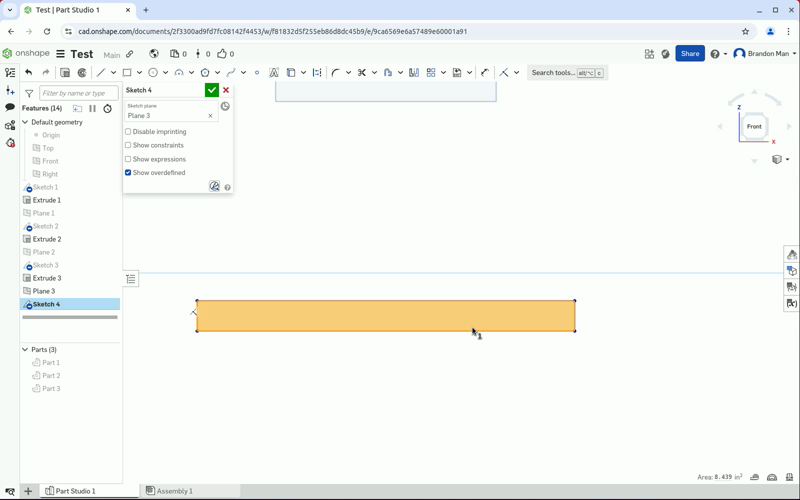
scroll(-6)
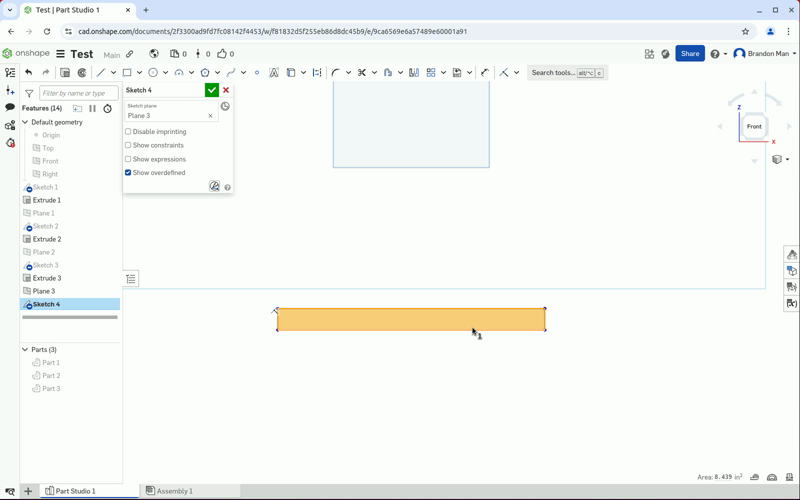
scroll(-6)
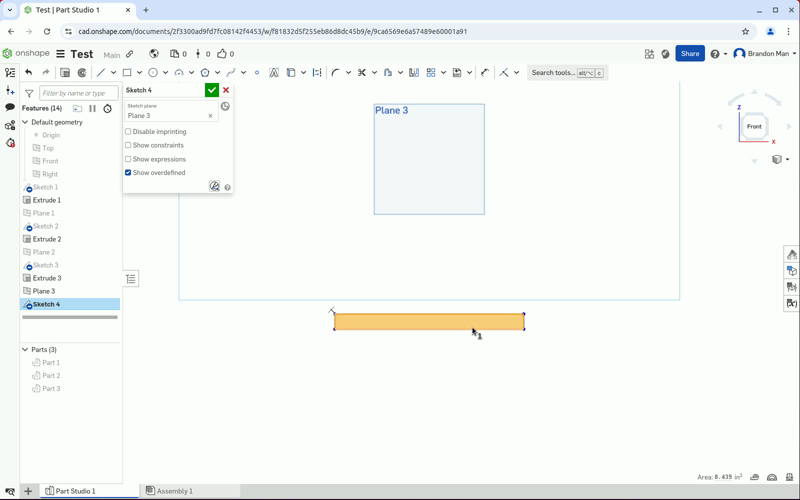
scroll(-6)
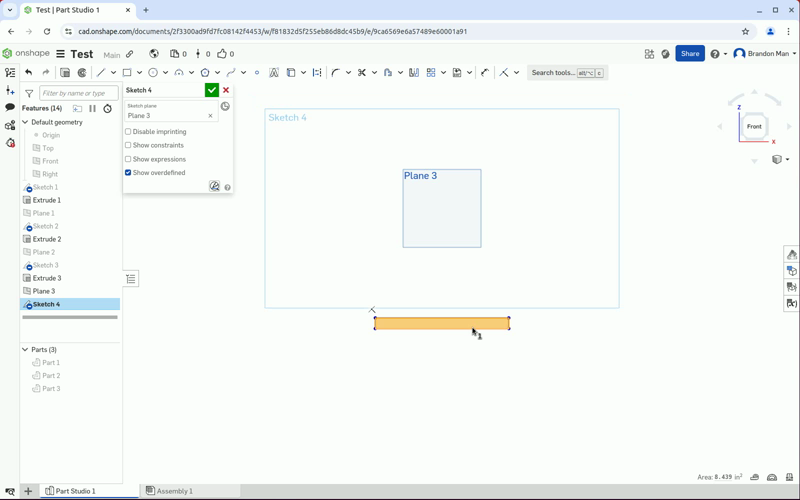
scroll(-6)
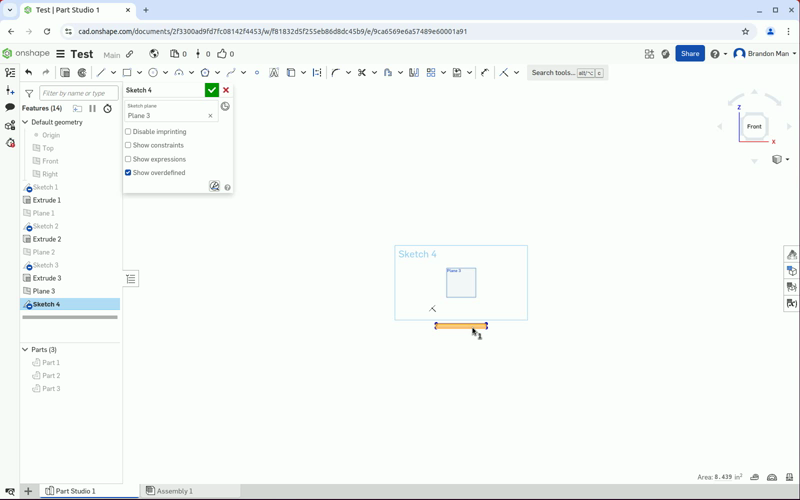
mouse_move(73, 352)
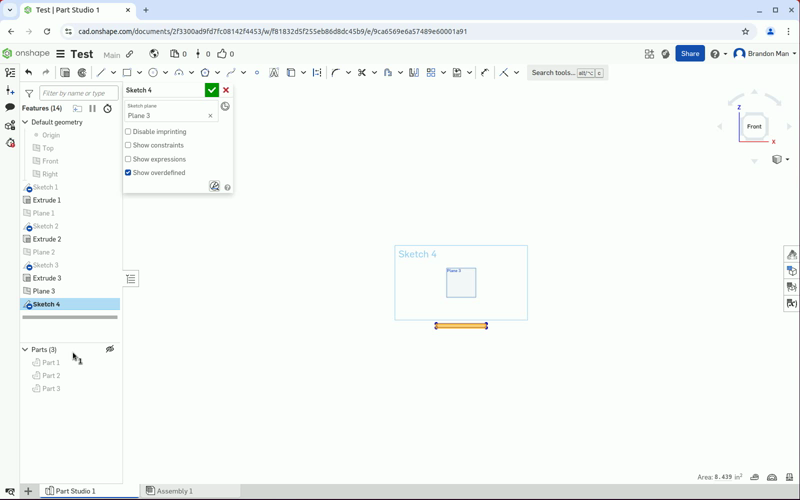
key(shift+y)
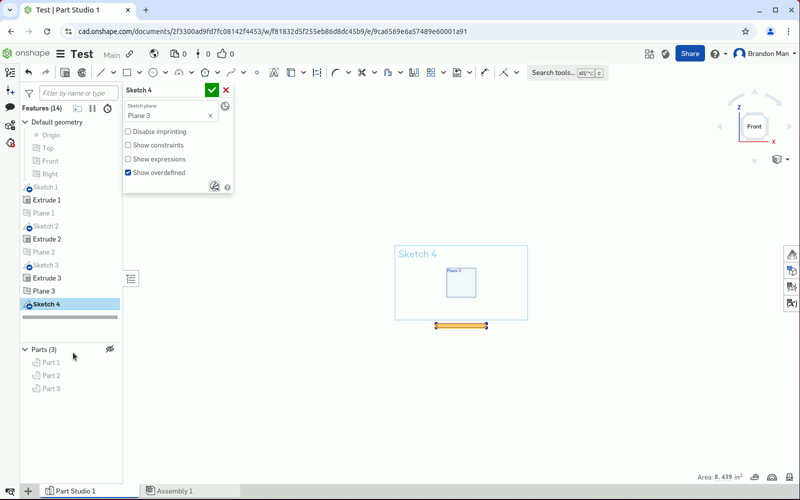
key(shift+e)
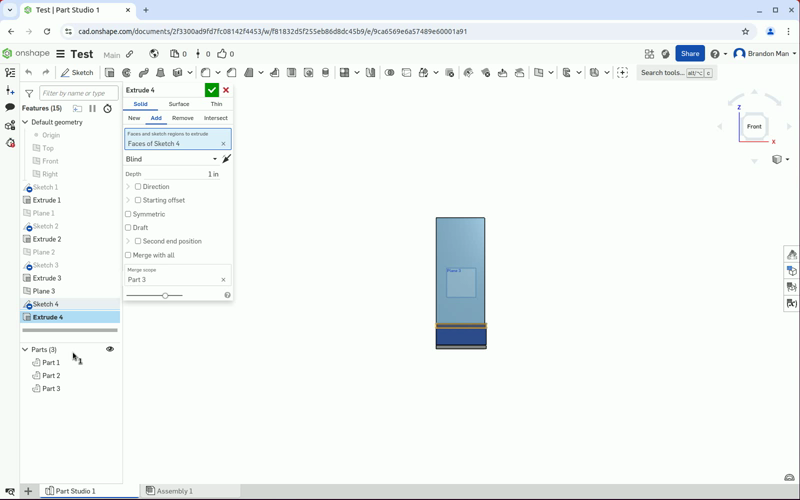
mouse_move(143, 106)
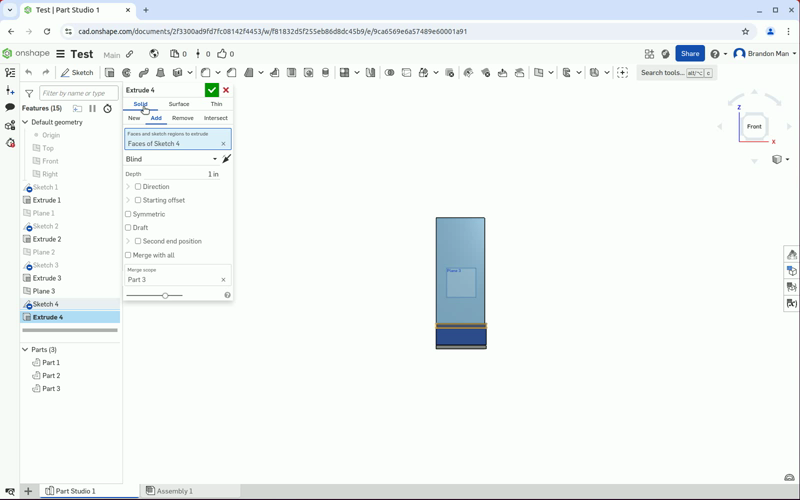
click(143, 106)
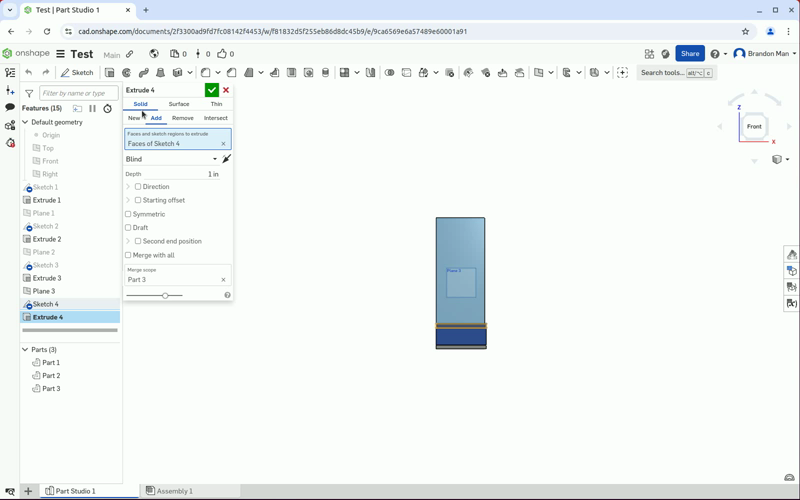
mouse_move(137, 120)
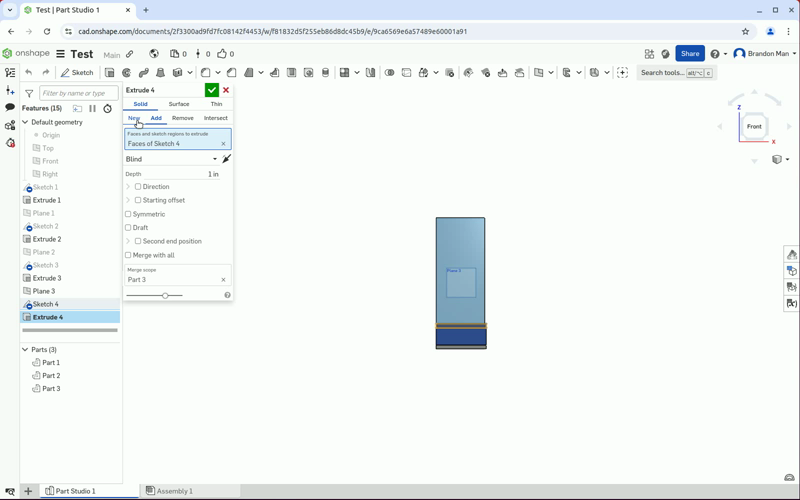
click(137, 120)
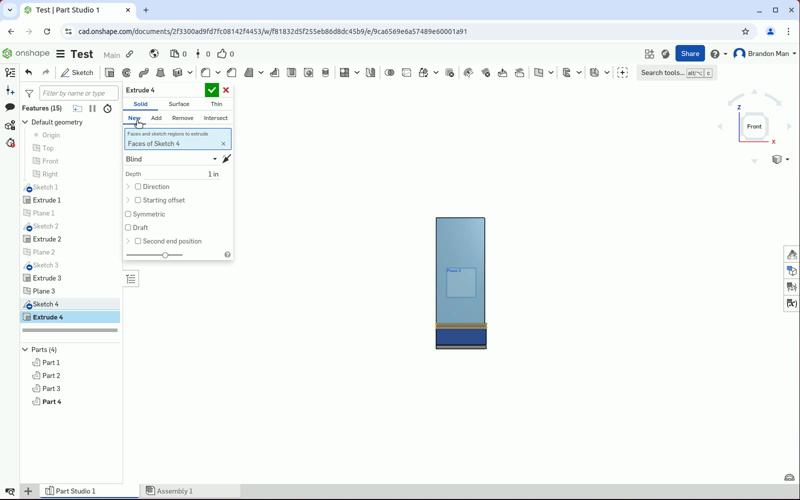
key(tab, 4)
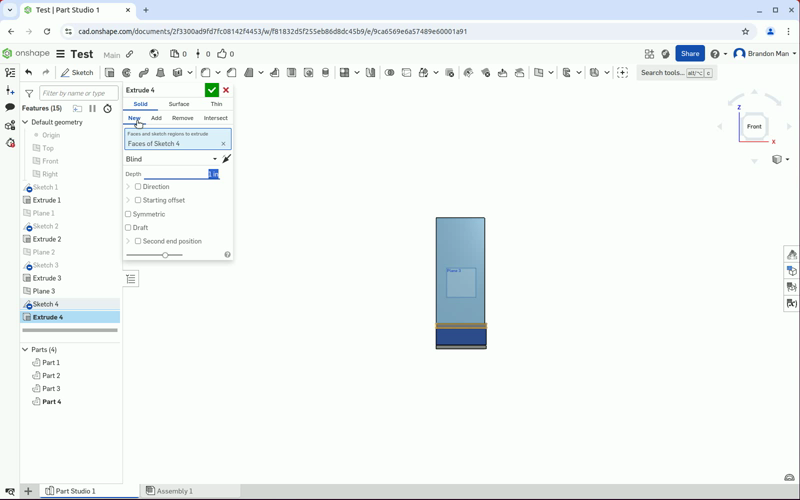
text(5.296)
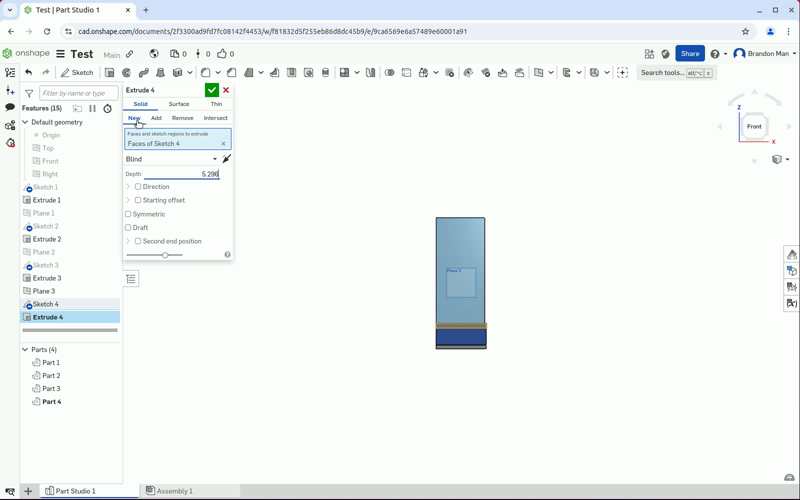
key(enter)
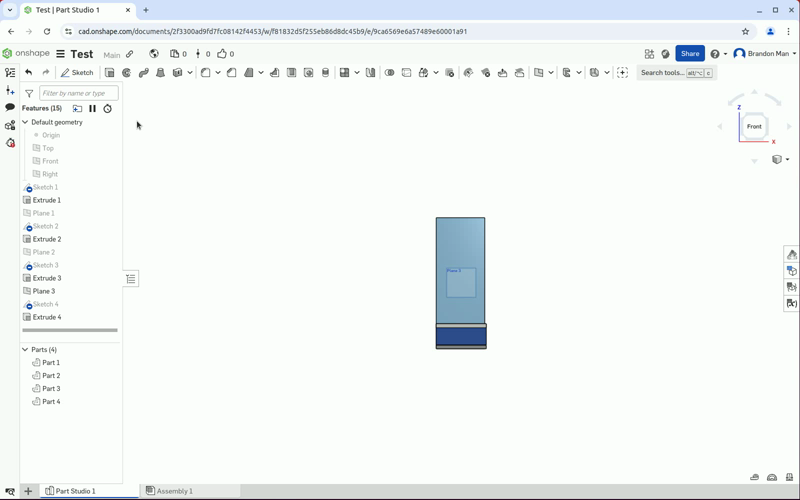
key(shift+h)
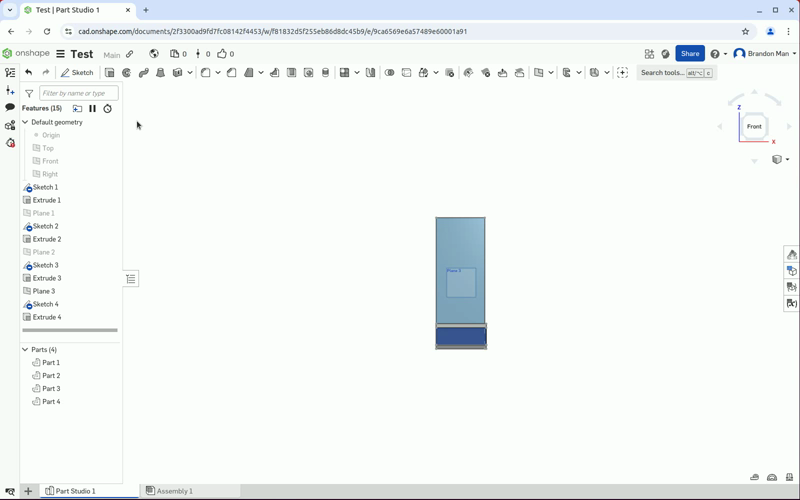
key(shift+h)
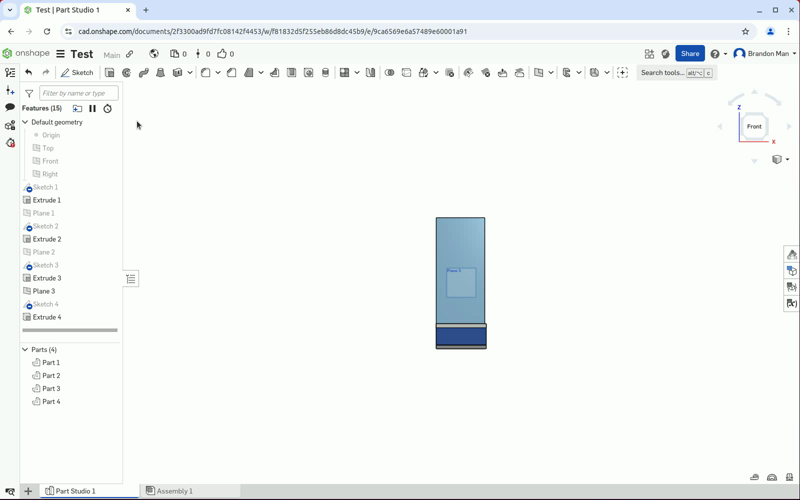
mouse_move(73, 189)
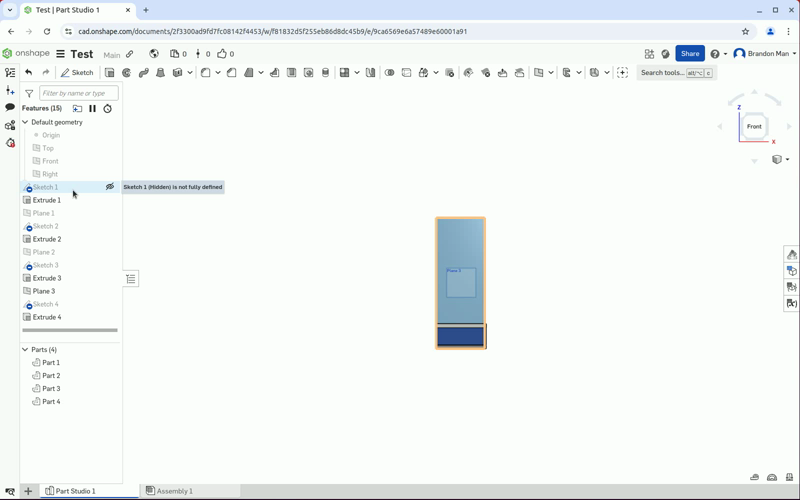
click(73, 189)
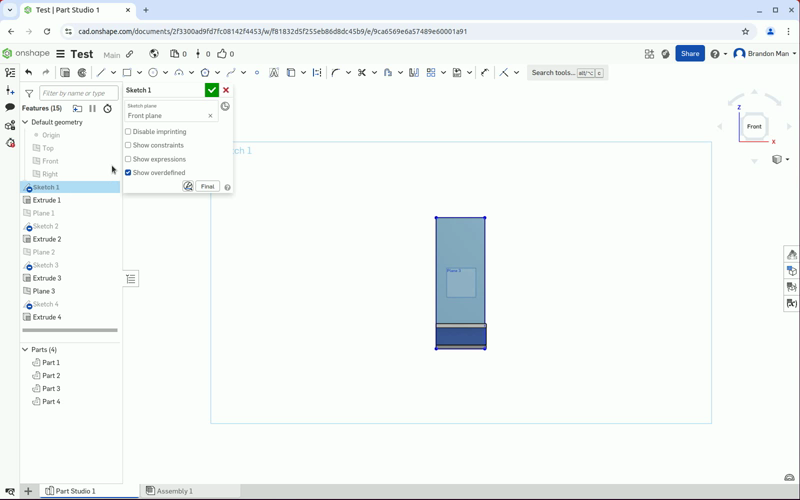
mouse_move(229, 92)
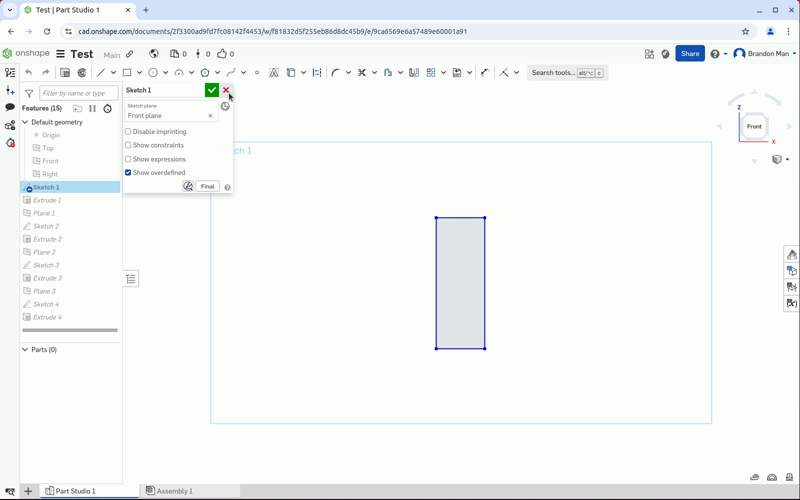
click(229, 92)
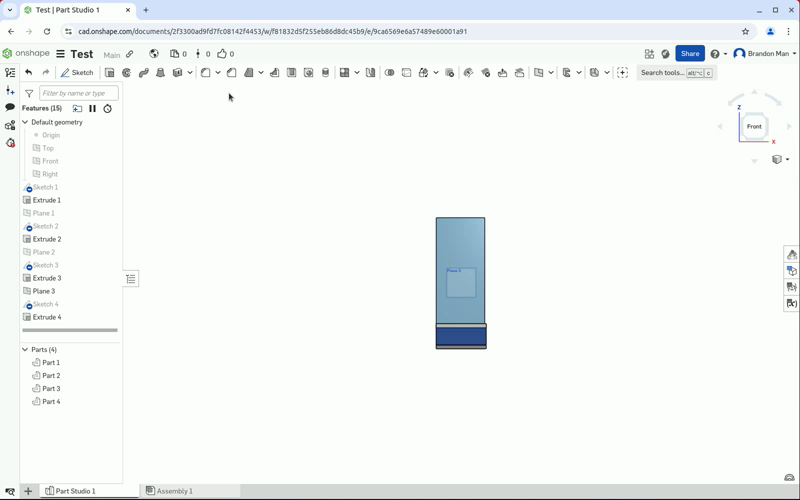
mouse_move(73, 352)
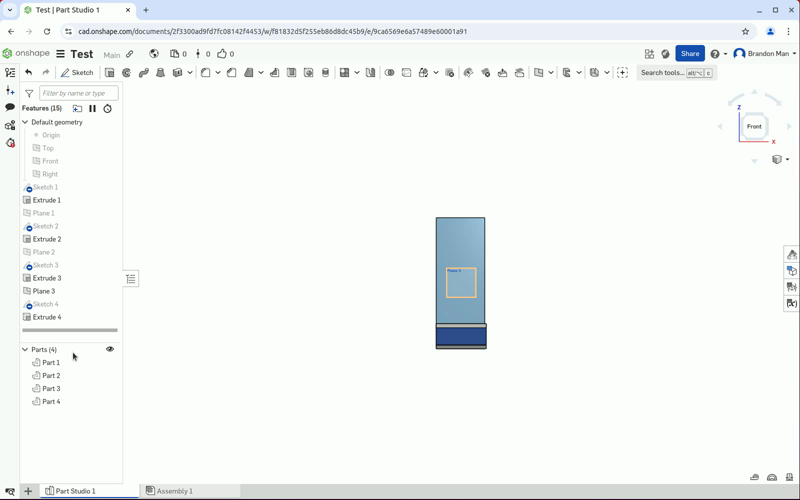
key(y)
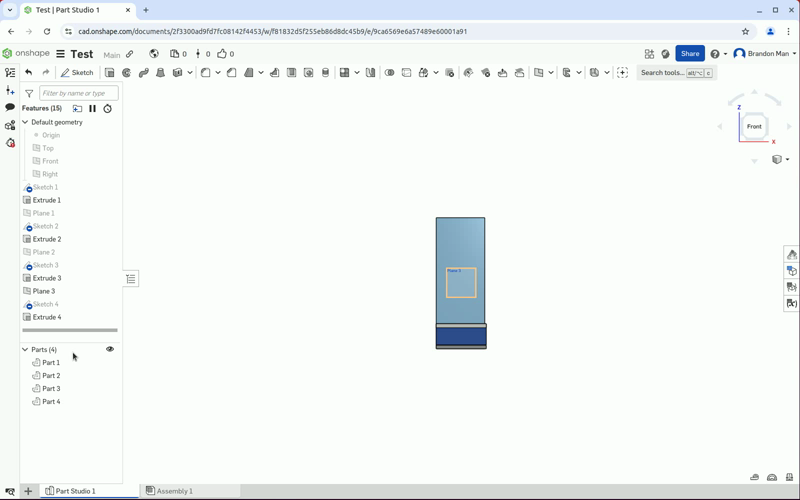
key(shift+p)
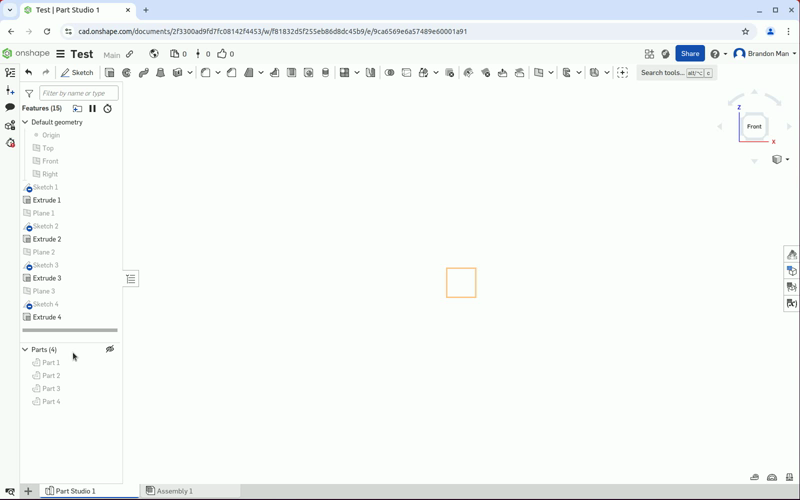
key(space)
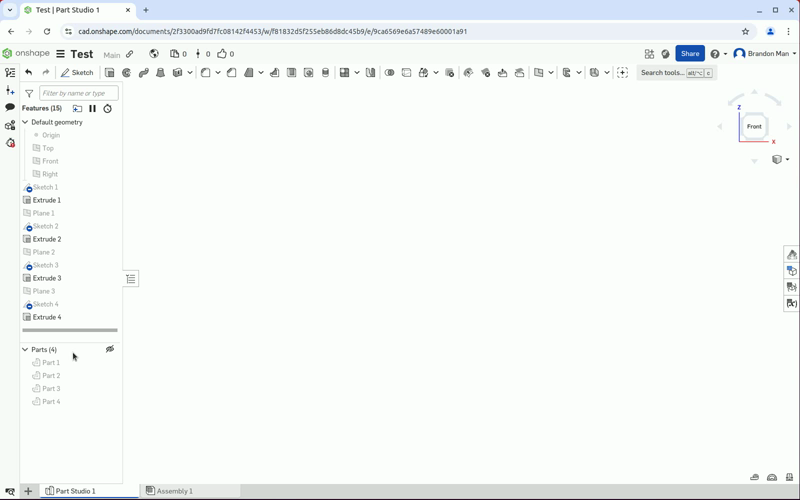
key_down(shift)
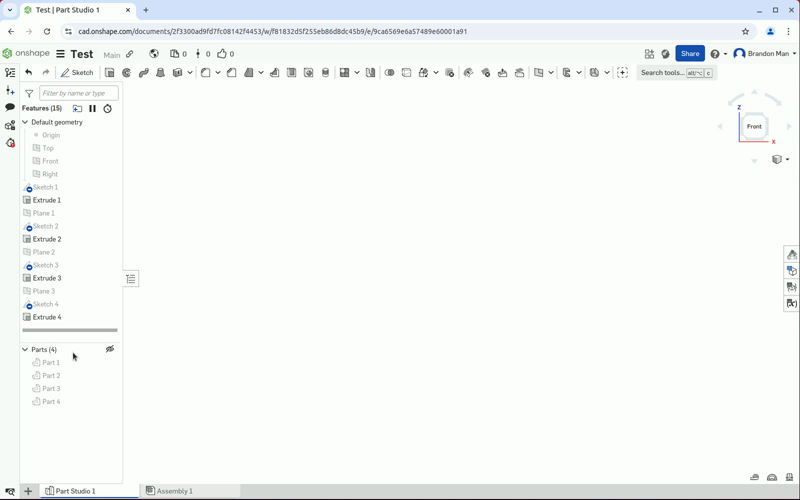
key(down)
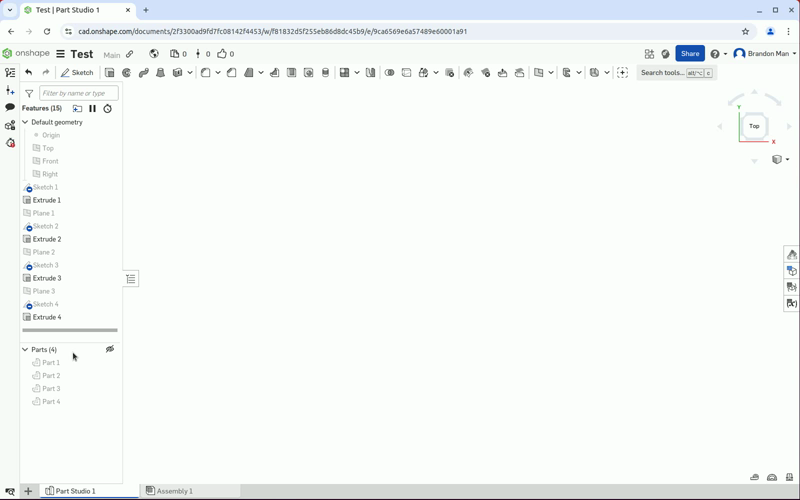
key_up(shift)
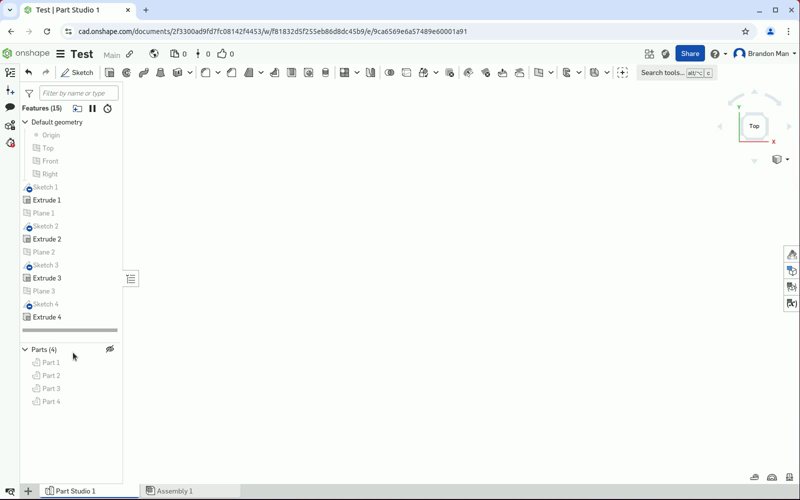
mouse_move(73, 352)
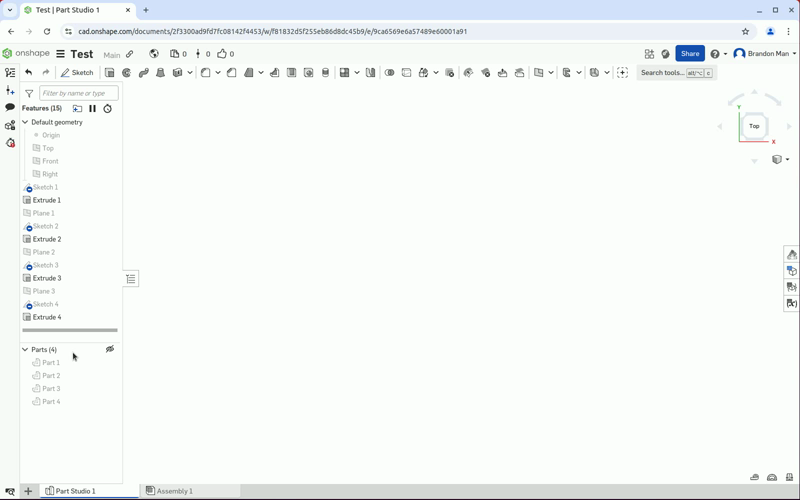
key(shift+y)
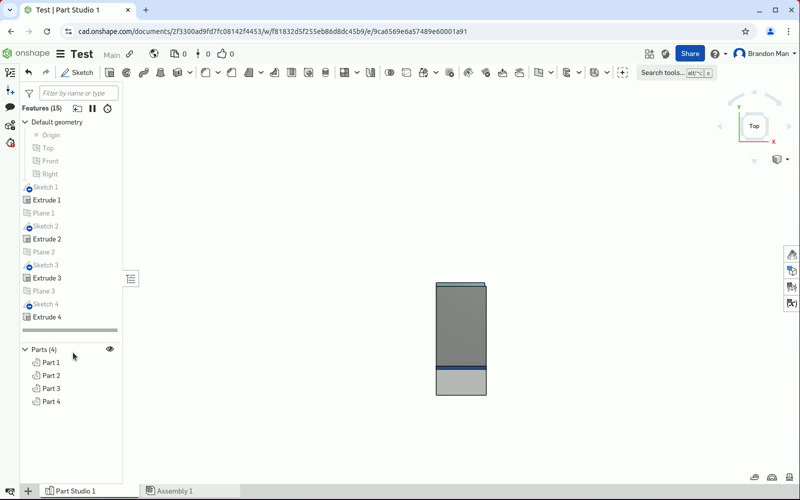
mouse_move(541, 75)
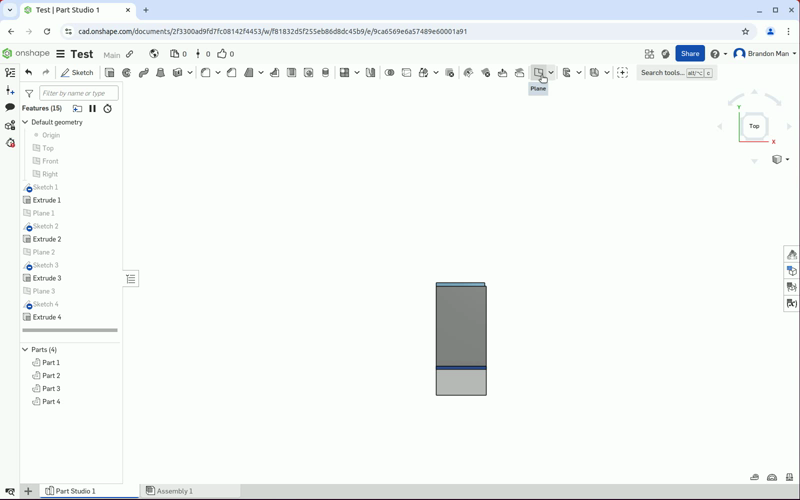
click(541, 75)
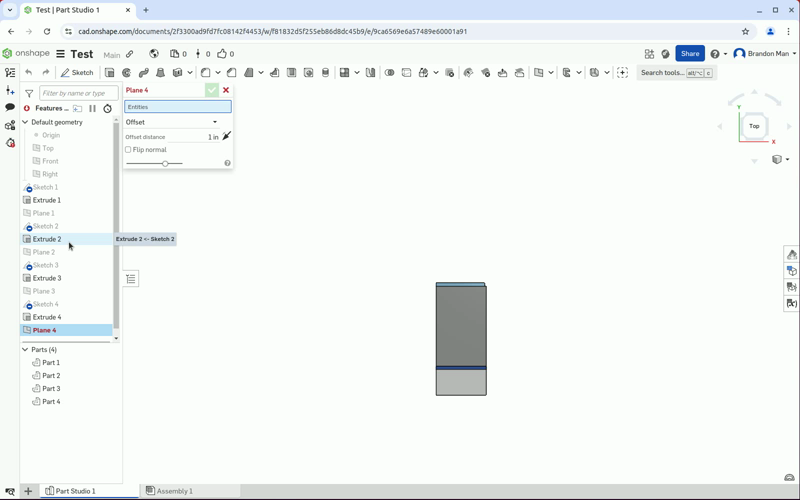
scroll(3)
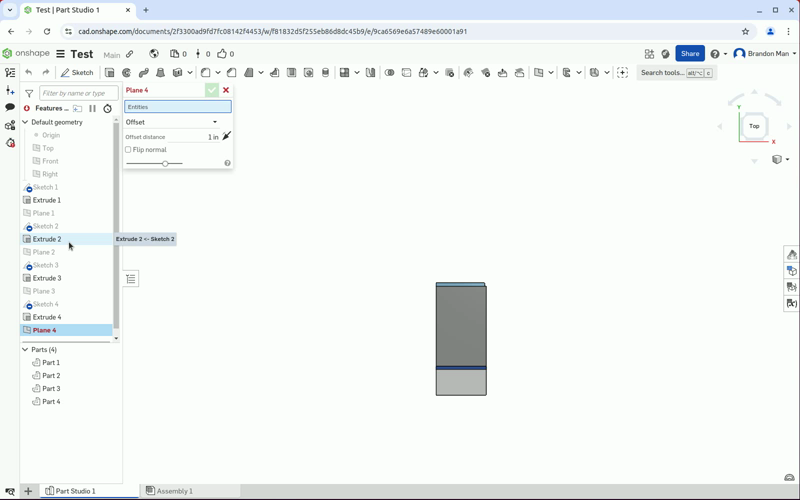
mouse_move(69, 150)
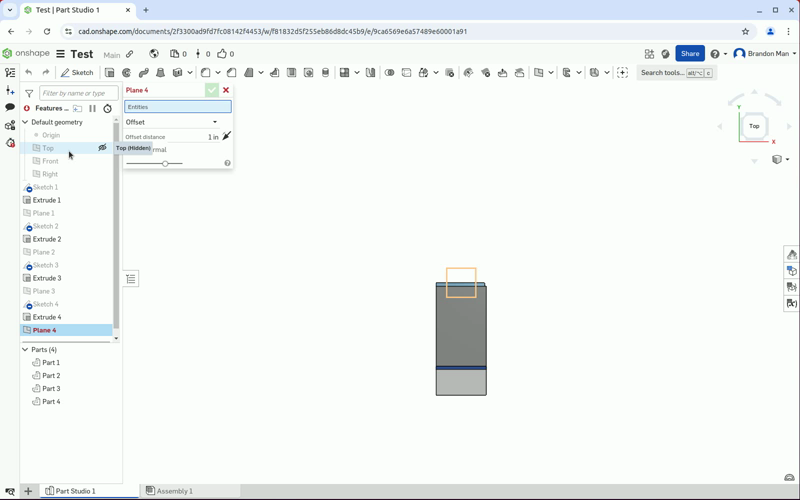
click(69, 150)
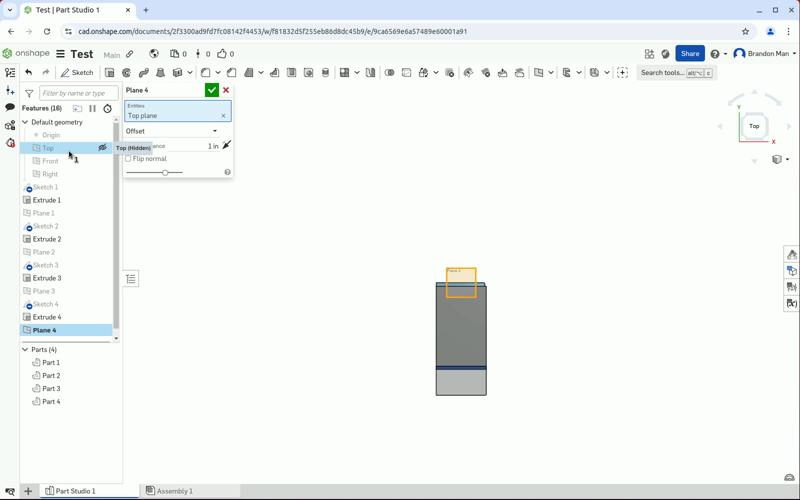
key(tab, 2)
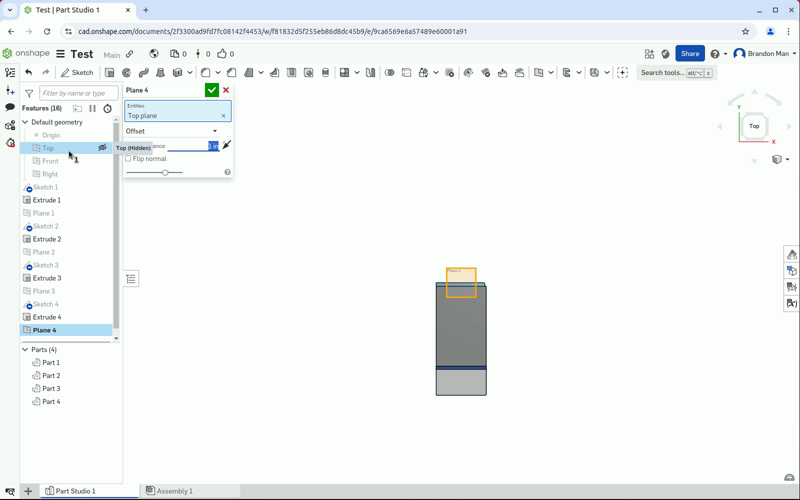
text(8.411)
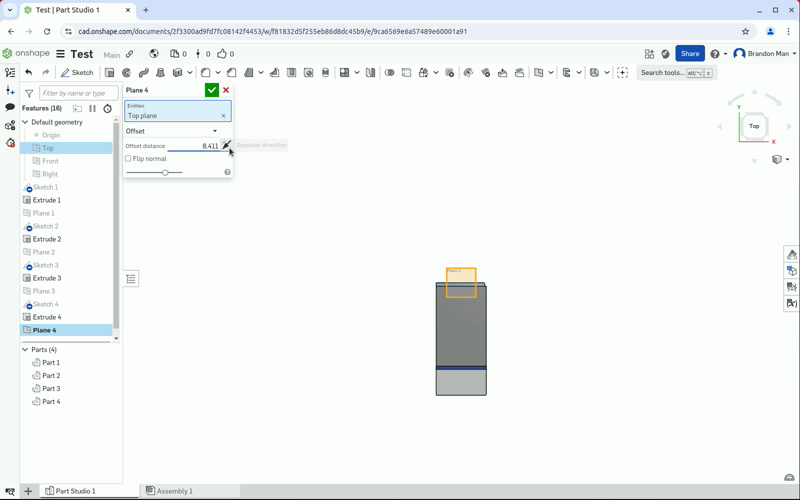
mouse_move(229, 147)
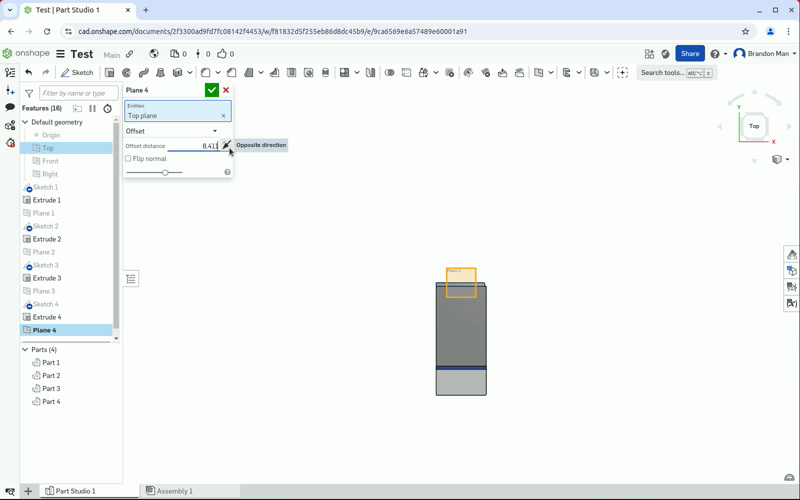
click(229, 147)
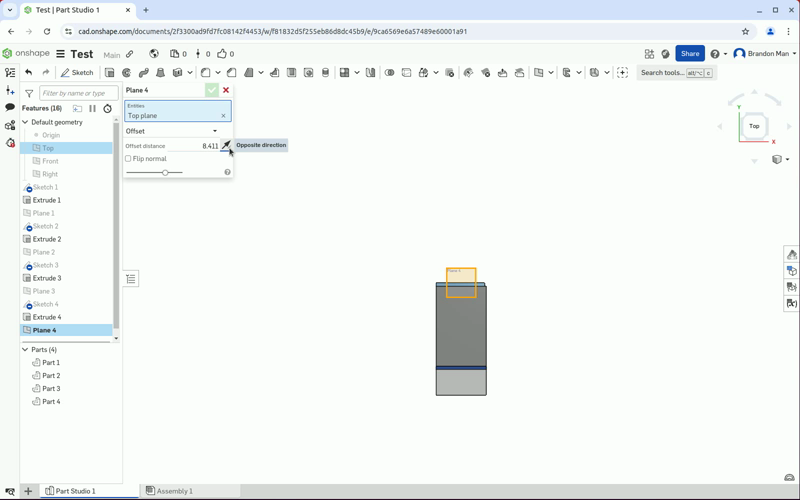
key(enter, 2)
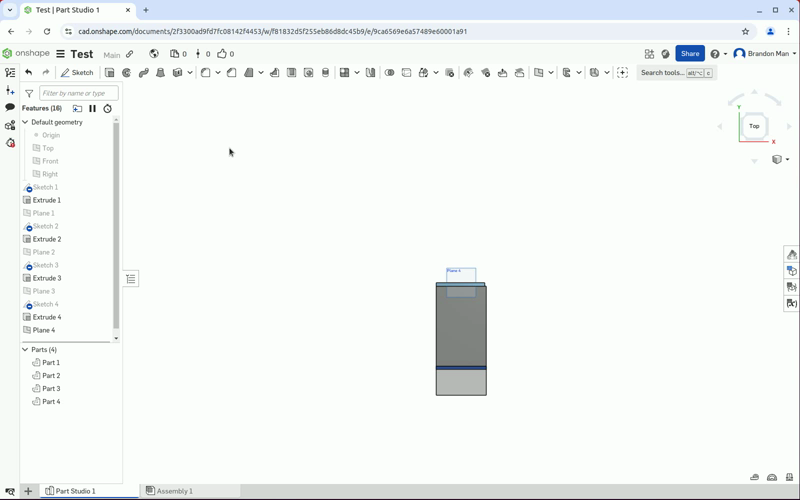
key(shift+s)
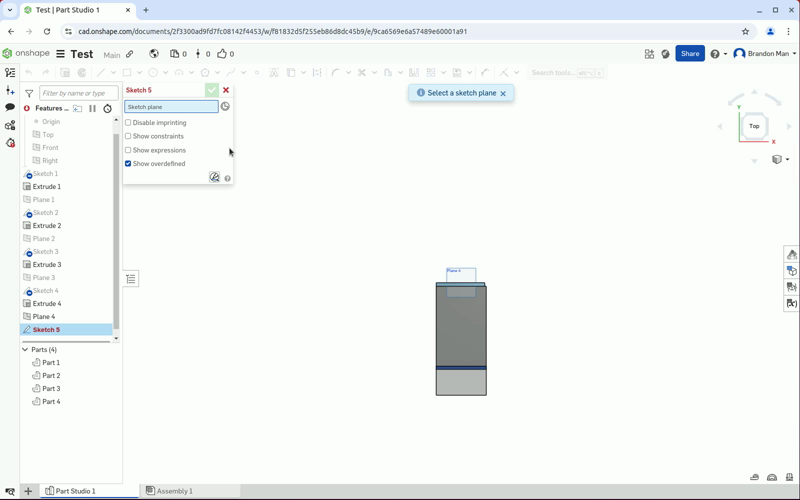
mouse_move(69, 319)
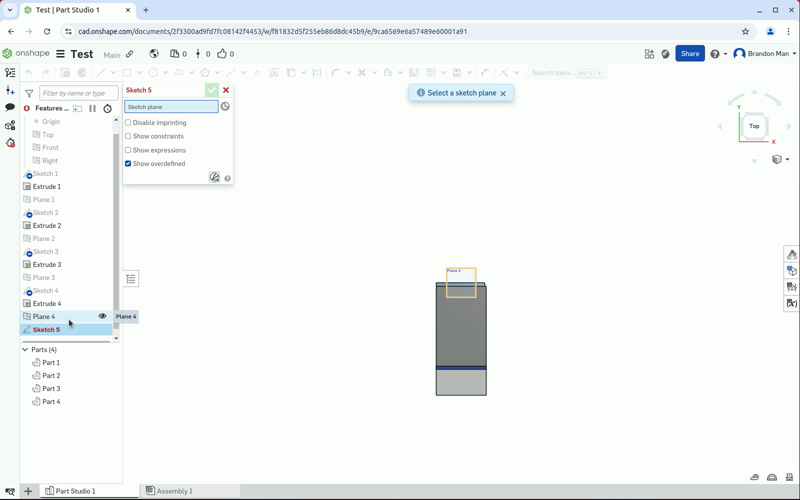
click(69, 319)
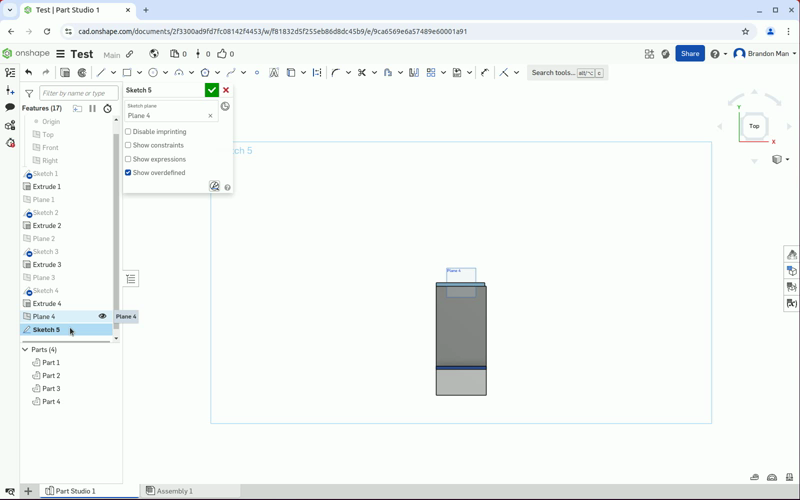
mouse_move(73, 352)
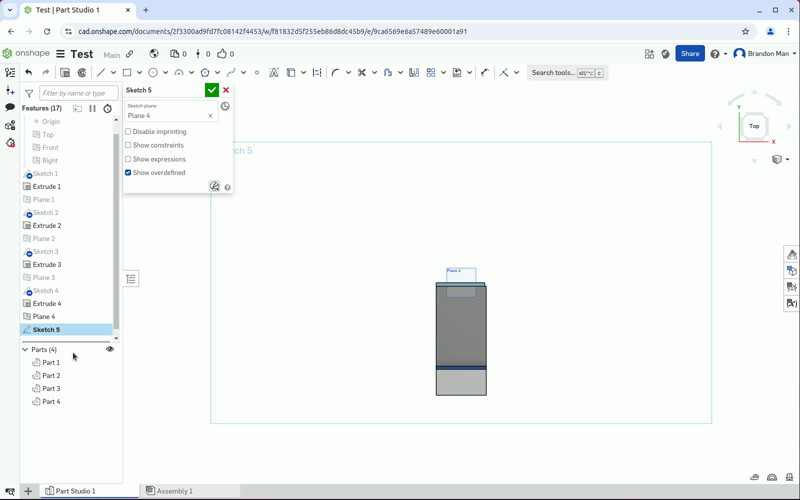
key(y)
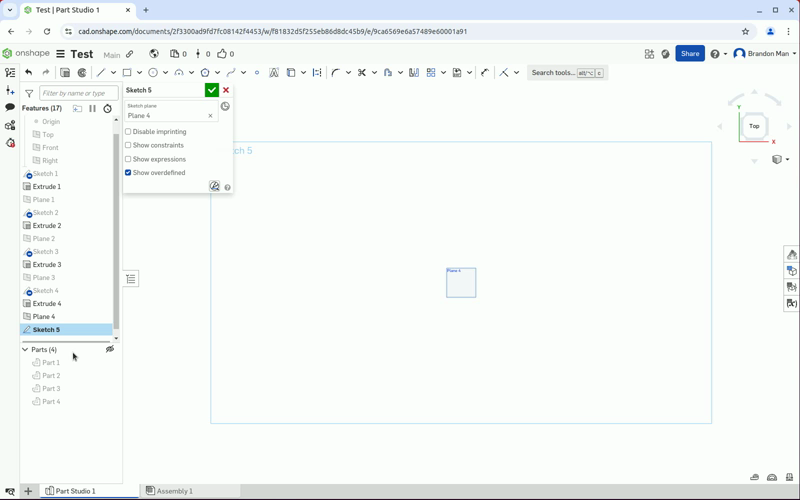
key(l)
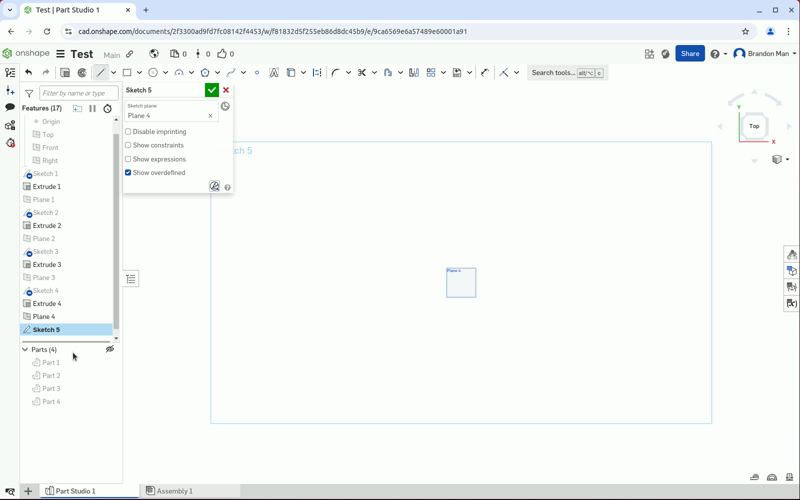
key_down(shift)
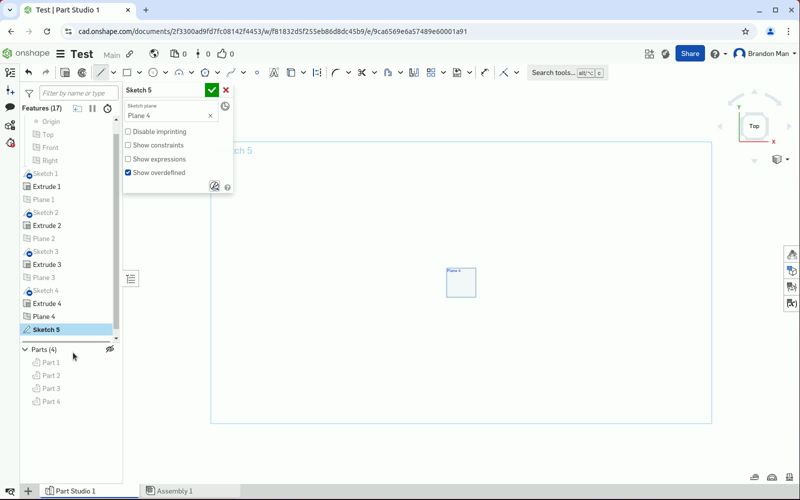
mouse_move(419, 395)
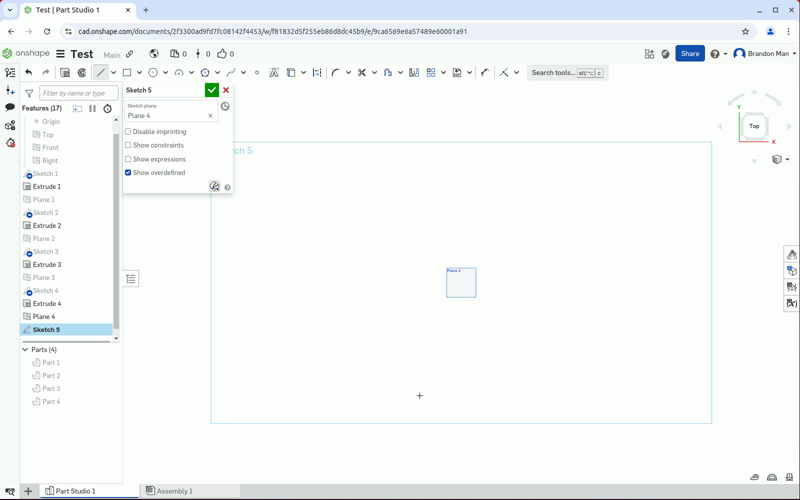
click(419, 395)
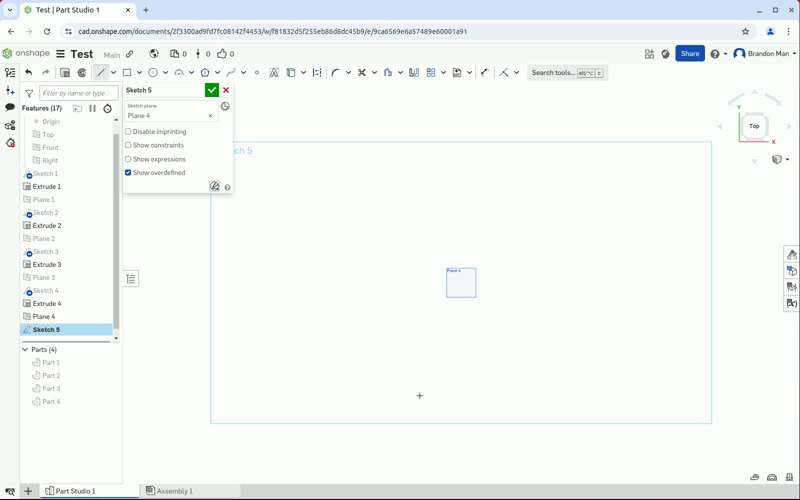
key_up(shift)
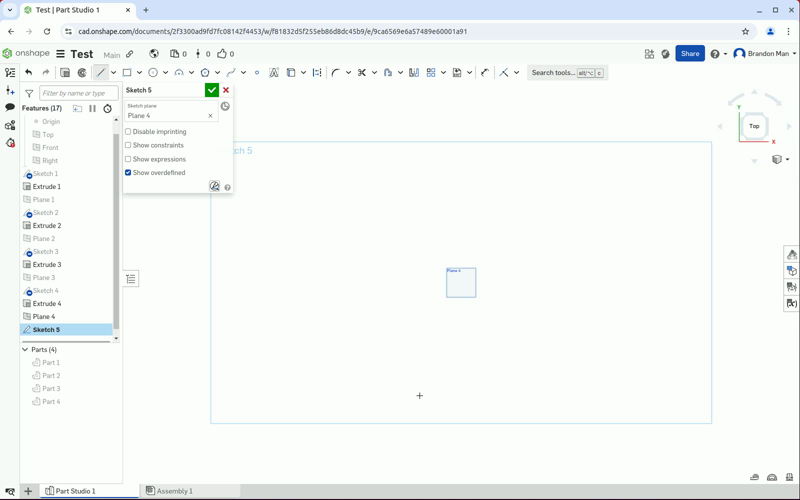
key_down(shift)
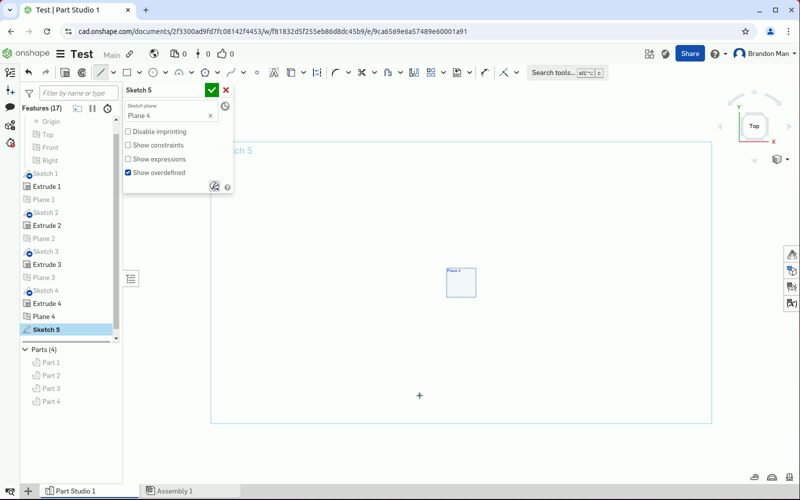
mouse_move(449, 395)
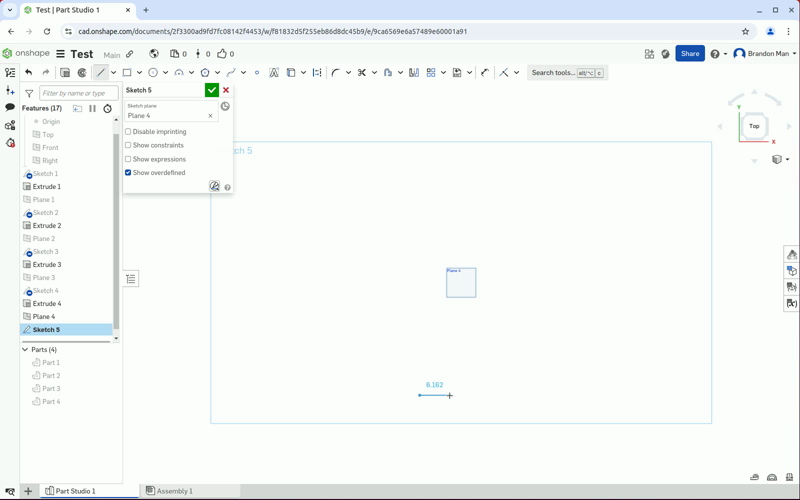
mouse_move(437, 395)
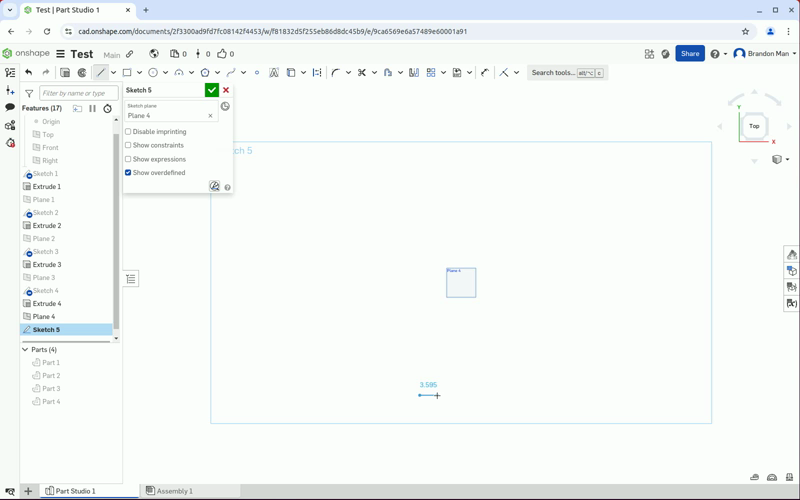
click(437, 395)
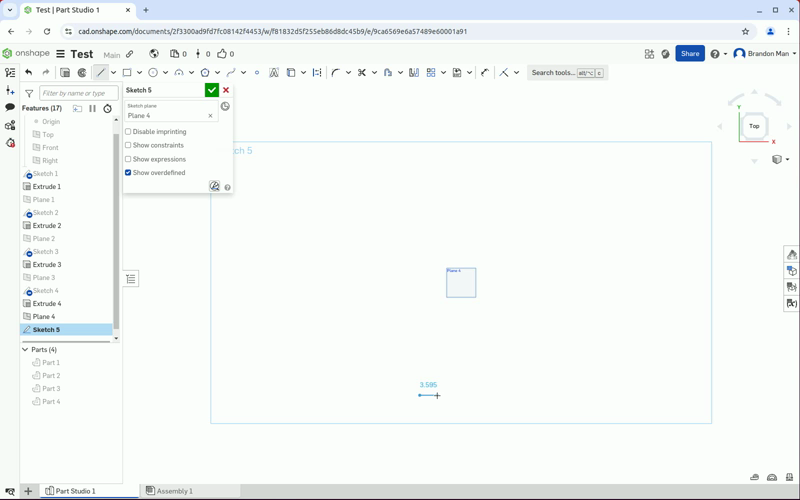
key_up(shift)
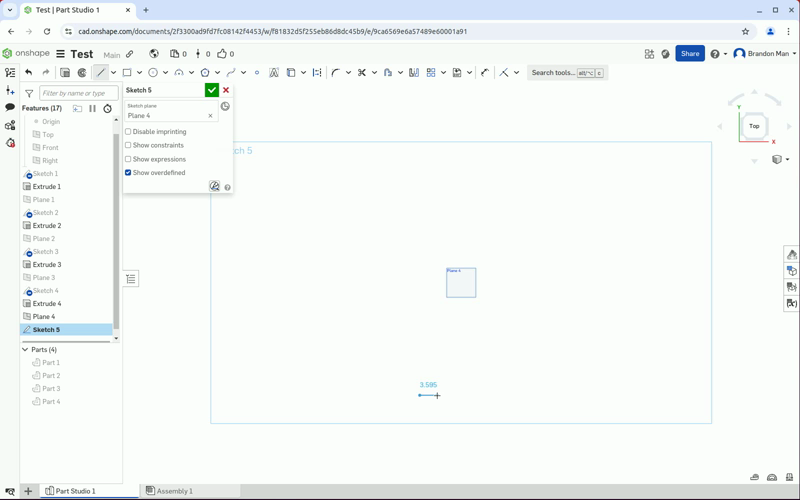
key_down(shift)
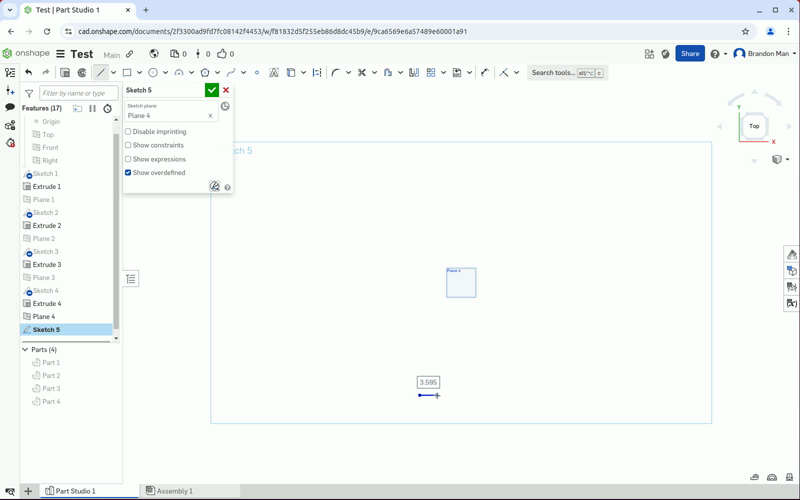
mouse_move(467, 395)
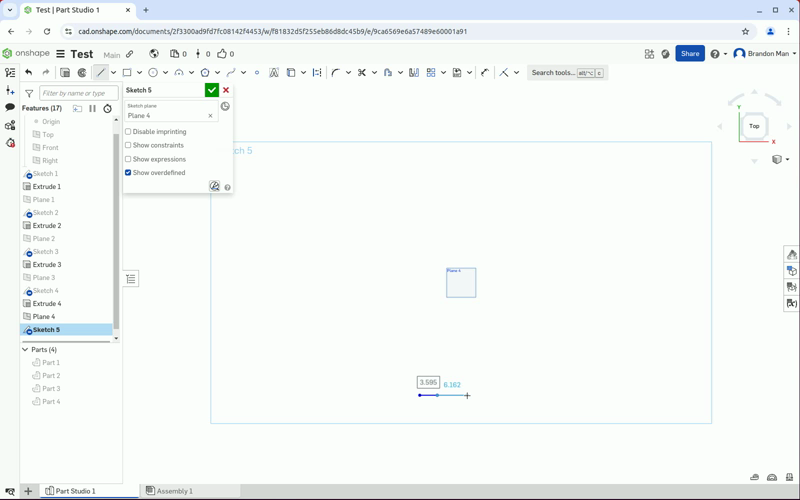
mouse_move(437, 378)
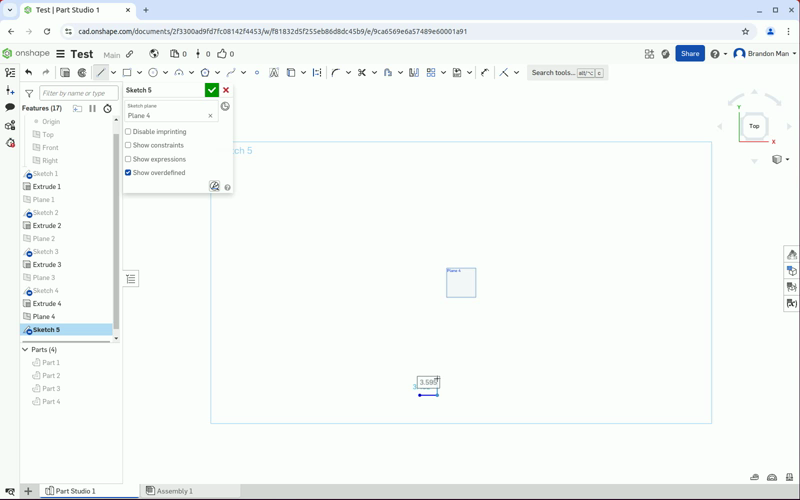
click(437, 378)
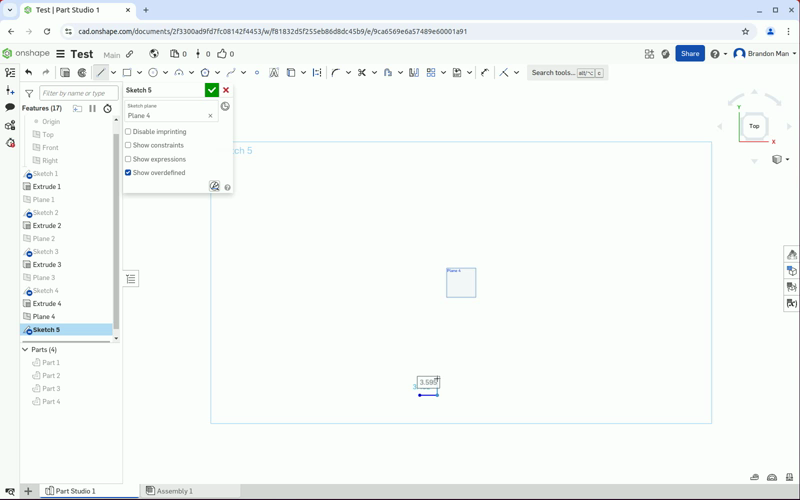
key_up(shift)
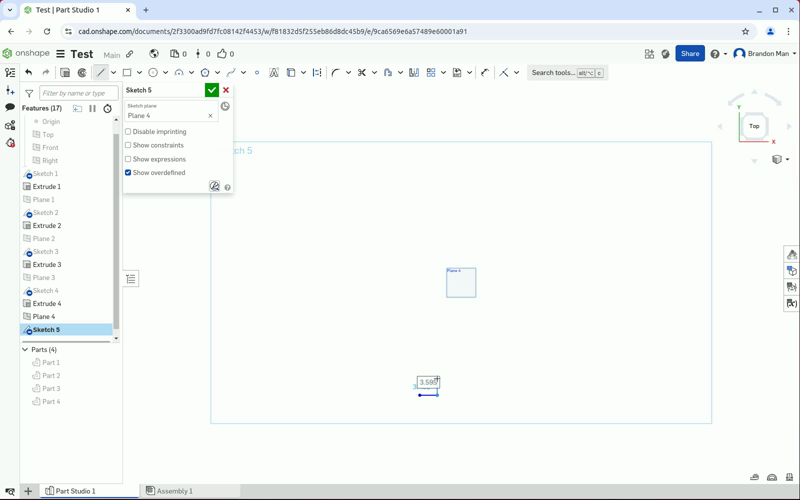
key_down(shift)
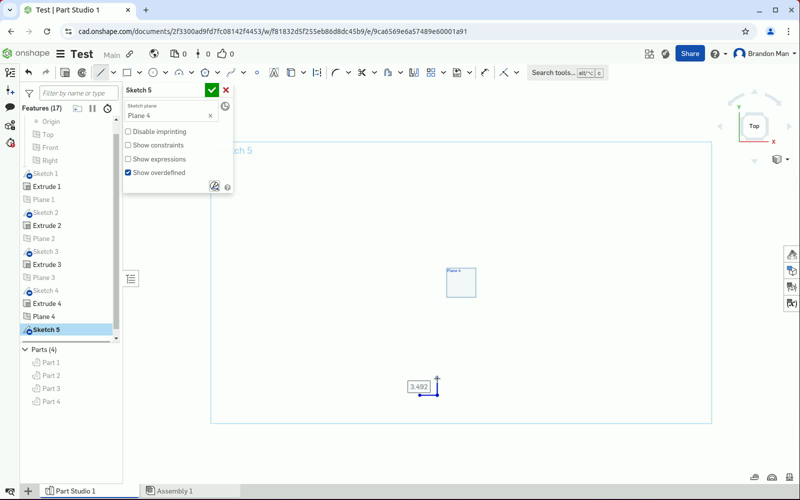
mouse_move(467, 378)
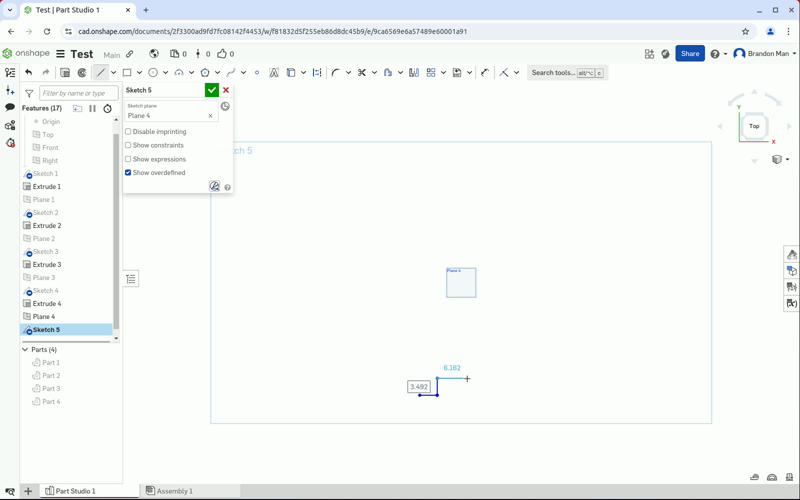
mouse_move(419, 378)
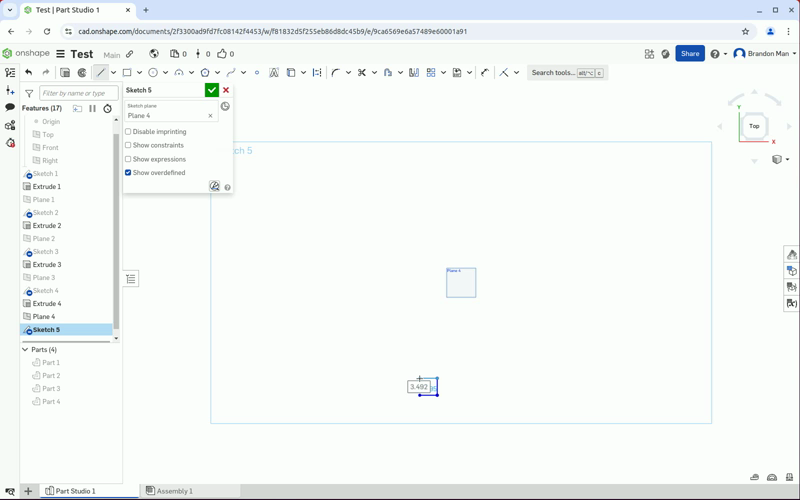
click(419, 378)
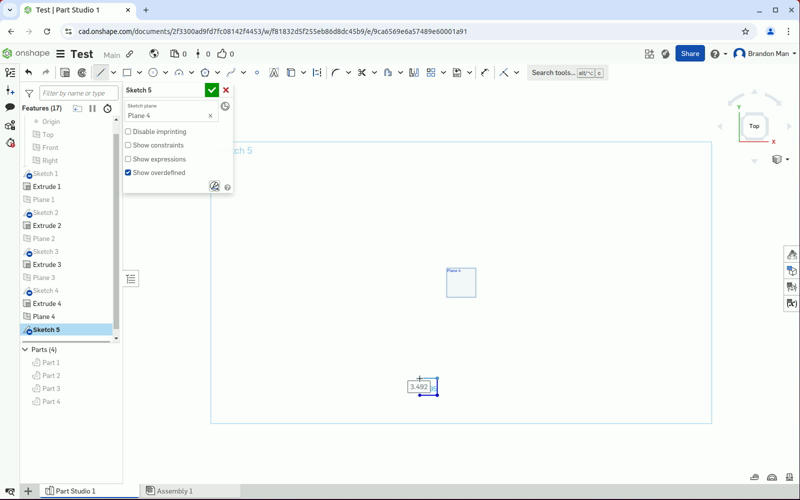
key_up(shift)
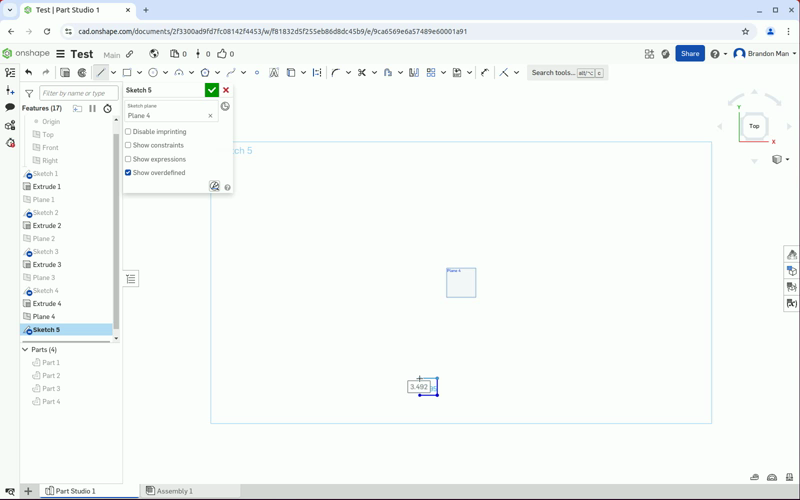
mouse_move(449, 378)
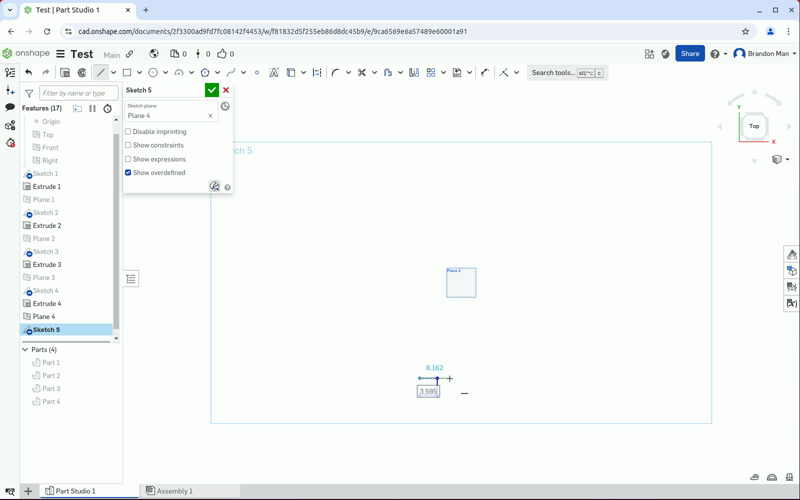
key_down(shift)
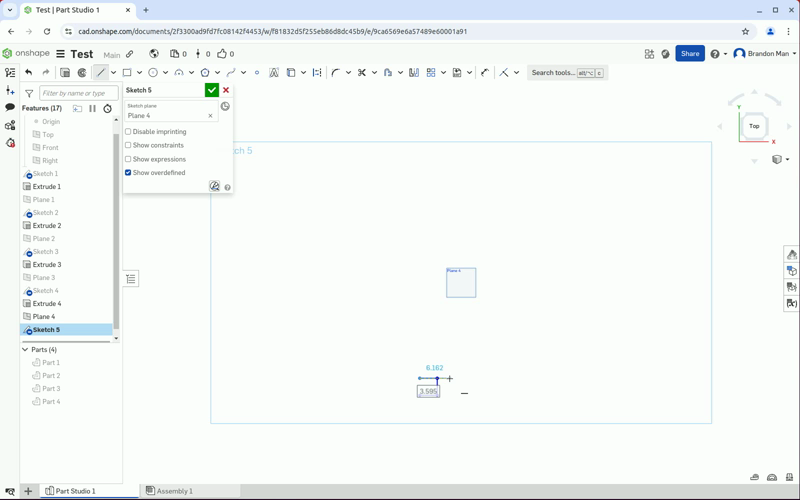
mouse_move(419, 395)
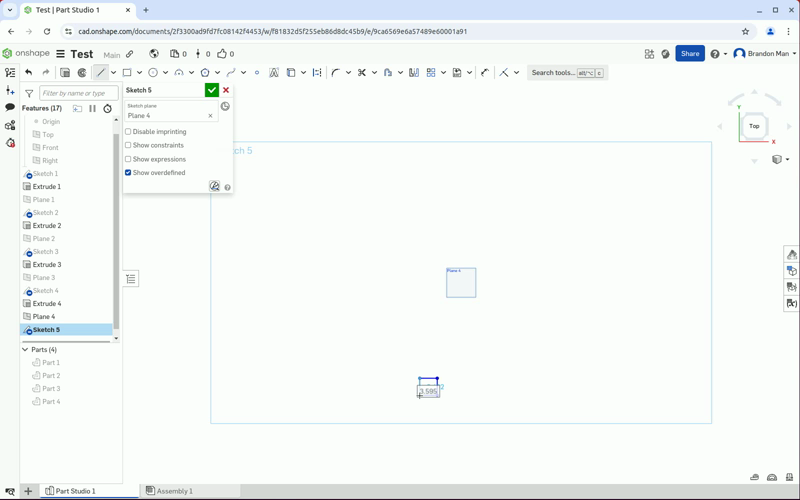
key_up(shift)
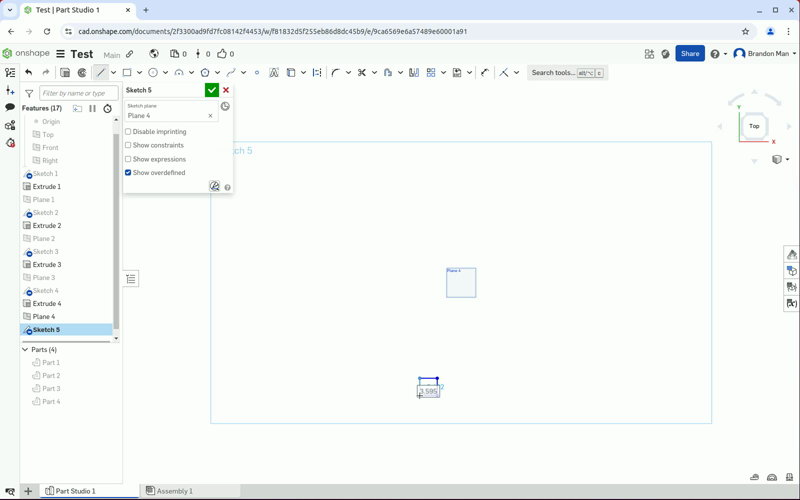
click(419, 395)
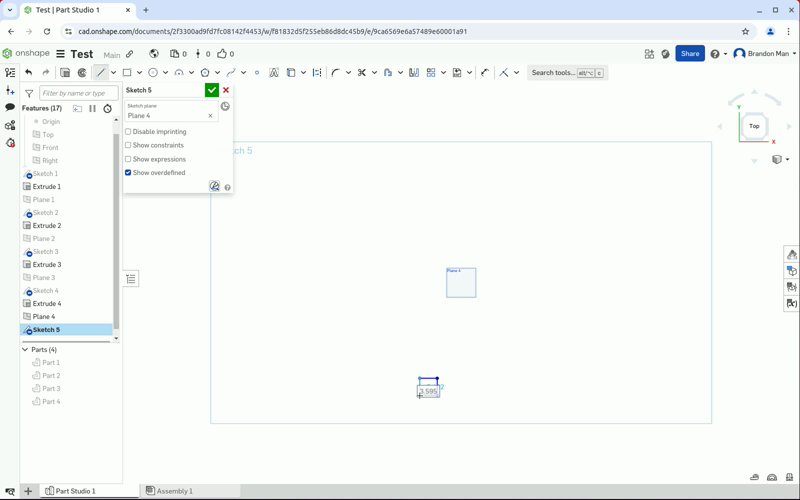
key(esc)
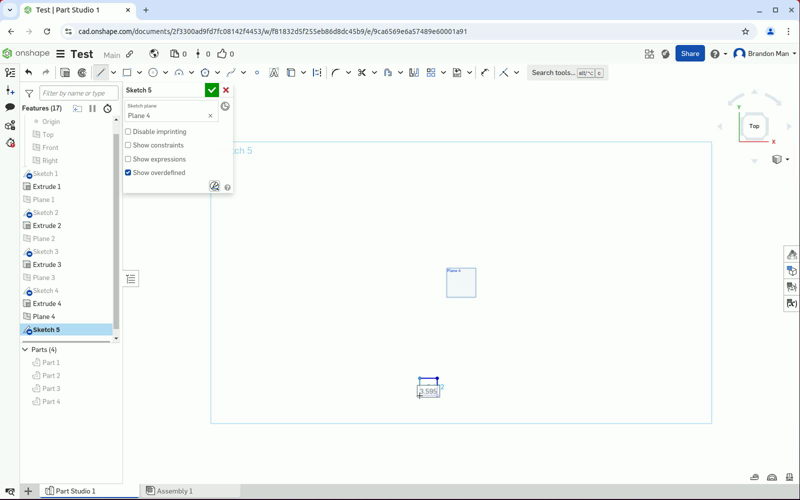
mouse_move(434, 378)
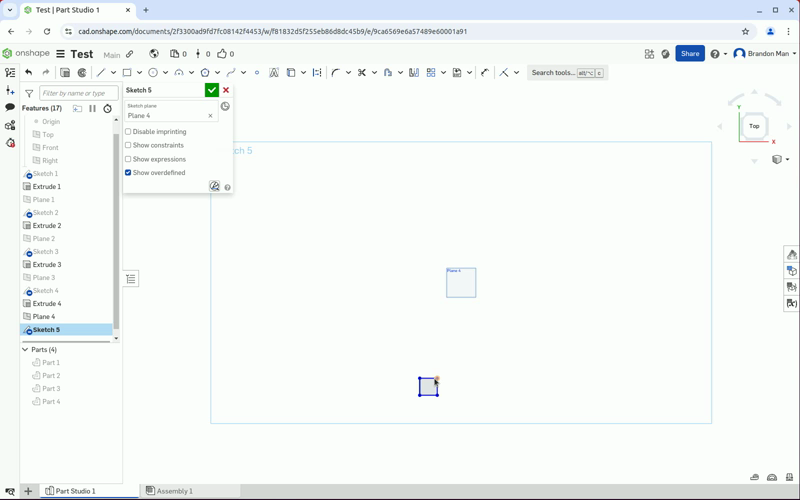
scroll(6)
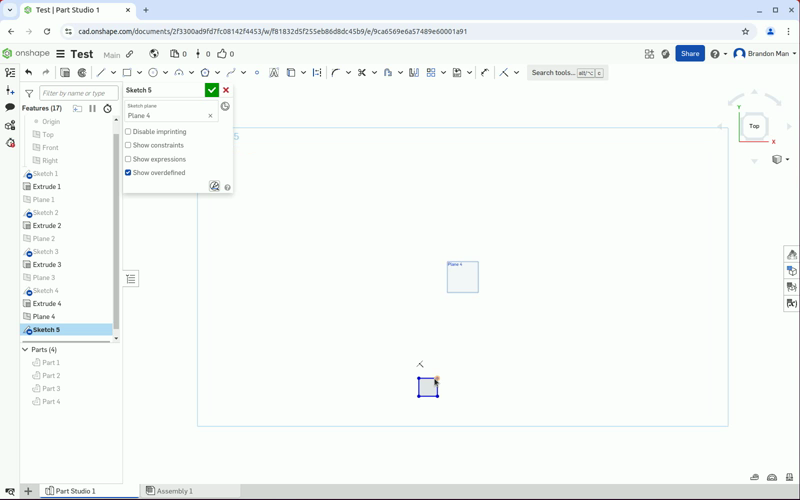
scroll(6)
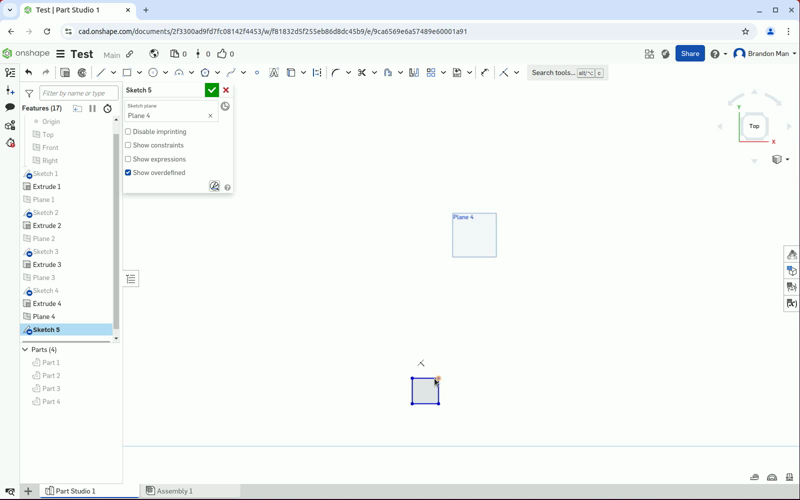
scroll(6)
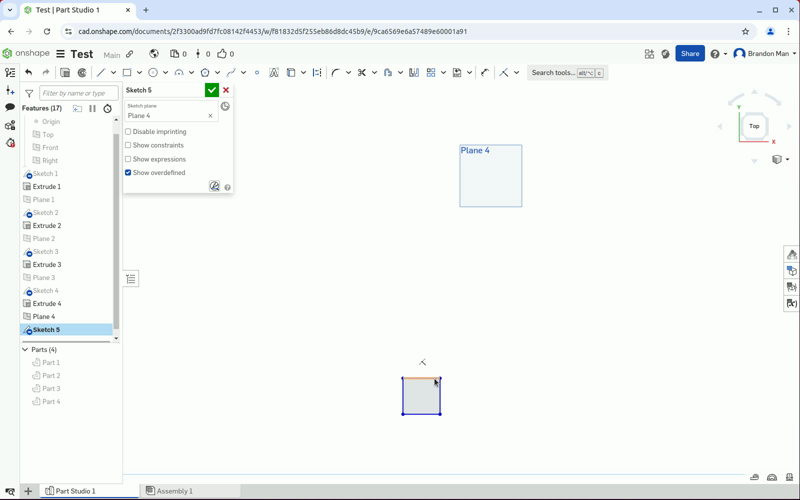
scroll(6)
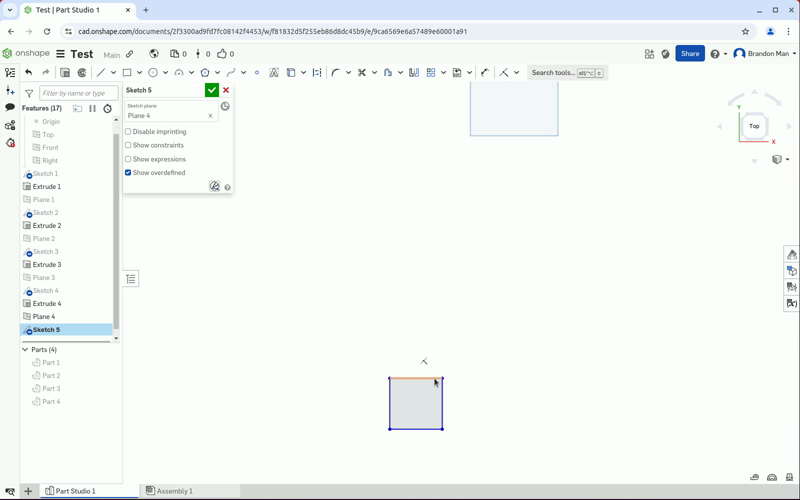
scroll(6)
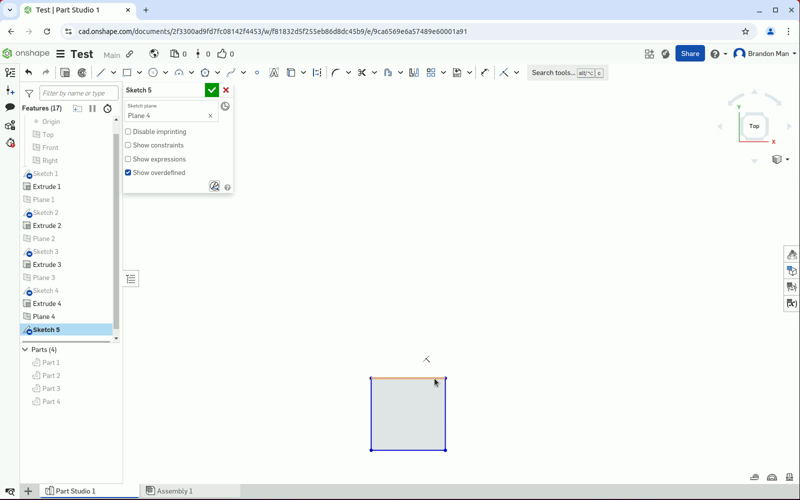
scroll(6)
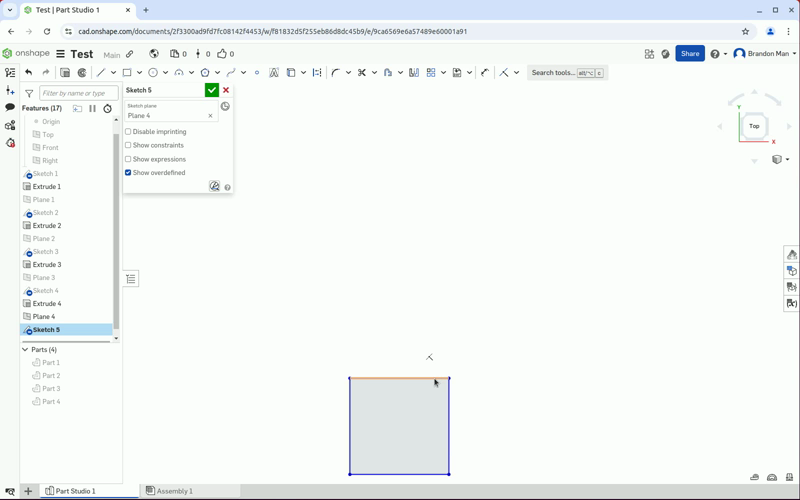
scroll(6)
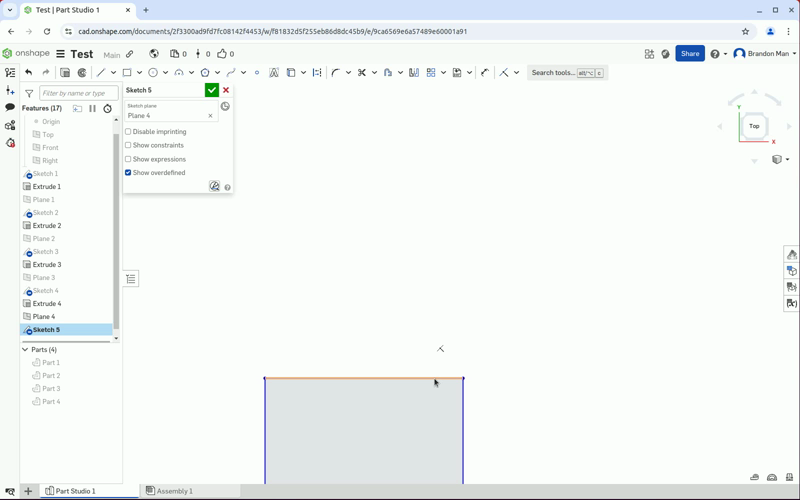
click(434, 378)
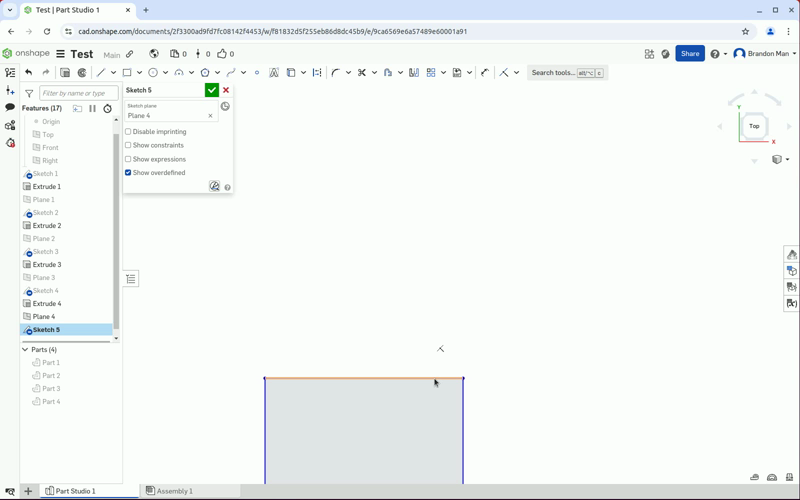
scroll(-6)
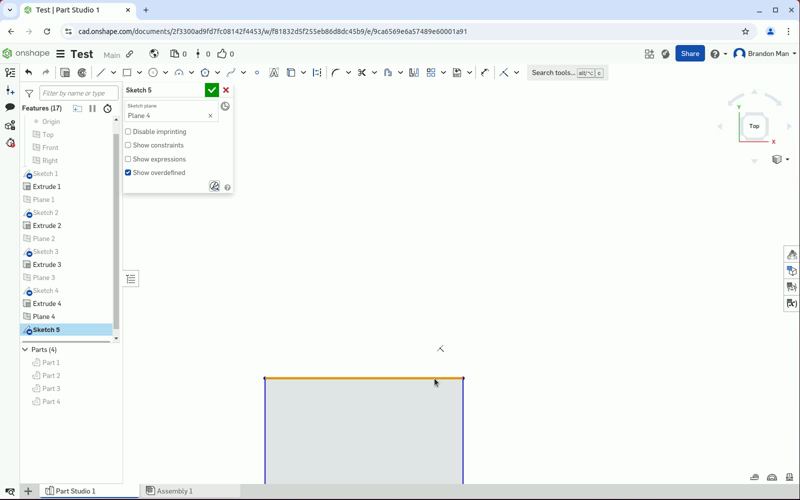
scroll(-6)
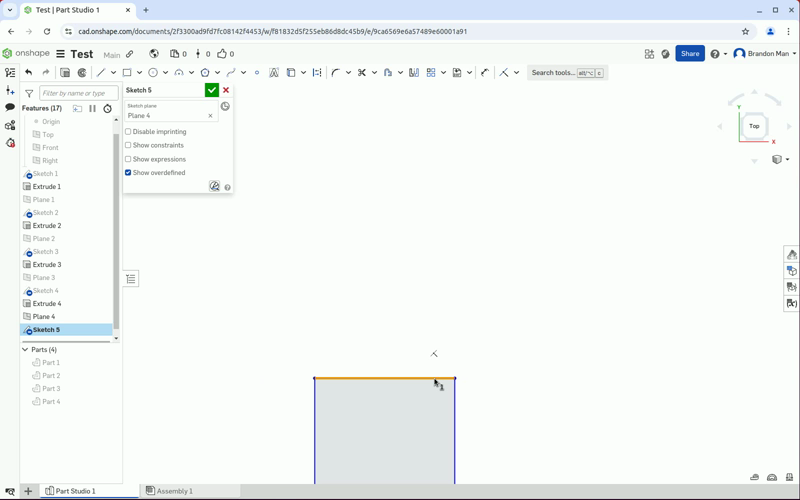
scroll(-6)
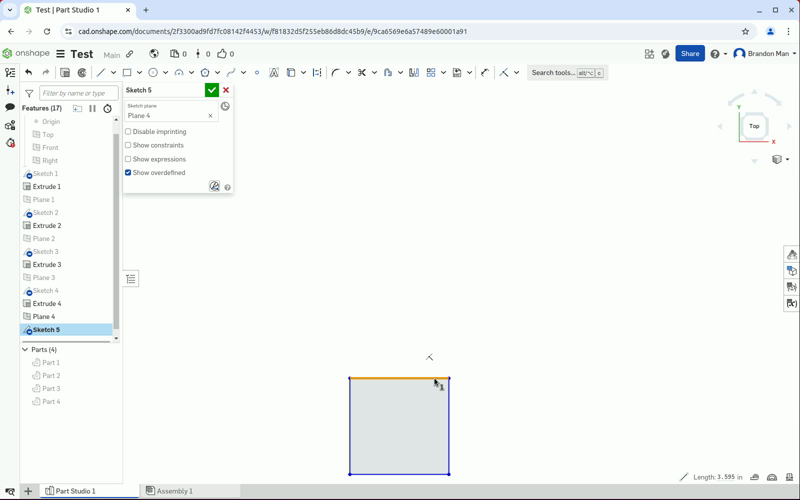
scroll(-6)
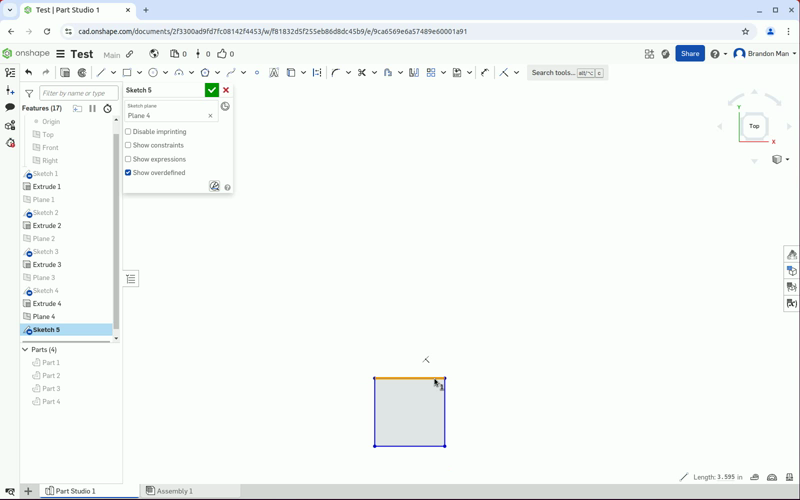
scroll(-6)
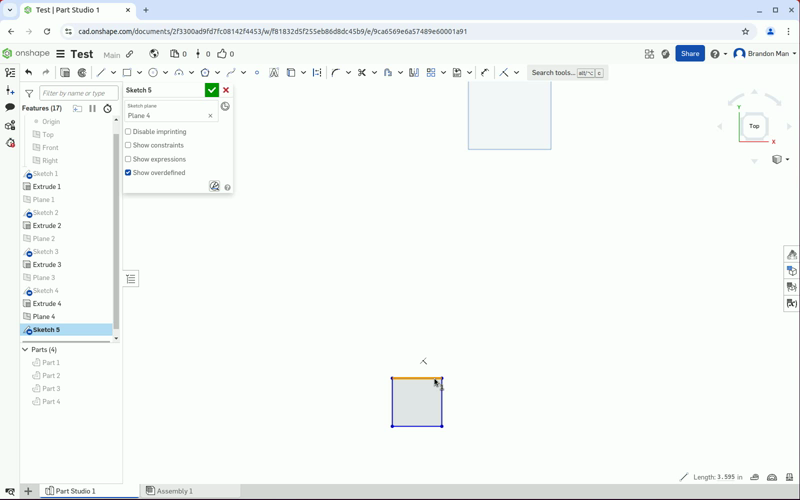
scroll(-6)
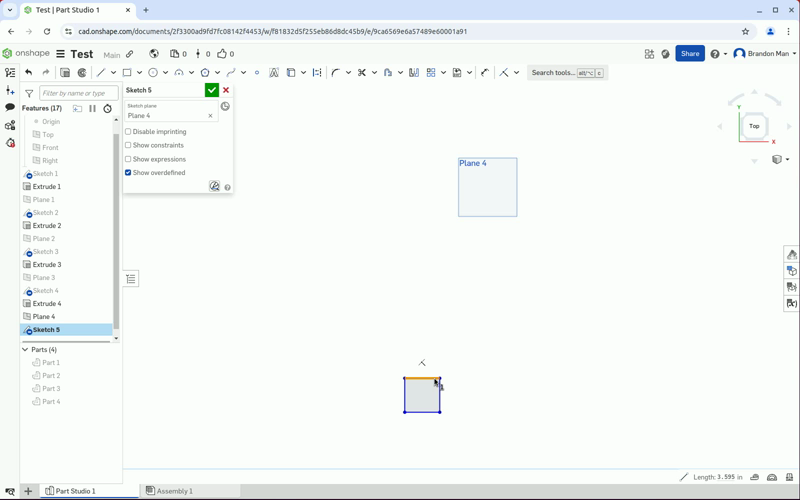
scroll(-6)
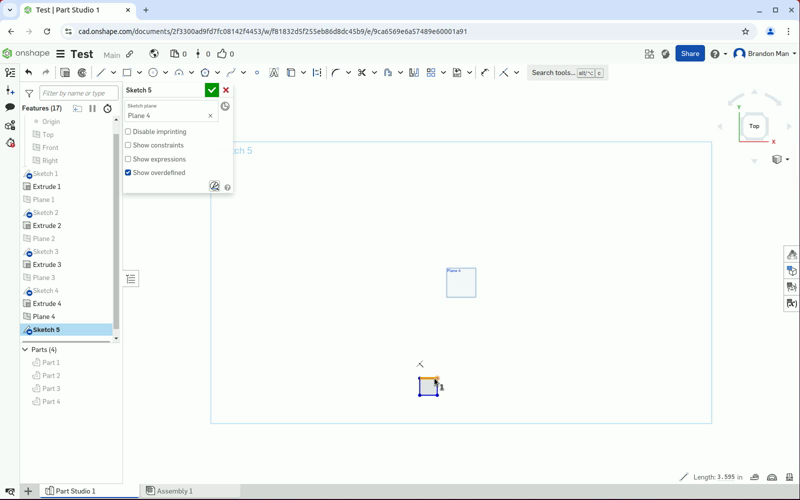
mouse_move(73, 352)
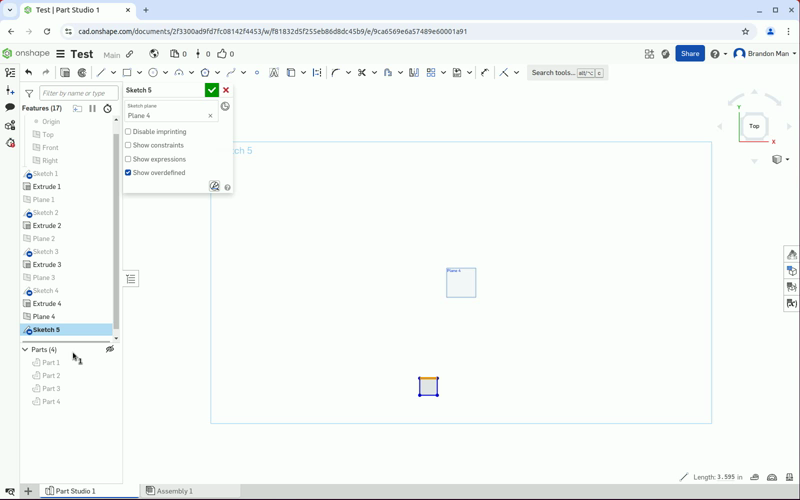
key(shift+y)
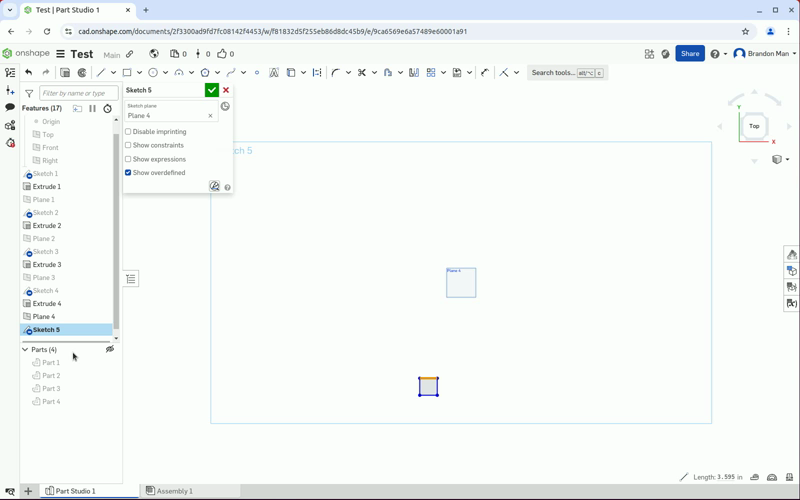
key(shift+e)
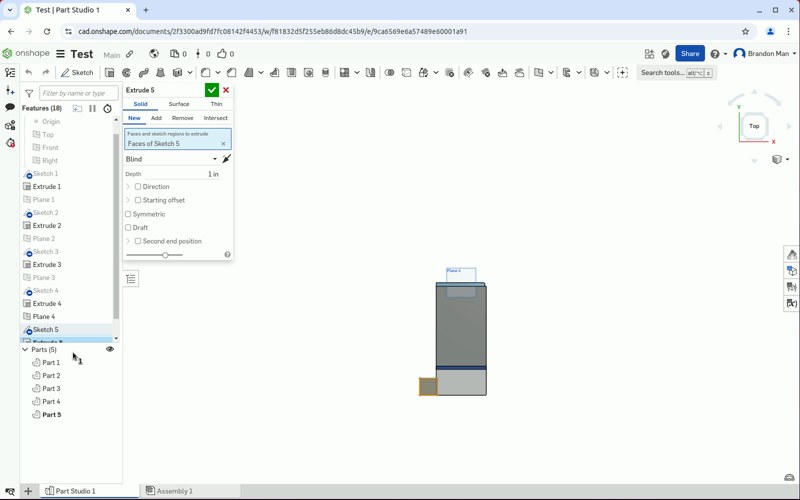
mouse_move(143, 106)
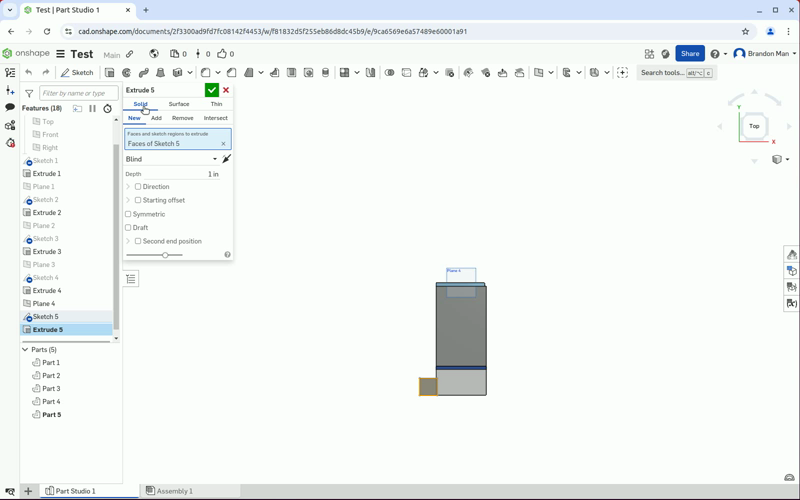
click(143, 106)
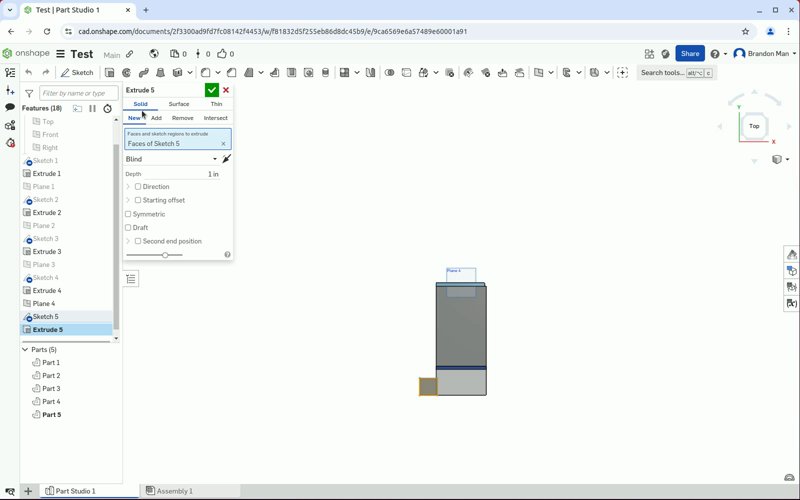
mouse_move(137, 120)
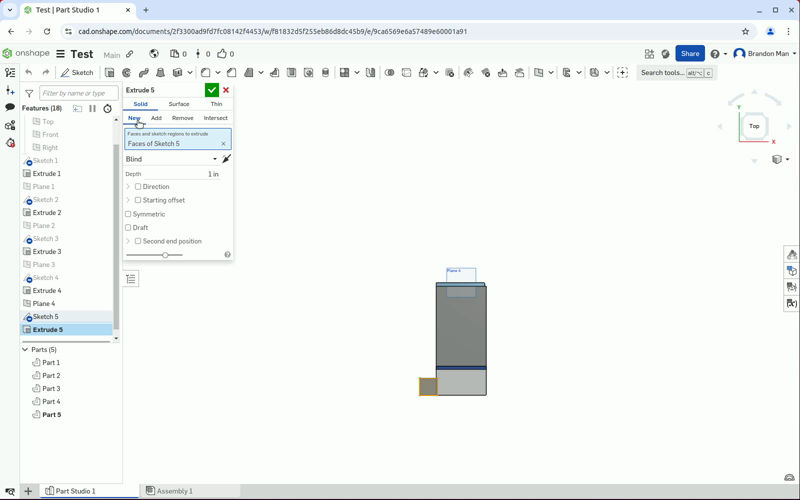
click(137, 120)
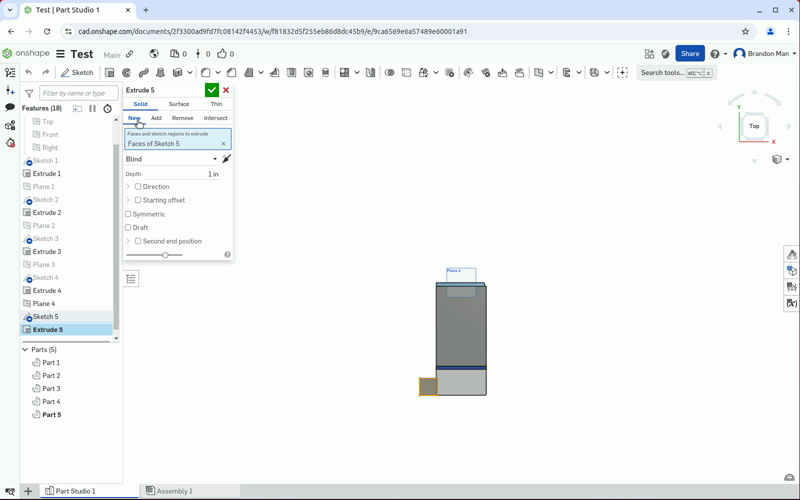
key(tab, 4)
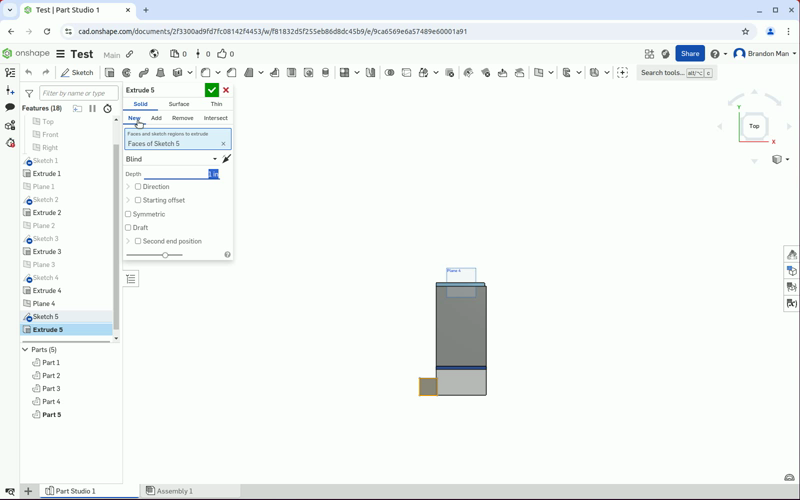
text(-0.722)
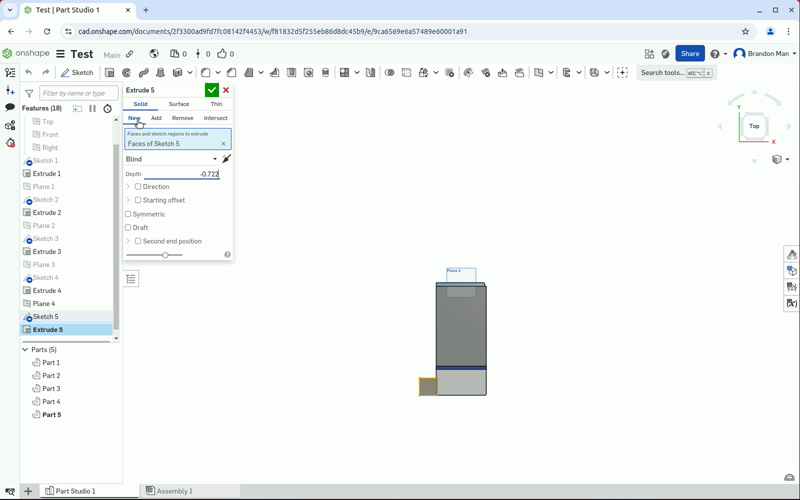
key(enter)
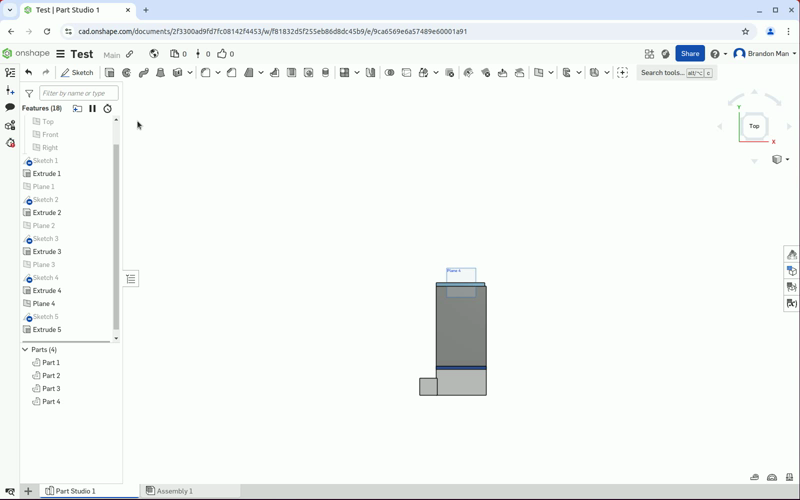
key(shift+h)
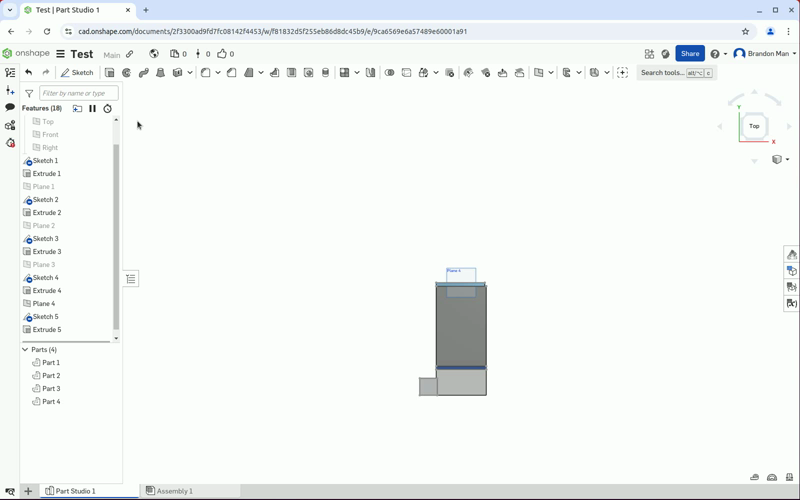
key(shift+h)
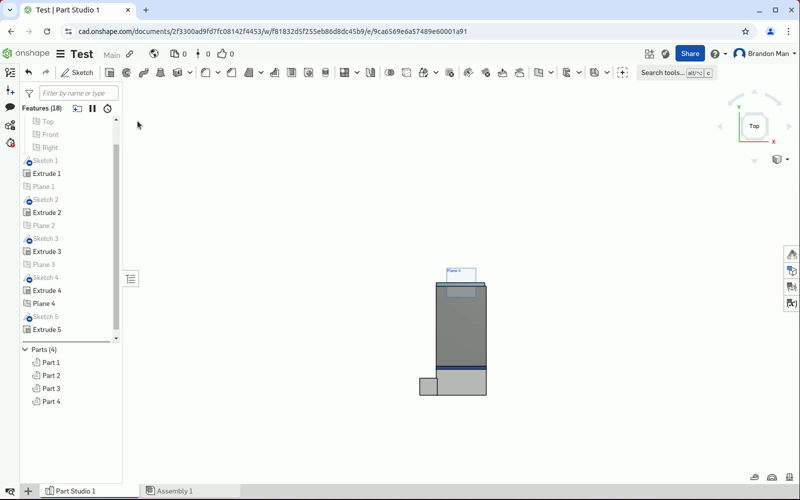
mouse_move(69, 163)
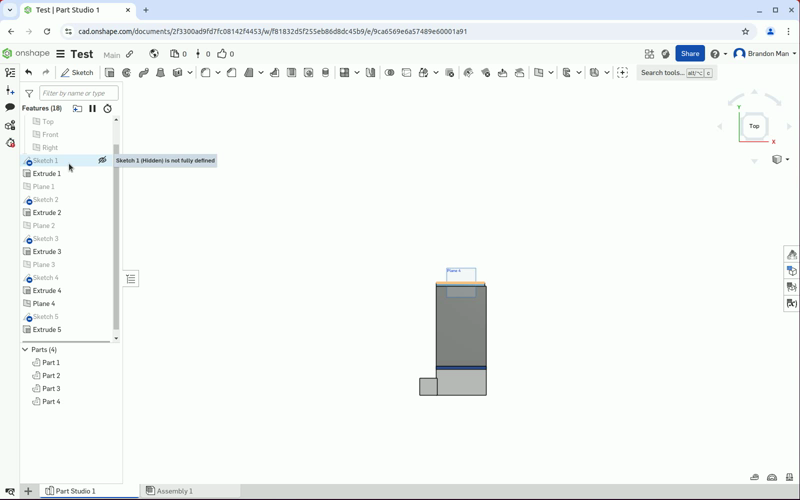
click(69, 163)
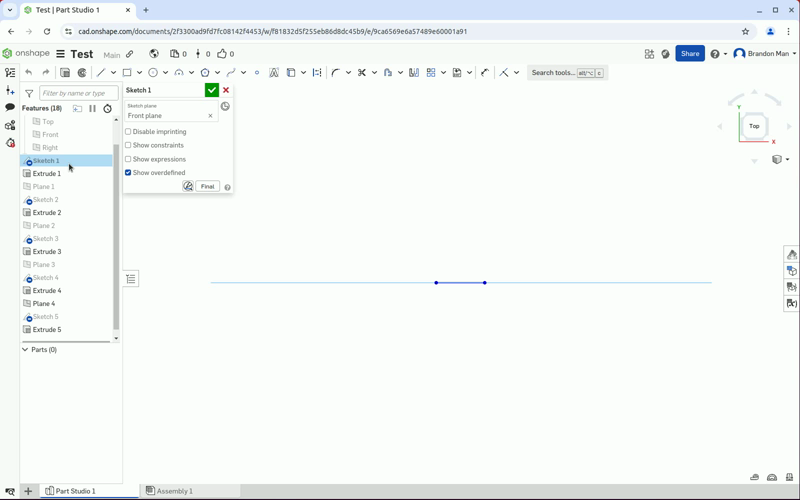
mouse_move(229, 92)
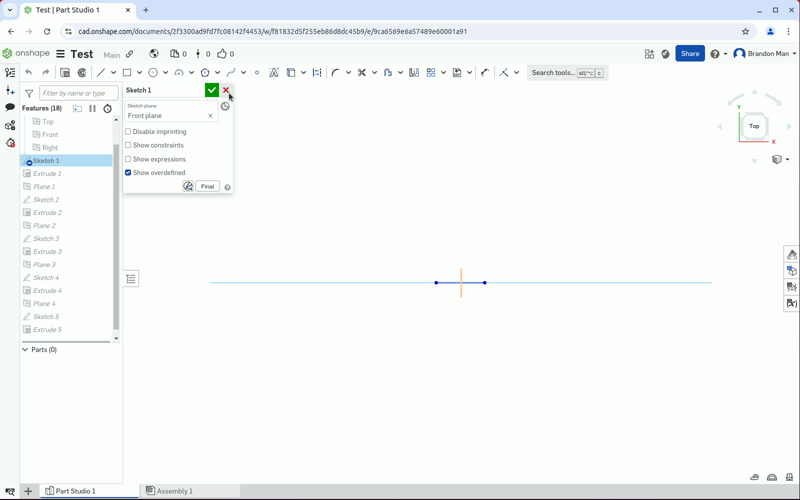
click(229, 92)
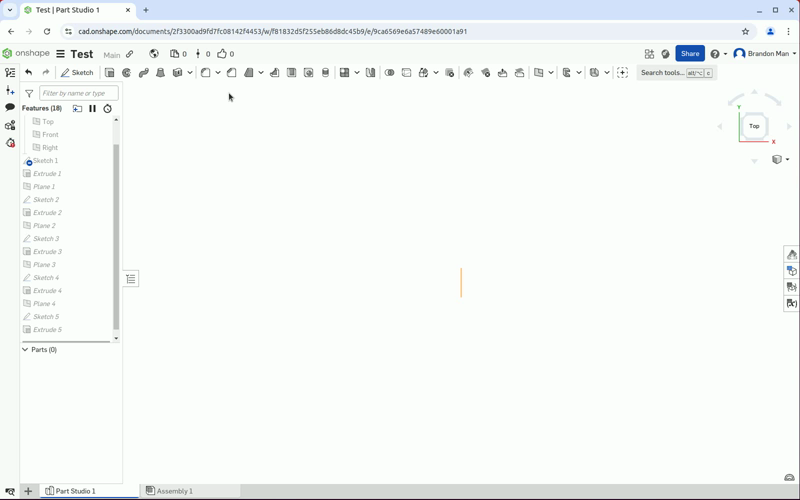
key(shift+s)
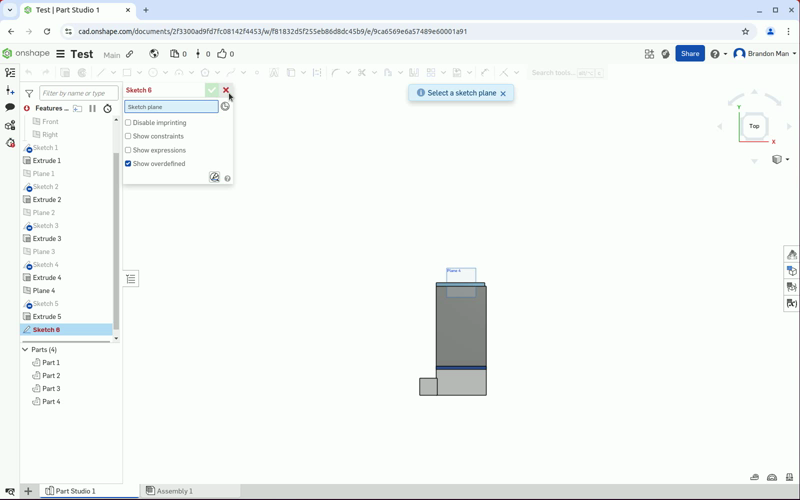
mouse_move(69, 293)
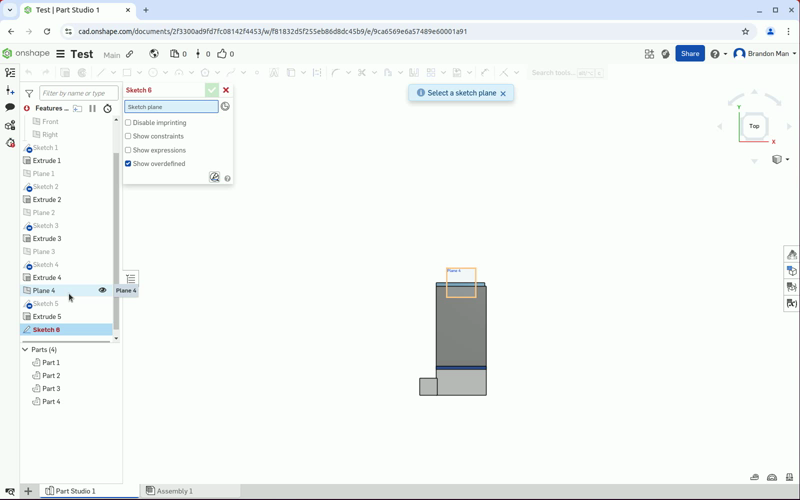
click(69, 293)
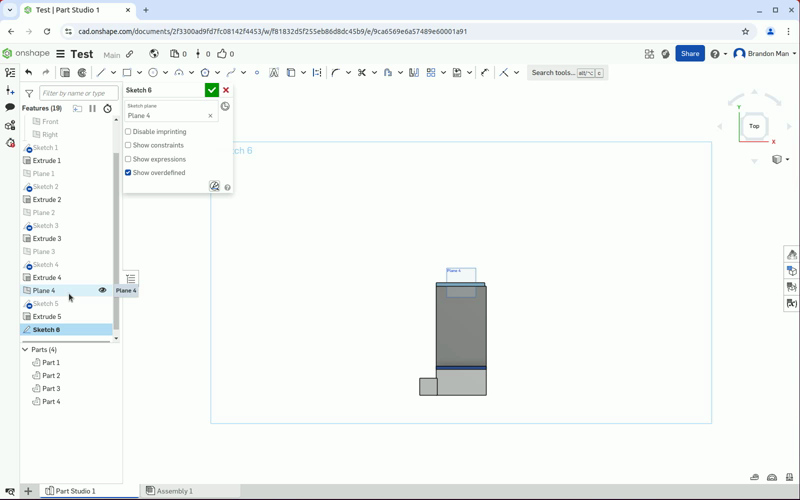
mouse_move(73, 352)
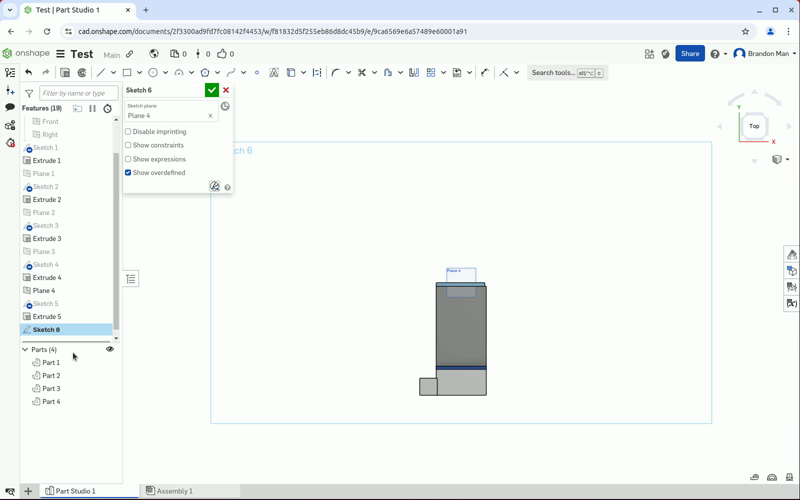
key(y)
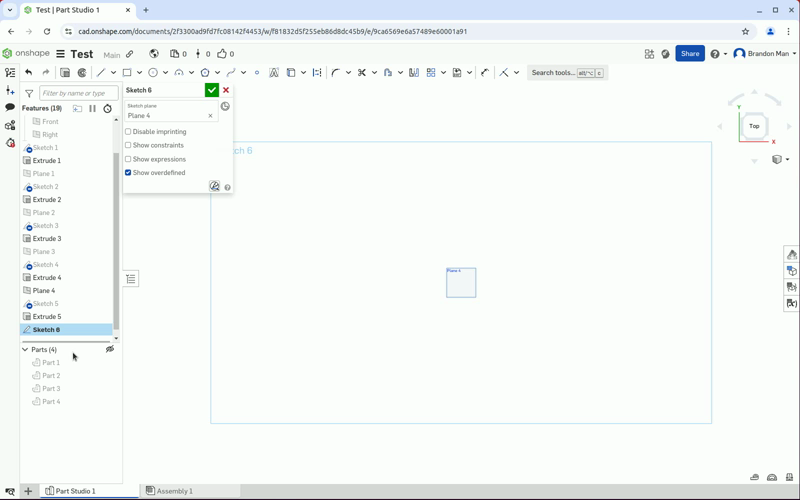
key(l)
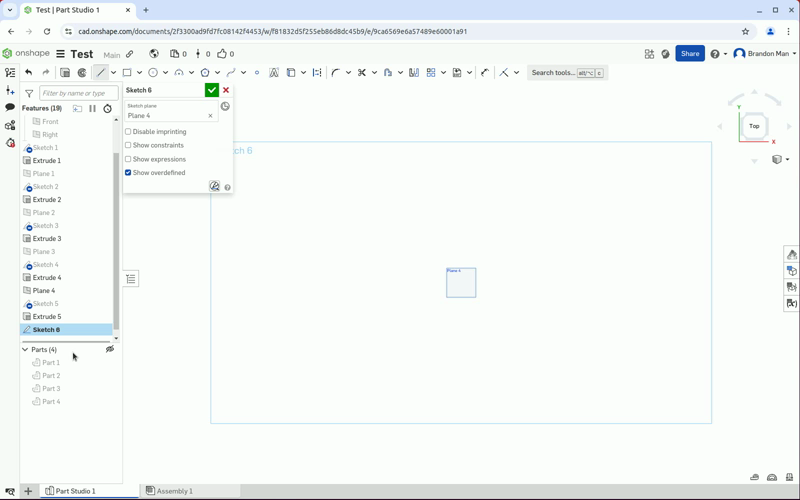
key_down(shift)
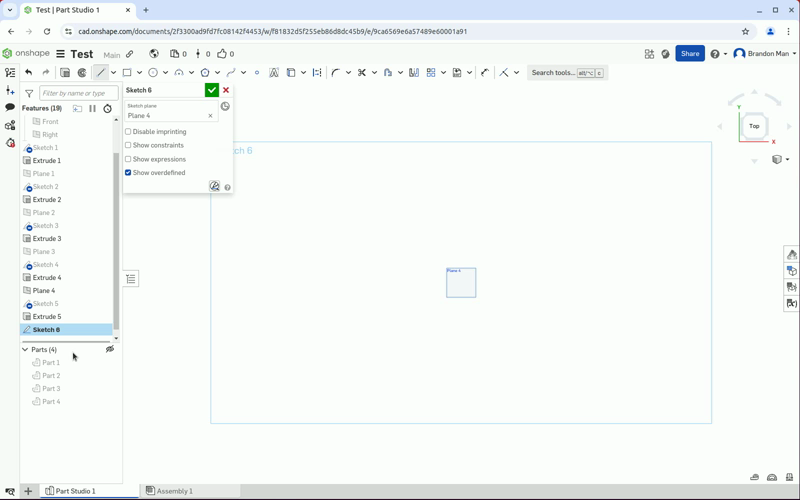
mouse_move(485, 395)
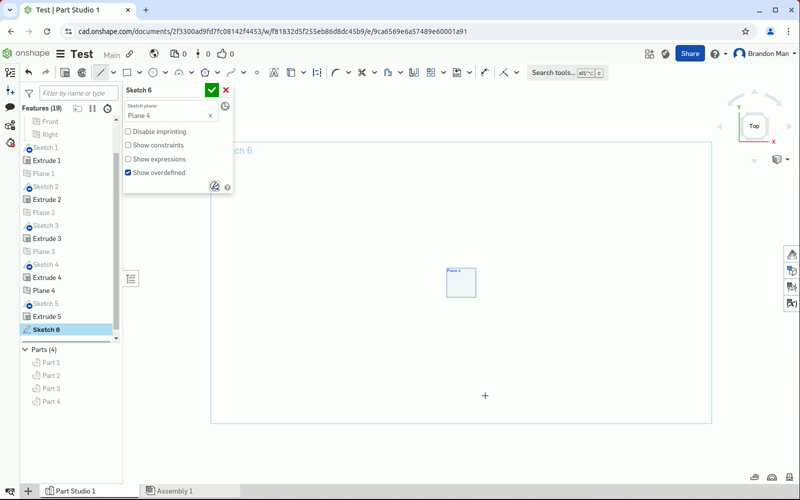
click(485, 395)
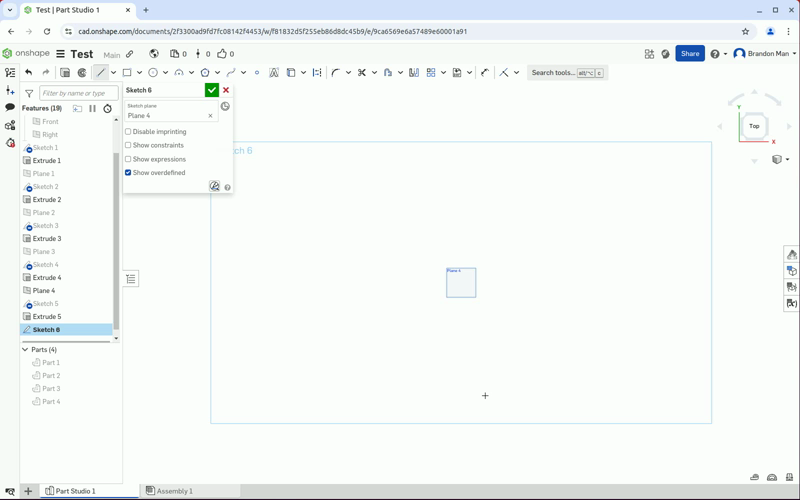
key_up(shift)
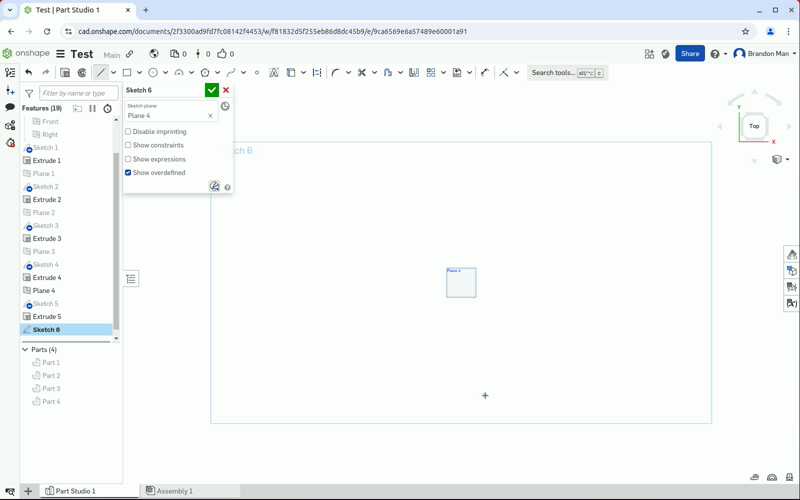
key_down(shift)
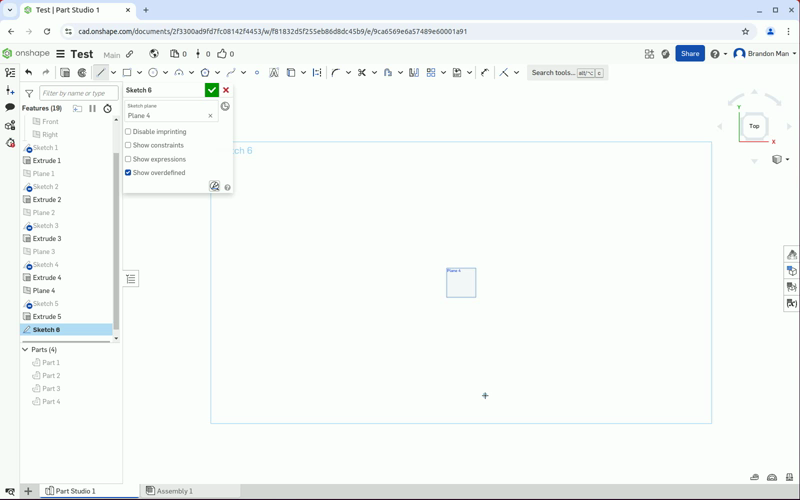
mouse_move(515, 395)
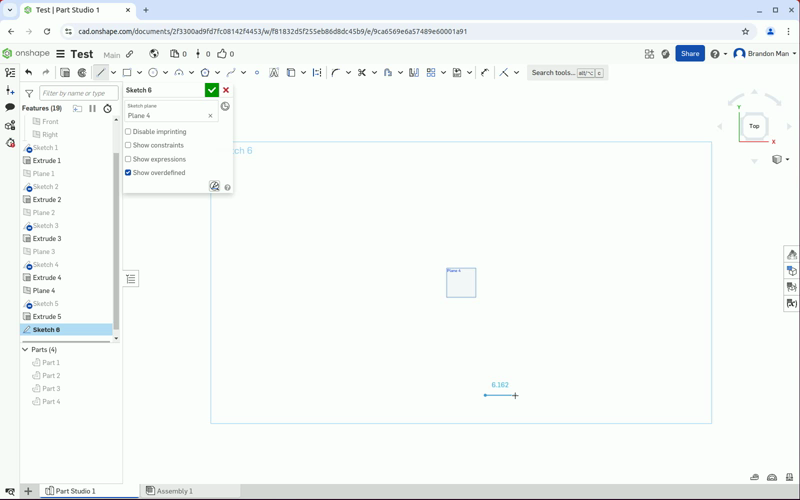
mouse_move(502, 395)
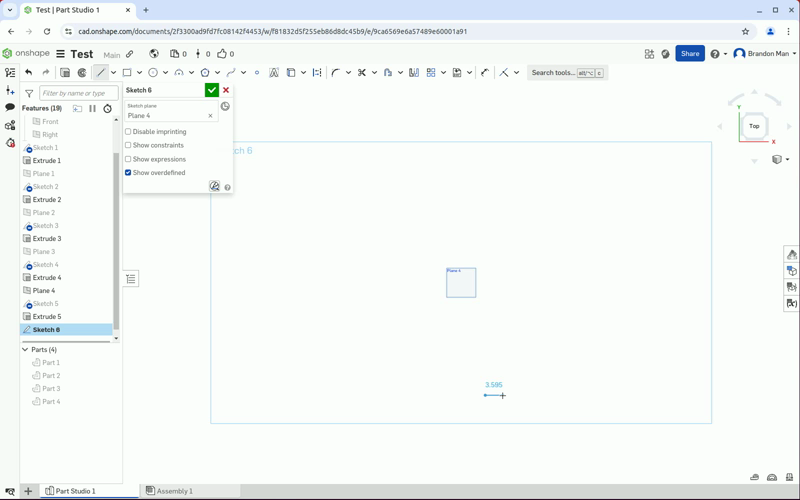
click(502, 395)
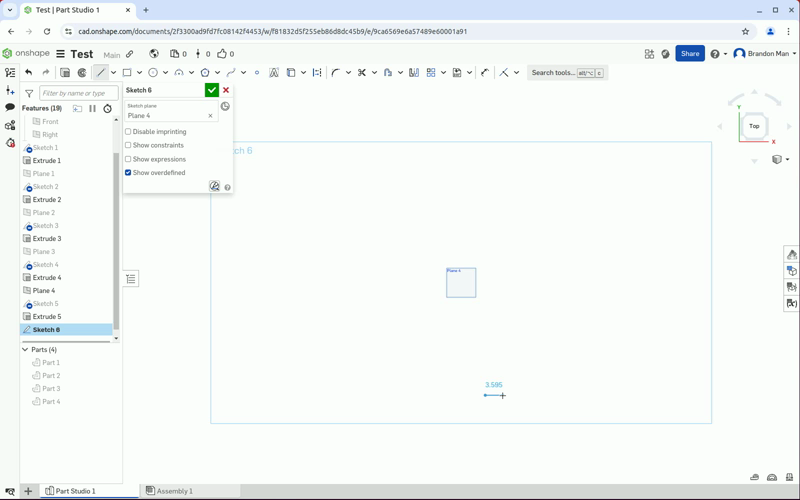
key_up(shift)
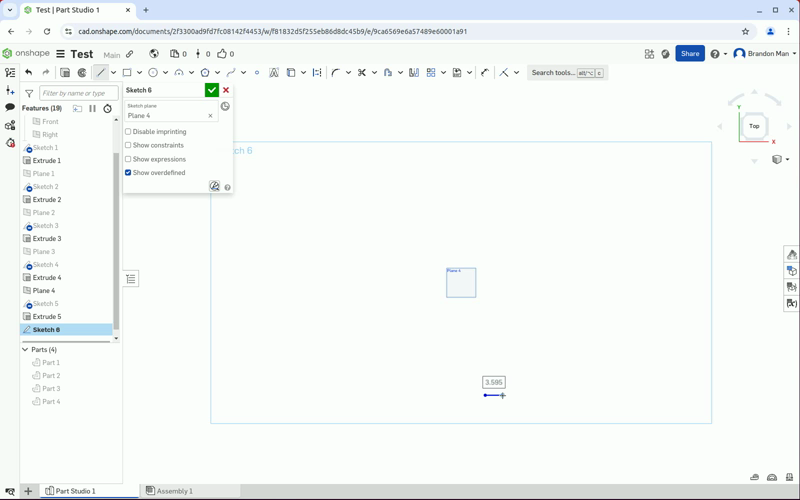
key_down(shift)
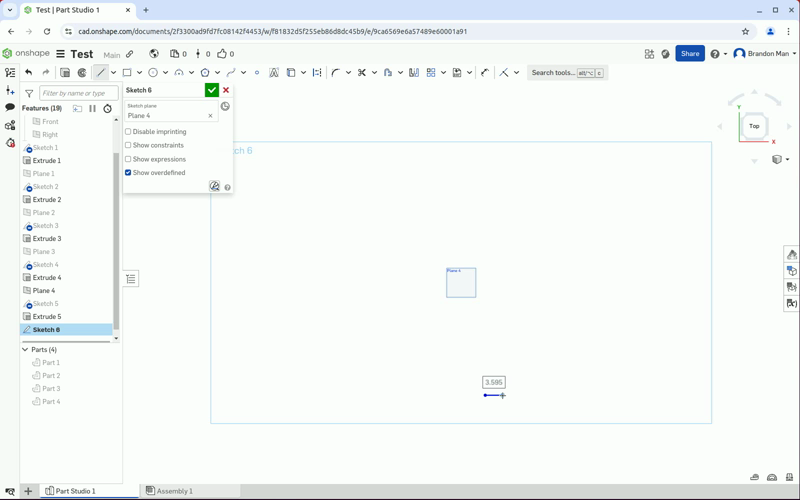
mouse_move(532, 395)
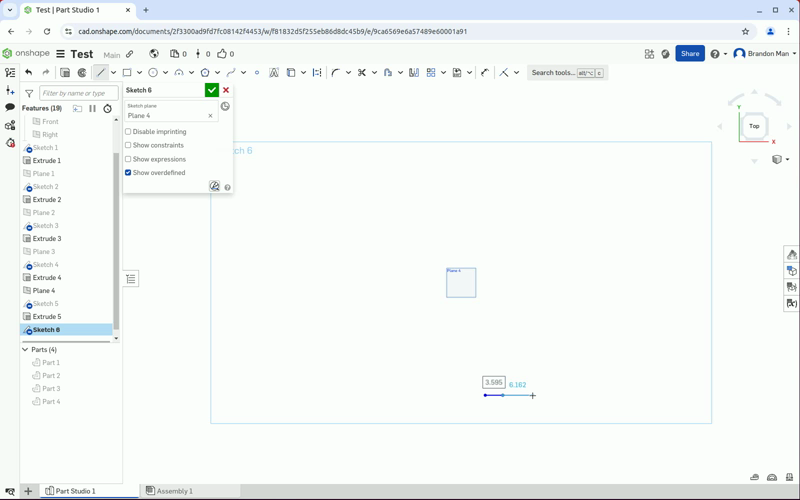
mouse_move(502, 378)
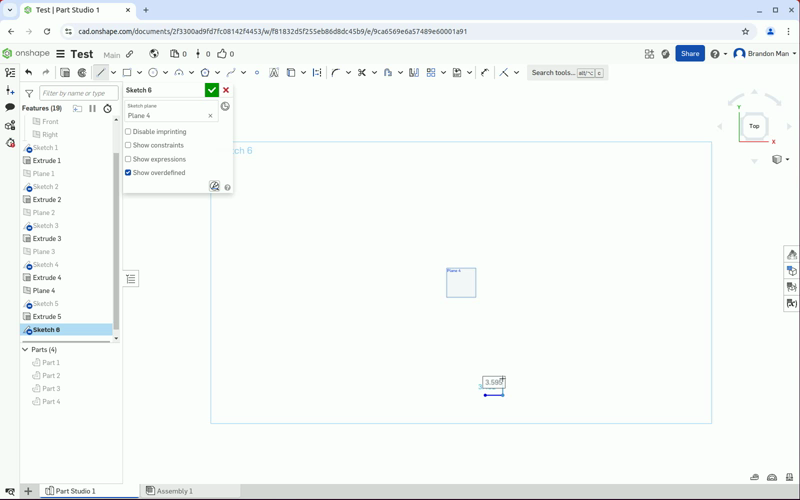
click(502, 378)
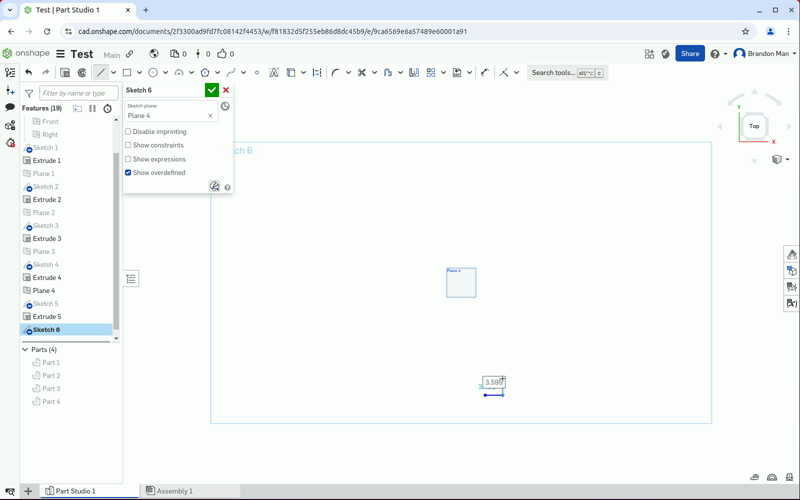
key_up(shift)
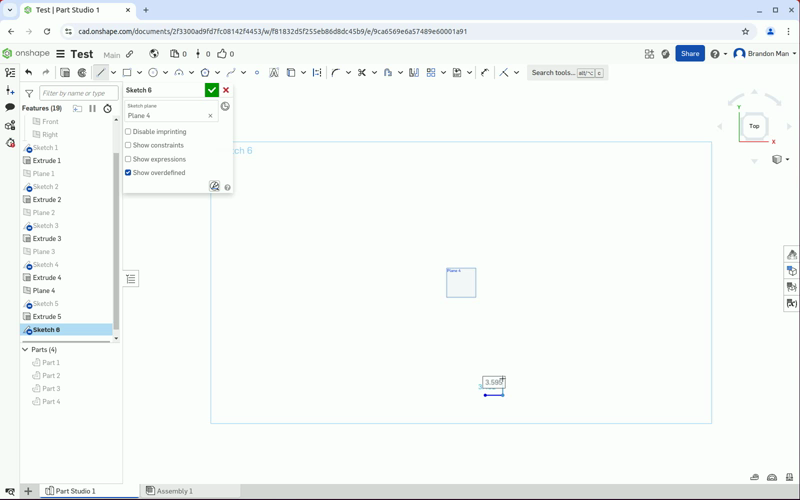
key_down(shift)
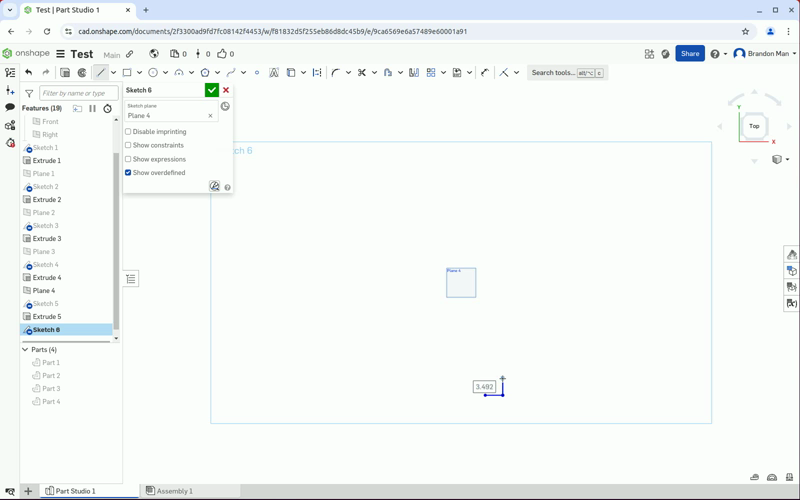
mouse_move(532, 378)
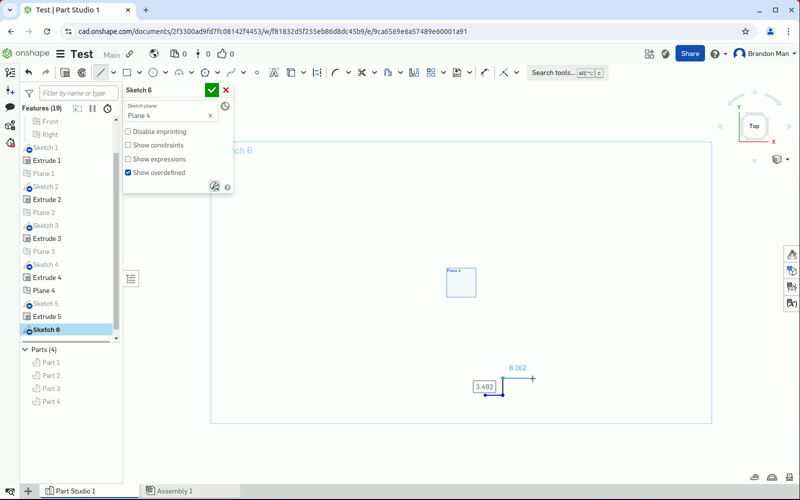
mouse_move(485, 378)
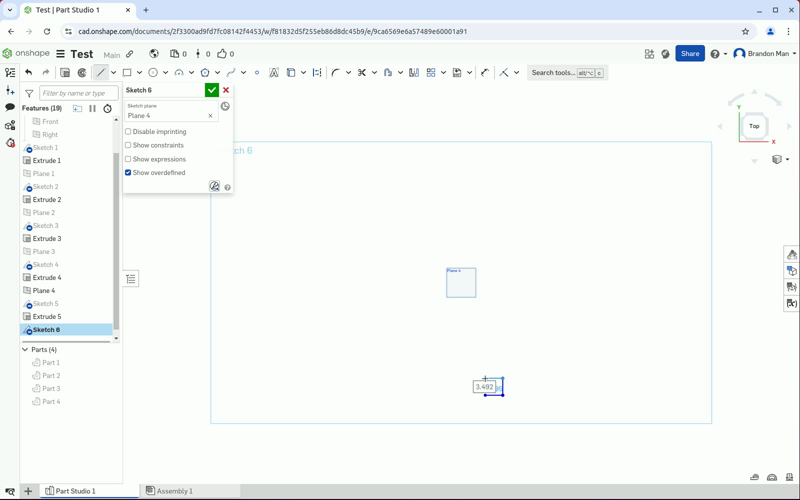
click(485, 378)
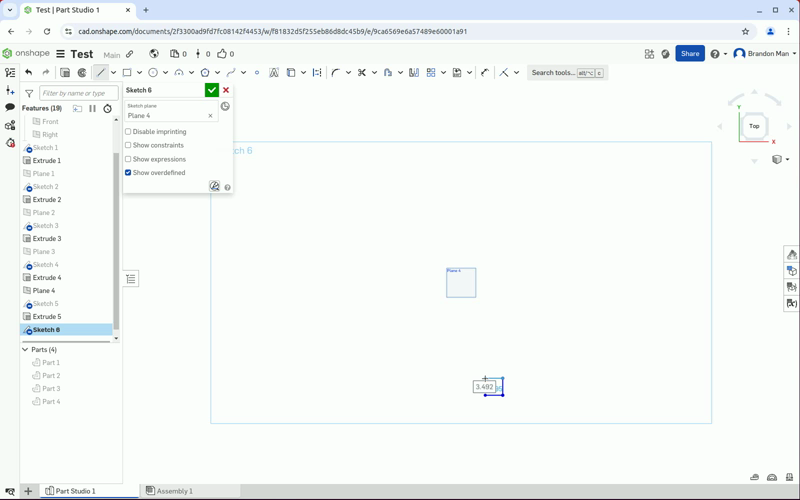
key_up(shift)
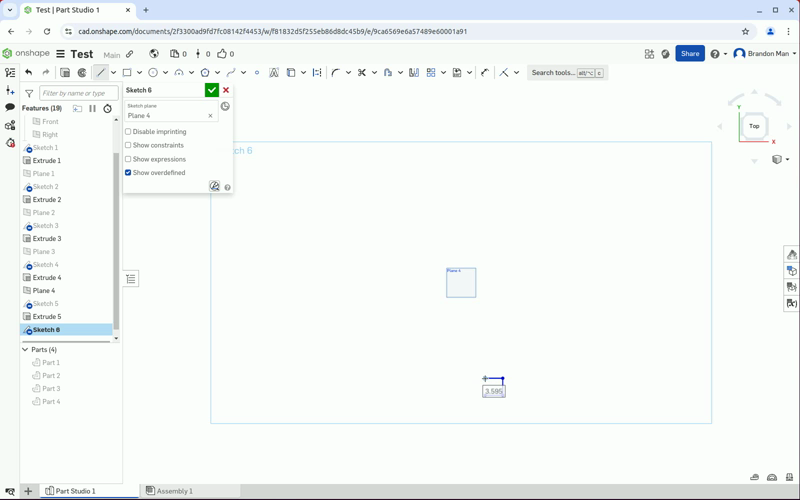
mouse_move(515, 378)
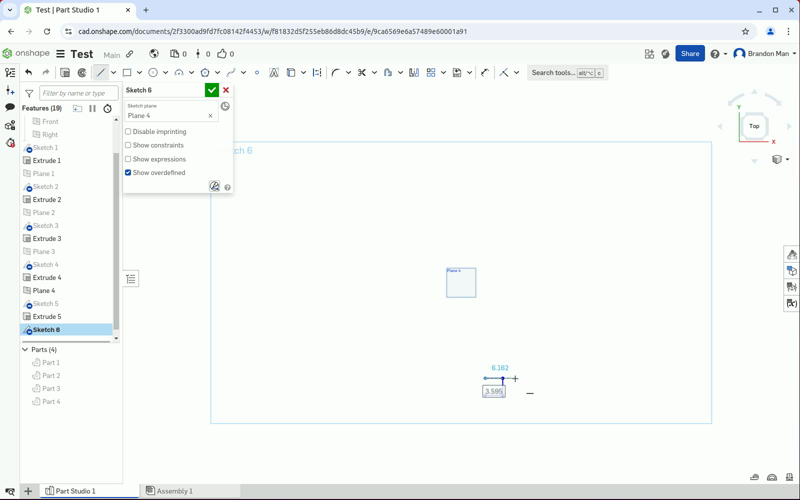
key_down(shift)
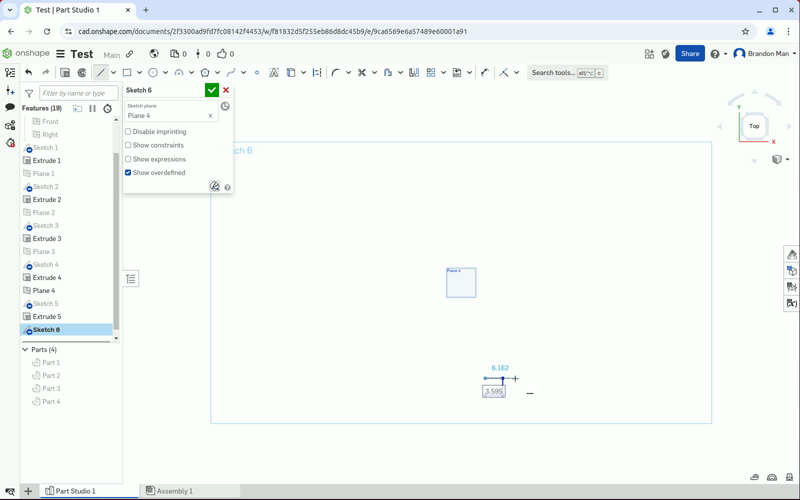
mouse_move(485, 395)
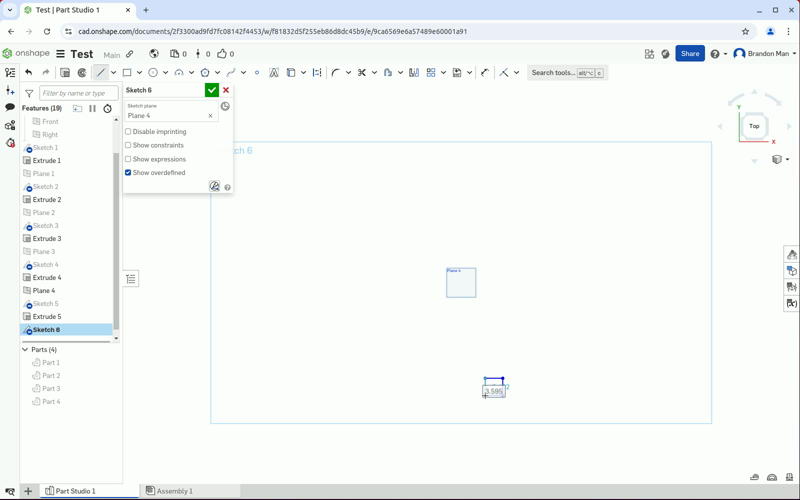
key_up(shift)
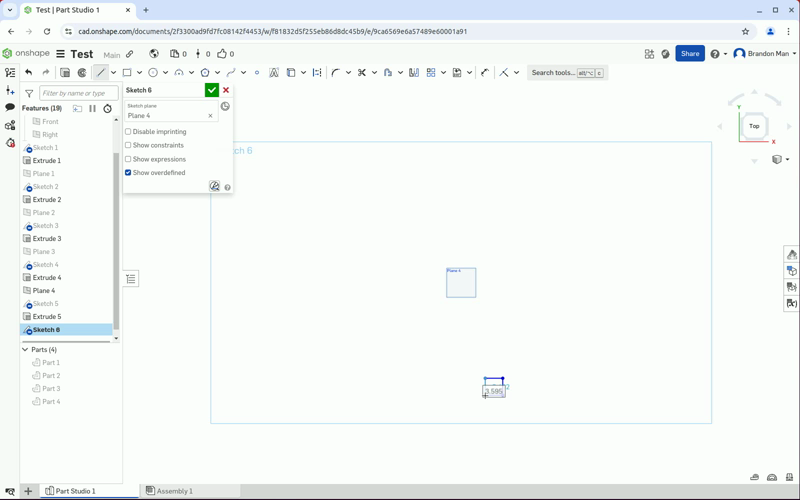
click(485, 395)
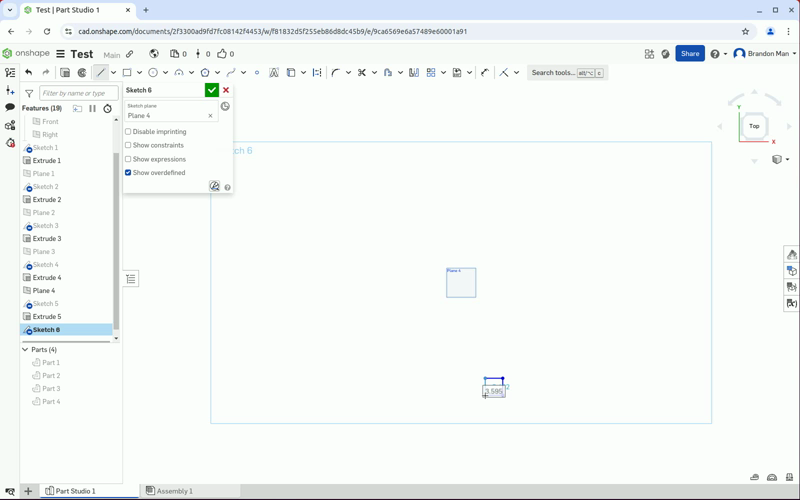
key(esc)
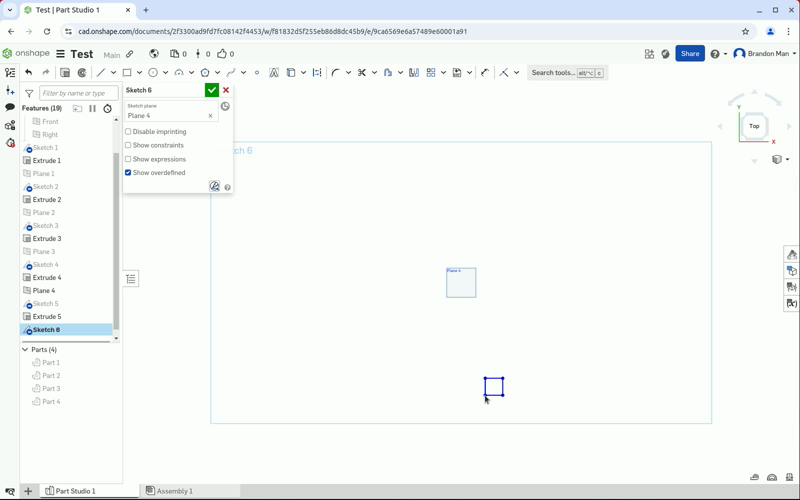
mouse_move(499, 394)
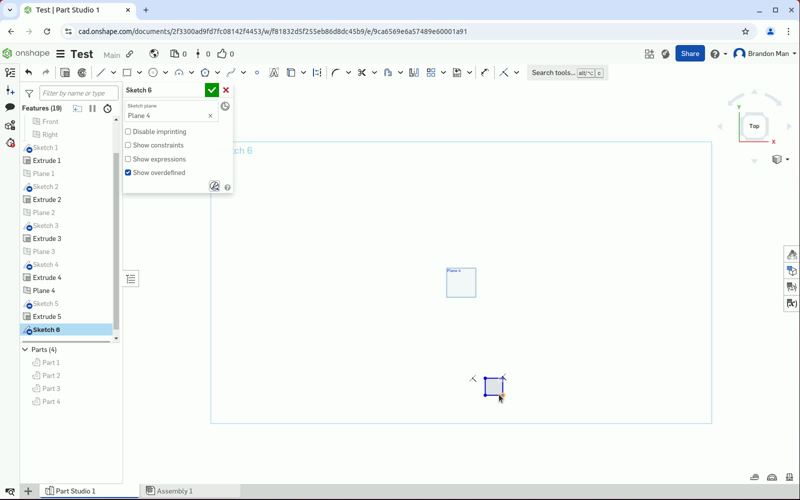
scroll(6)
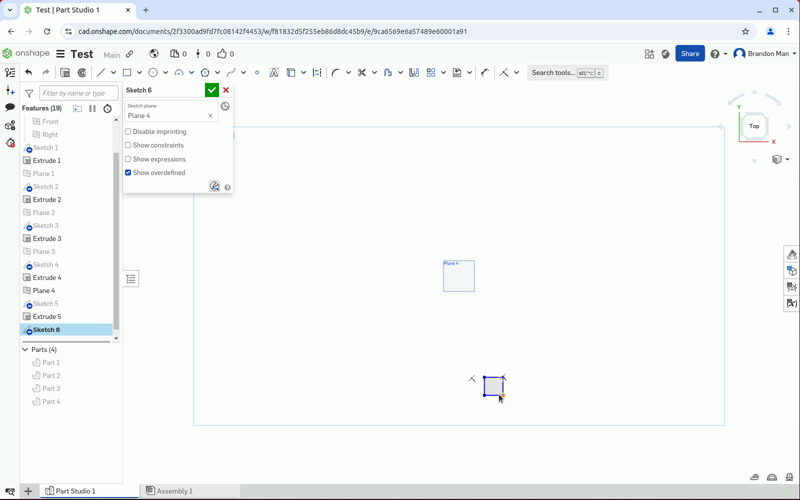
scroll(6)
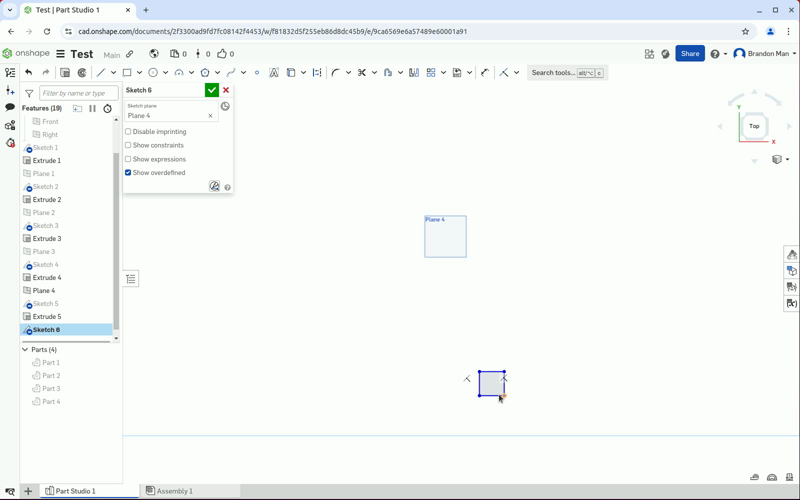
scroll(6)
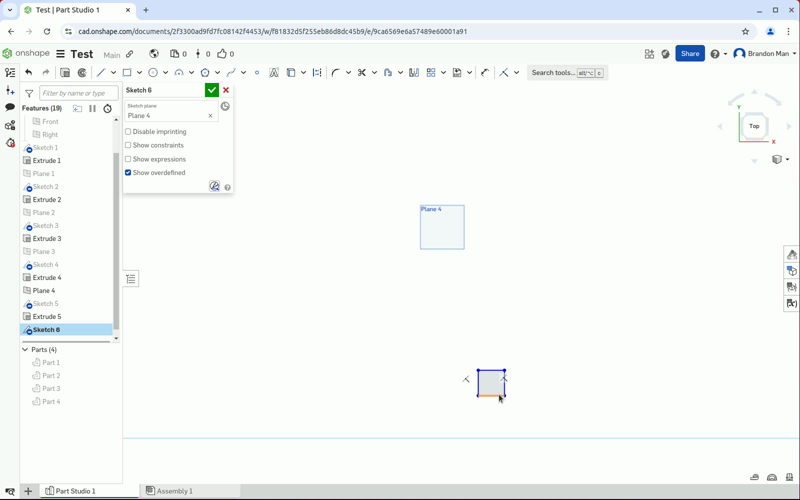
scroll(6)
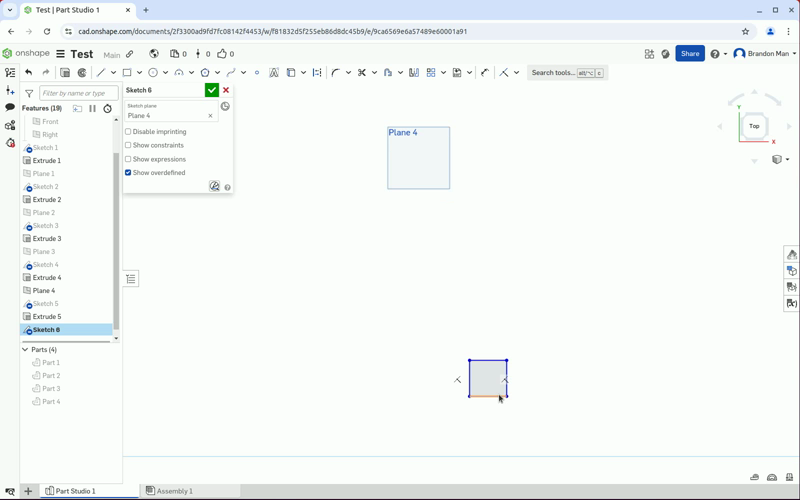
scroll(6)
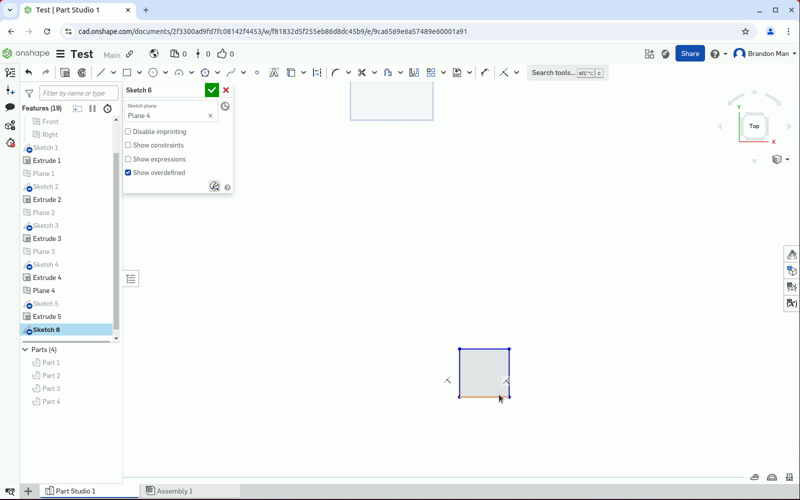
scroll(6)
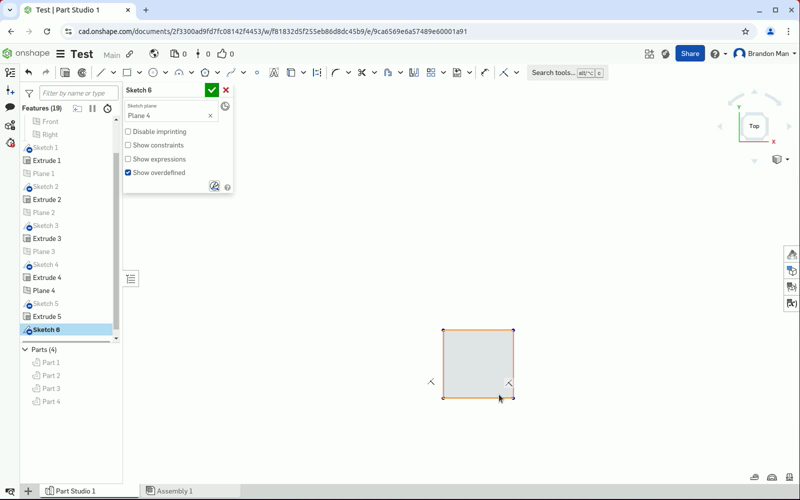
scroll(6)
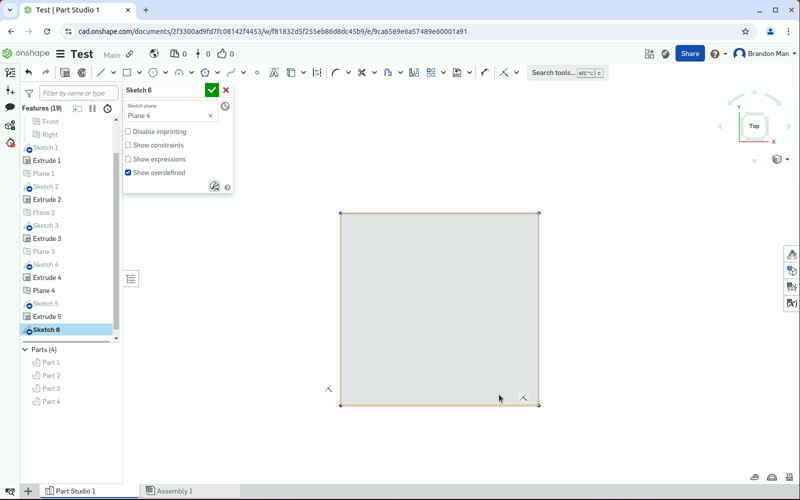
click(499, 394)
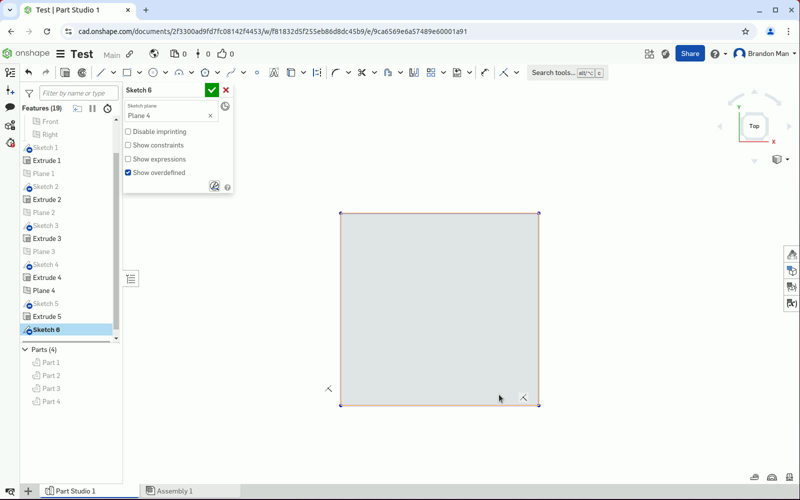
scroll(-6)
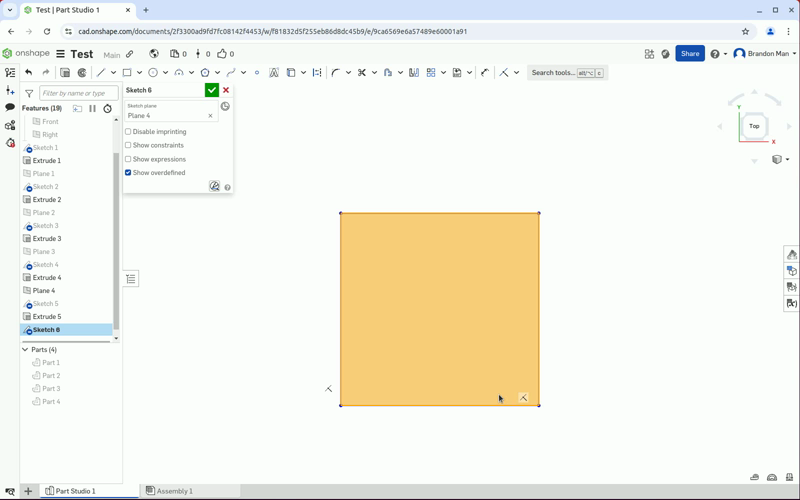
scroll(-6)
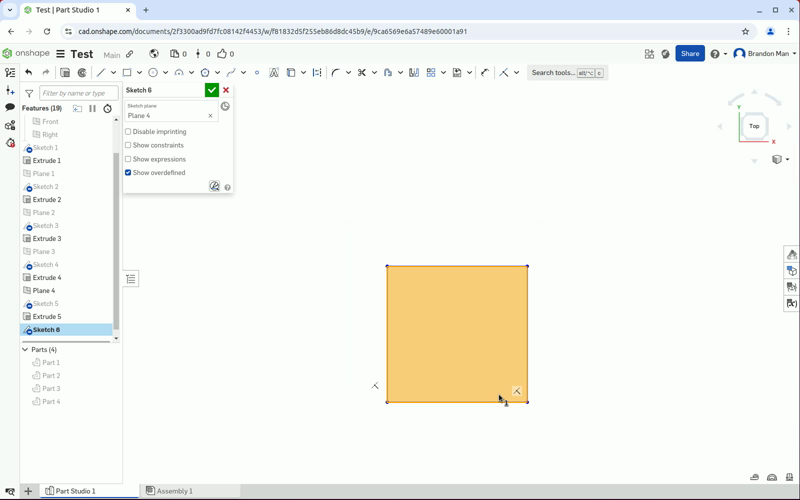
scroll(-6)
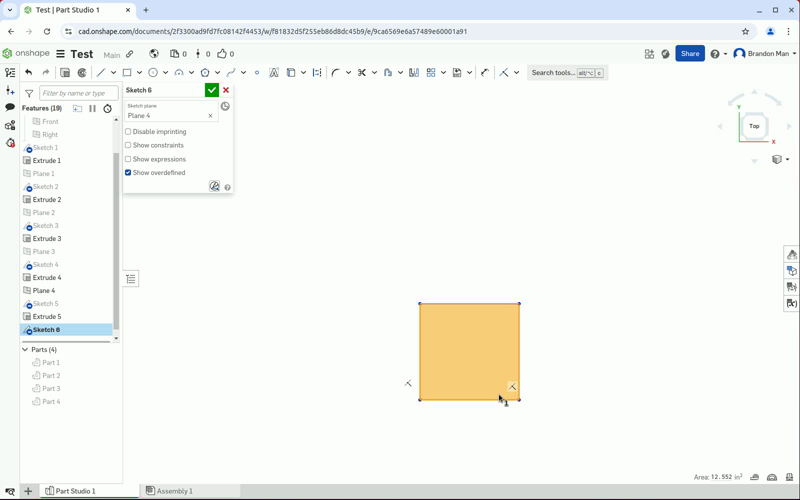
scroll(-6)
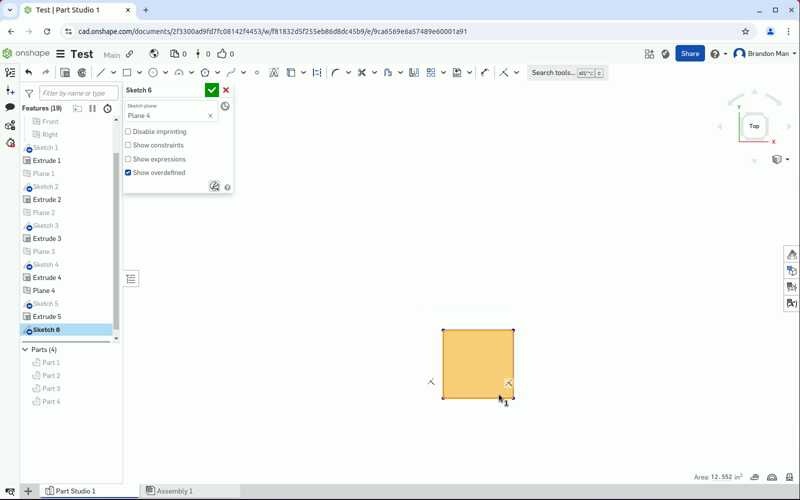
scroll(-6)
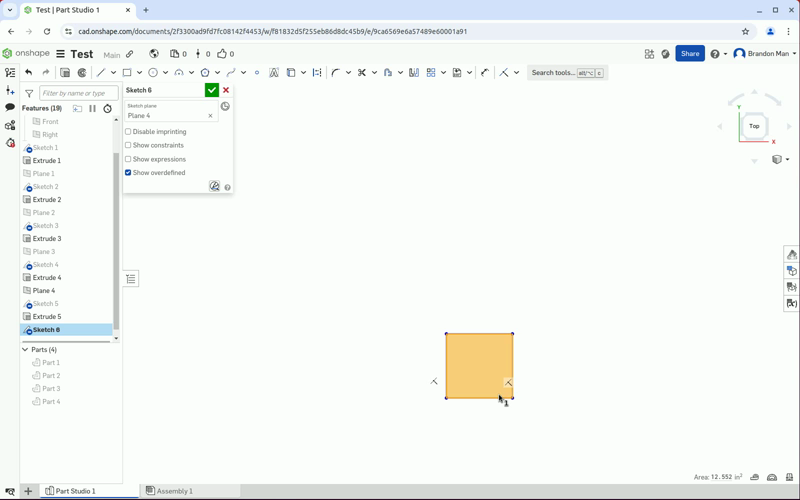
scroll(-6)
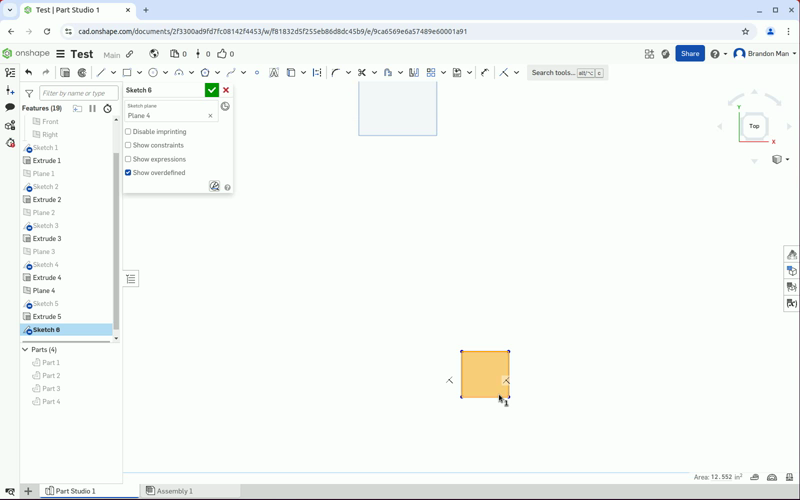
scroll(-6)
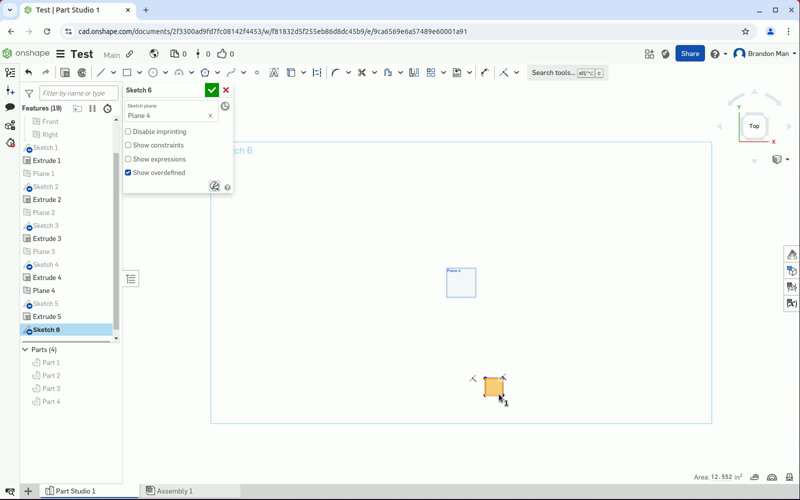
mouse_move(73, 352)
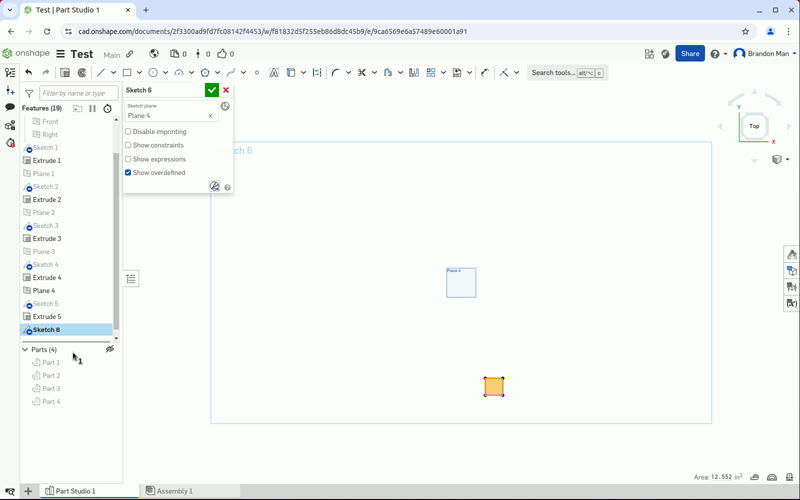
key(shift+y)
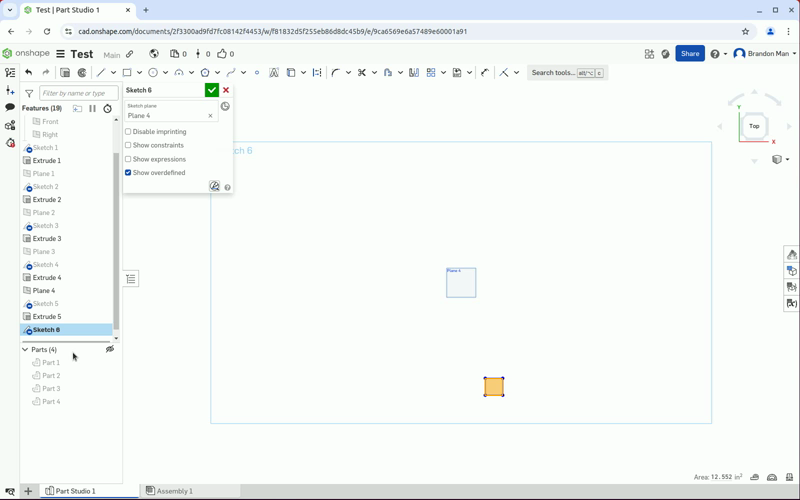
key(shift+e)
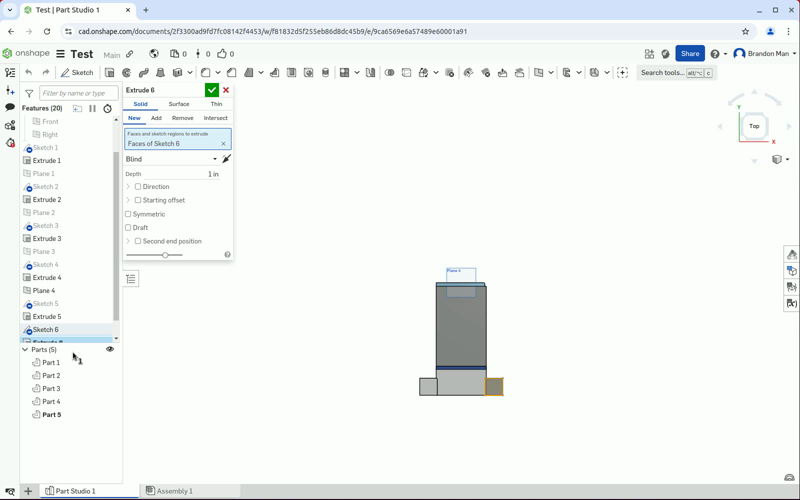
mouse_move(143, 106)
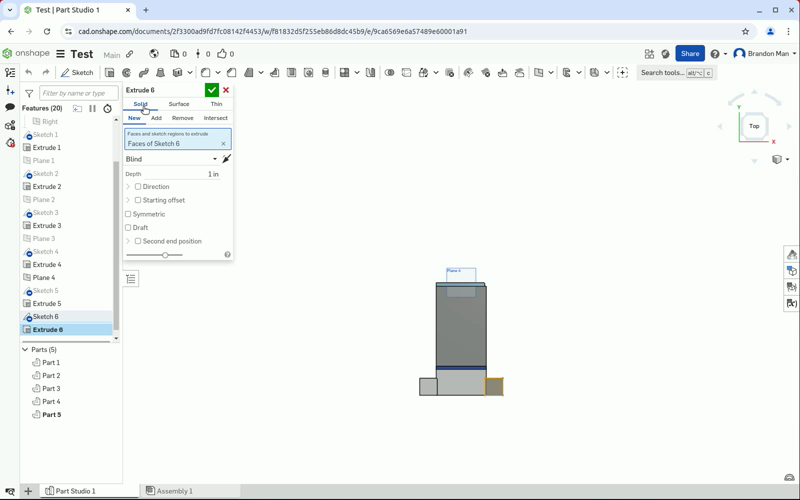
click(143, 106)
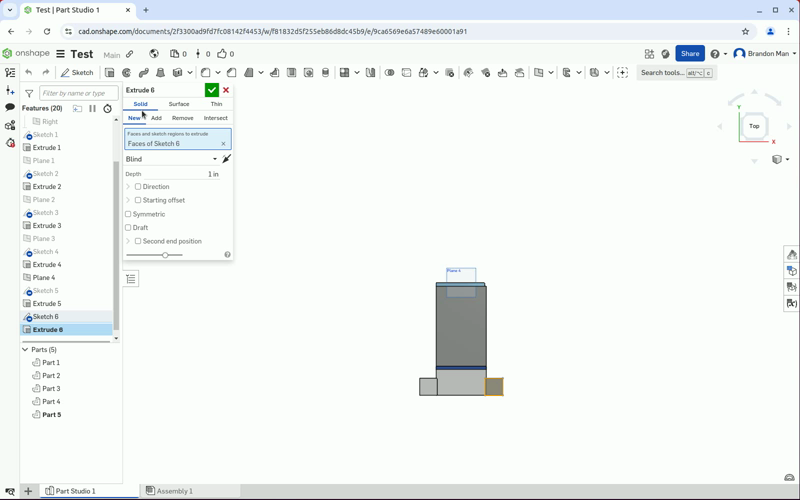
mouse_move(137, 120)
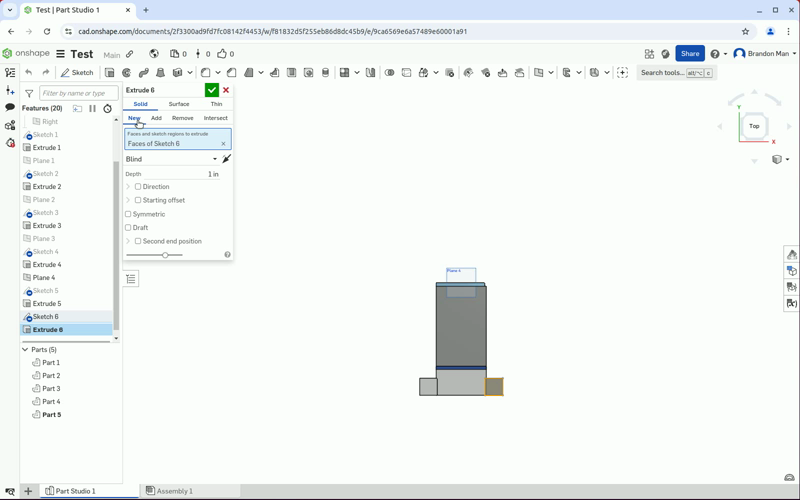
click(137, 120)
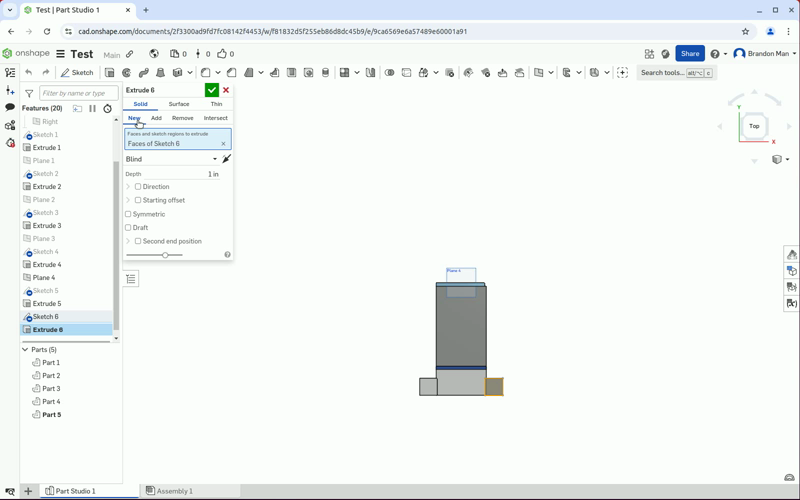
key(tab, 4)
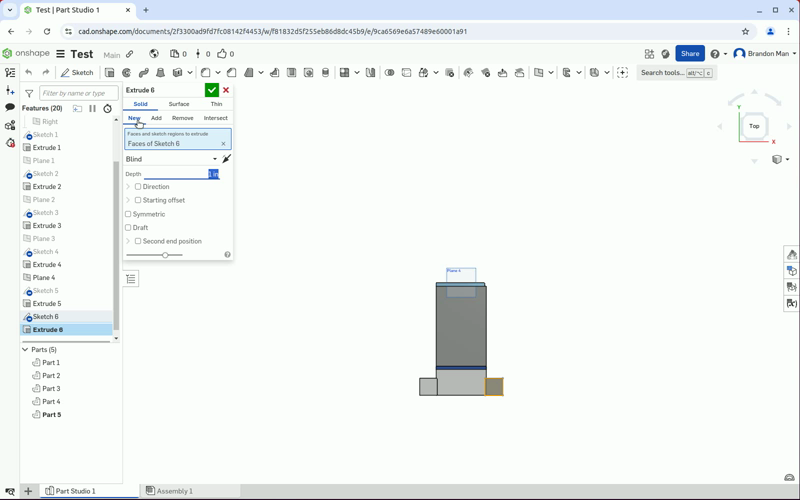
text(-0.722)
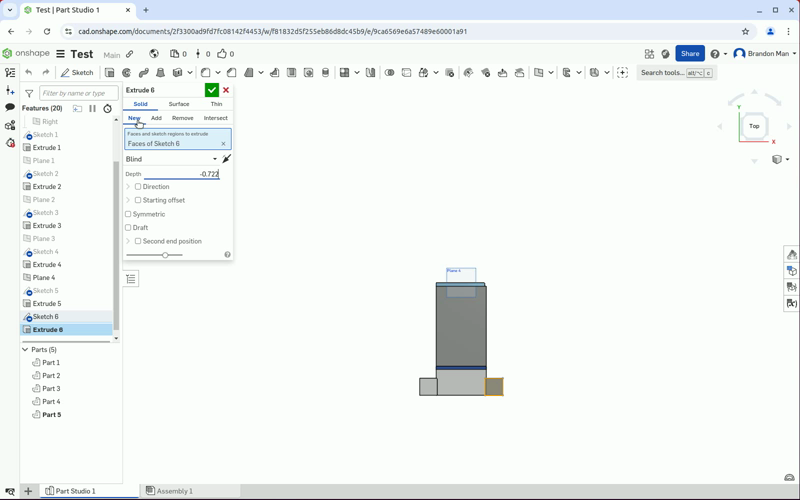
key(enter)
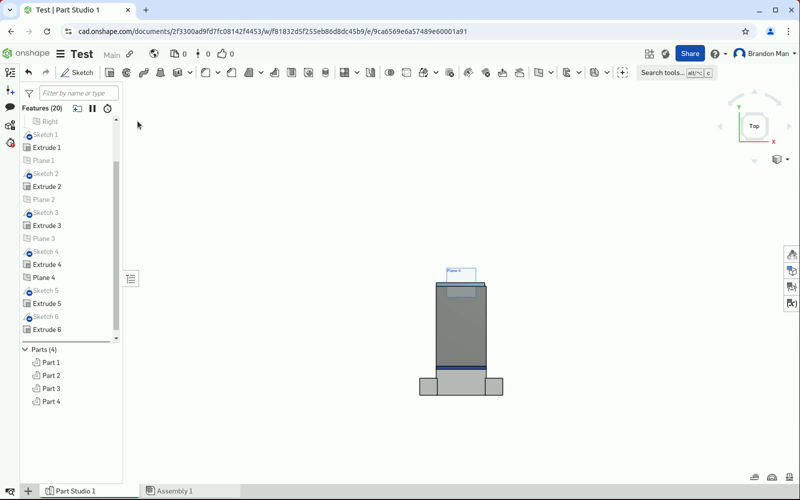
key(shift+h)
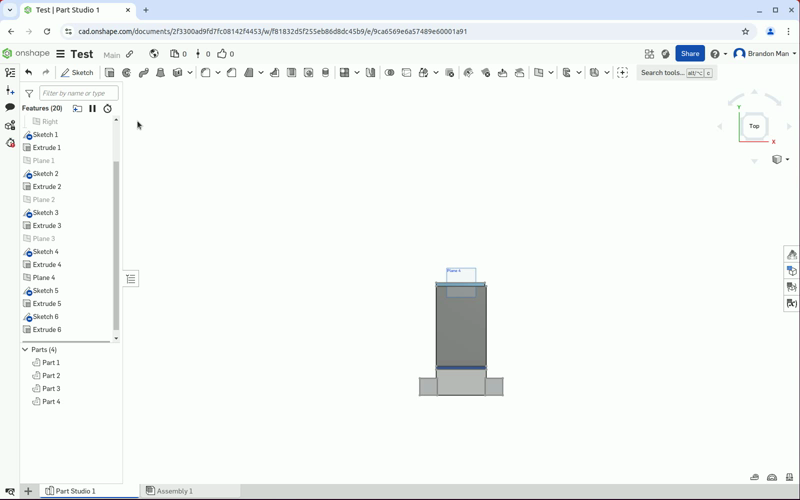
key(shift+h)
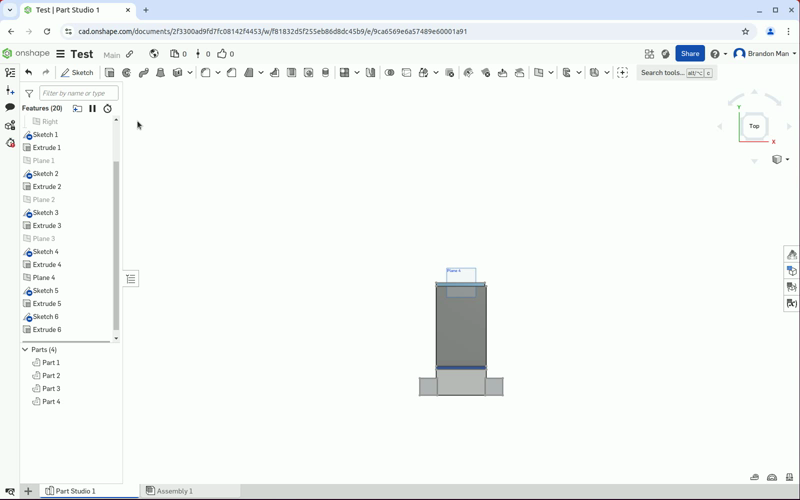
key(shift+7)
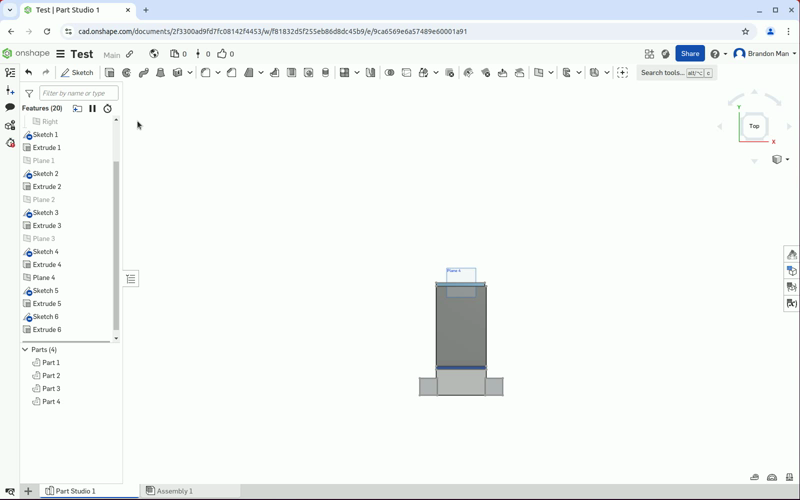
key(up, 3)
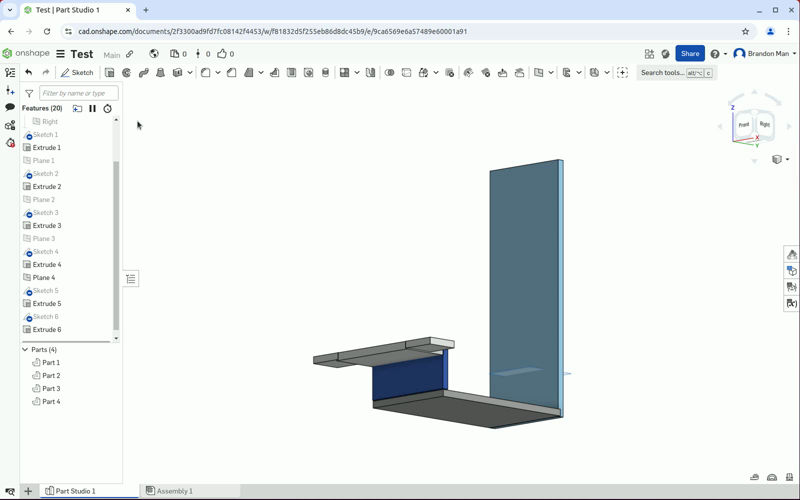
key(left, 3)
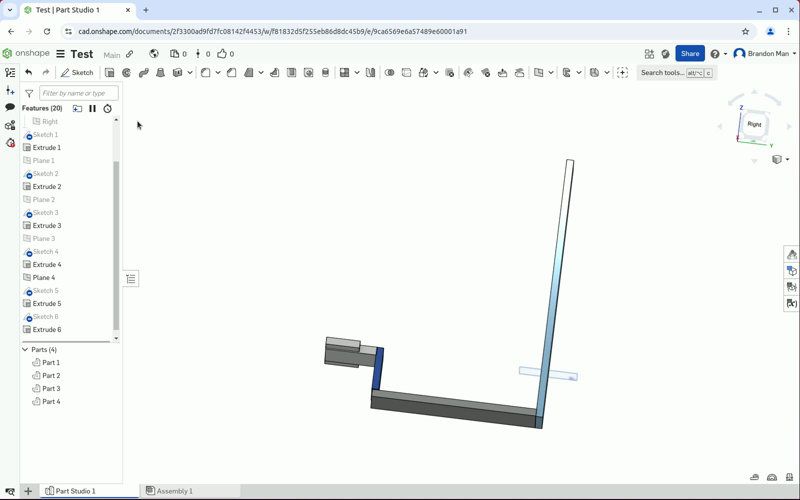
key(right, 3)
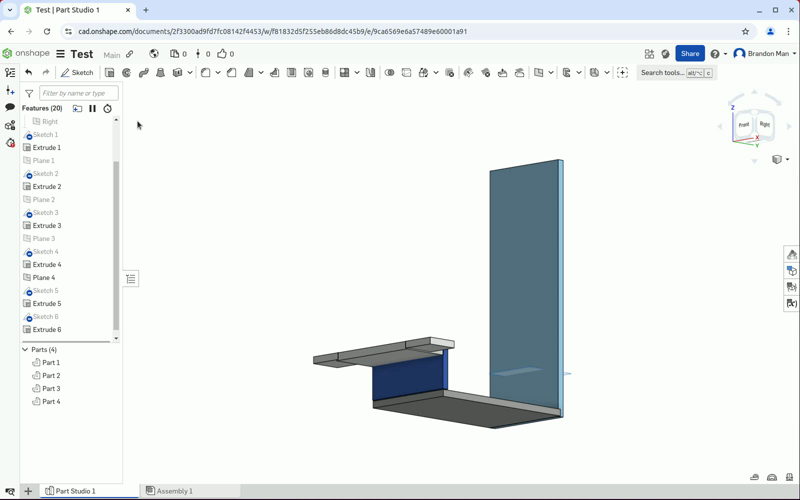
key(down, 3)
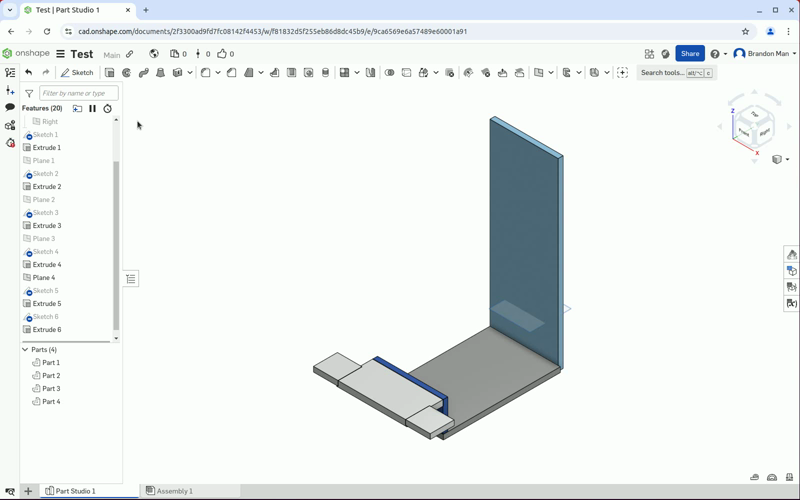
mouse_move(69, 137)
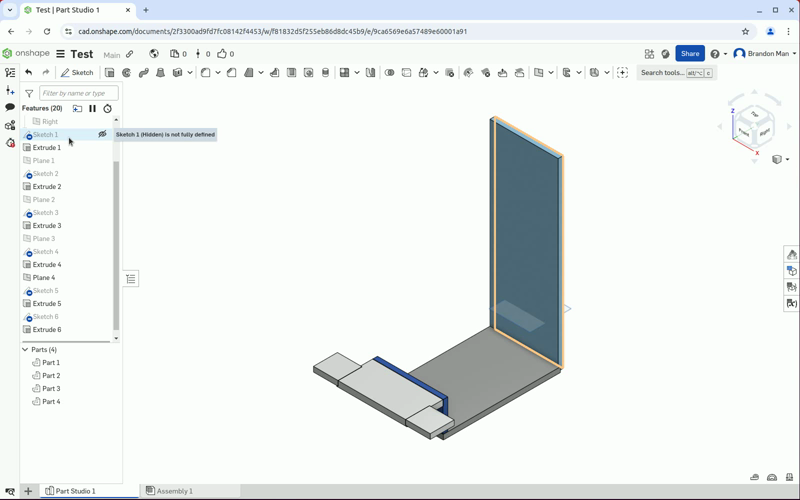
click(69, 137)